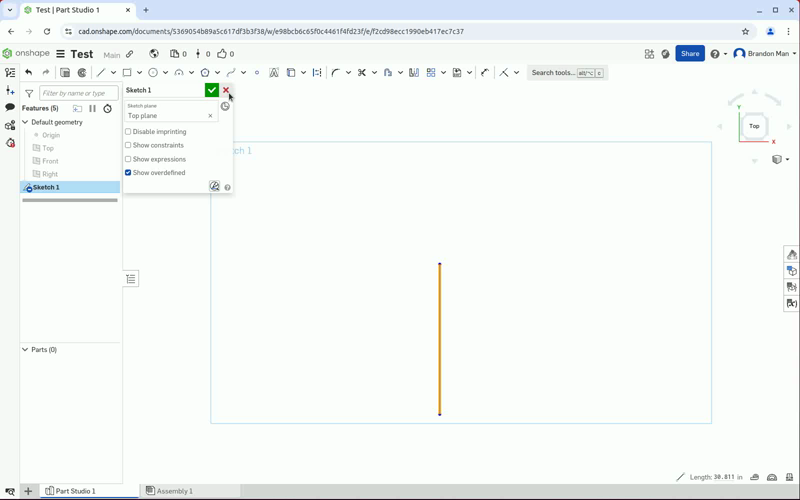
key(shift+h)
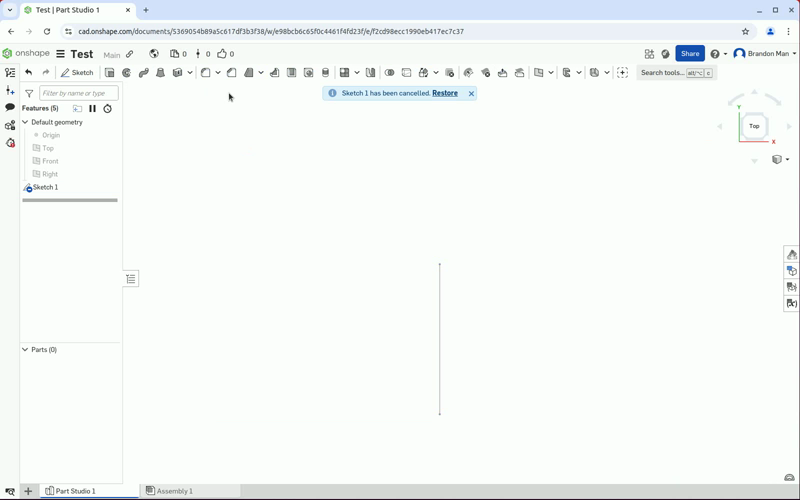
key(shift+s)
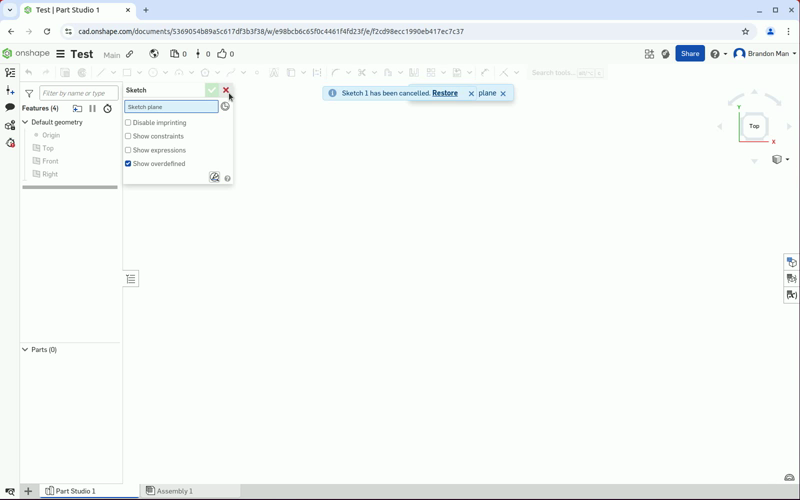
mouse_move(73, 150)
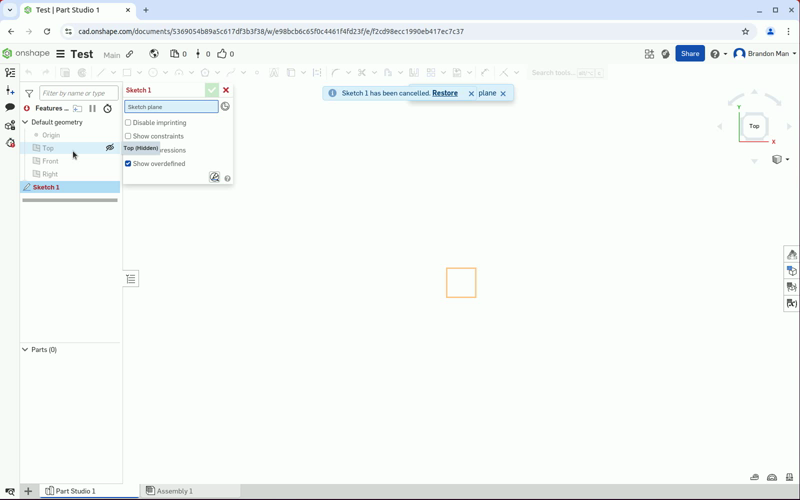
click(73, 150)
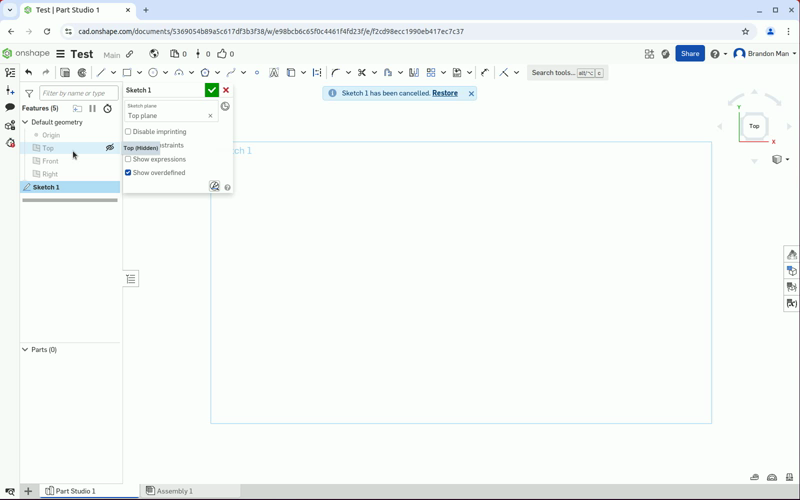
mouse_move(73, 352)
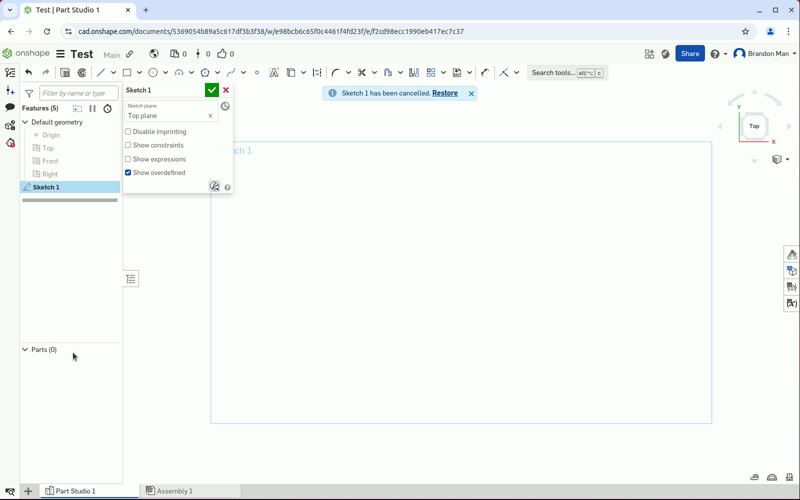
key(y)
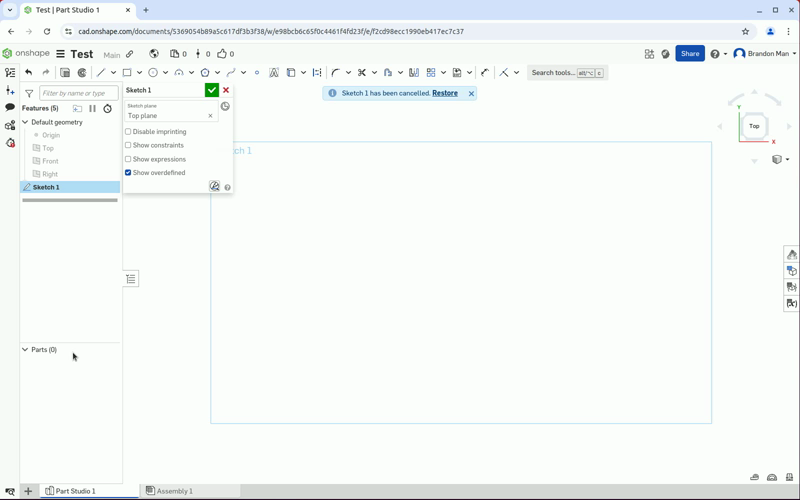
key(l)
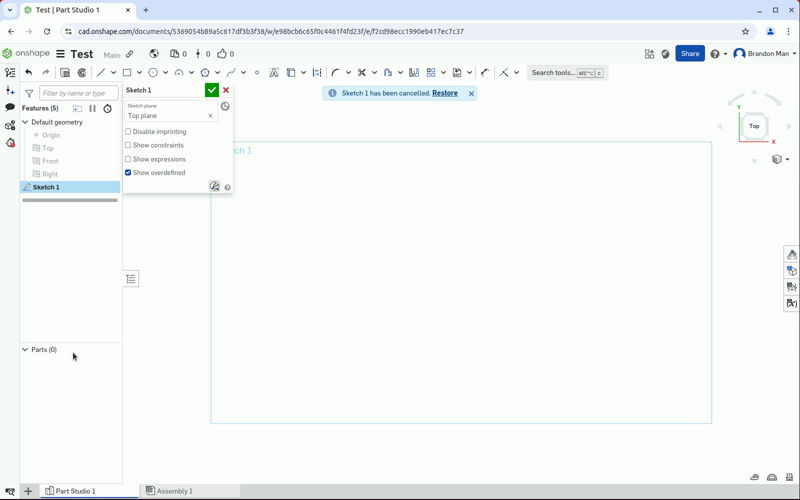
key_down(shift)
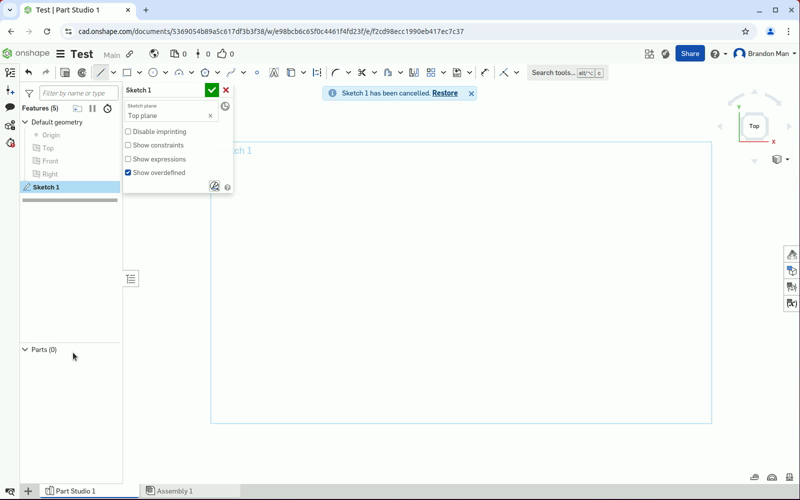
mouse_move(460, 170)
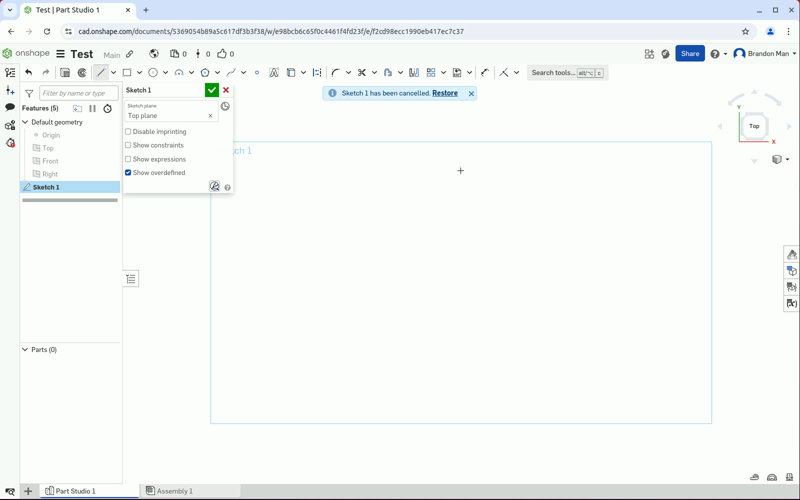
click(460, 170)
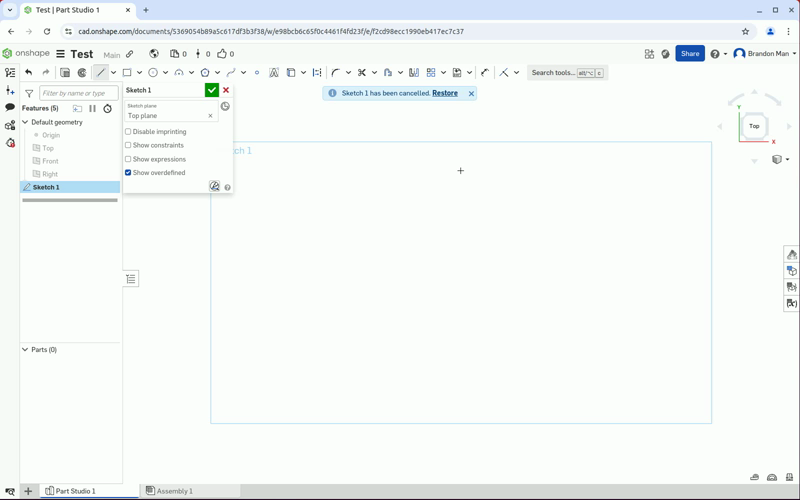
key_up(shift)
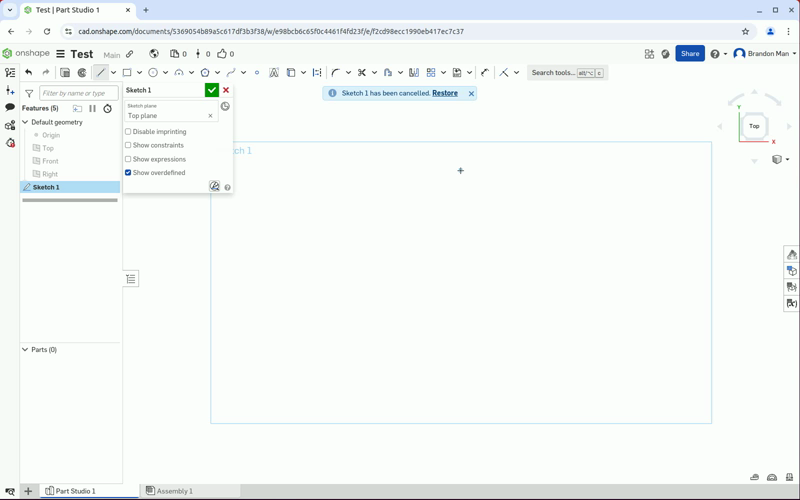
key_down(shift)
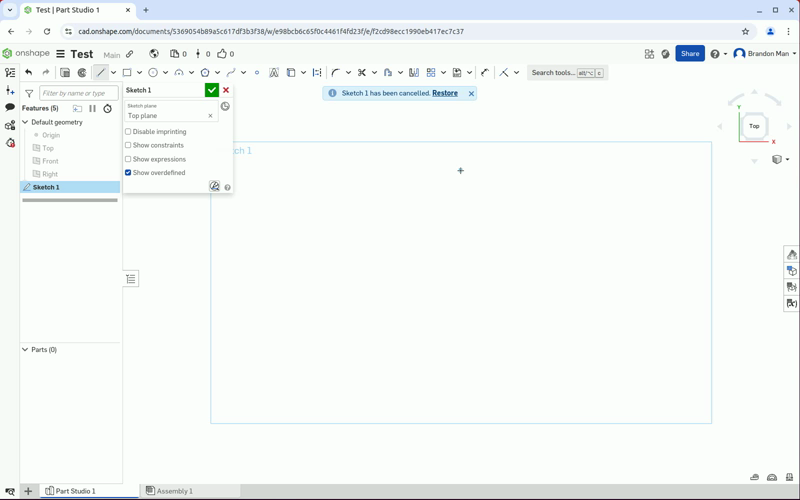
mouse_move(490, 170)
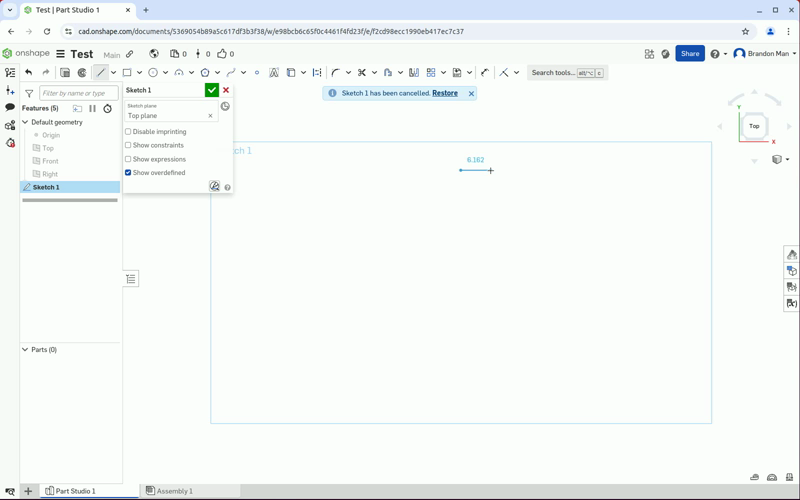
mouse_move(477, 186)
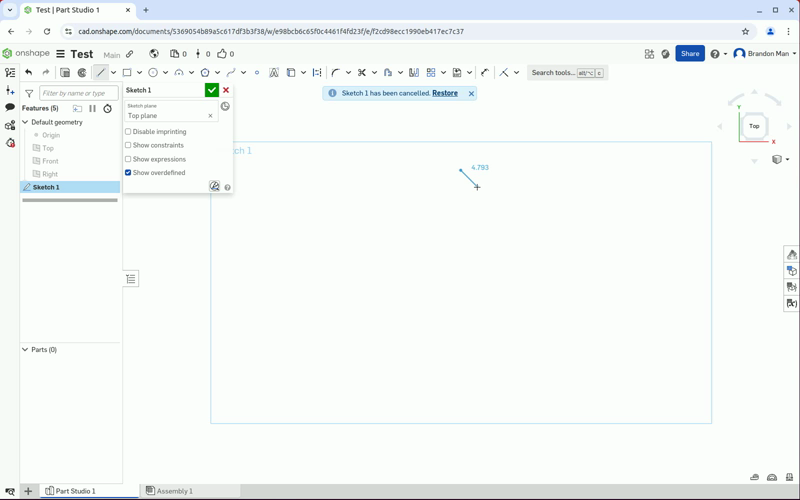
click(477, 186)
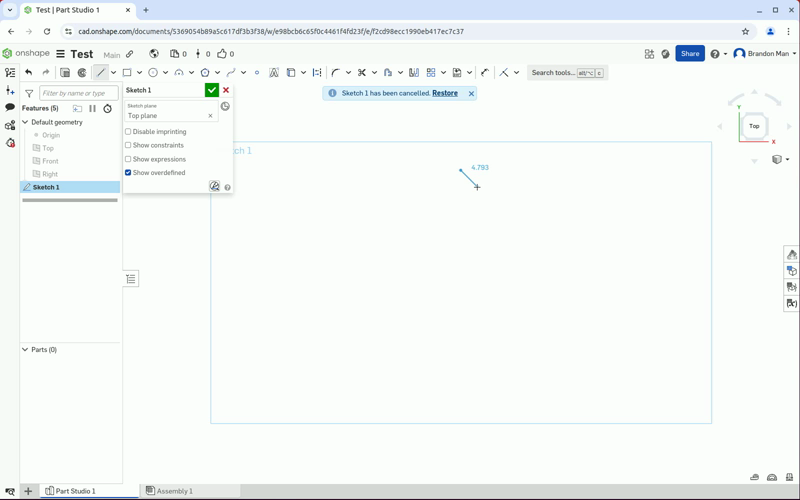
key_up(shift)
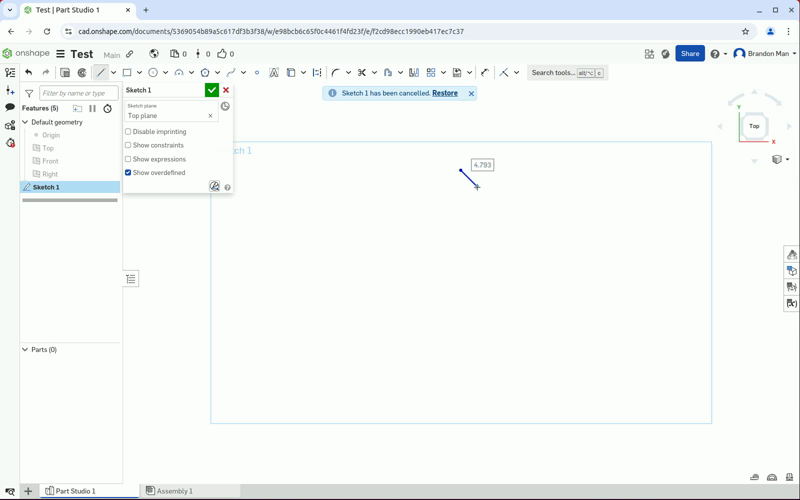
key_down(shift)
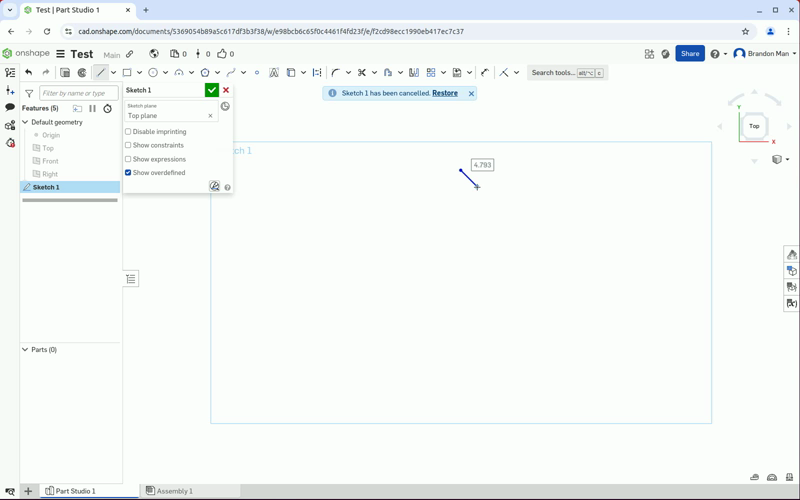
mouse_move(507, 186)
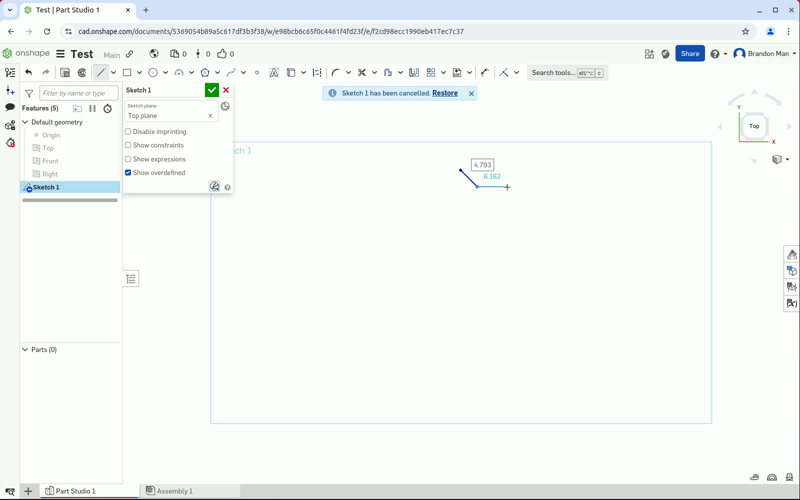
mouse_move(517, 227)
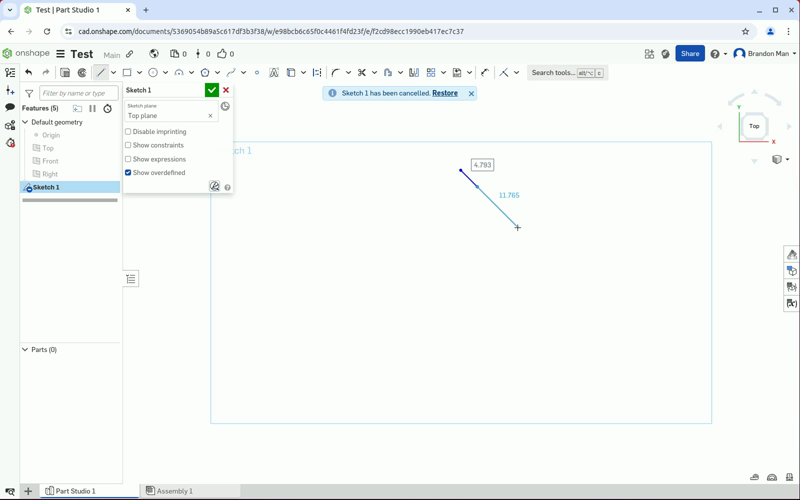
click(517, 227)
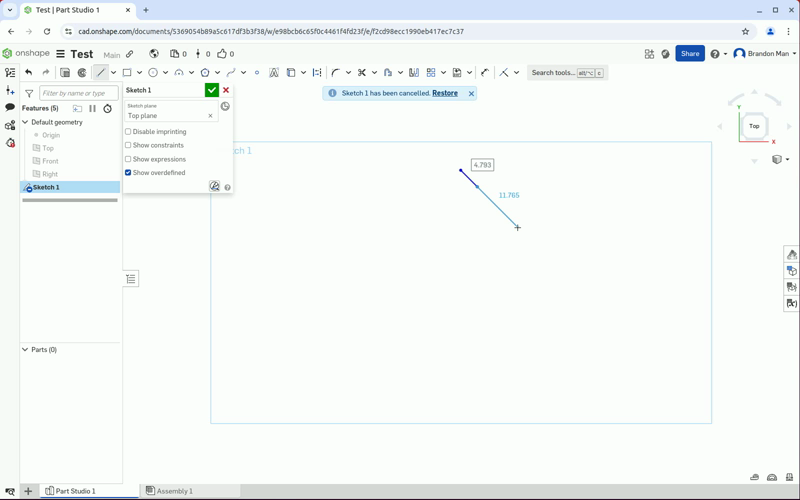
key_up(shift)
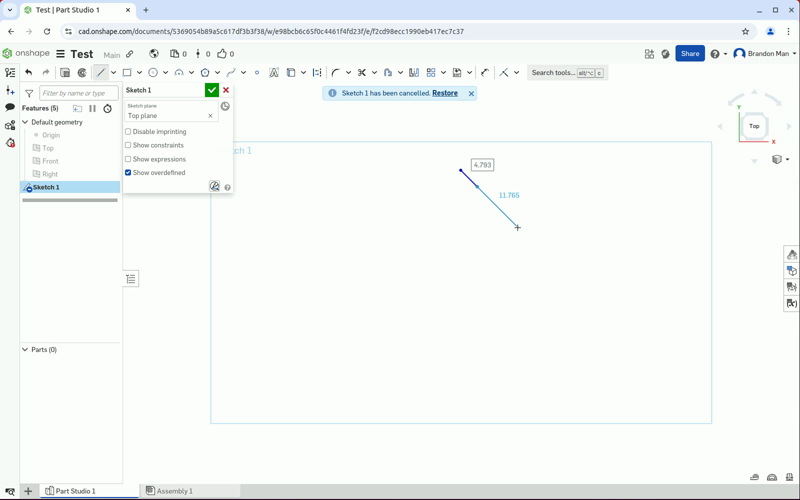
key_down(shift)
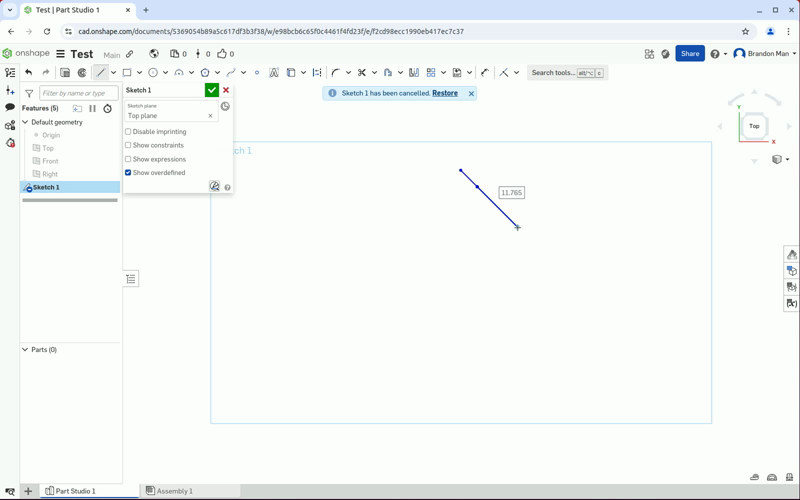
mouse_move(573, 170)
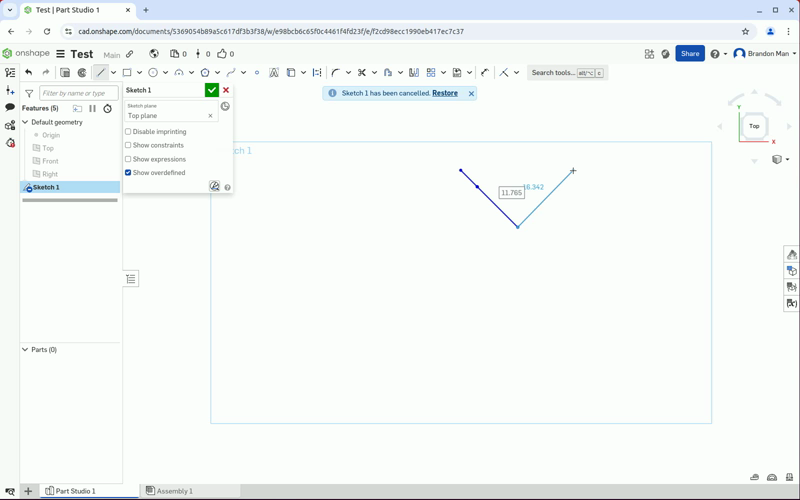
click(573, 170)
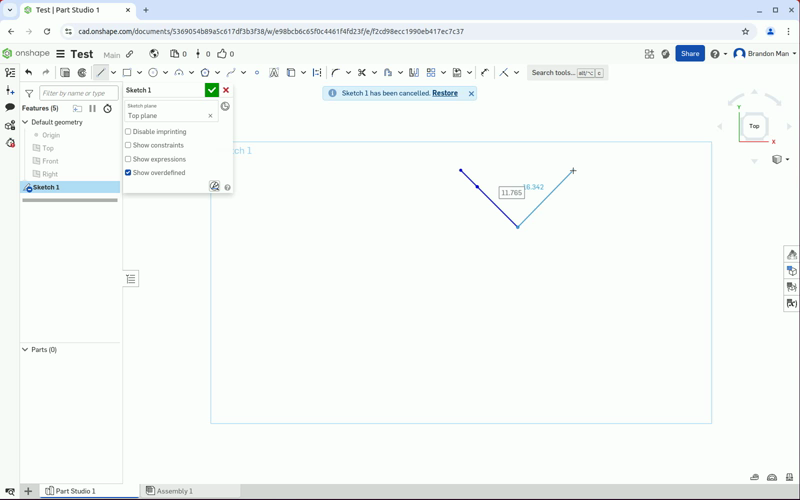
key_up(shift)
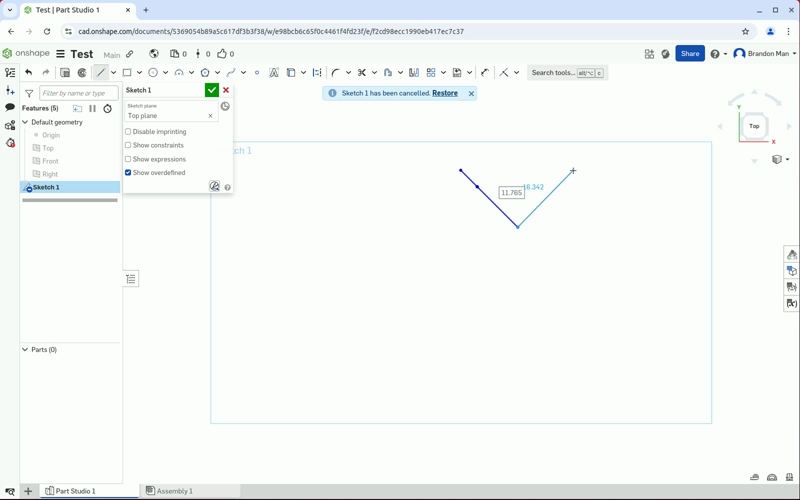
key_down(shift)
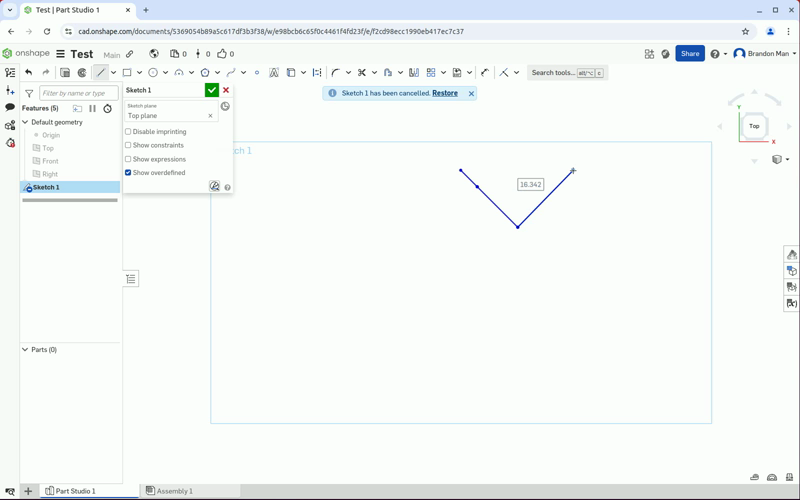
mouse_move(460, 170)
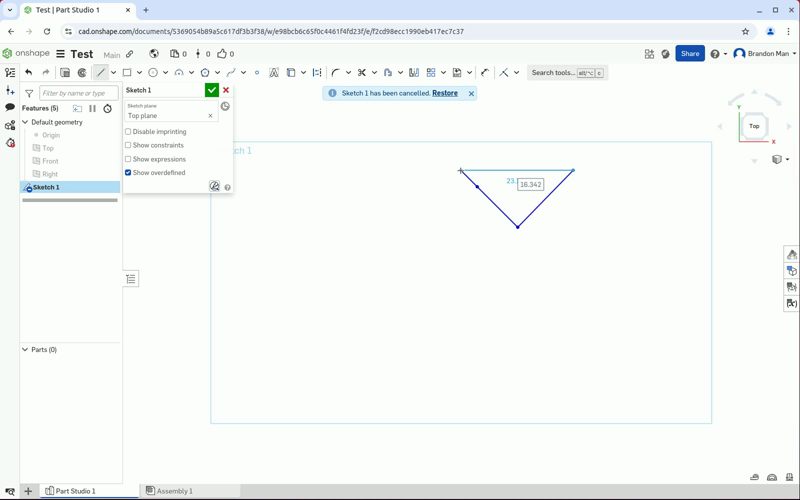
key_up(shift)
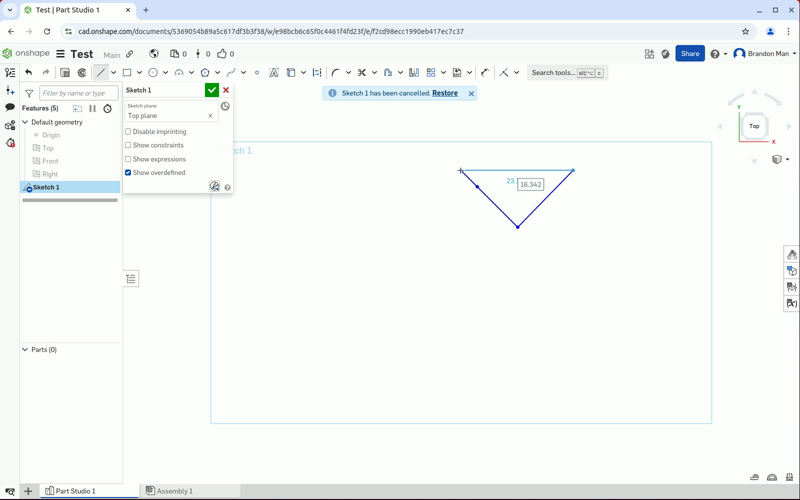
click(460, 170)
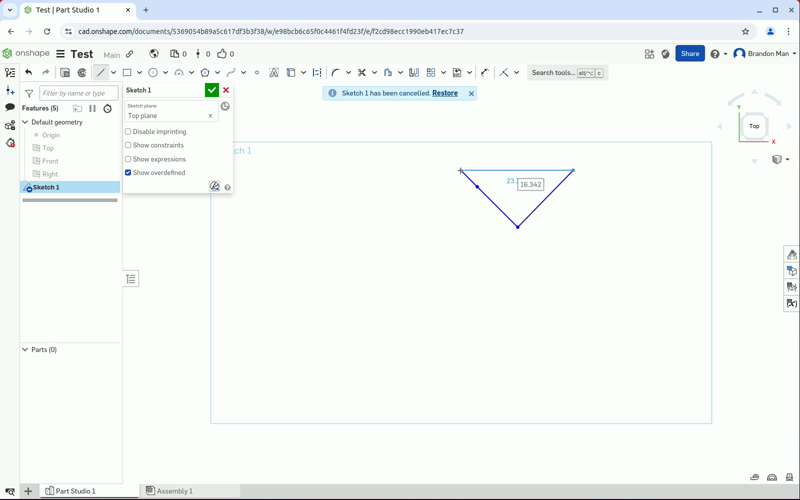
key(esc)
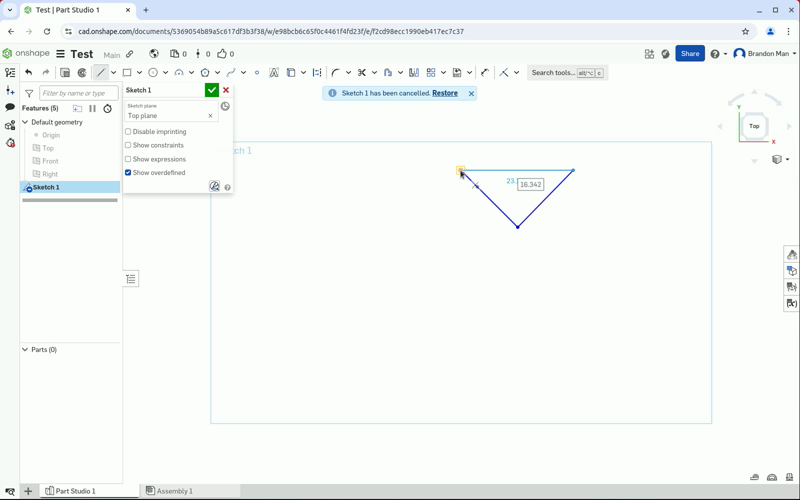
mouse_move(514, 178)
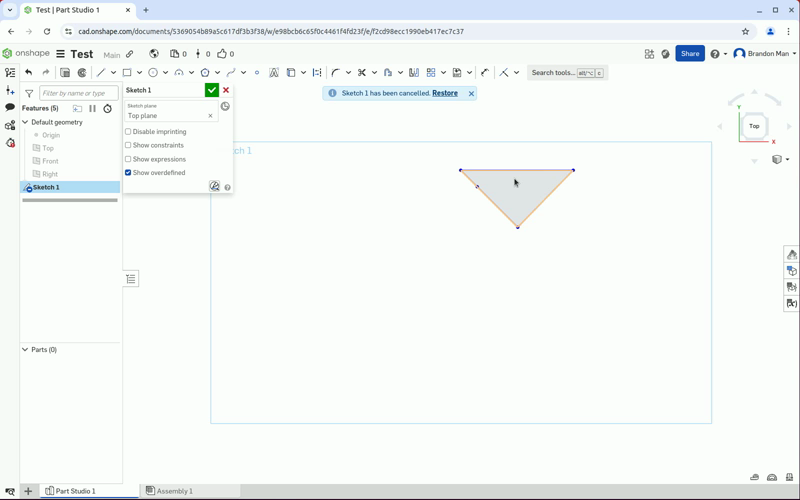
click(514, 178)
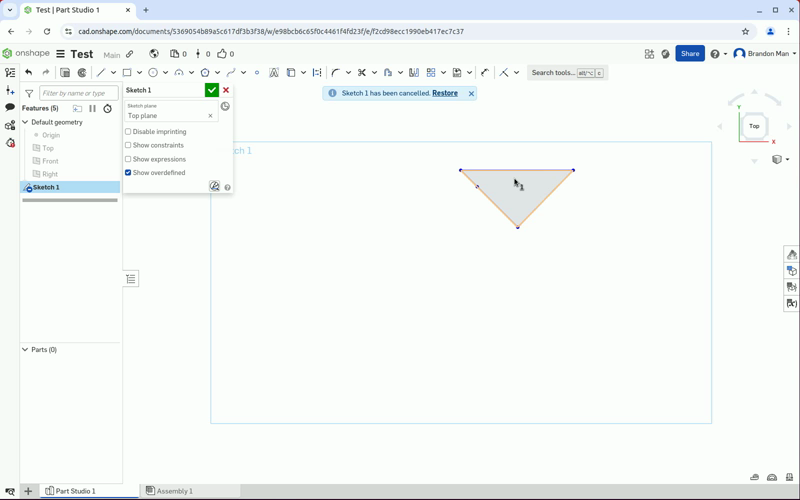
mouse_move(73, 352)
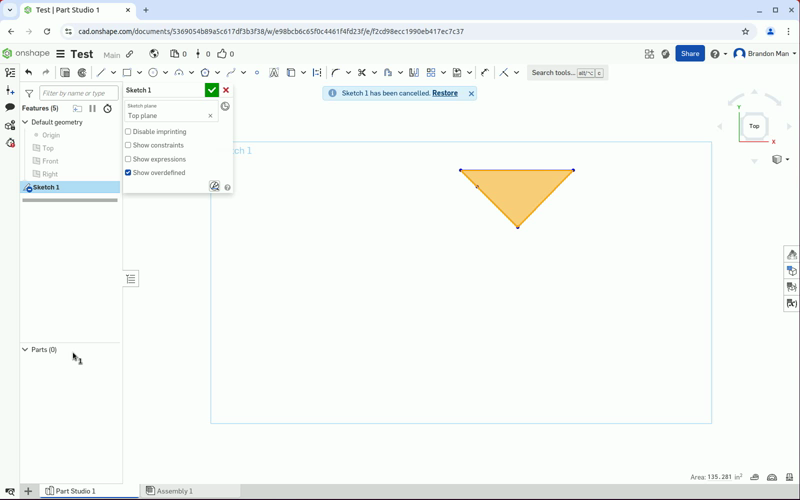
key(shift+y)
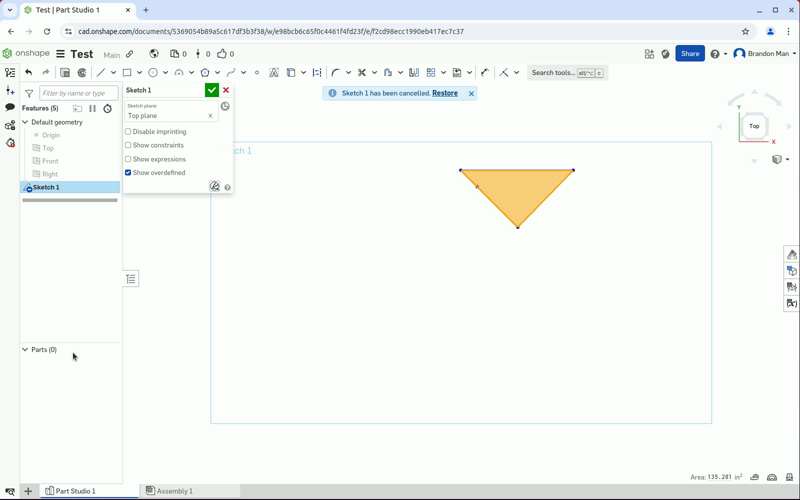
key(shift+e)
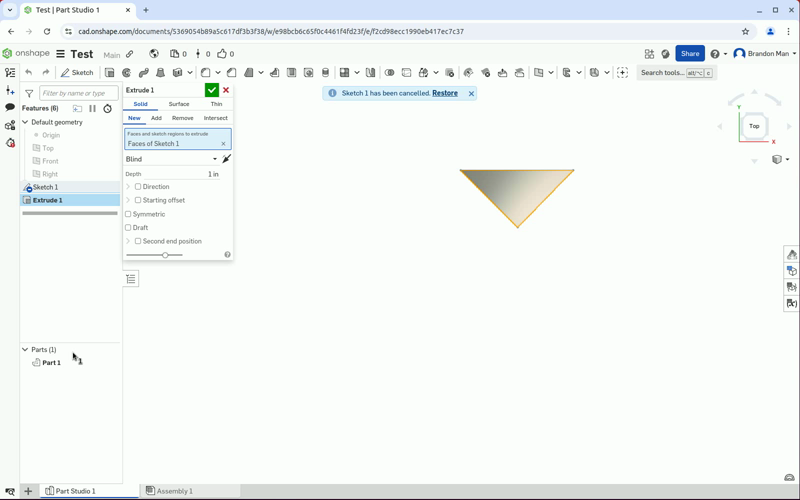
mouse_move(143, 106)
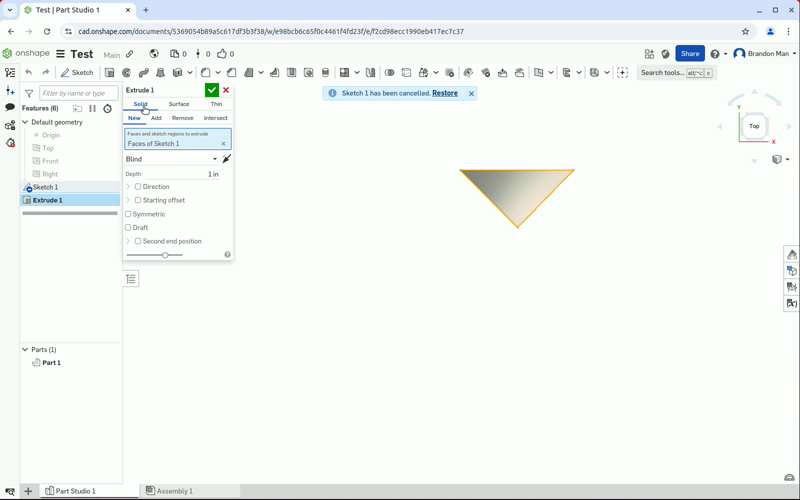
click(143, 106)
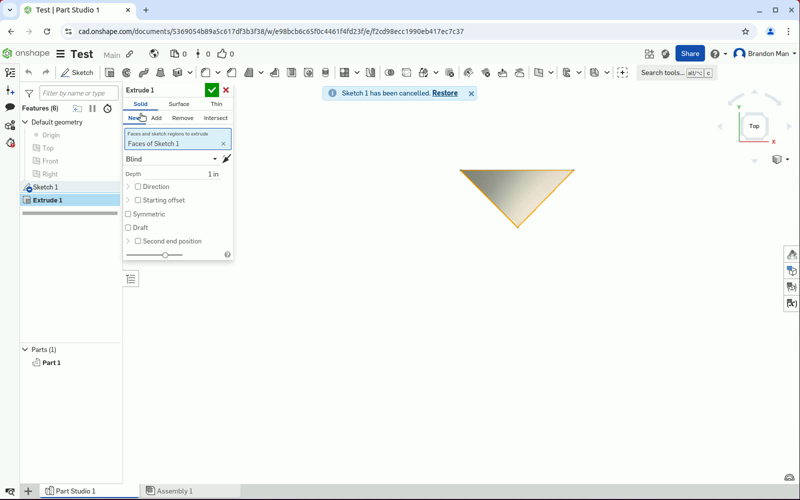
mouse_move(137, 120)
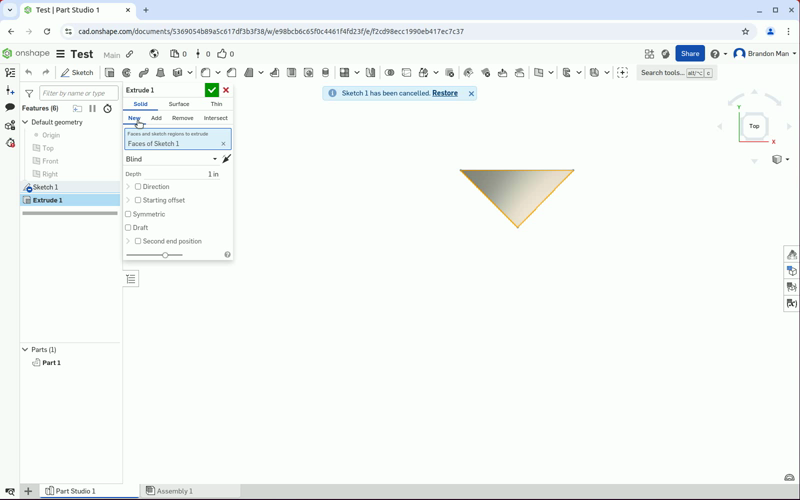
click(137, 120)
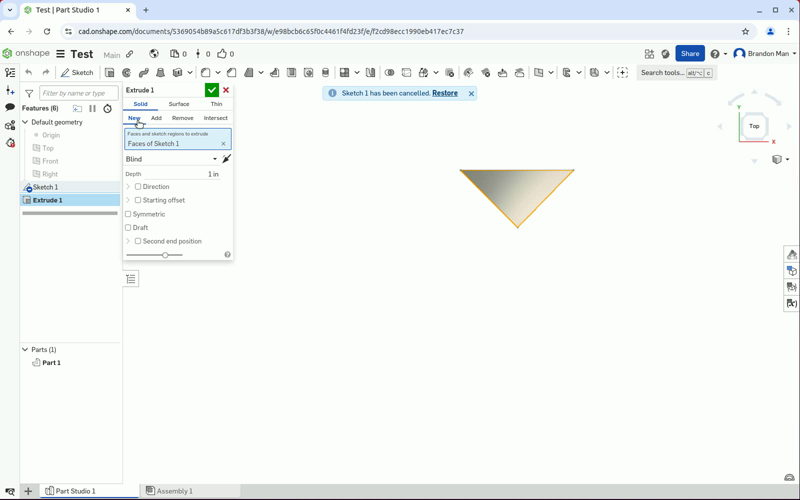
key(tab, 4)
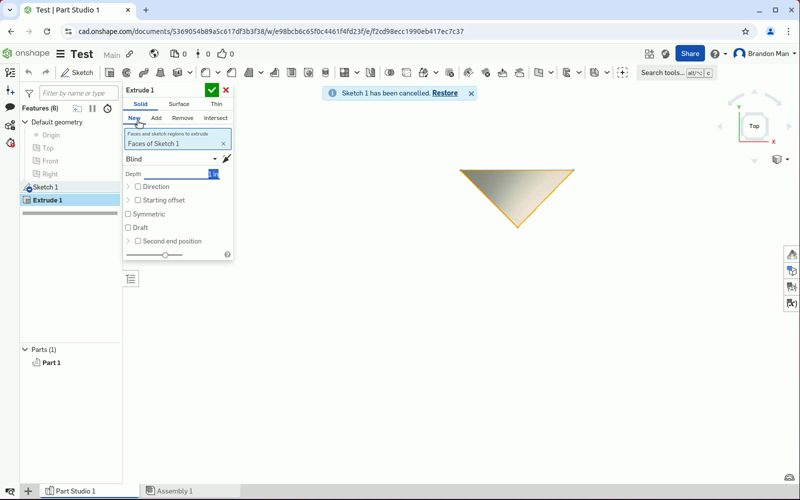
text(11.554)
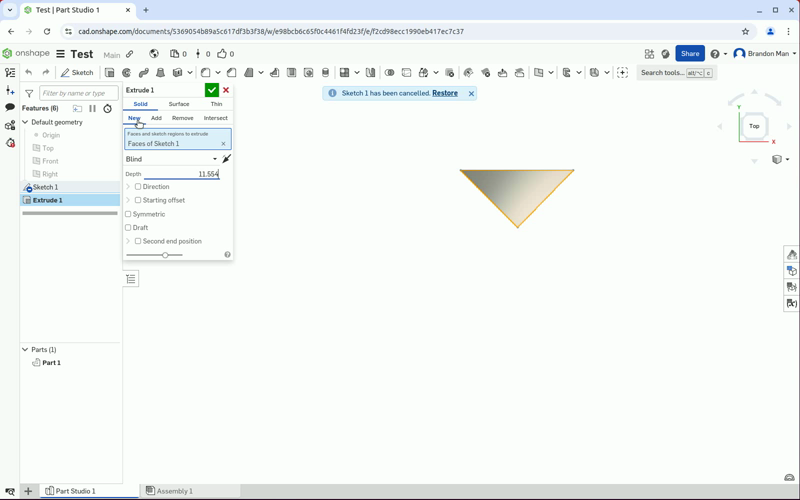
key(enter)
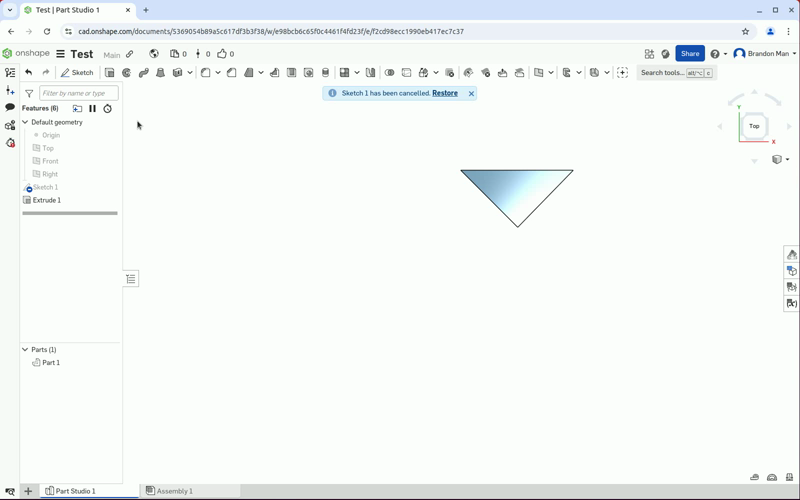
key(shift+h)
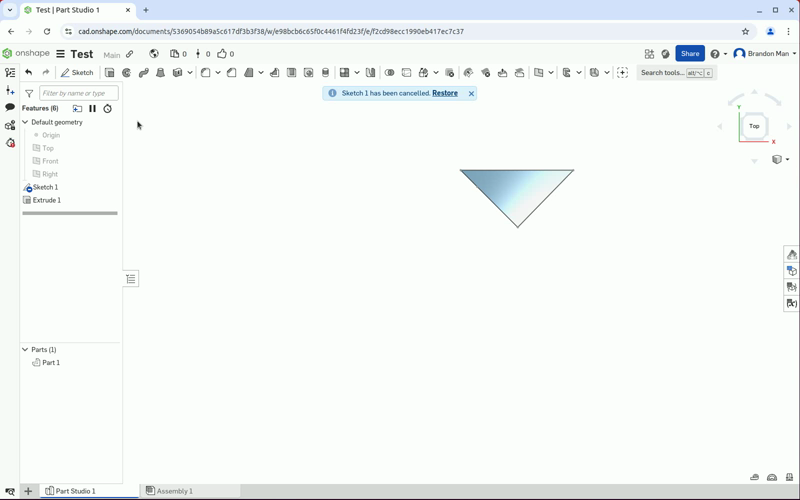
key(shift+h)
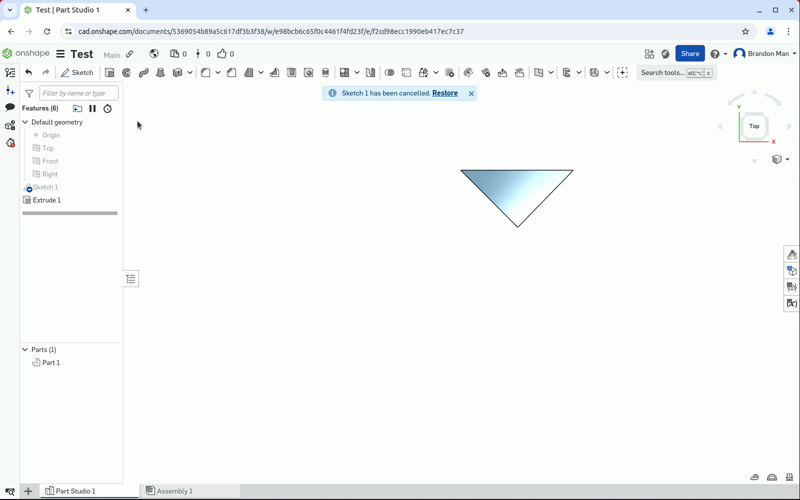
mouse_move(73, 189)
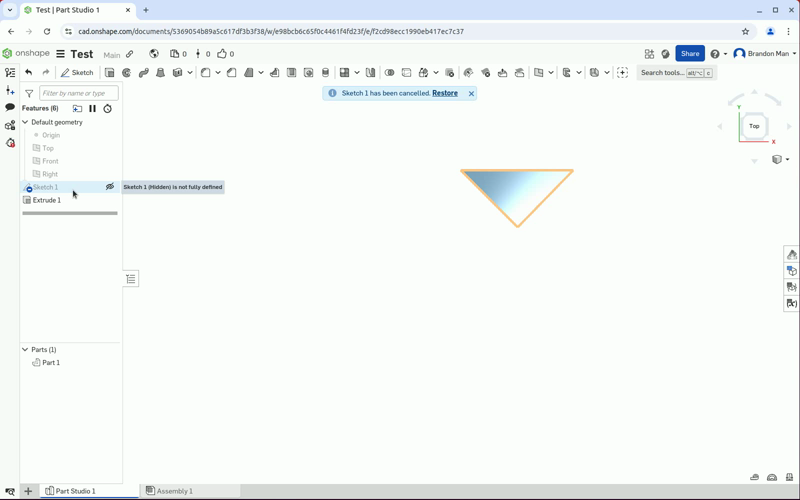
click(73, 189)
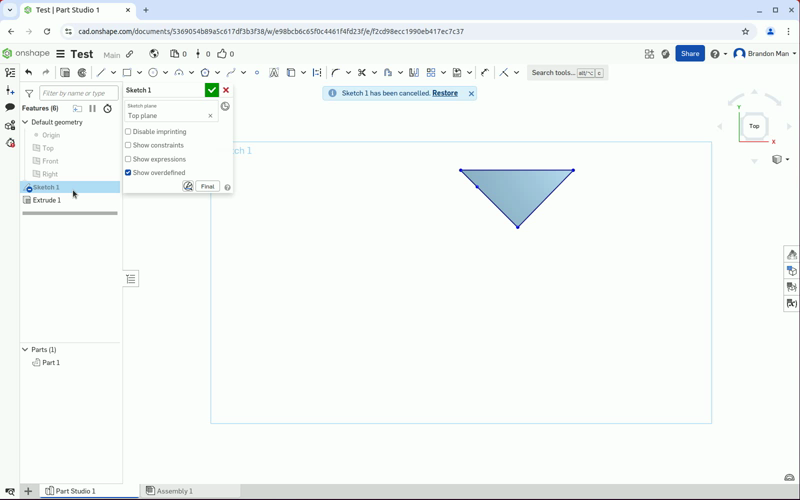
mouse_move(229, 92)
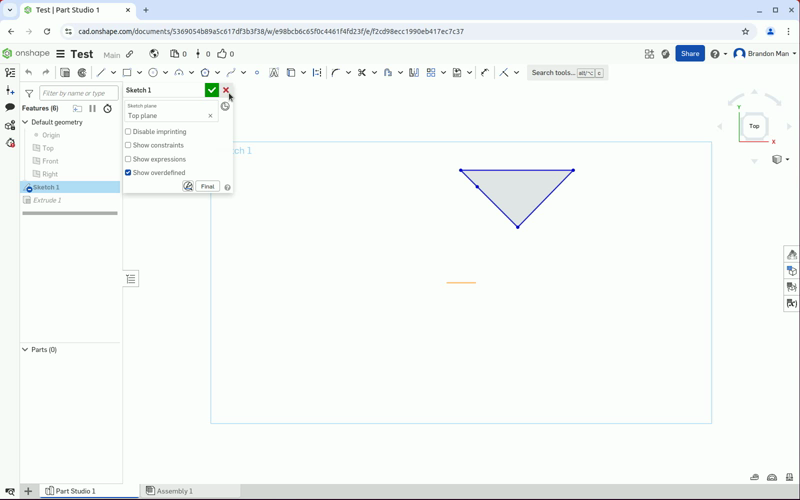
click(229, 92)
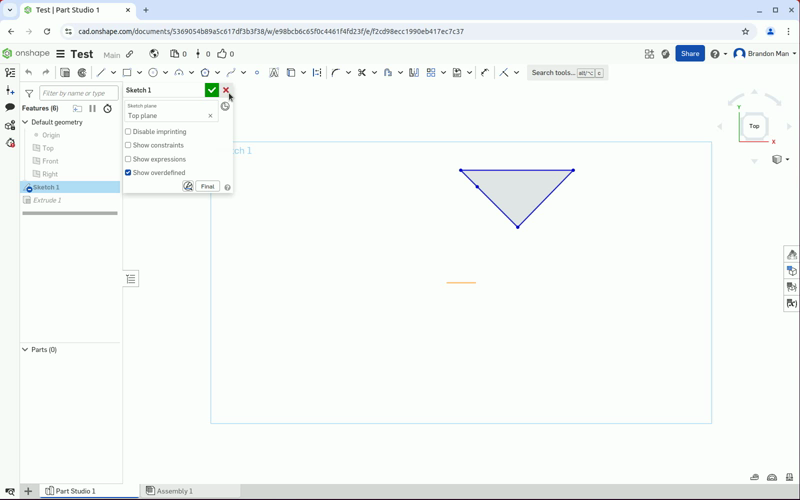
key(shift+s)
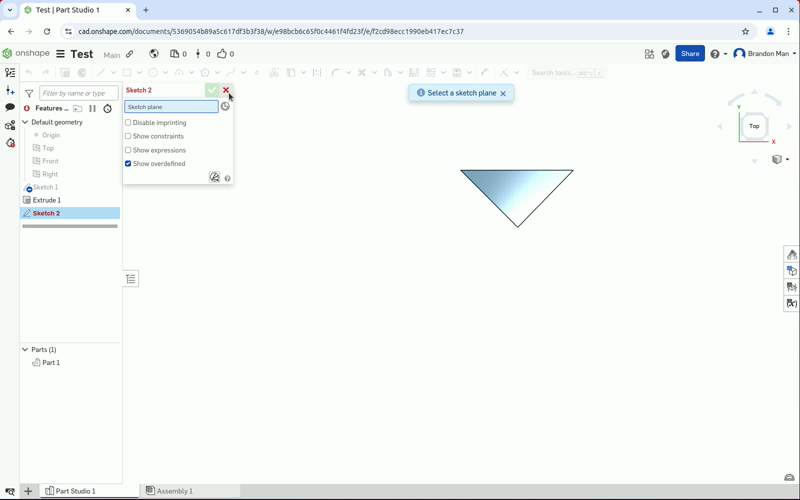
mouse_move(73, 150)
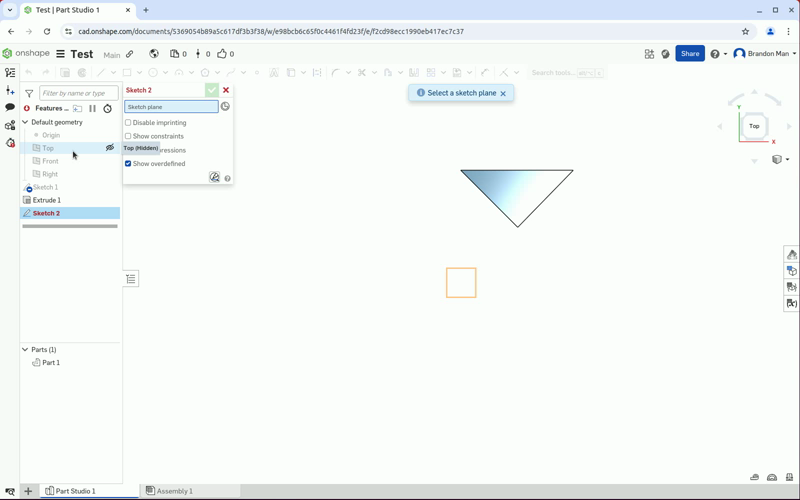
click(73, 150)
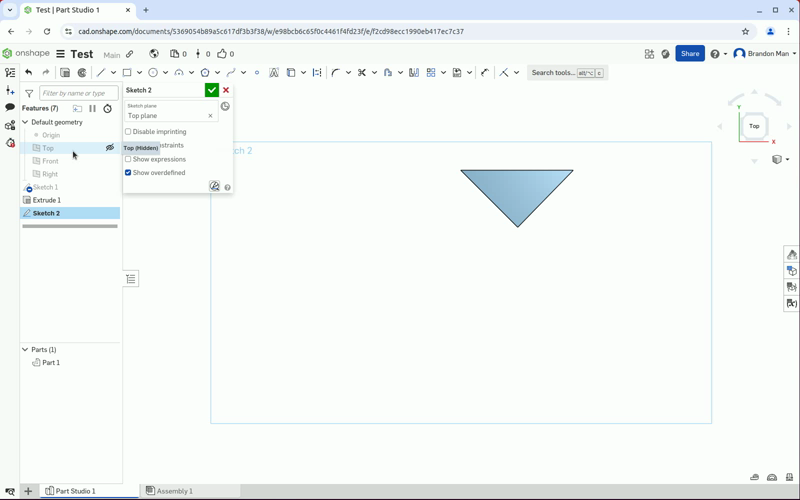
mouse_move(73, 352)
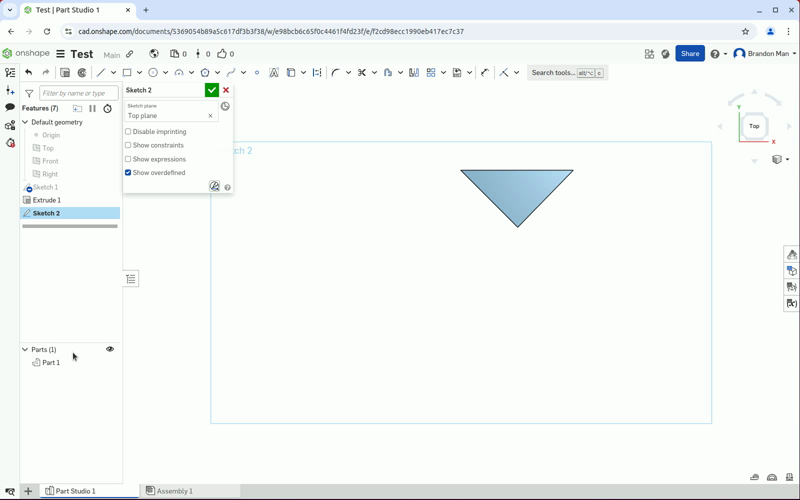
key(y)
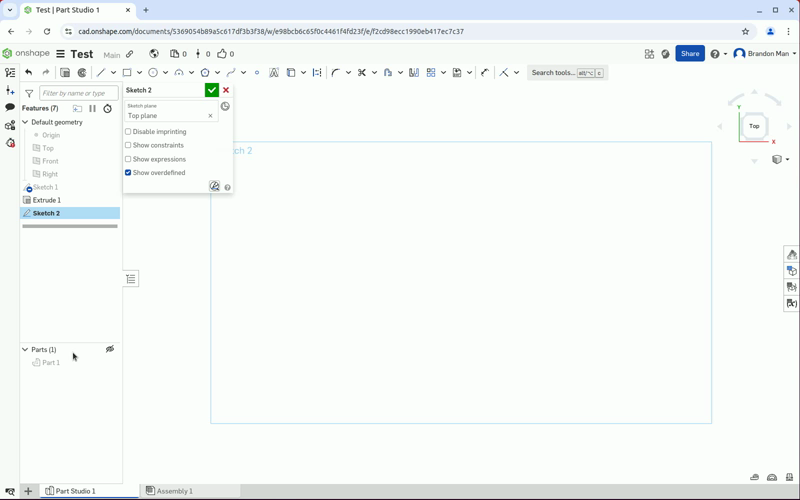
key(l)
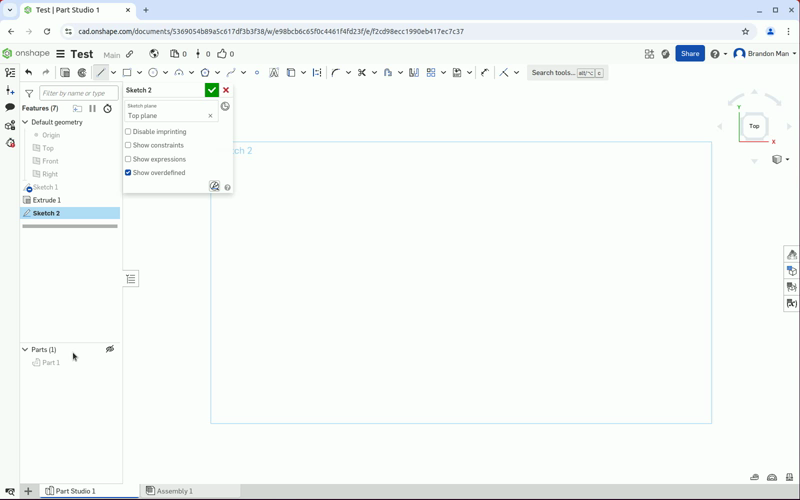
key_down(shift)
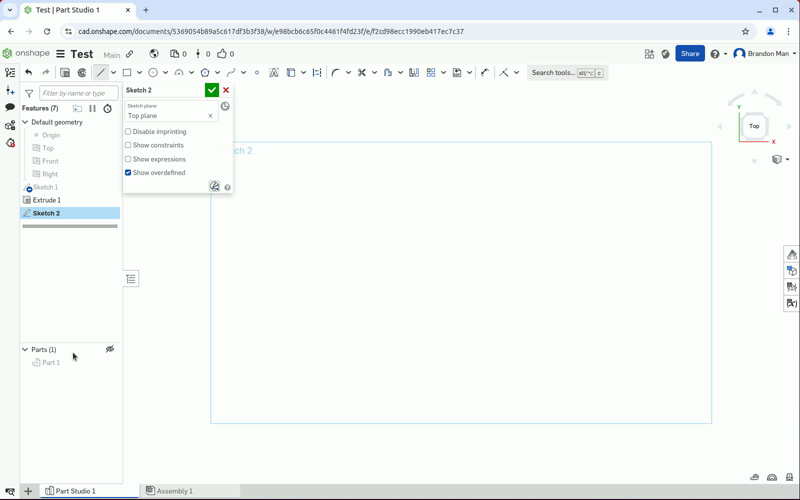
mouse_move(460, 282)
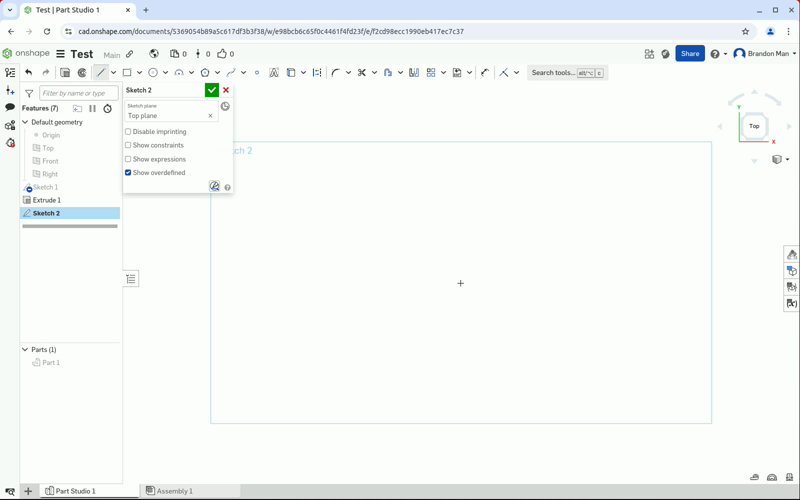
click(460, 282)
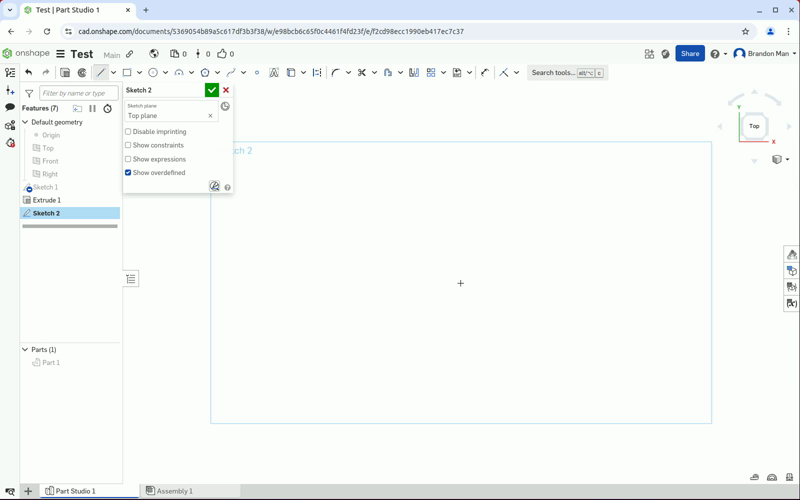
key_up(shift)
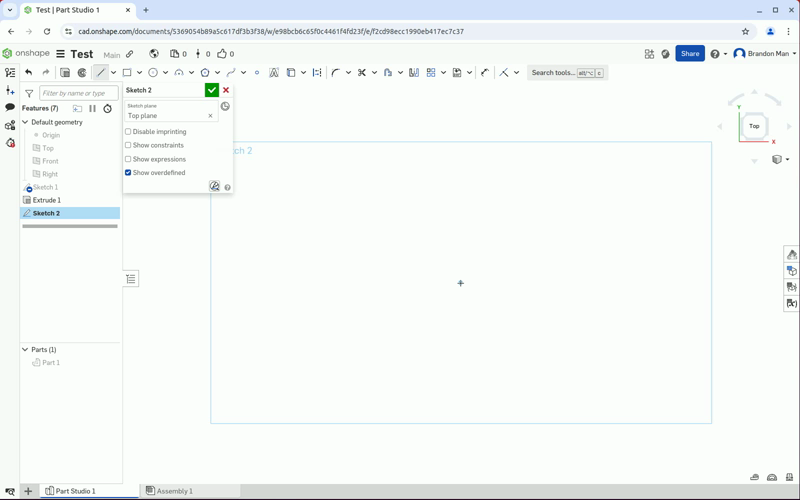
key_down(shift)
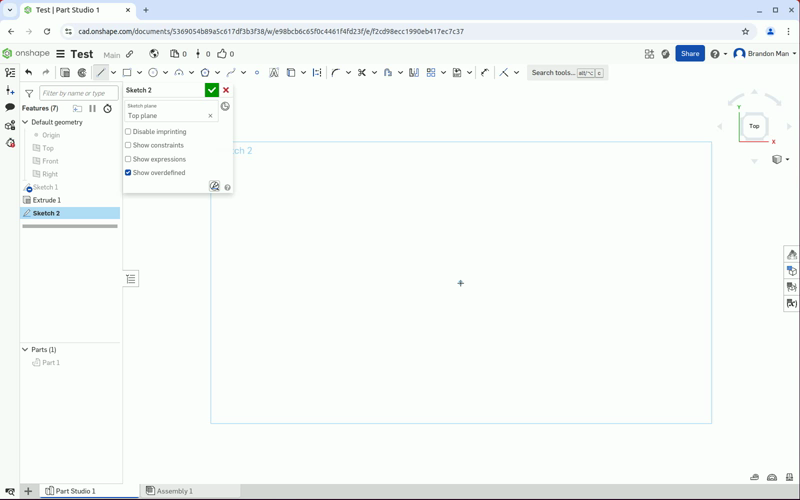
mouse_move(517, 226)
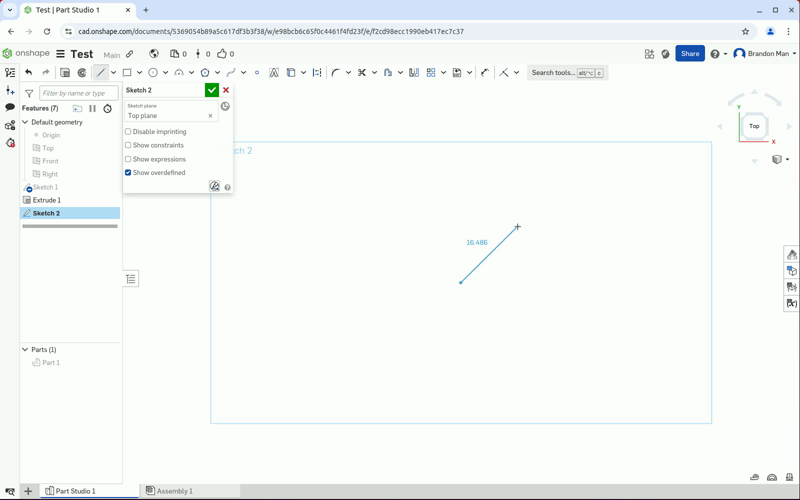
click(517, 226)
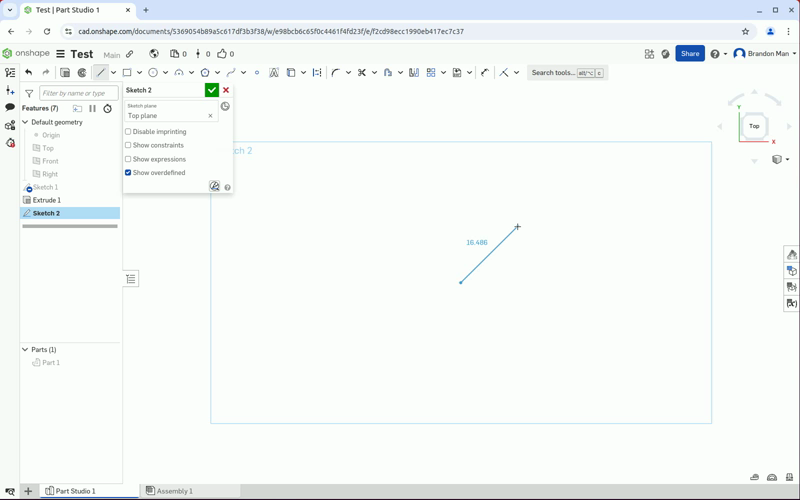
key_up(shift)
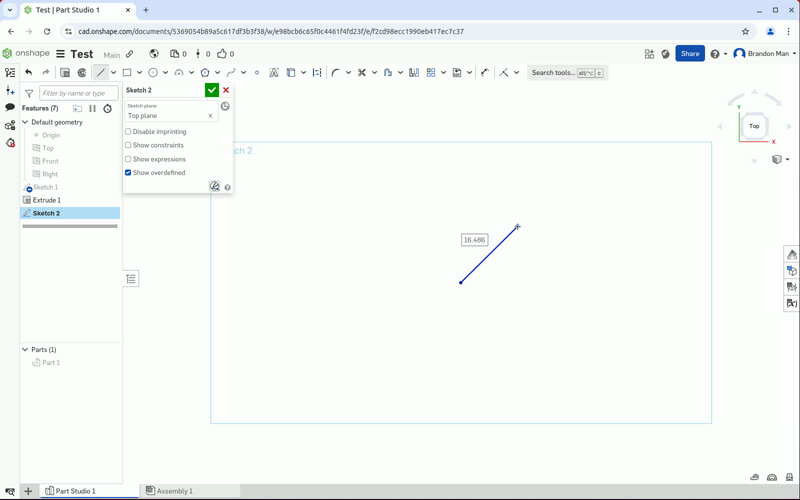
key_down(shift)
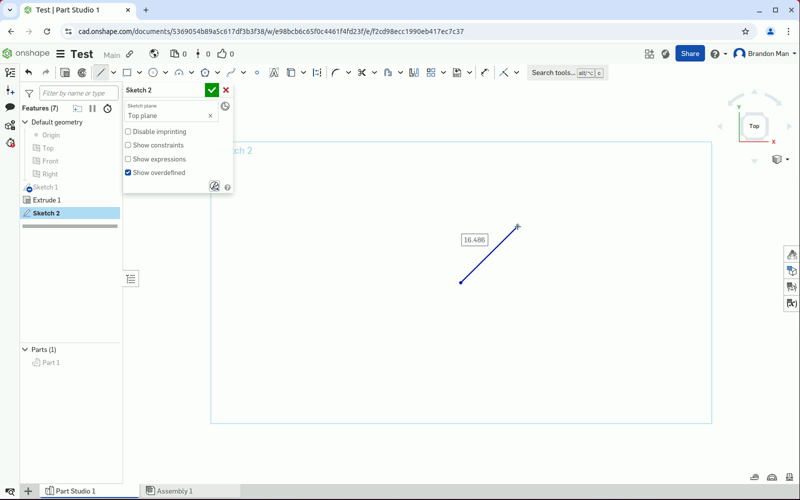
mouse_move(547, 226)
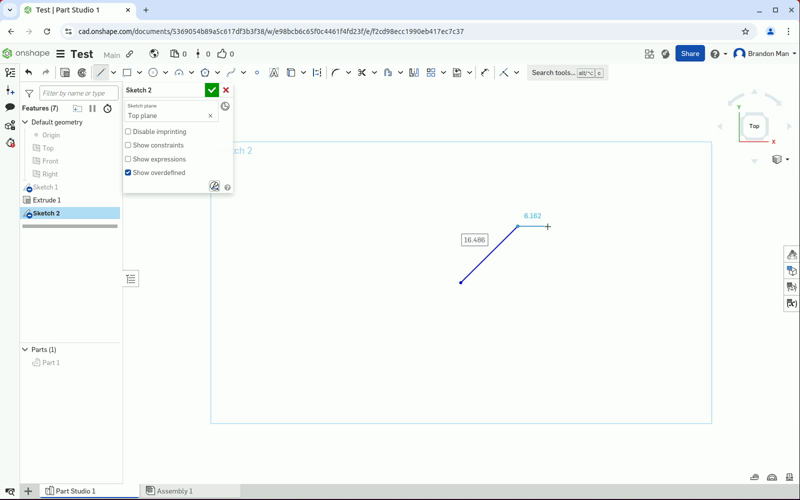
mouse_move(477, 186)
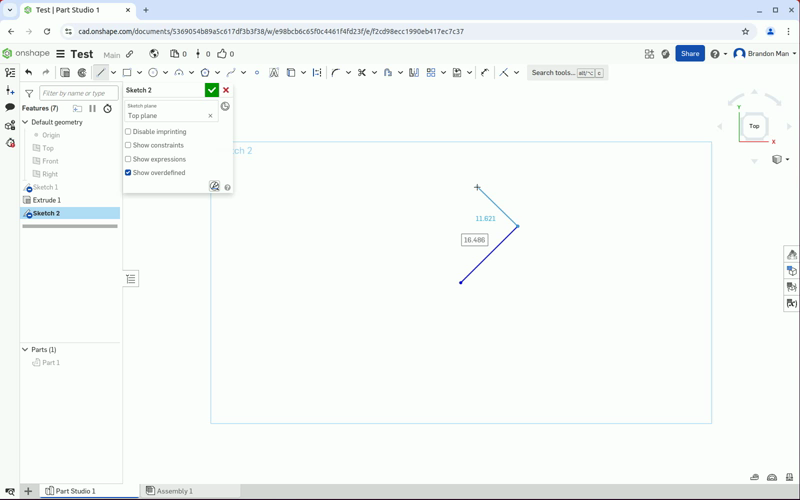
click(477, 186)
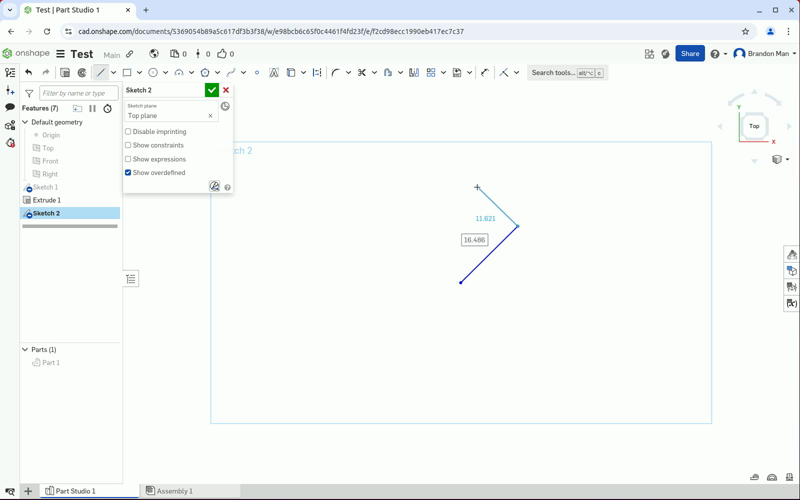
key_up(shift)
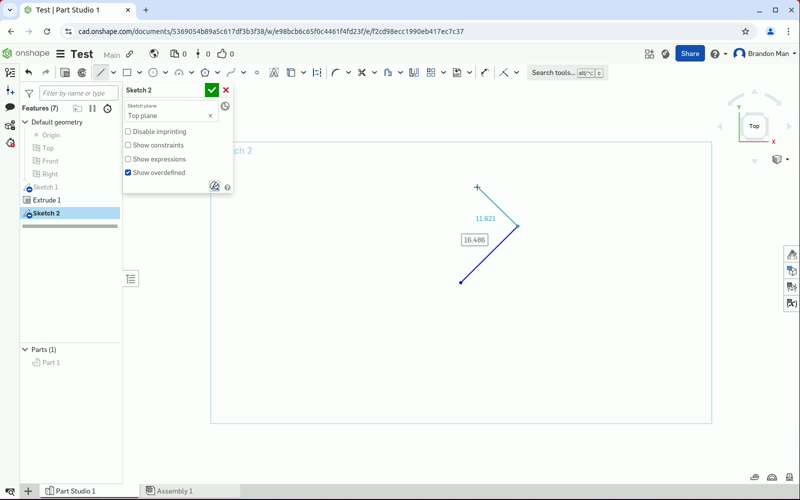
key_down(shift)
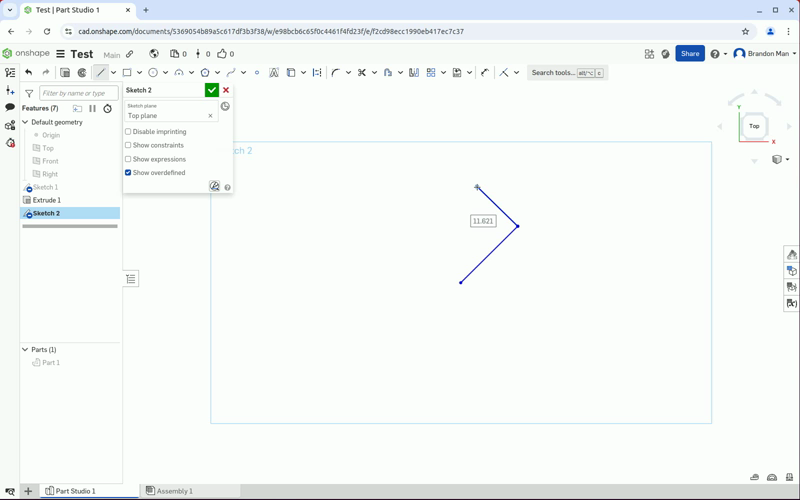
mouse_move(507, 186)
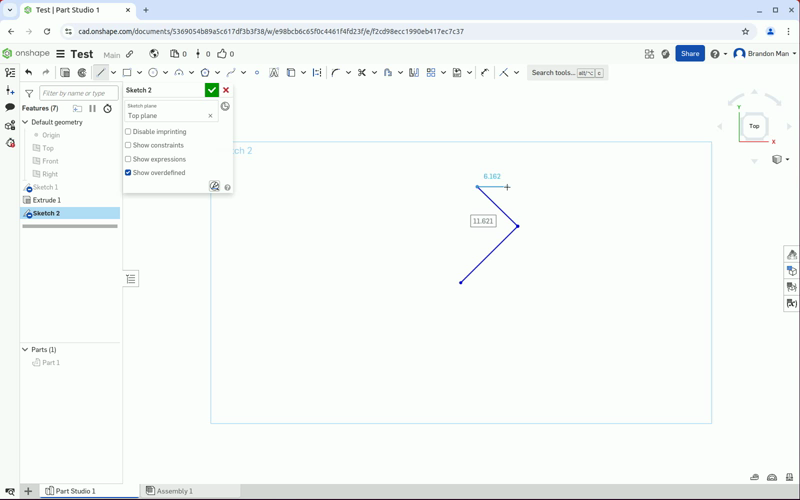
mouse_move(460, 202)
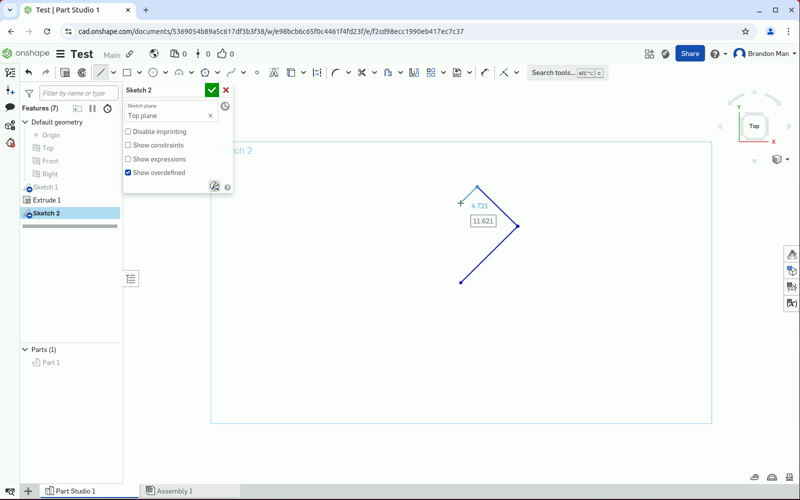
click(460, 202)
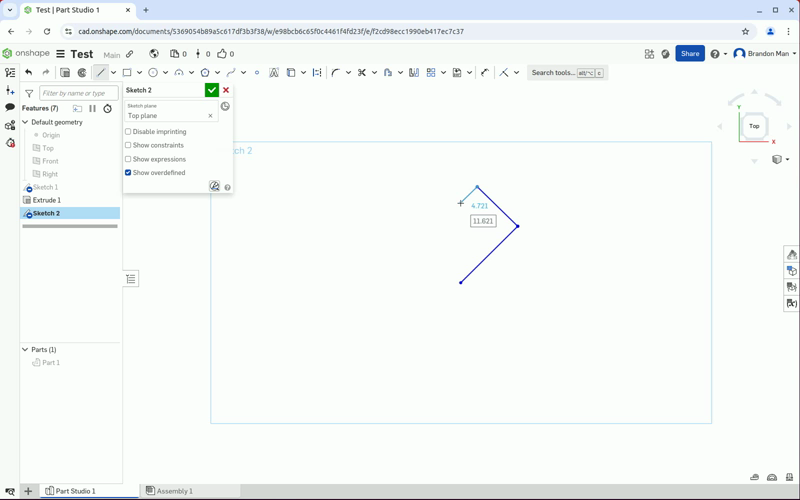
key_up(shift)
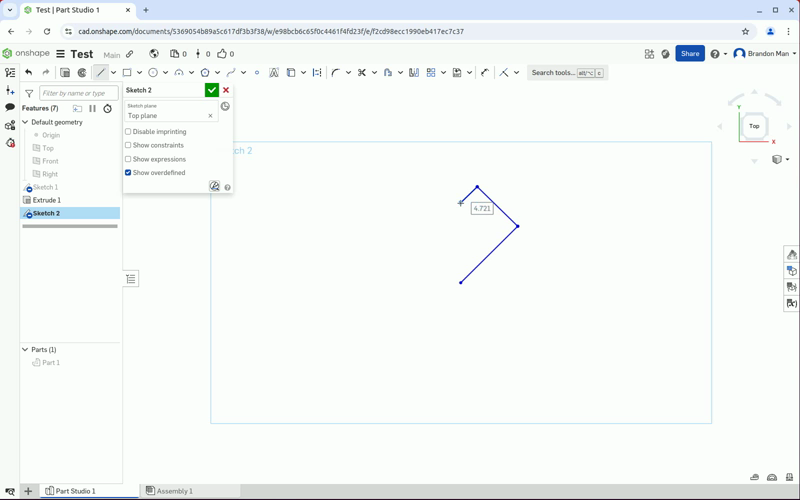
key_down(shift)
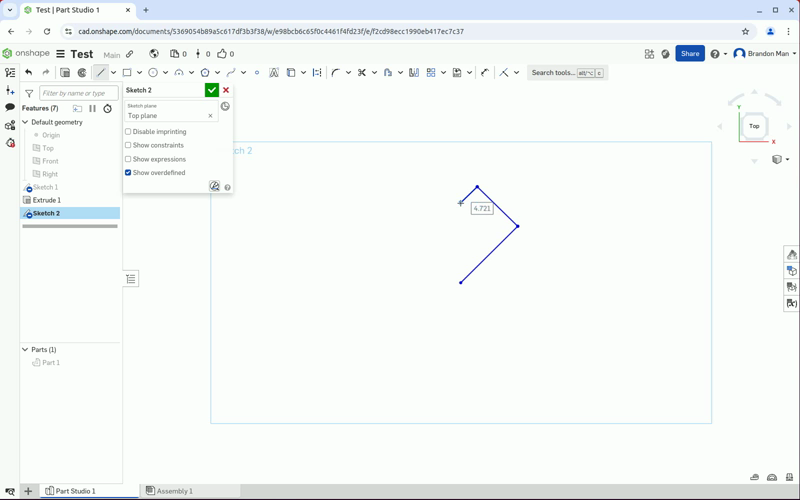
mouse_move(460, 282)
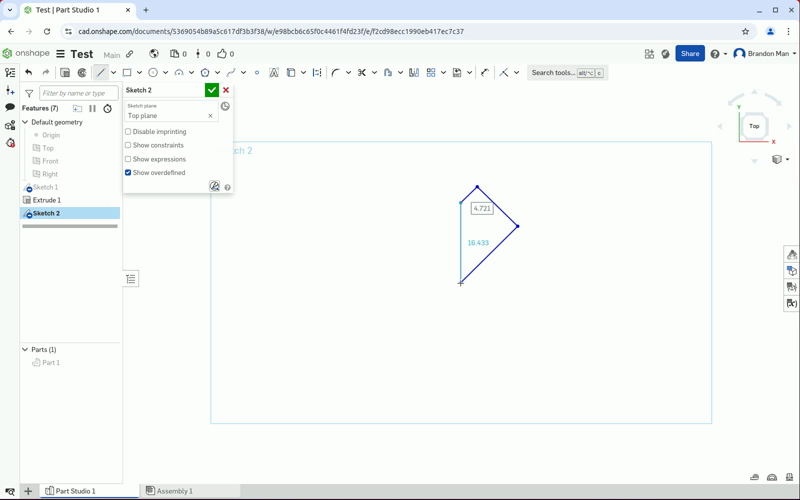
key_up(shift)
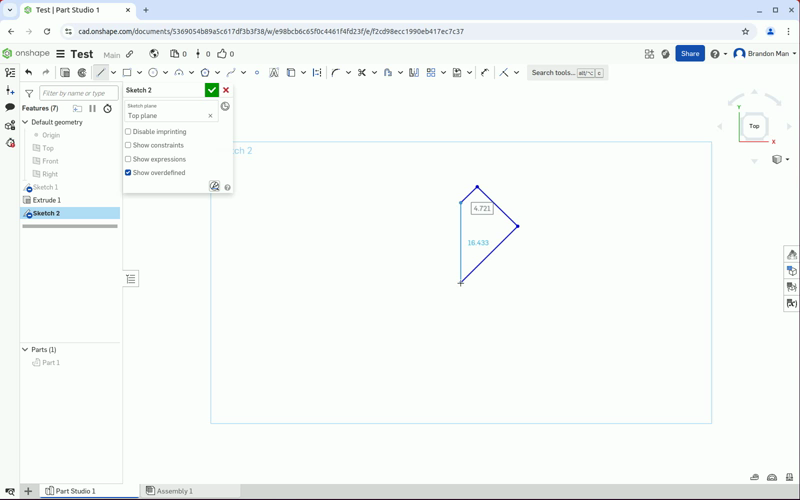
click(460, 282)
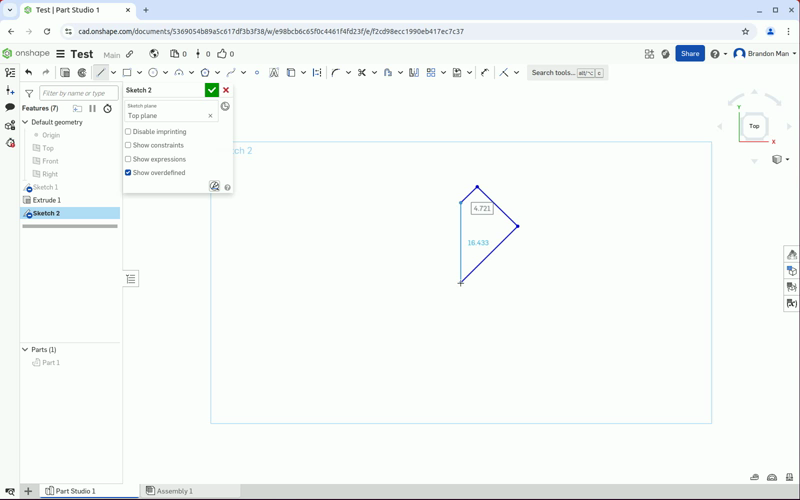
key(esc)
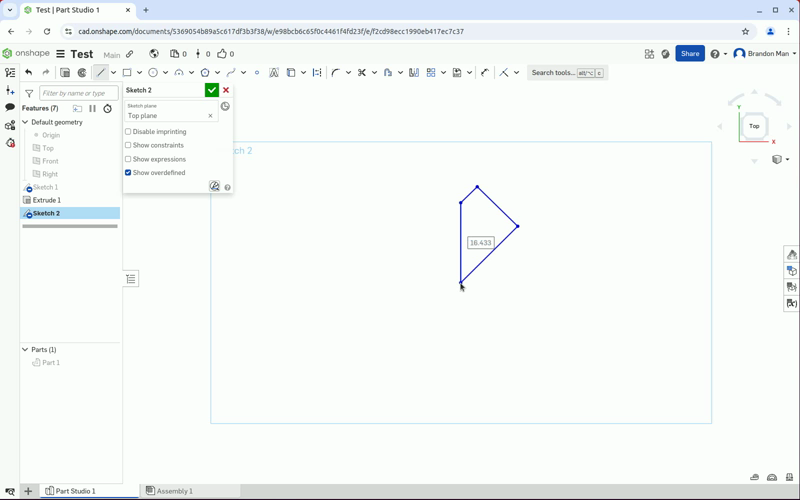
mouse_move(472, 266)
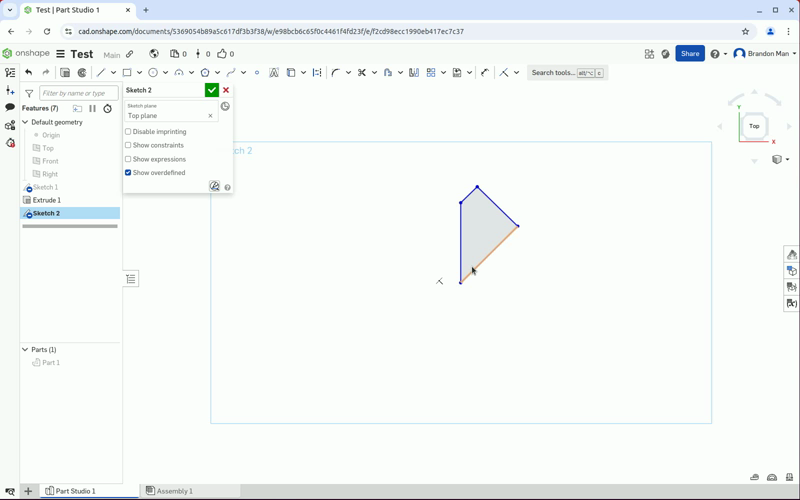
click(472, 266)
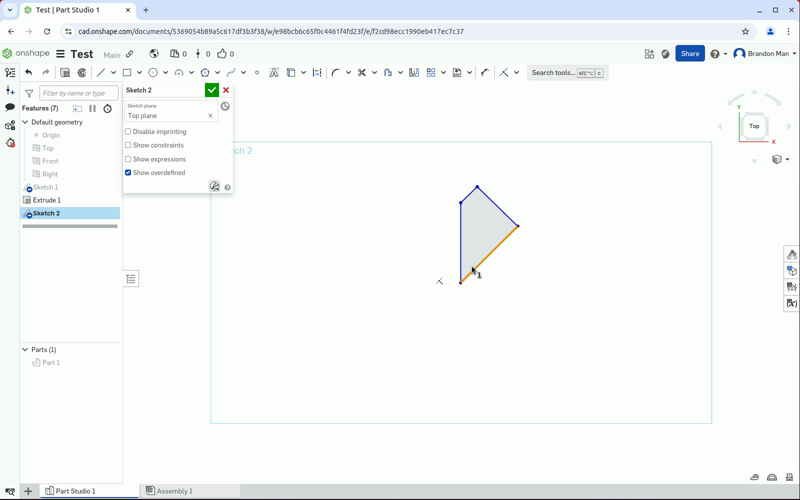
mouse_move(73, 352)
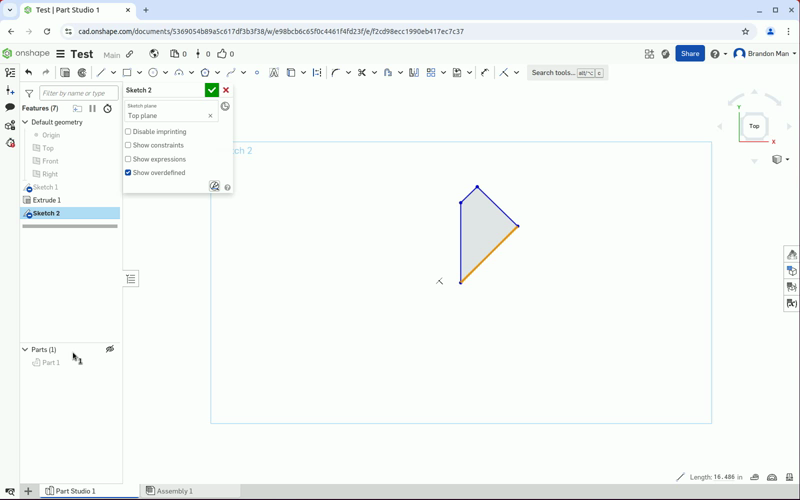
key(shift+y)
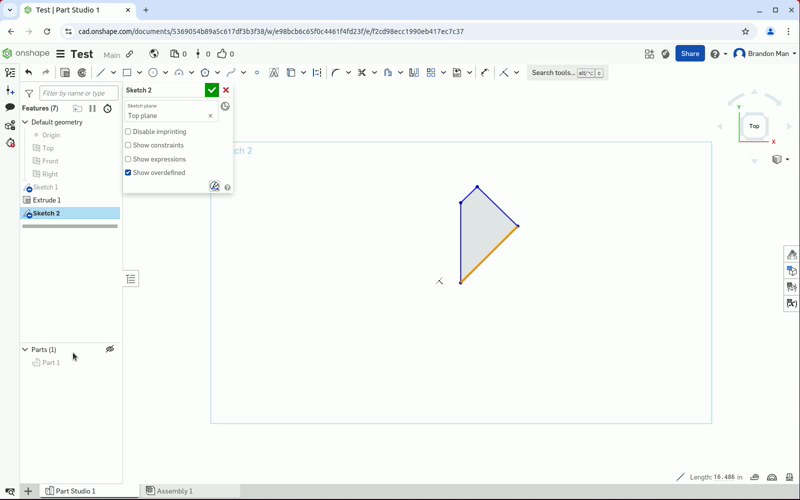
key(shift+e)
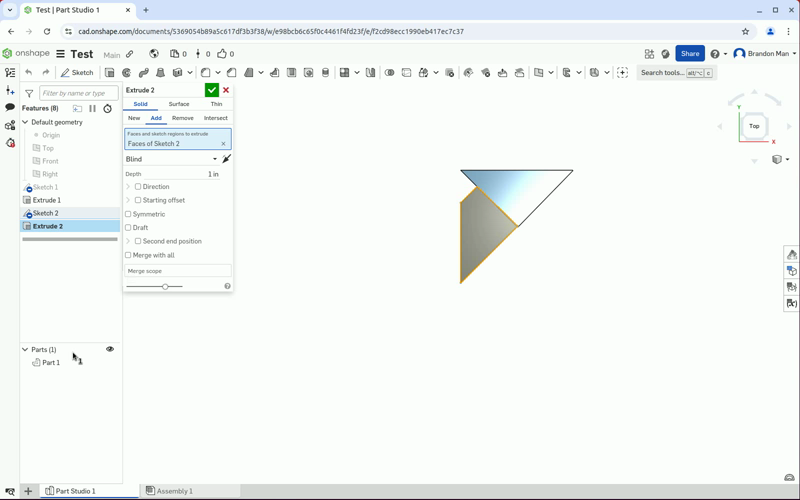
mouse_move(143, 106)
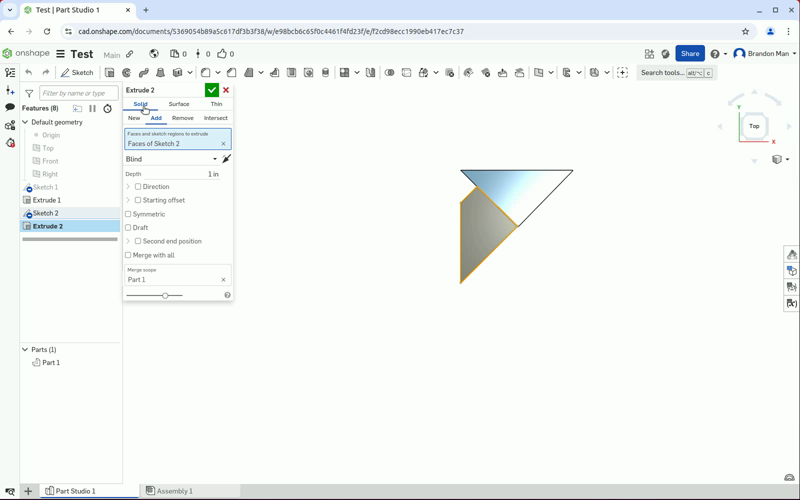
click(143, 106)
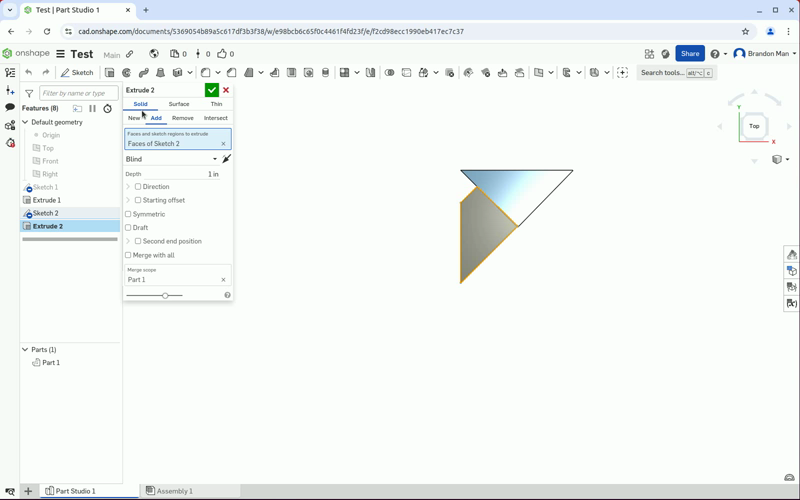
mouse_move(137, 120)
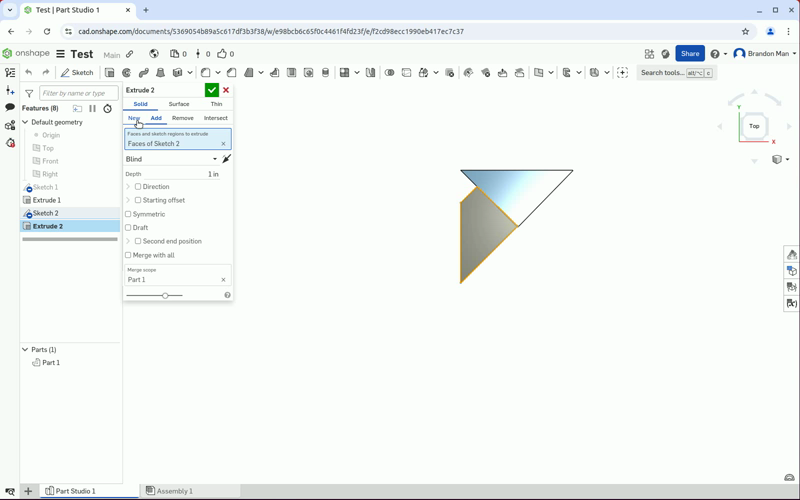
click(137, 120)
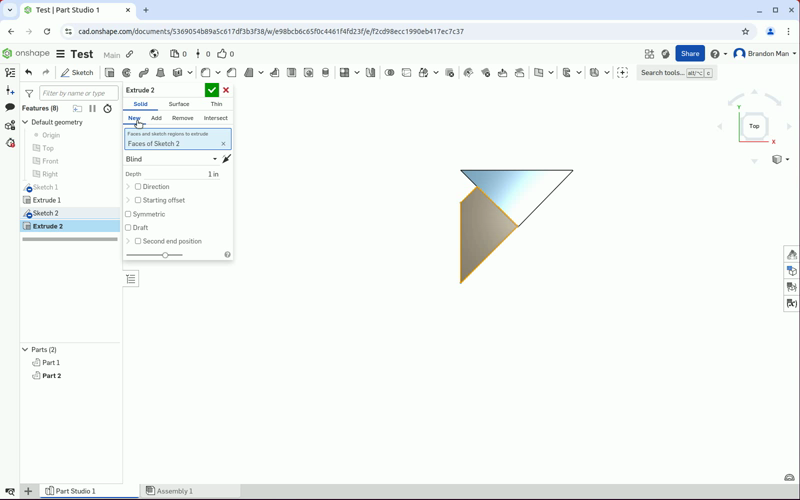
key(tab, 4)
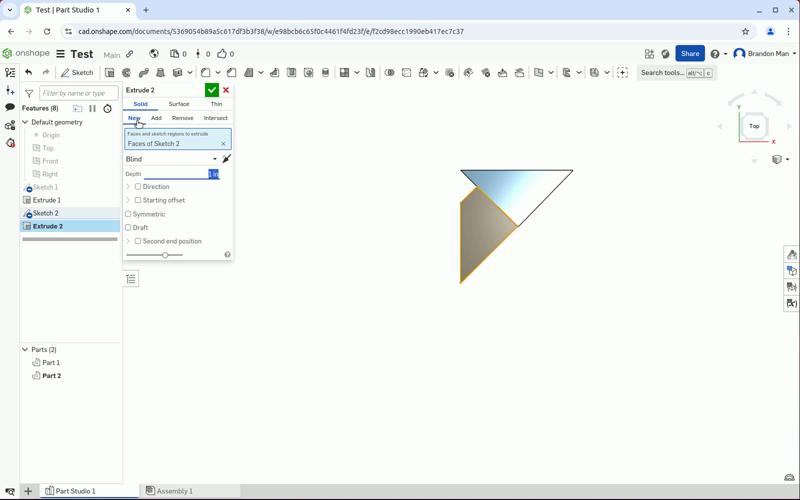
text(11.554)
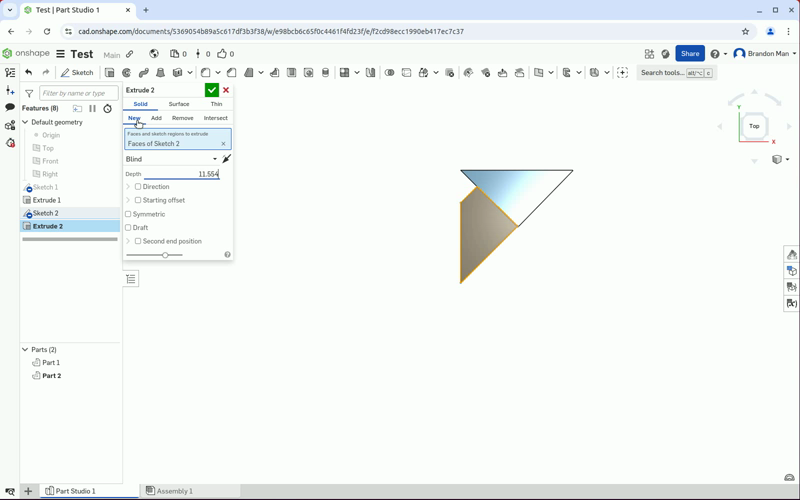
key(enter)
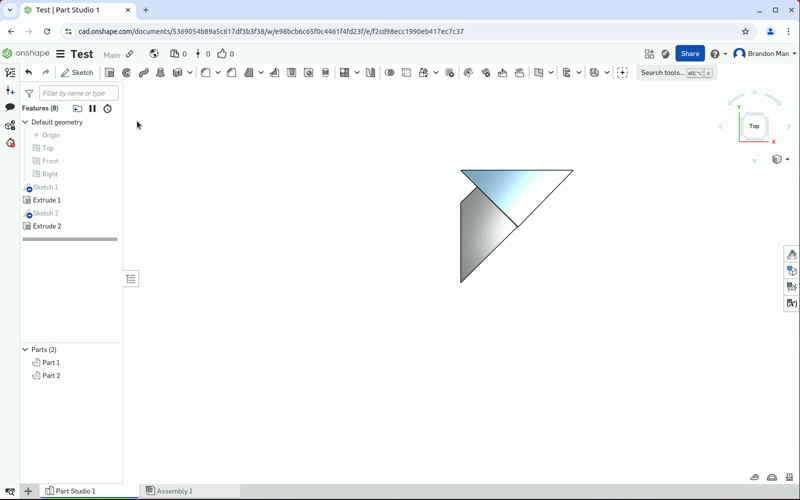
key(shift+h)
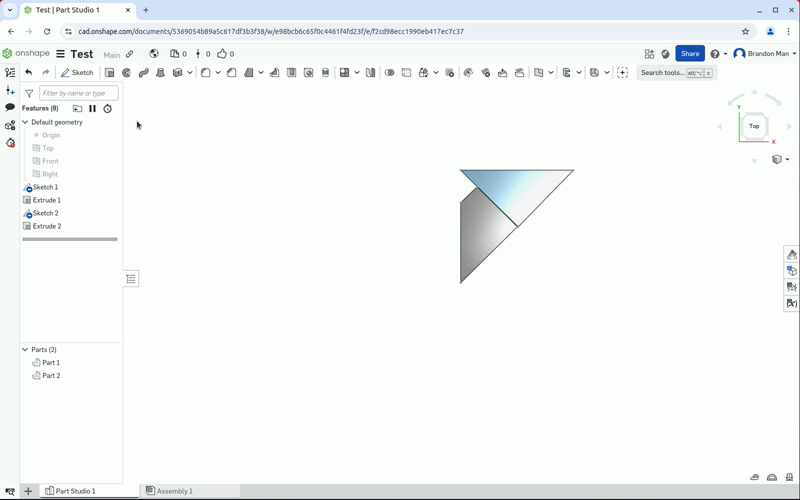
key(shift+h)
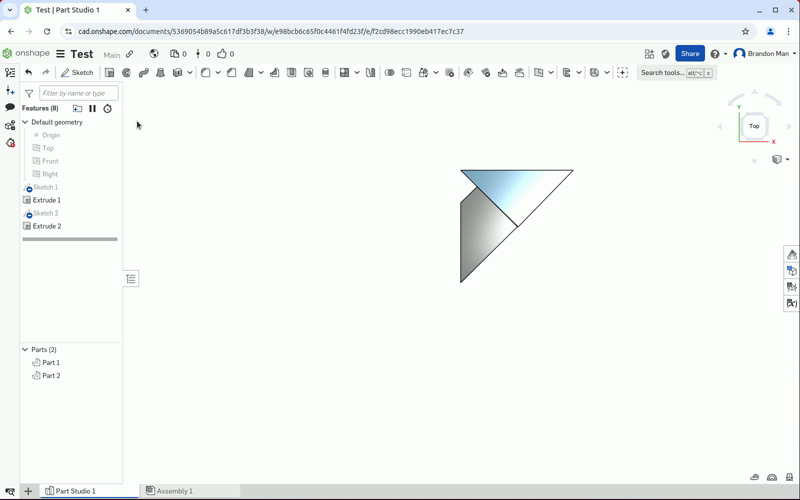
mouse_move(73, 189)
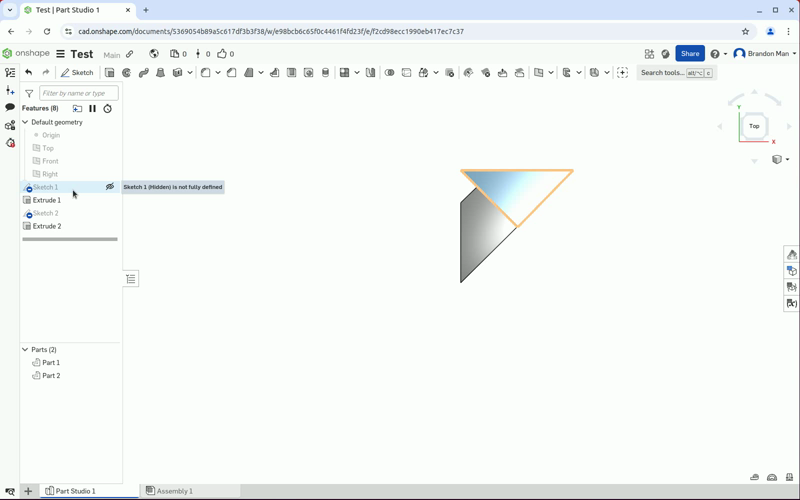
click(73, 189)
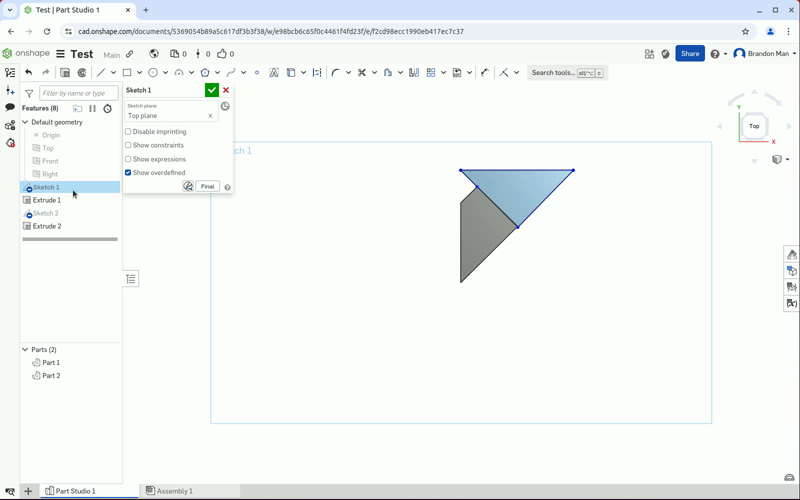
mouse_move(229, 92)
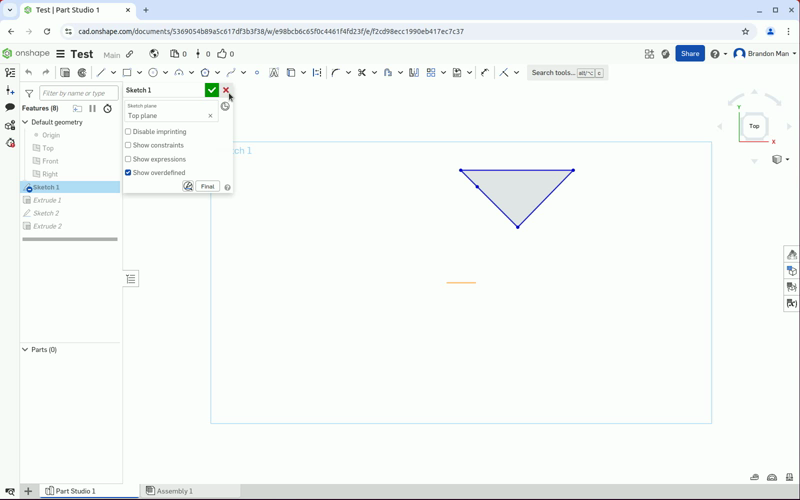
click(229, 92)
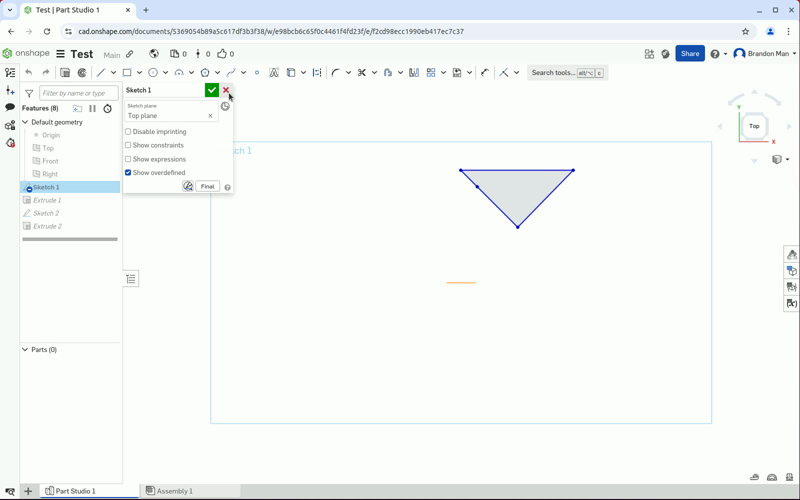
key(shift+s)
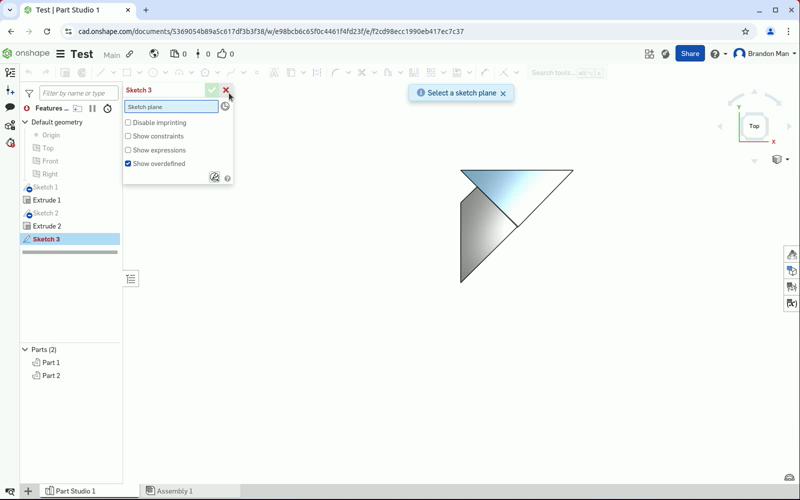
mouse_move(73, 150)
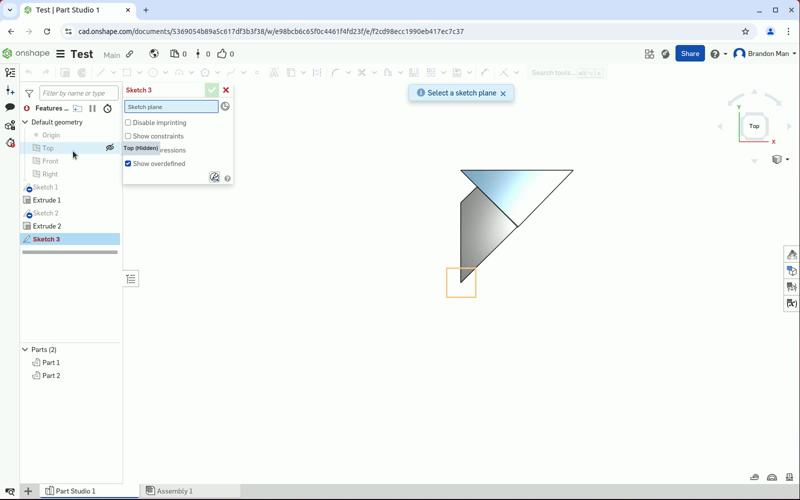
click(73, 150)
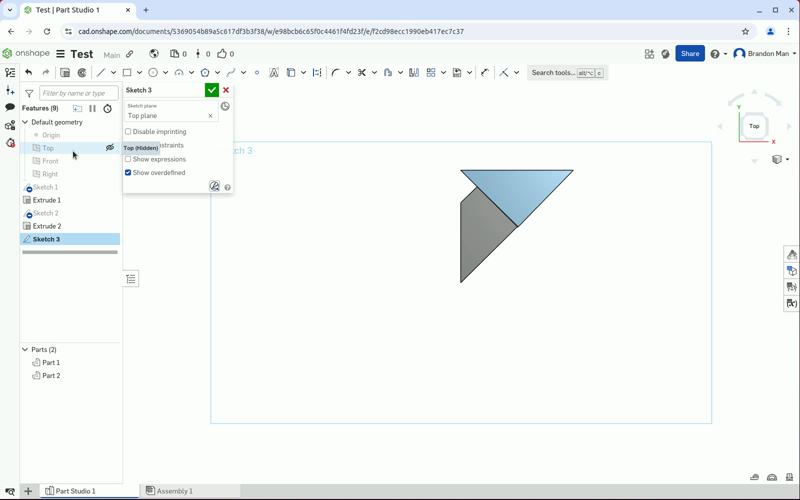
mouse_move(73, 352)
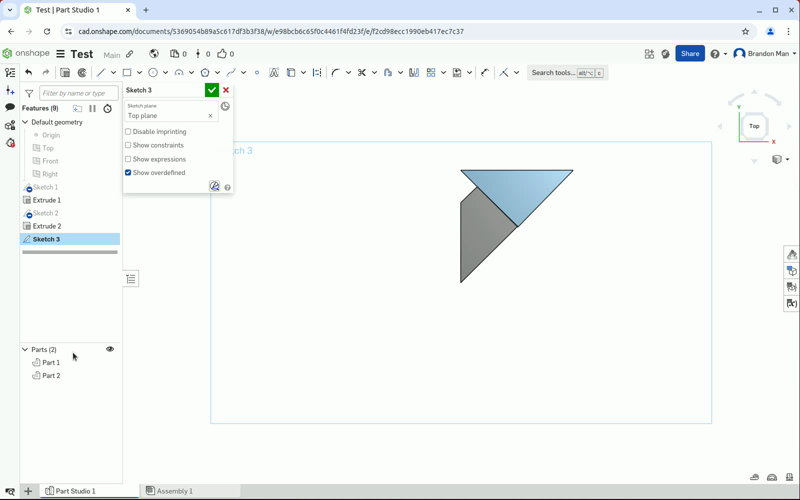
key(y)
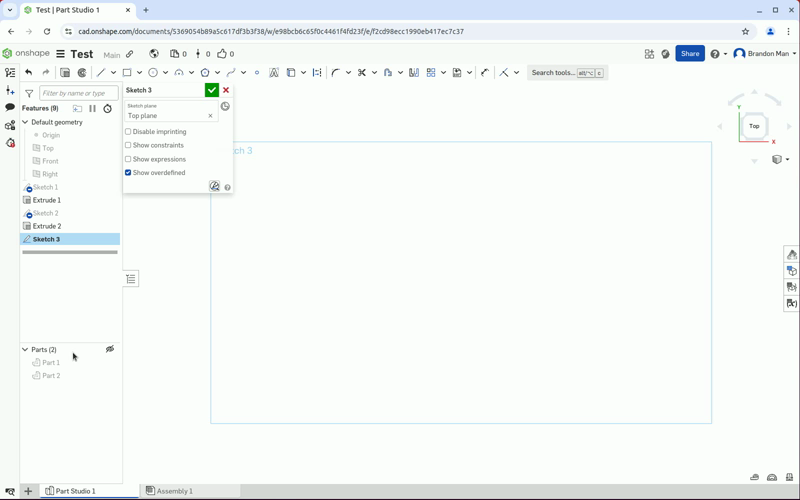
key(l)
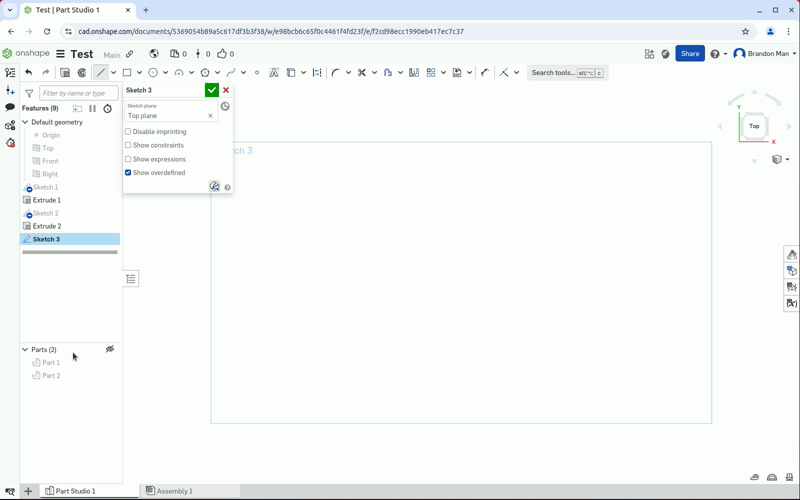
key_down(shift)
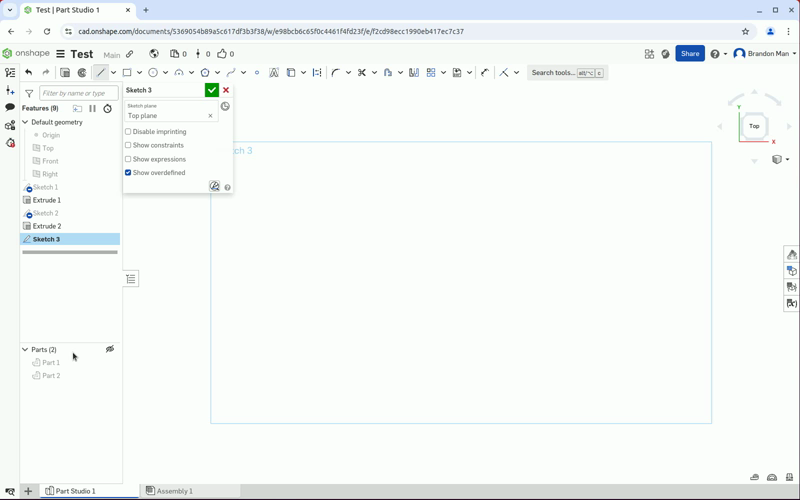
mouse_move(460, 203)
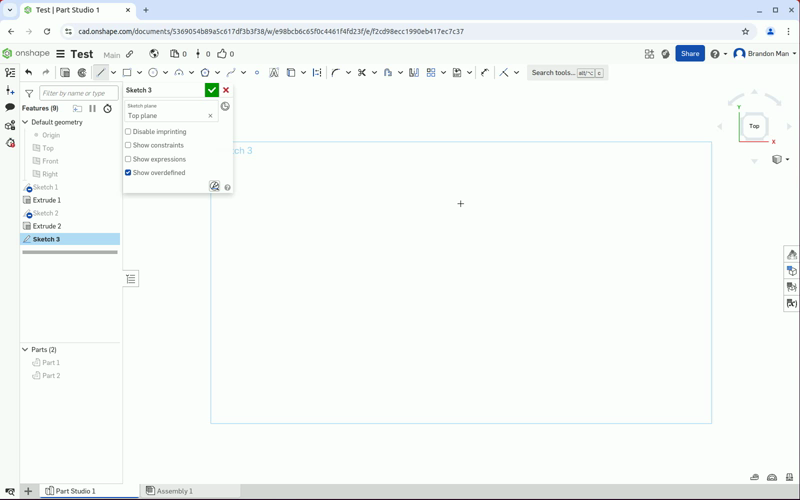
click(460, 203)
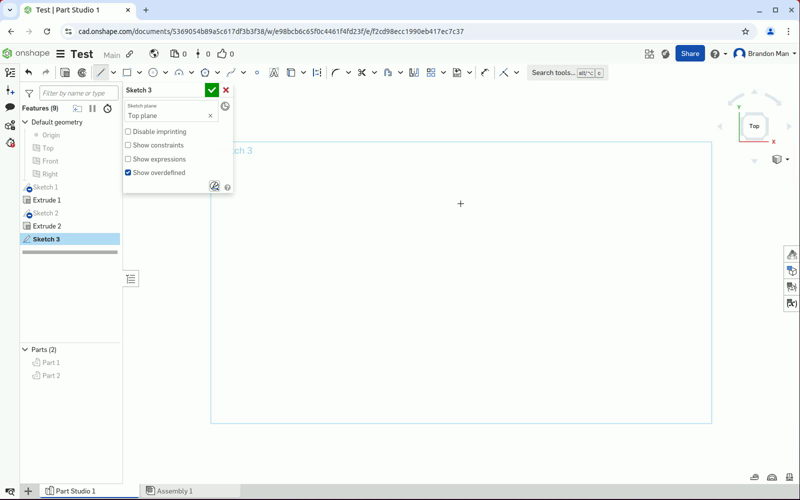
key_up(shift)
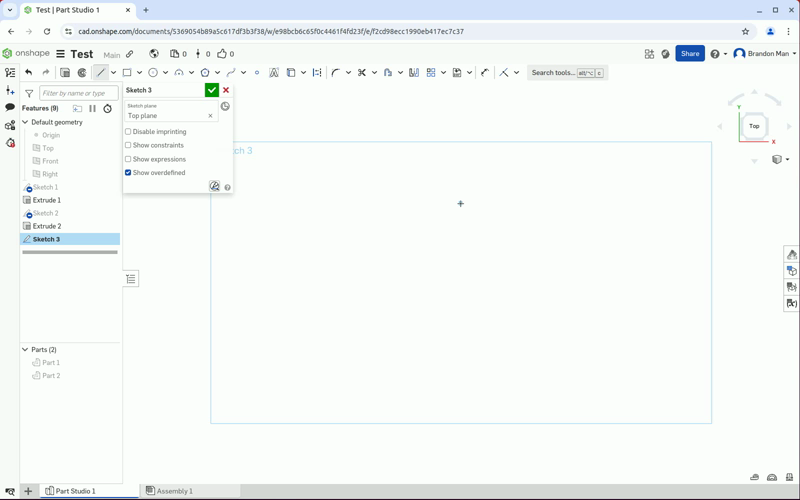
key_down(shift)
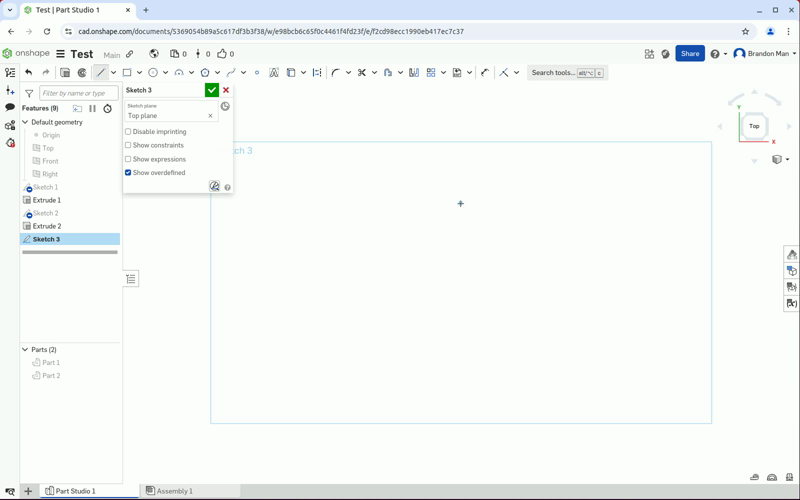
mouse_move(490, 203)
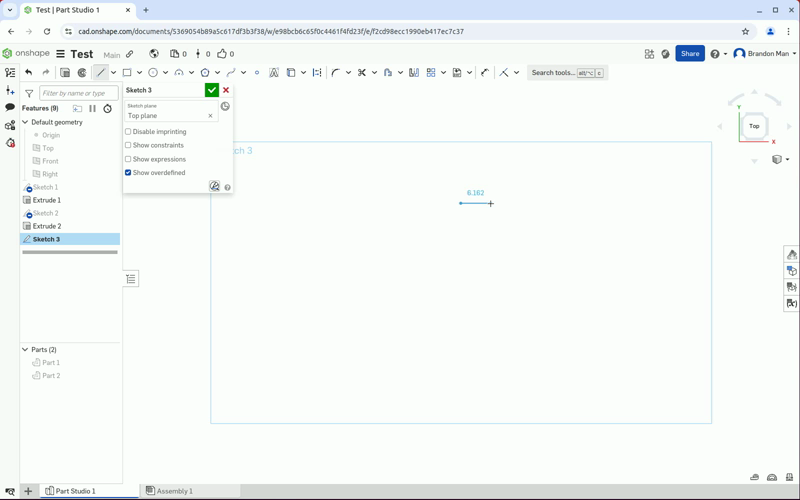
mouse_move(477, 186)
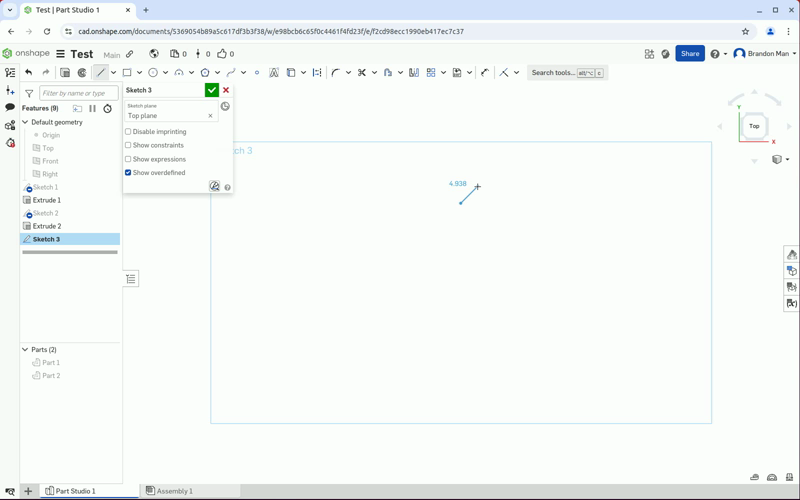
click(477, 186)
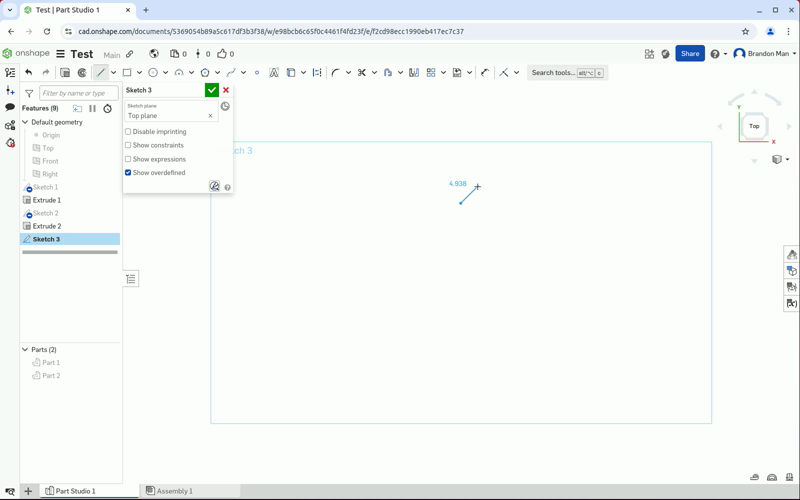
key_up(shift)
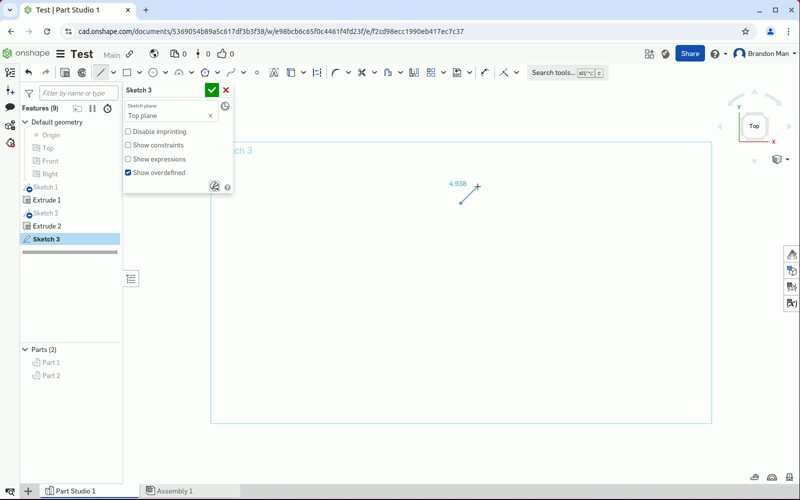
key_down(shift)
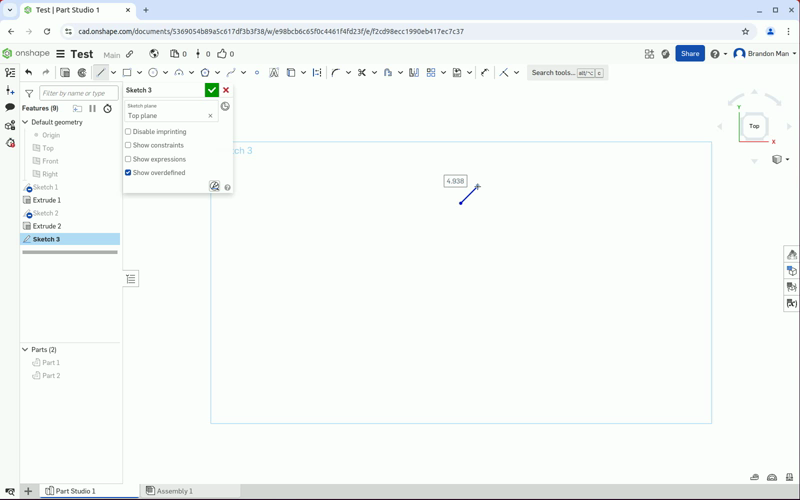
mouse_move(507, 186)
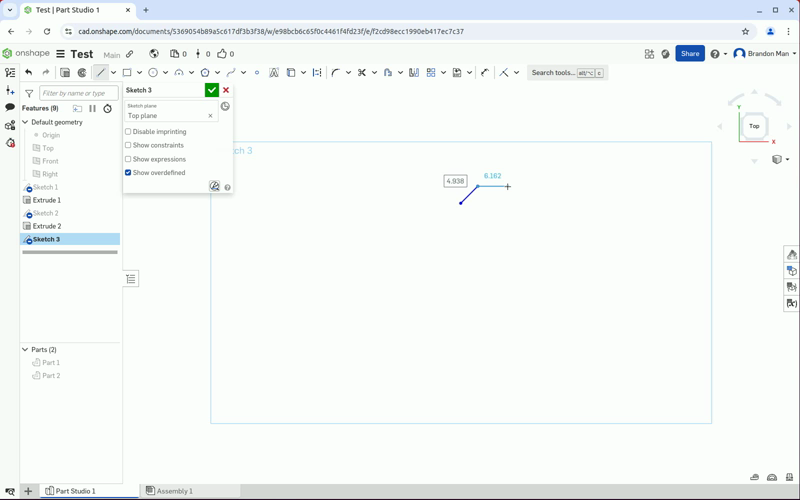
mouse_move(460, 169)
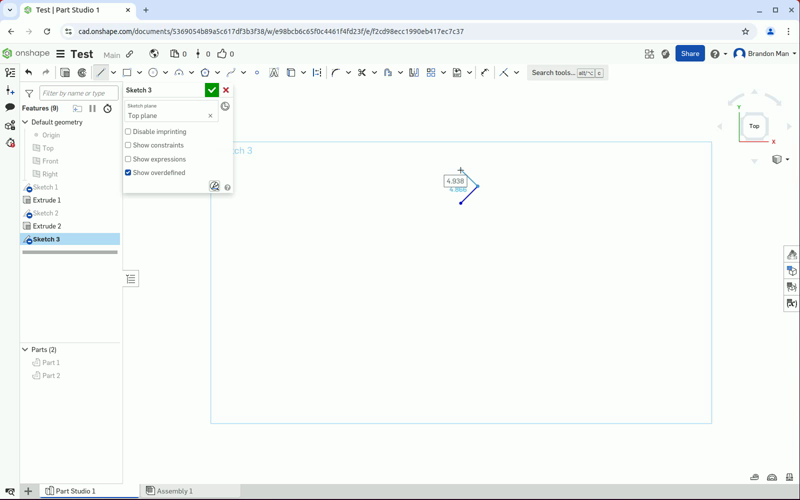
click(460, 169)
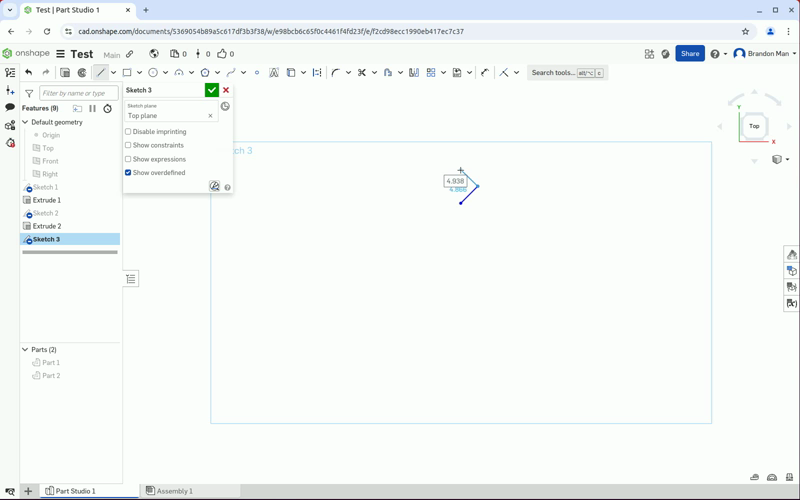
key_up(shift)
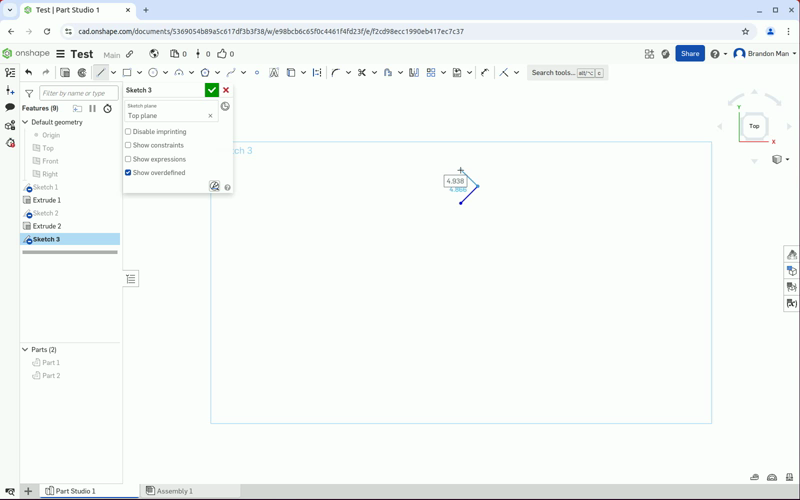
mouse_move(490, 169)
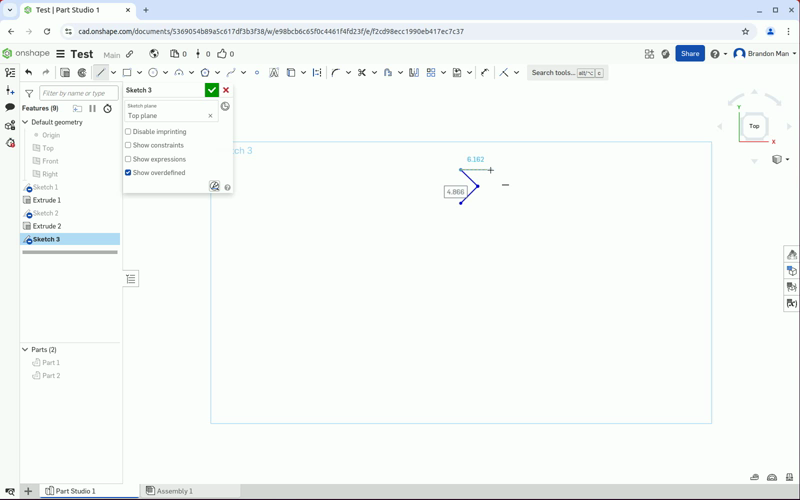
key_down(shift)
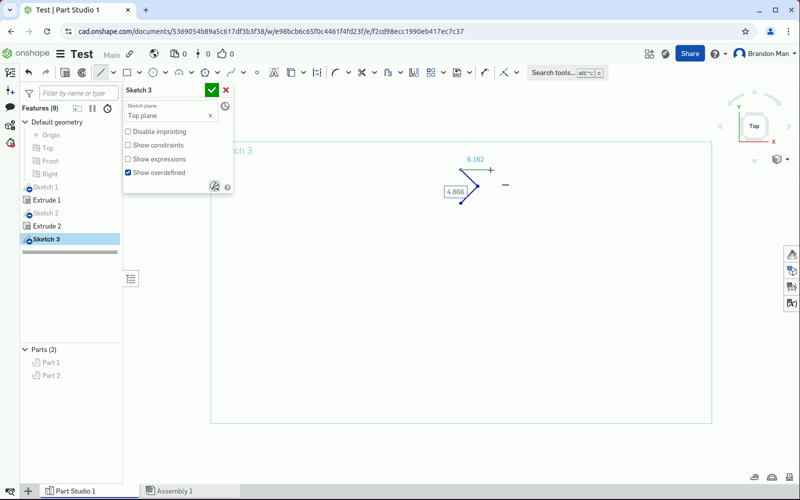
mouse_move(460, 203)
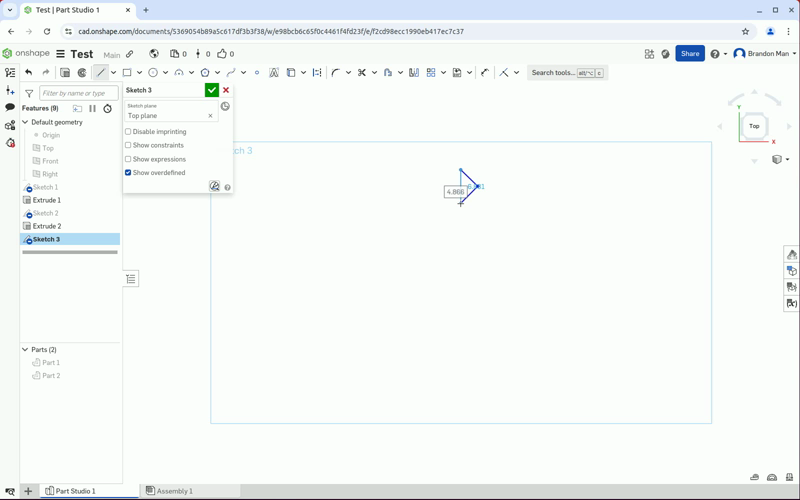
key_up(shift)
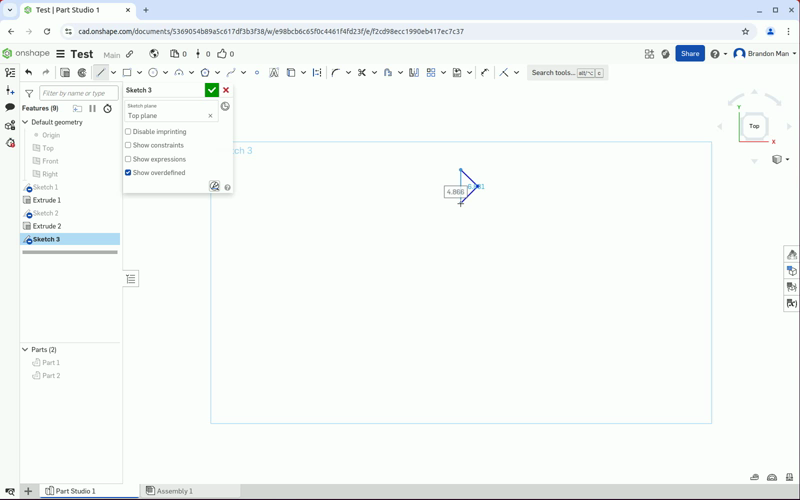
click(460, 203)
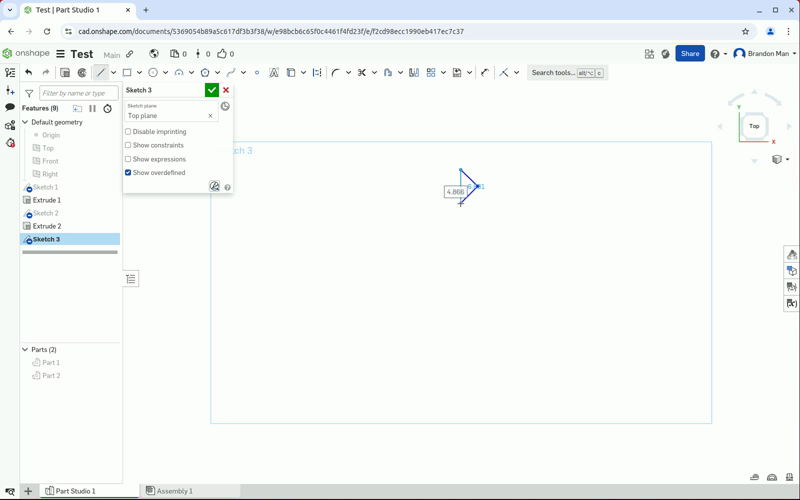
key(esc)
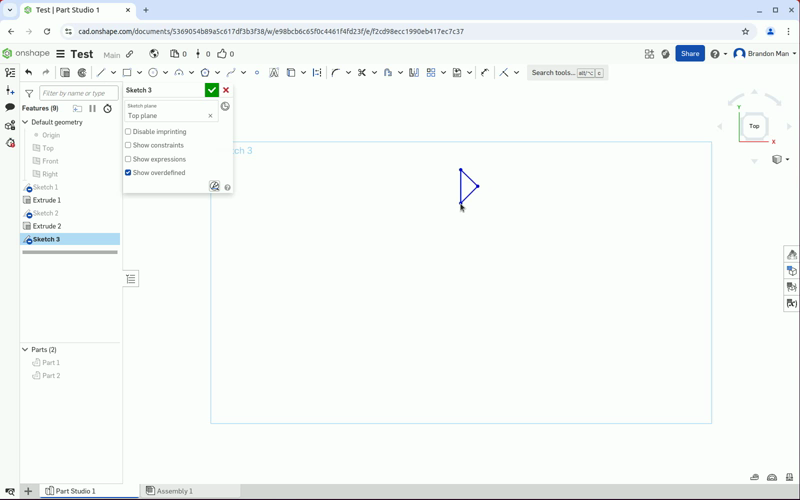
mouse_move(462, 195)
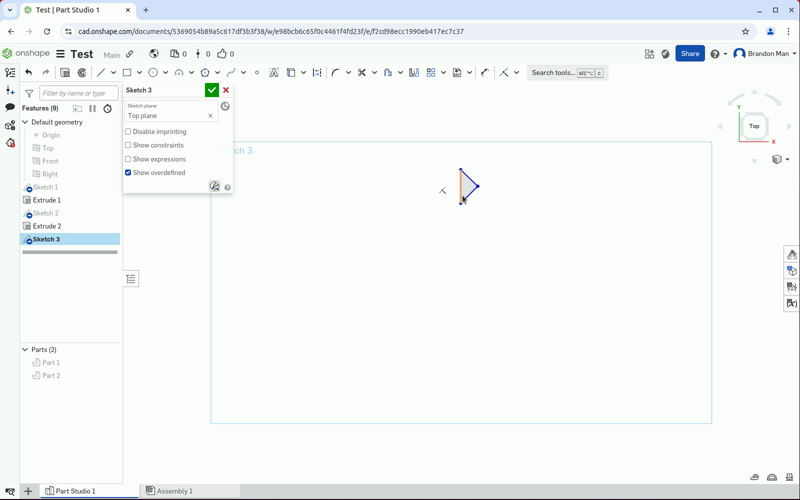
scroll(6)
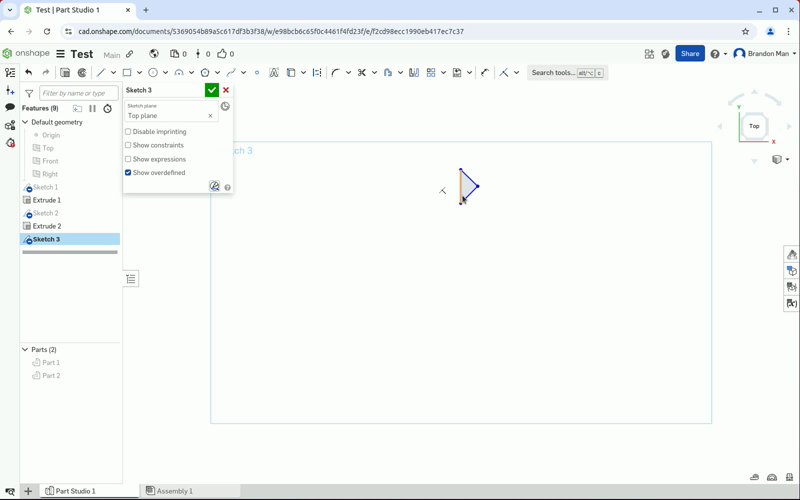
scroll(6)
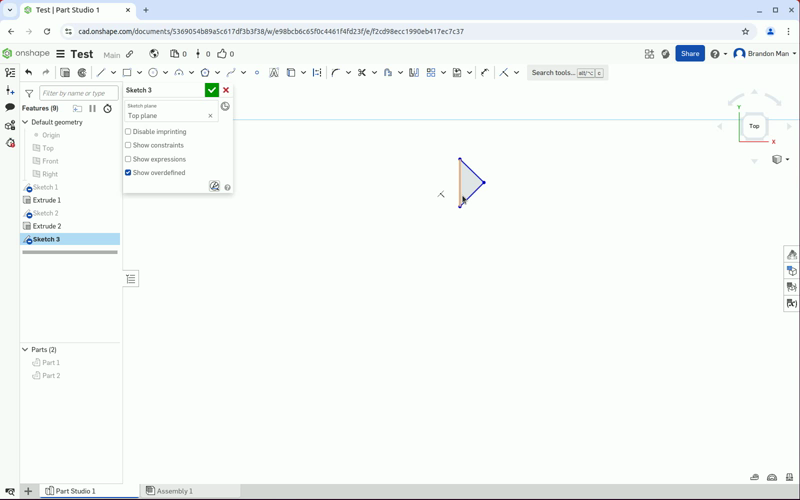
scroll(6)
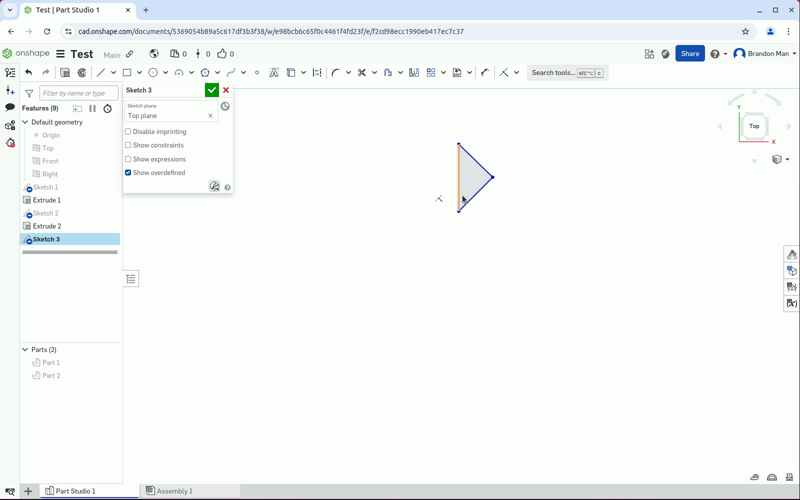
scroll(6)
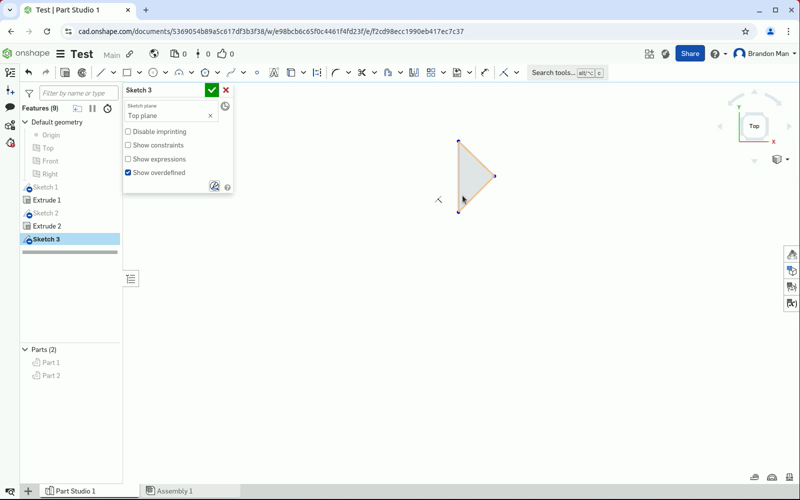
scroll(6)
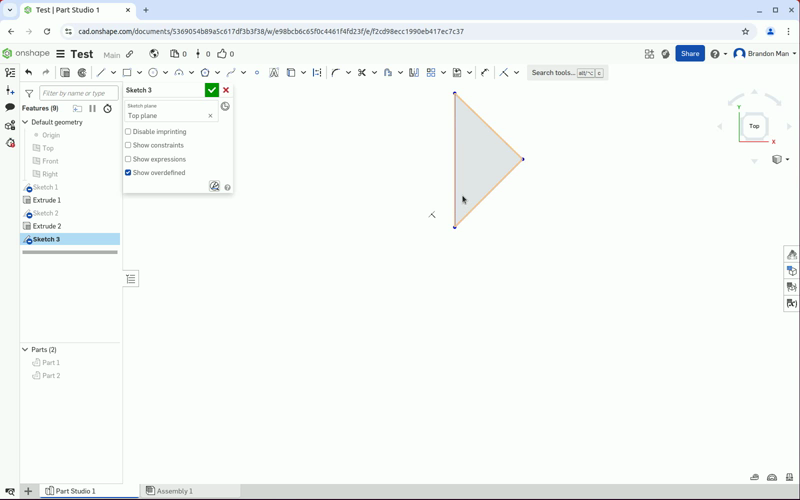
scroll(6)
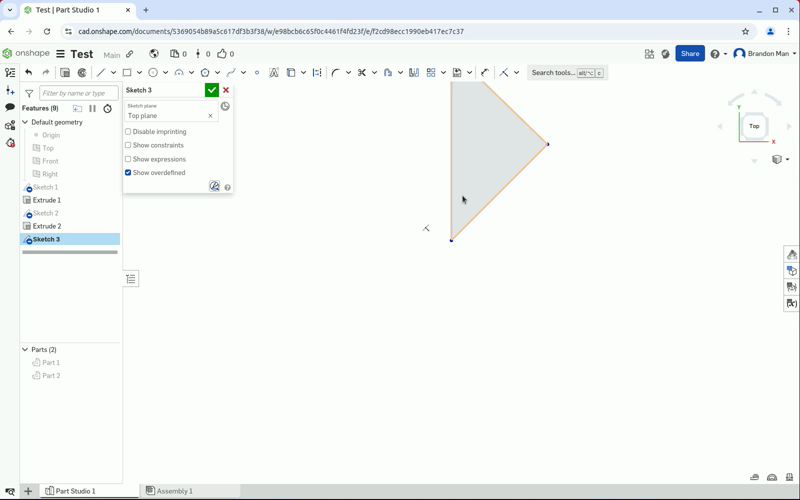
scroll(6)
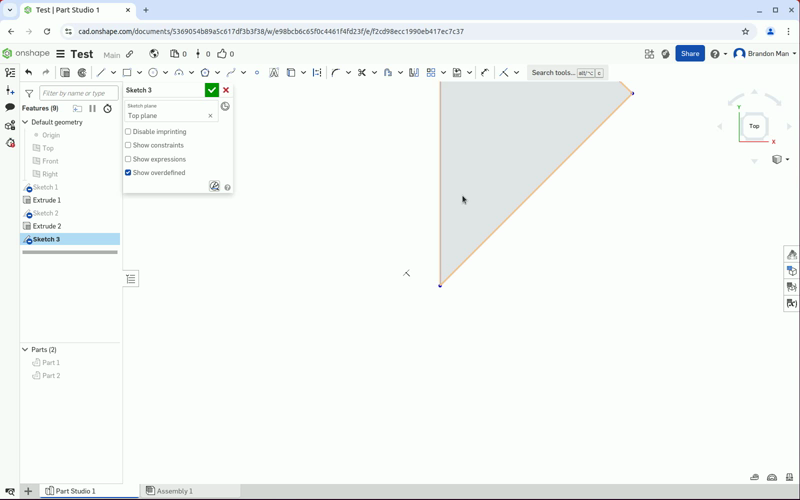
click(462, 195)
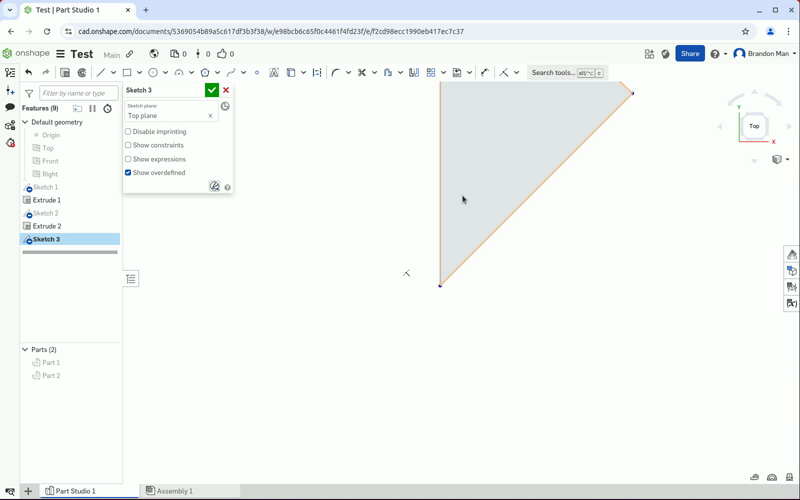
scroll(-6)
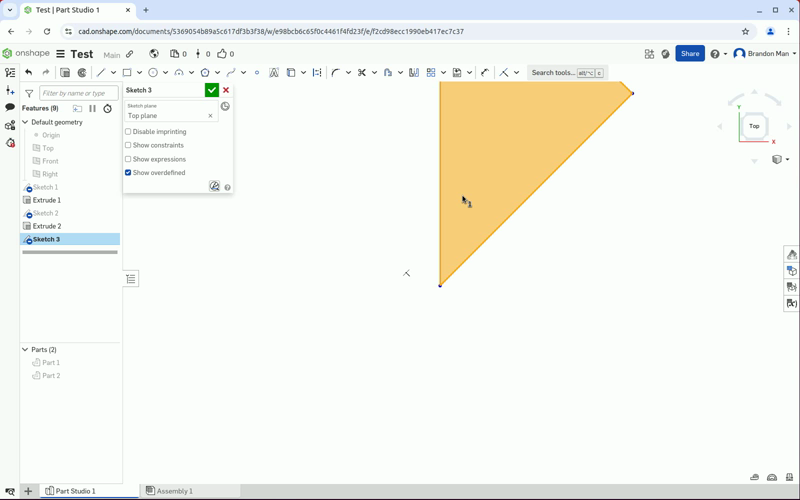
scroll(-6)
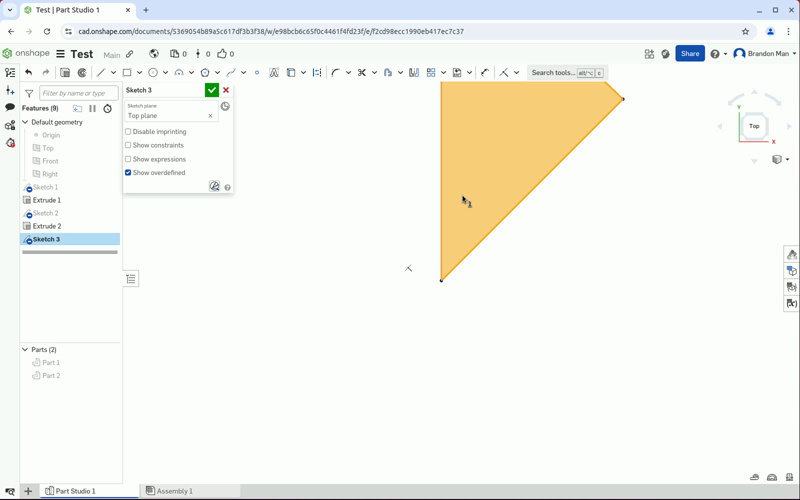
scroll(-6)
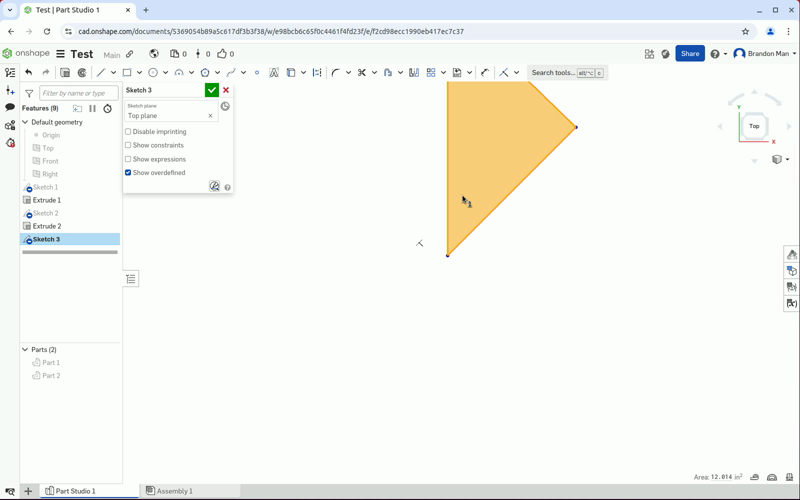
scroll(-6)
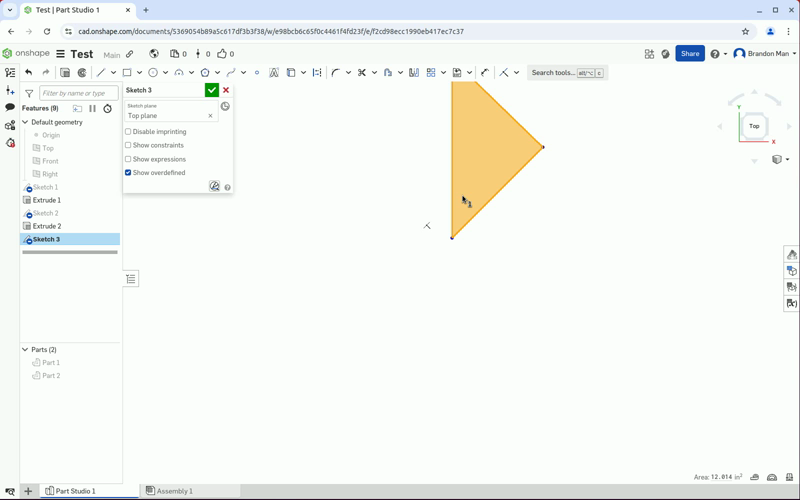
scroll(-6)
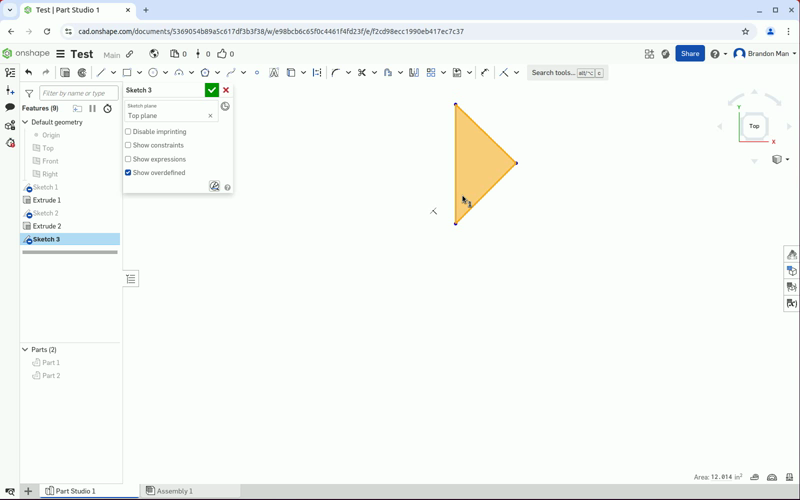
scroll(-6)
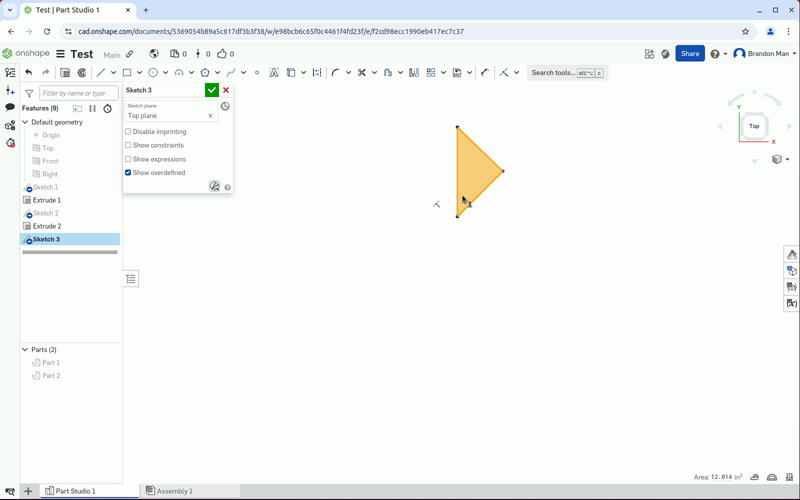
scroll(-6)
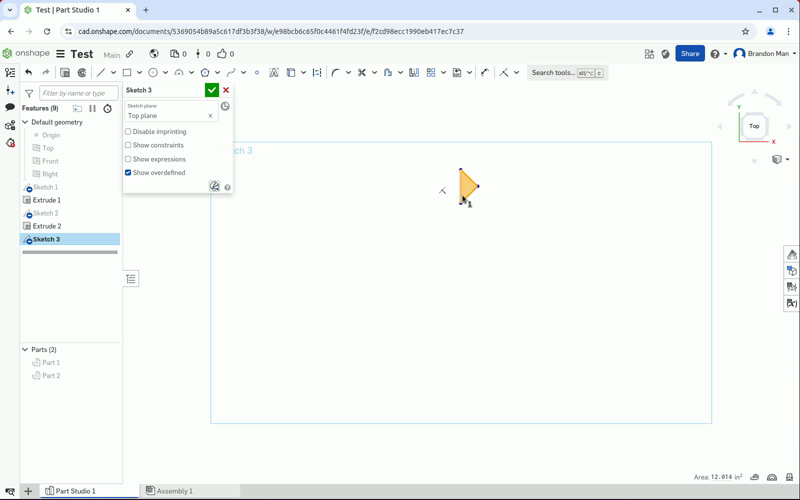
mouse_move(73, 352)
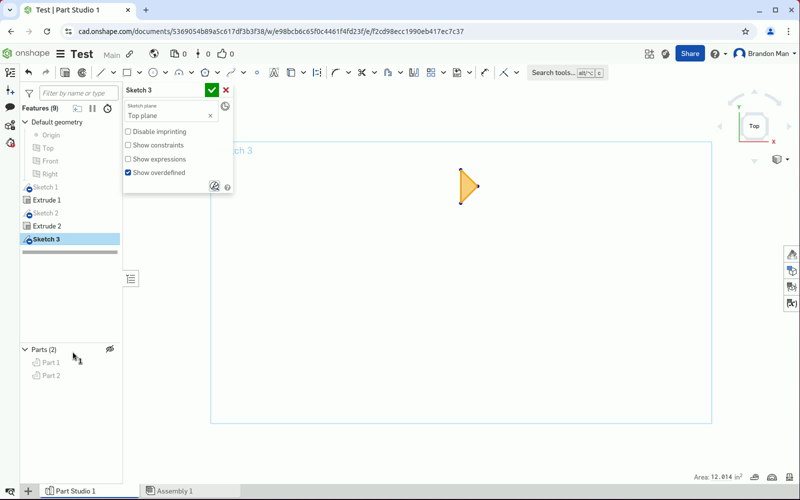
key(shift+y)
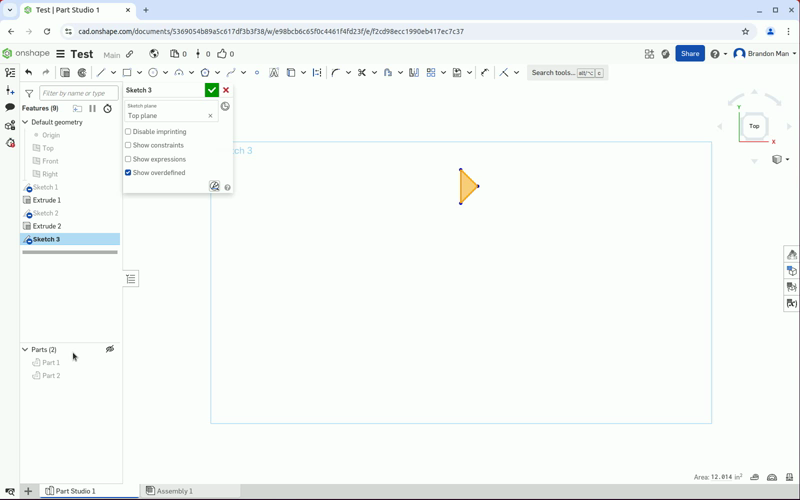
key(shift+e)
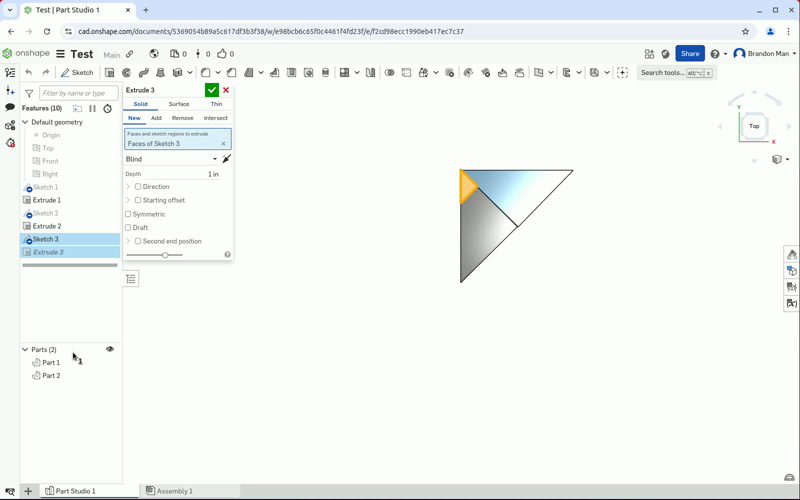
mouse_move(143, 106)
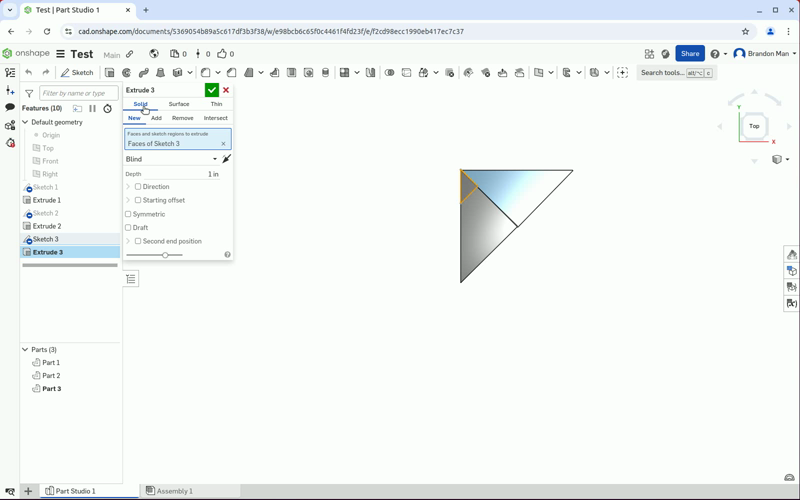
click(143, 106)
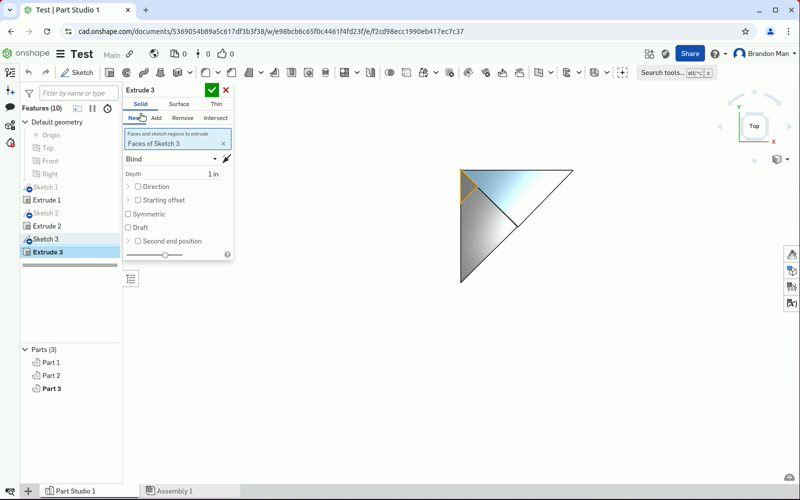
mouse_move(137, 120)
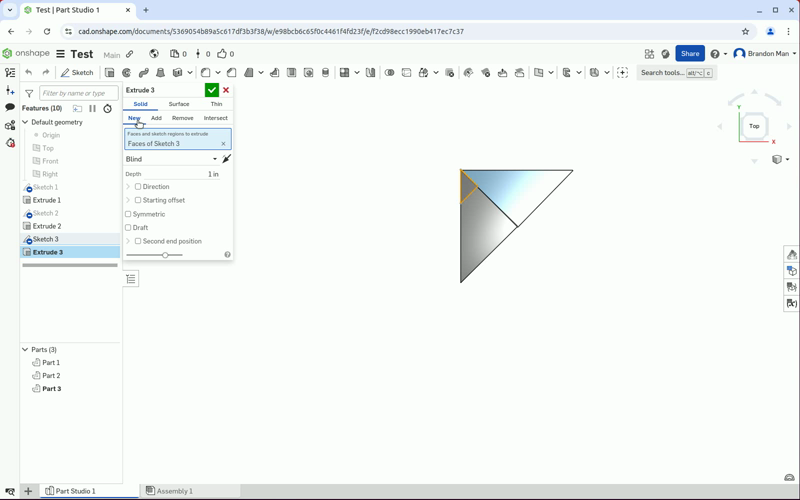
click(137, 120)
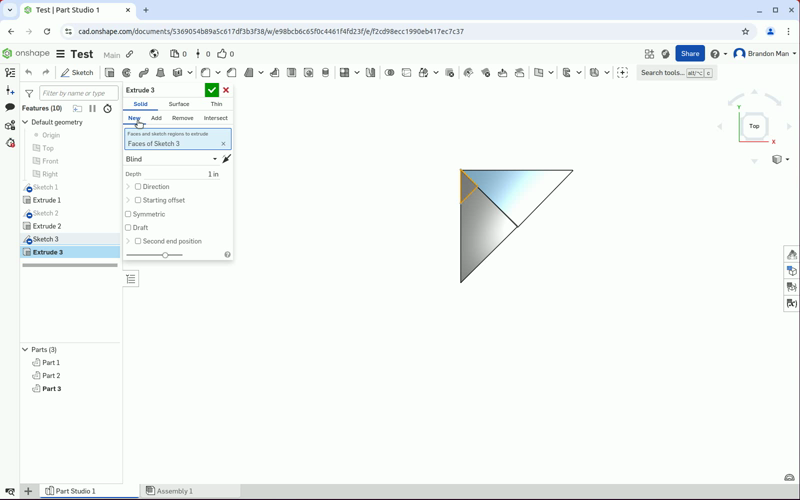
key(tab, 4)
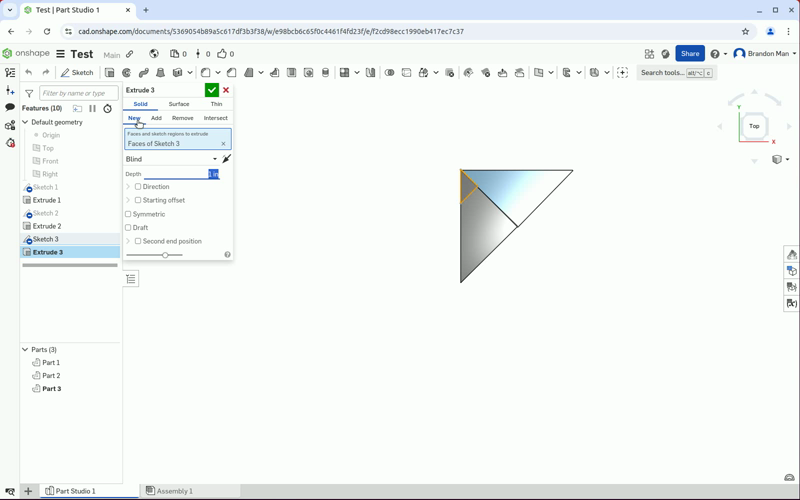
text(11.554)
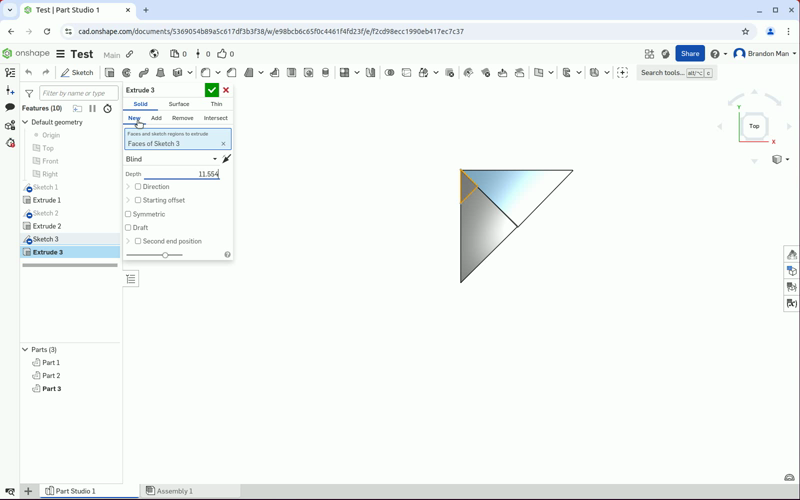
key(enter)
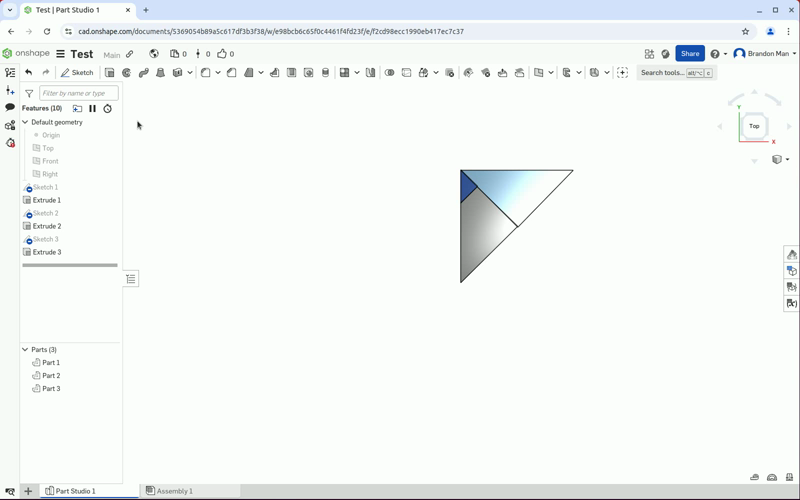
key(shift+h)
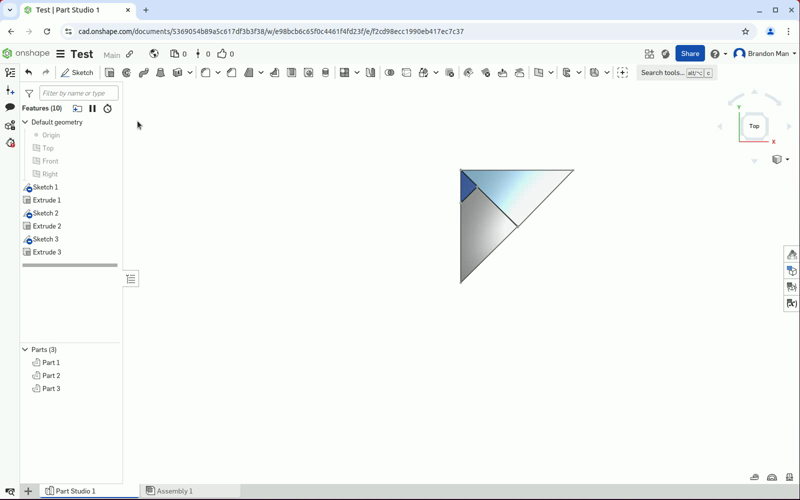
key(shift+h)
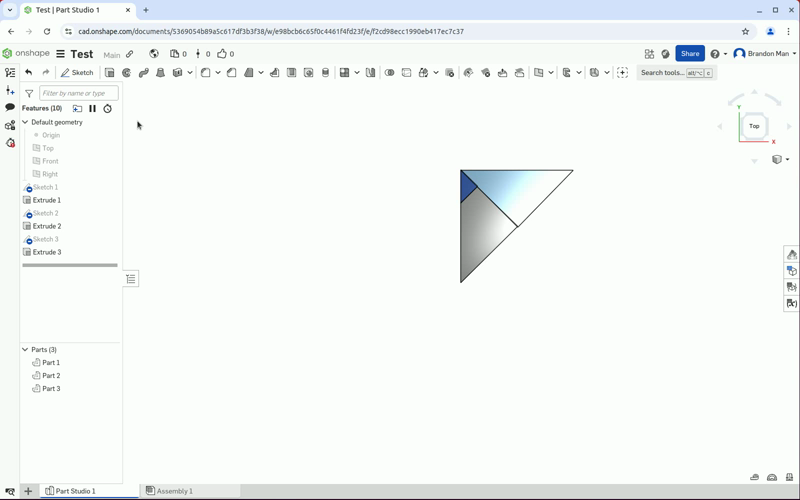
mouse_move(73, 189)
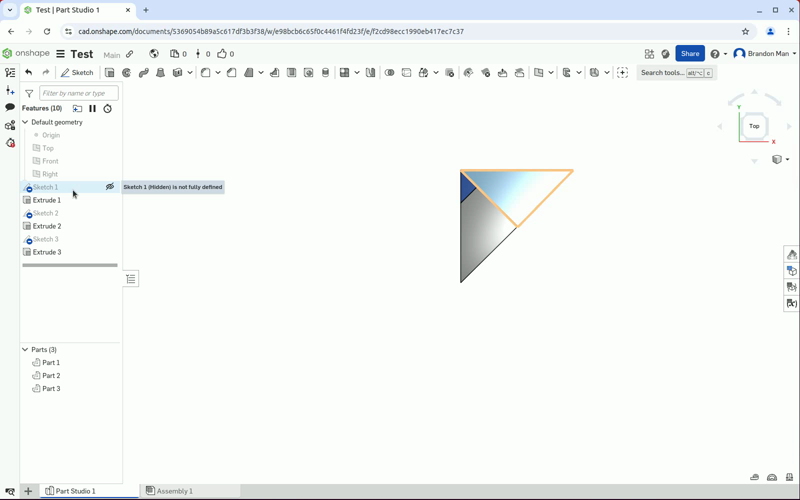
click(73, 189)
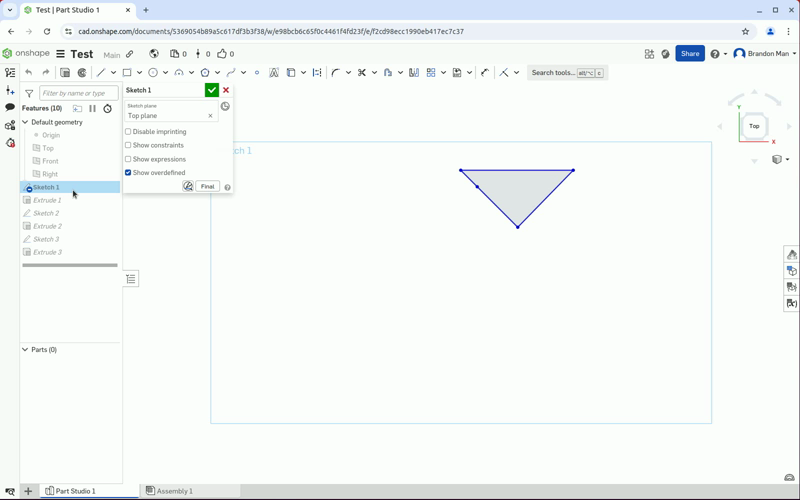
mouse_move(229, 92)
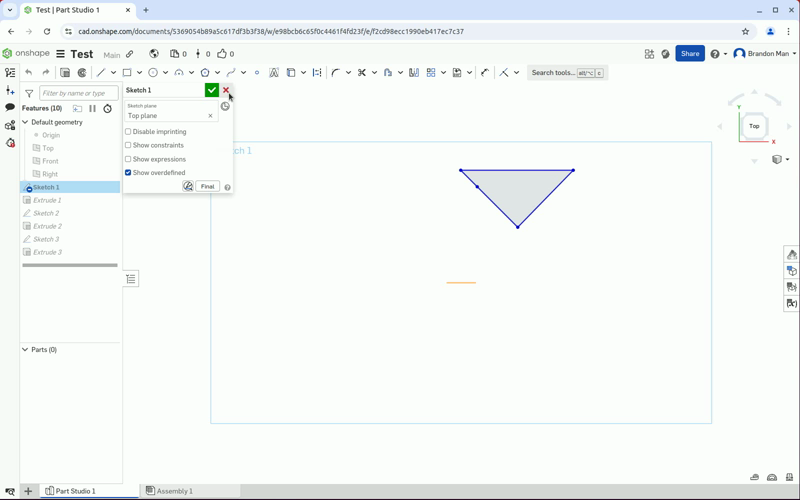
click(229, 92)
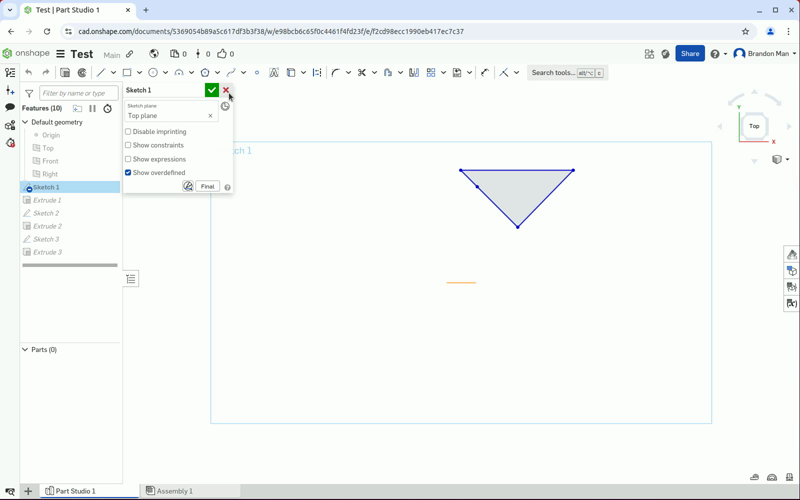
key(shift+s)
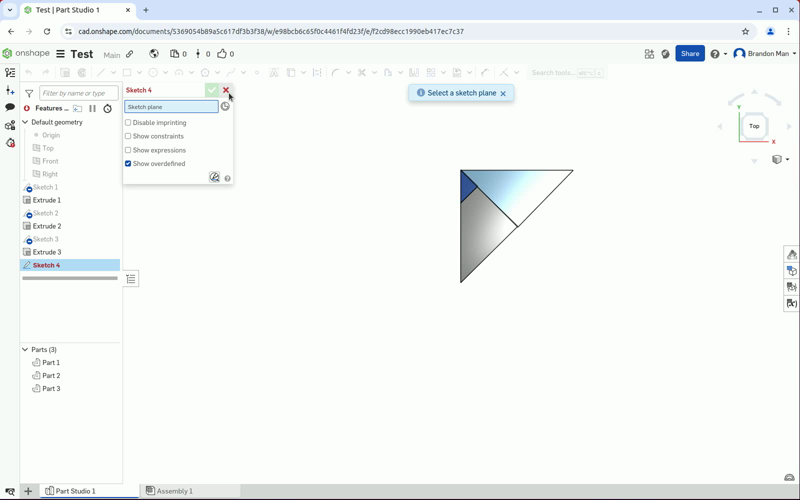
mouse_move(73, 150)
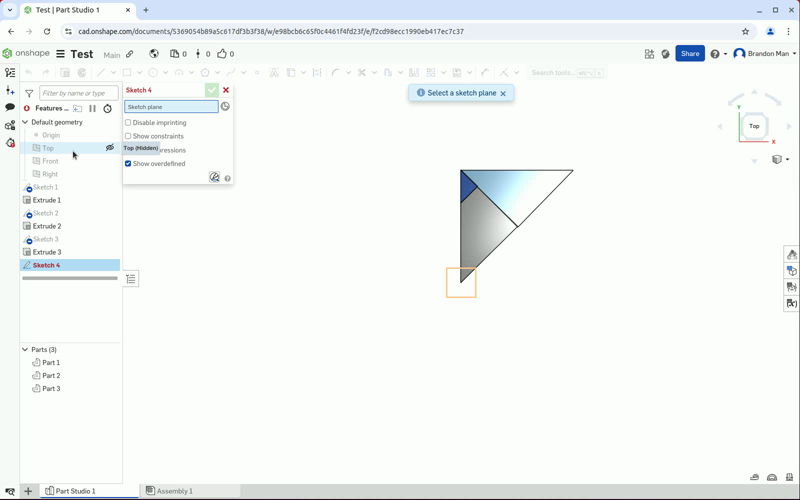
click(73, 150)
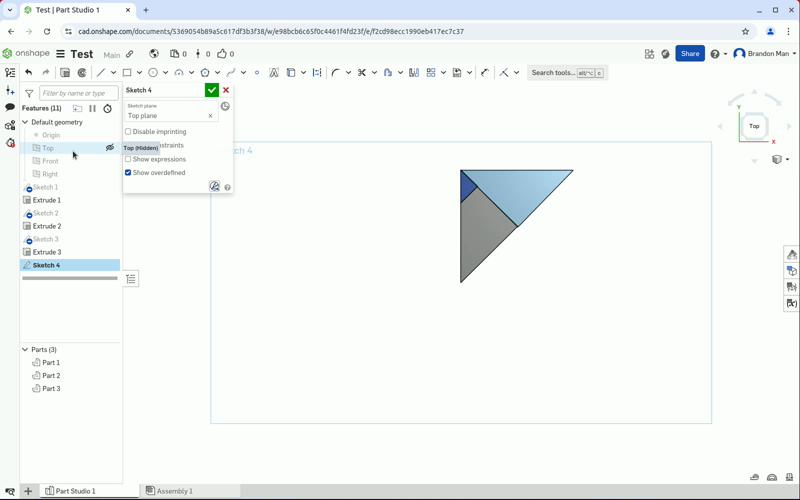
mouse_move(73, 352)
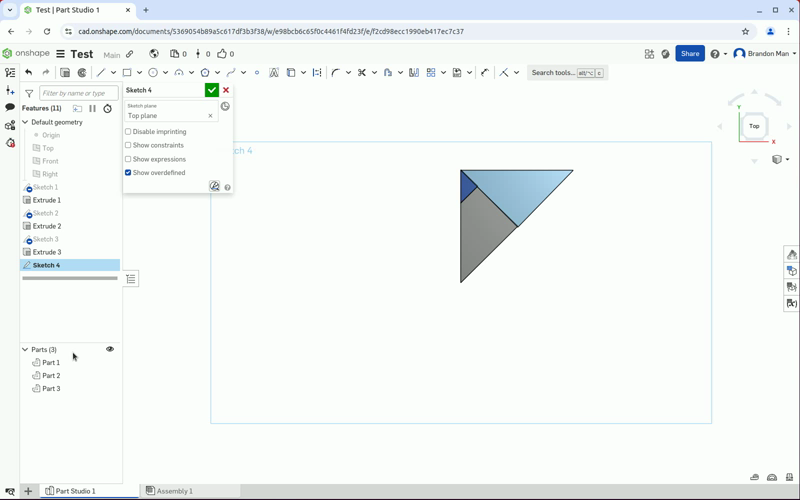
key(y)
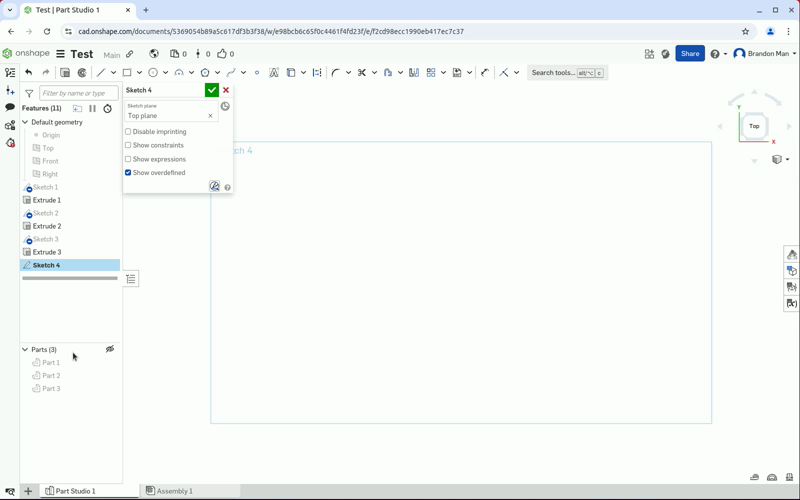
key(l)
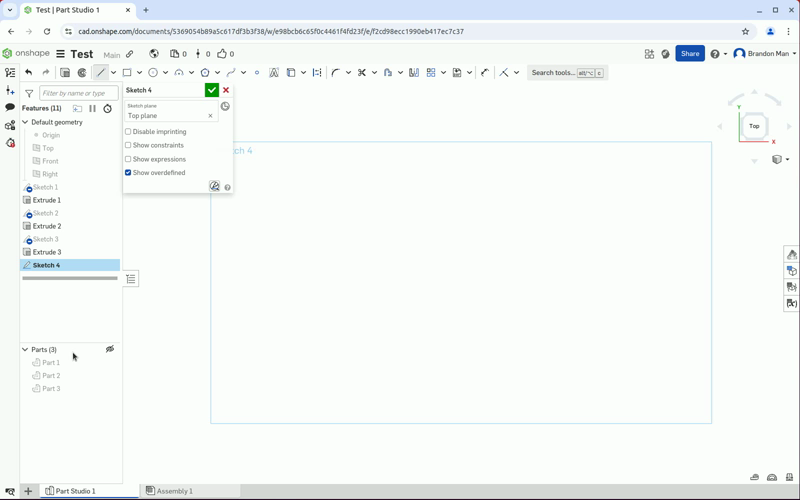
key_down(shift)
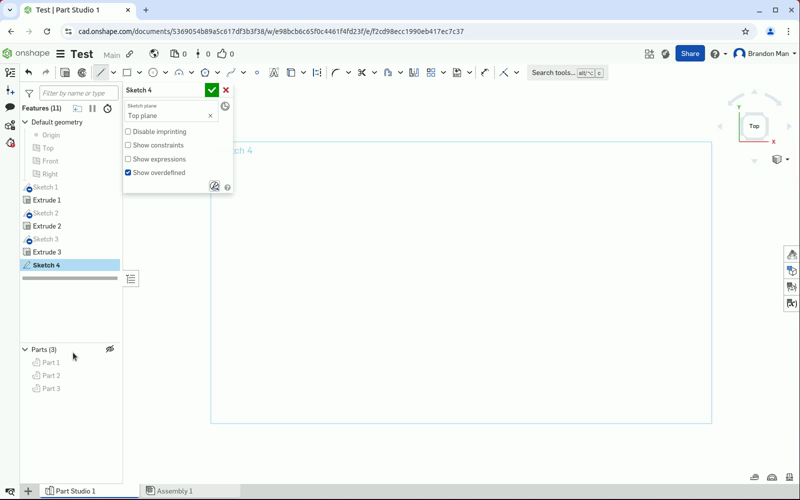
mouse_move(460, 282)
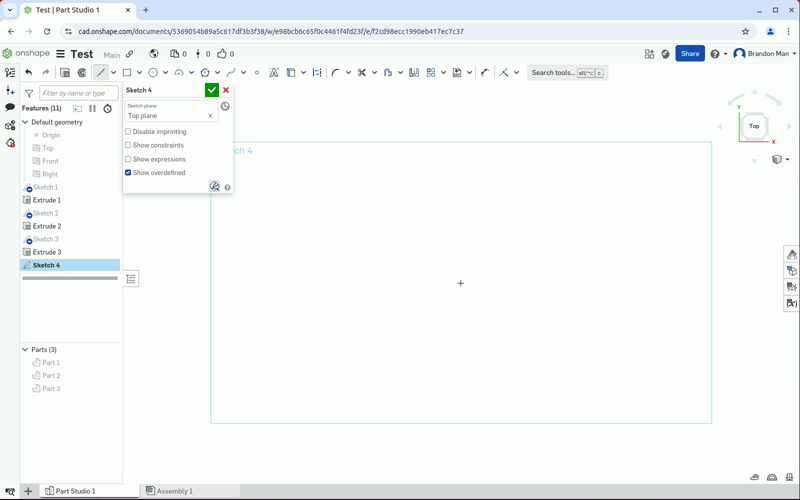
click(460, 282)
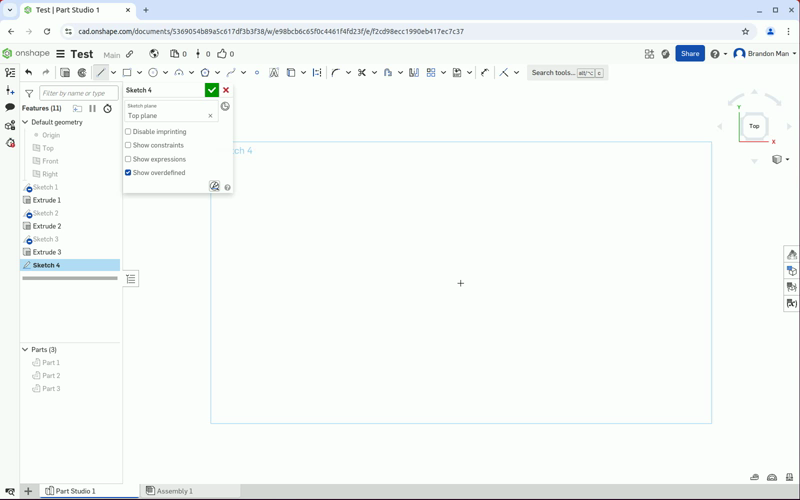
key_up(shift)
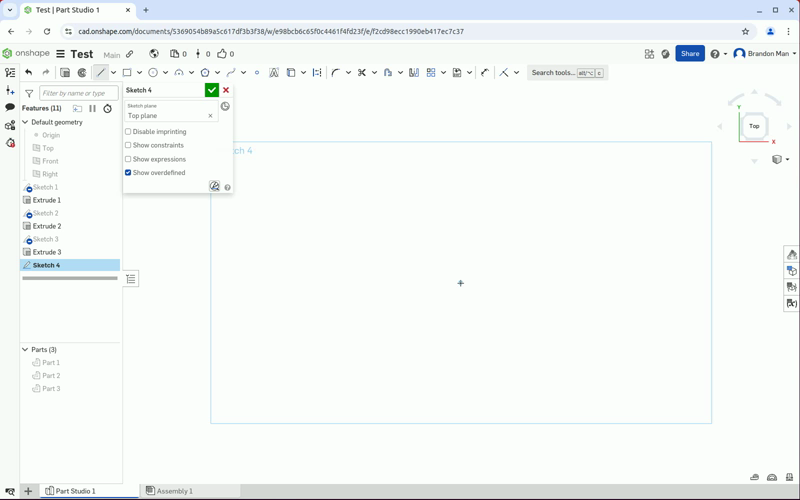
key_down(shift)
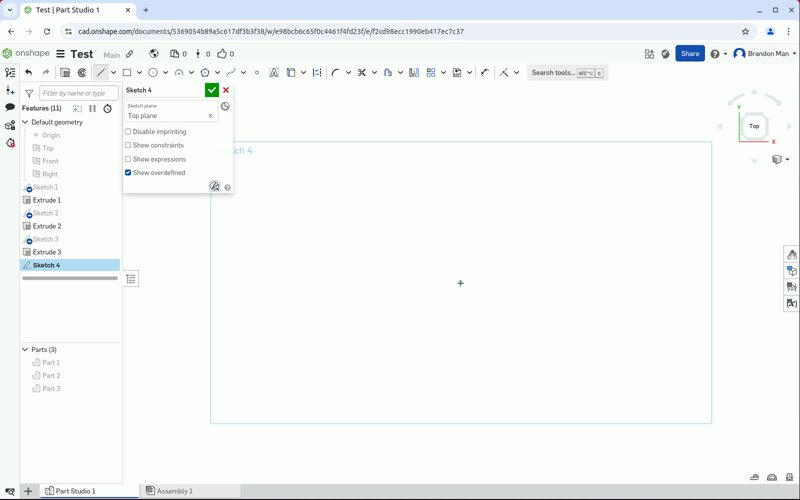
mouse_move(540, 282)
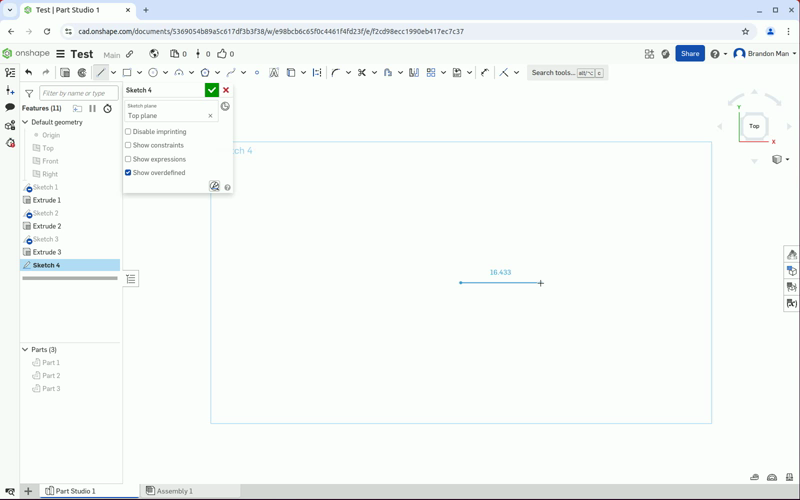
click(540, 282)
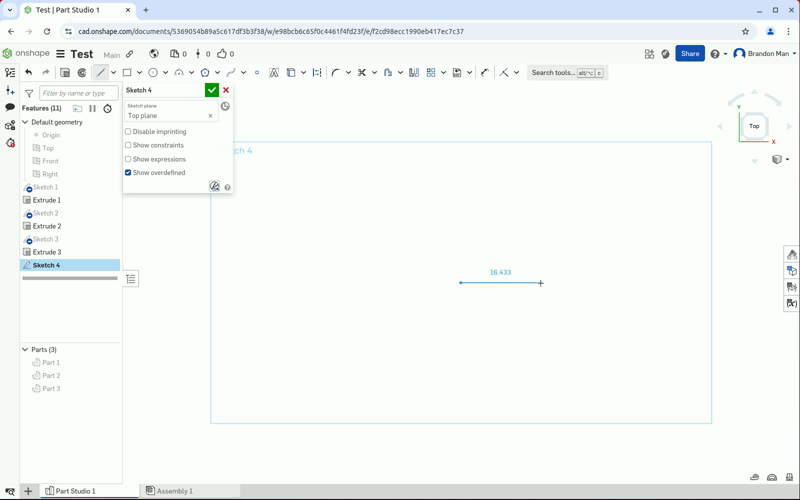
key_up(shift)
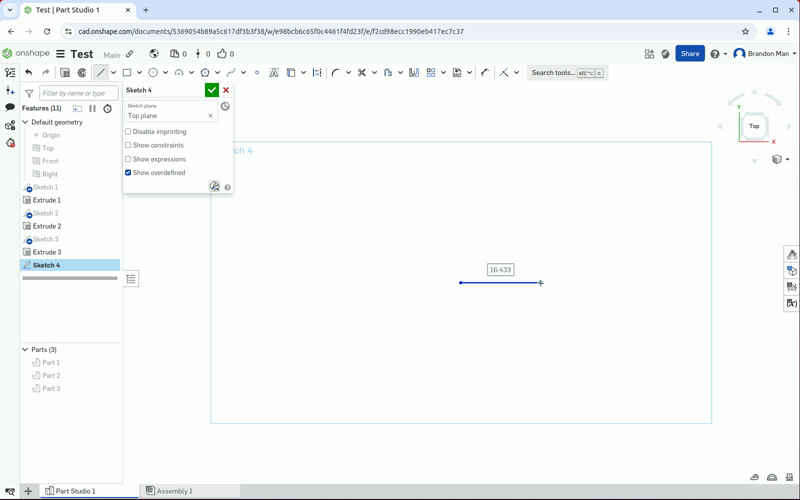
key_down(shift)
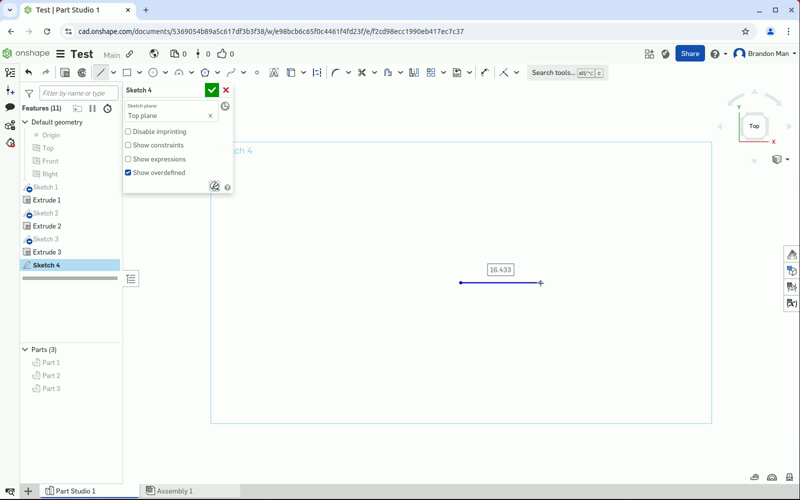
mouse_move(570, 282)
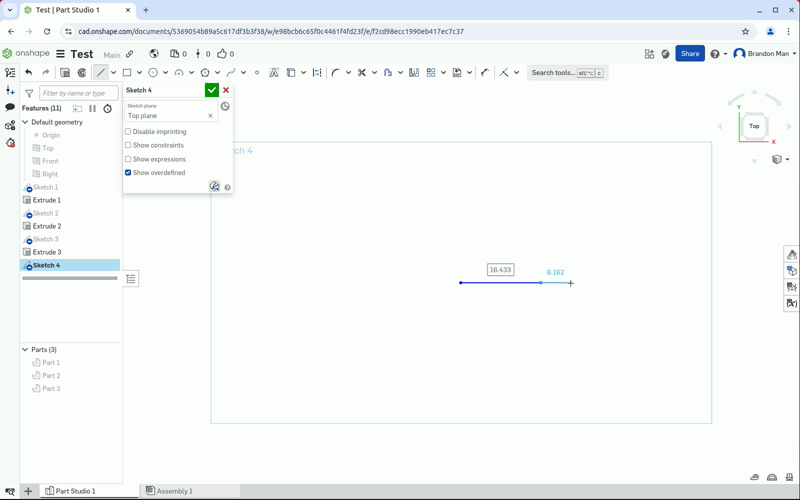
mouse_move(557, 266)
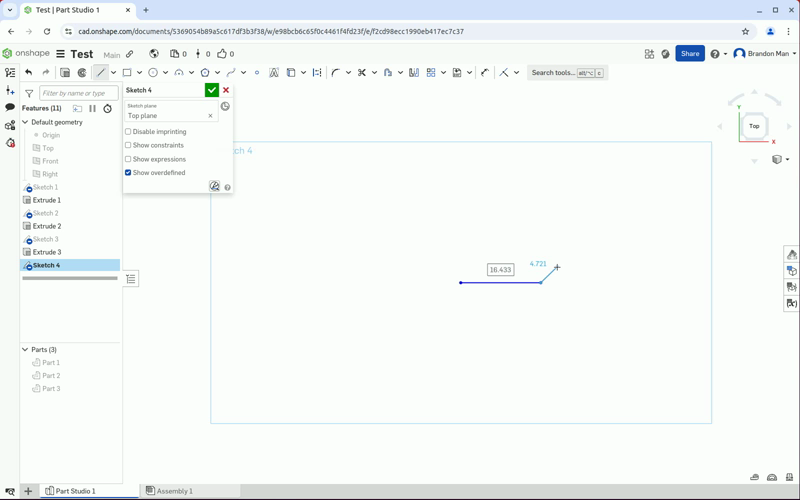
click(557, 266)
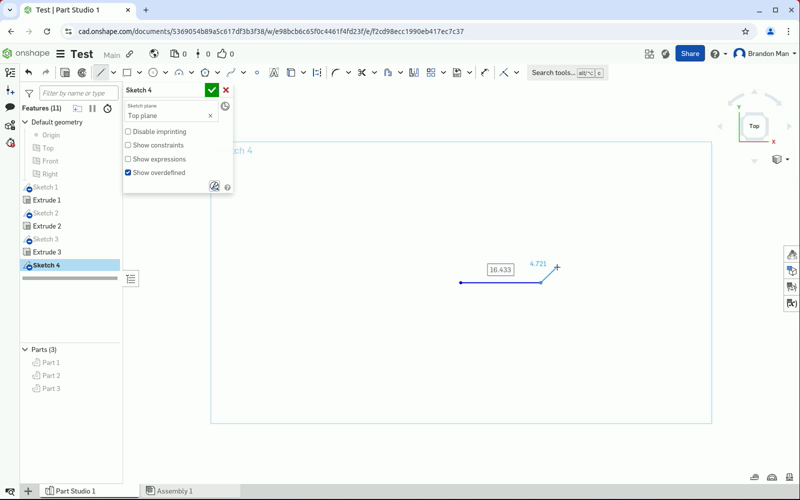
key_up(shift)
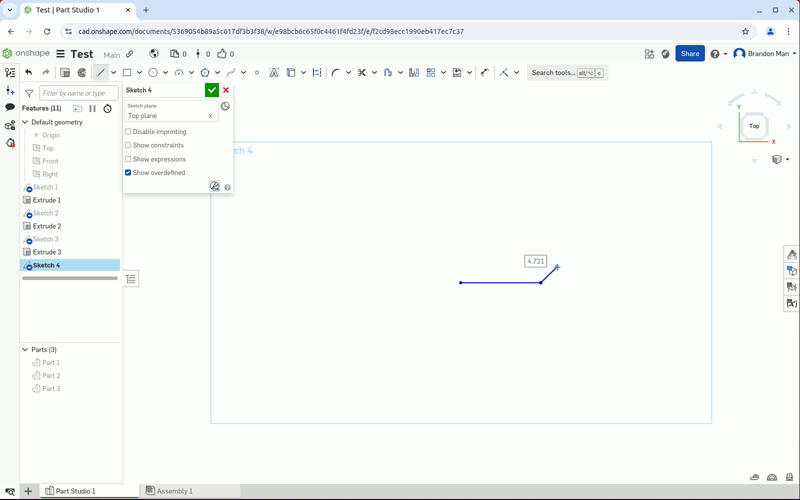
key_down(shift)
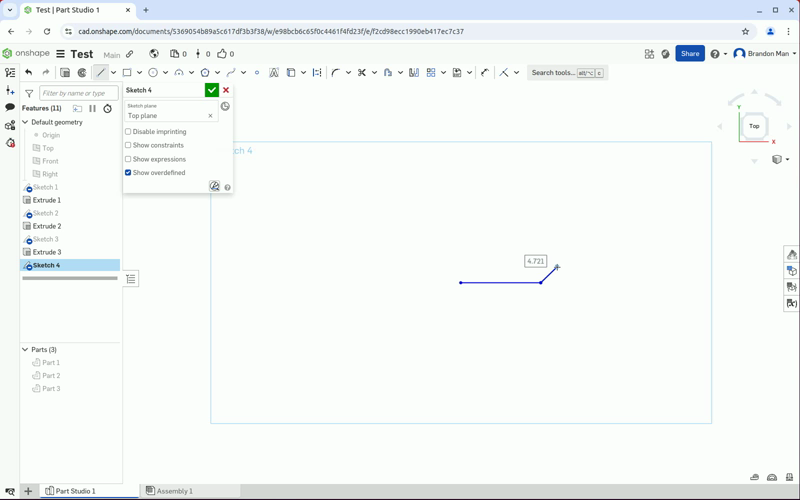
mouse_move(587, 266)
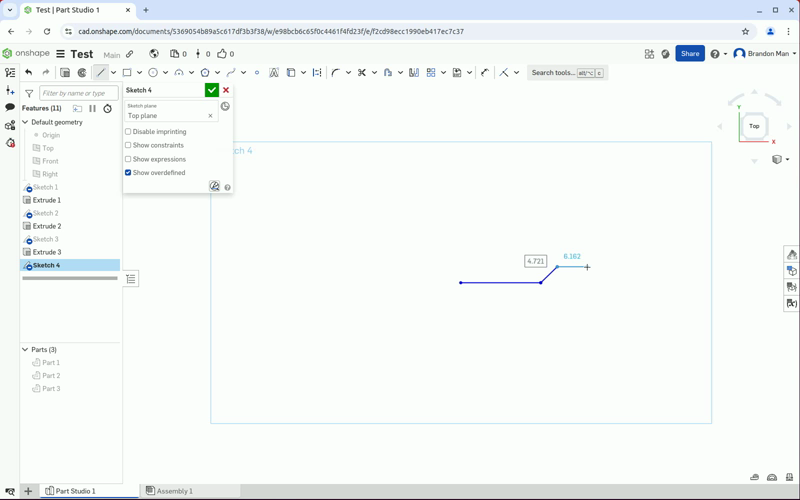
mouse_move(517, 226)
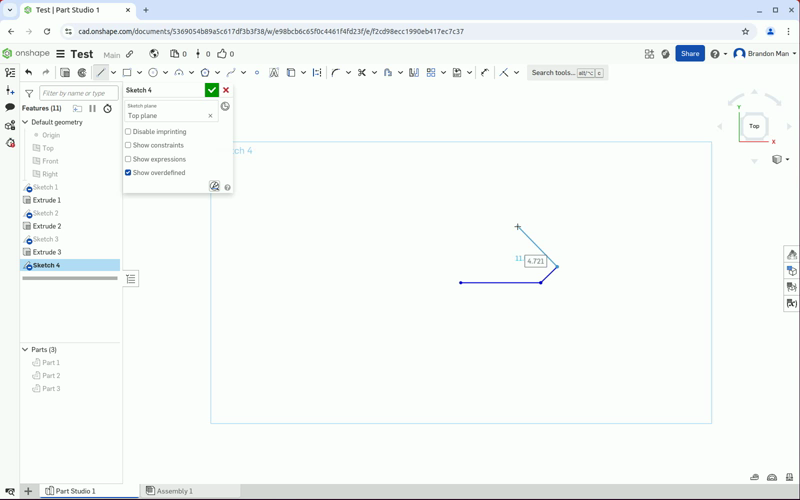
click(517, 226)
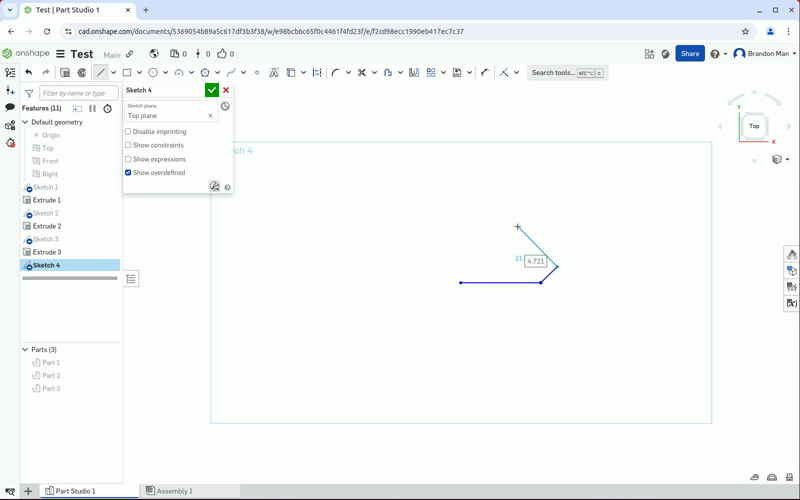
key_up(shift)
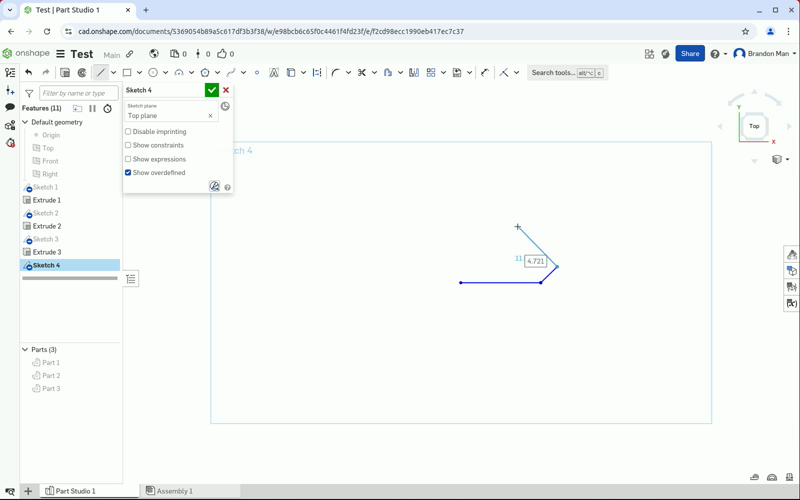
key_down(shift)
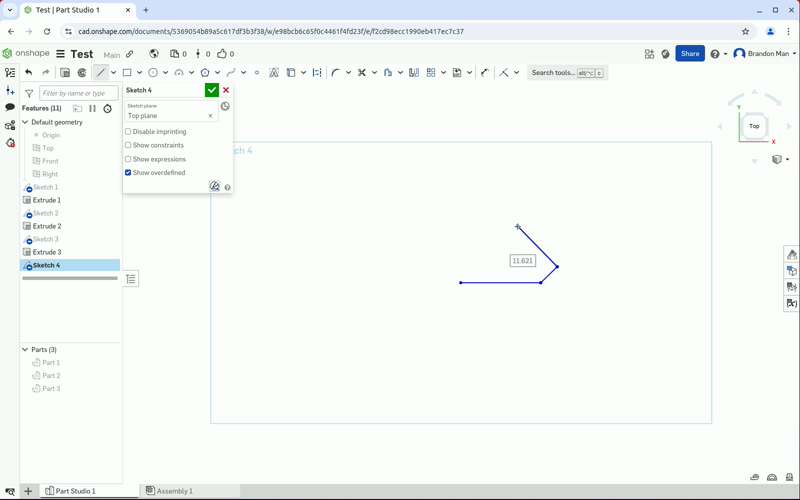
mouse_move(460, 282)
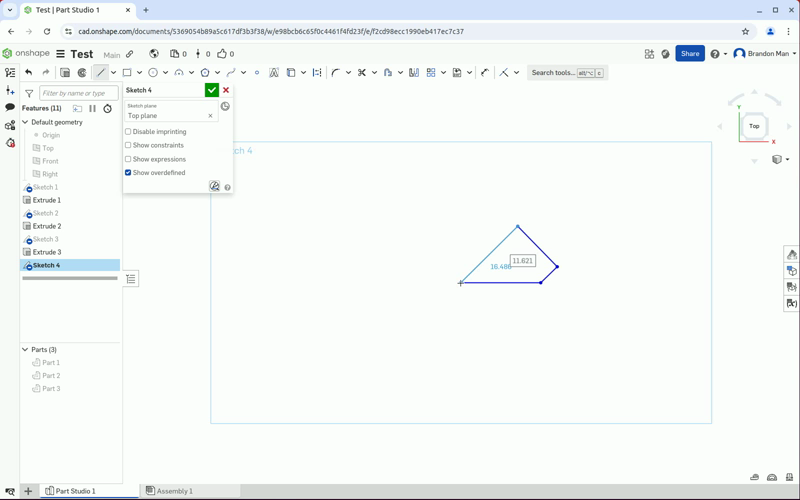
key_up(shift)
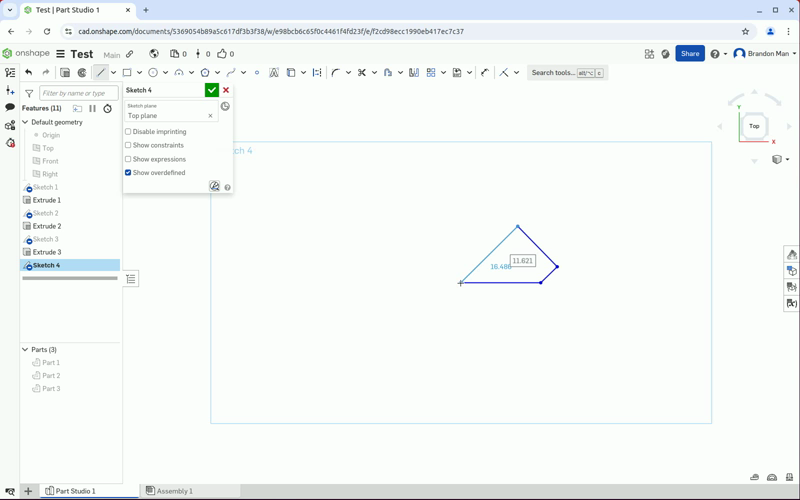
click(460, 282)
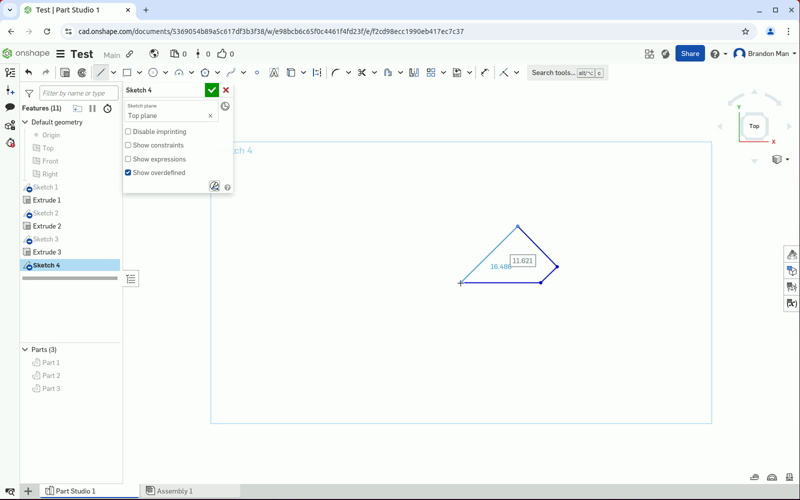
key(esc)
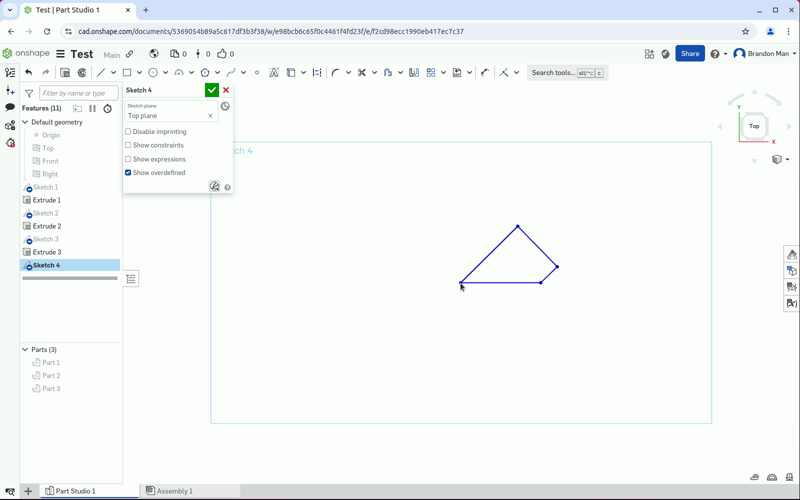
mouse_move(501, 272)
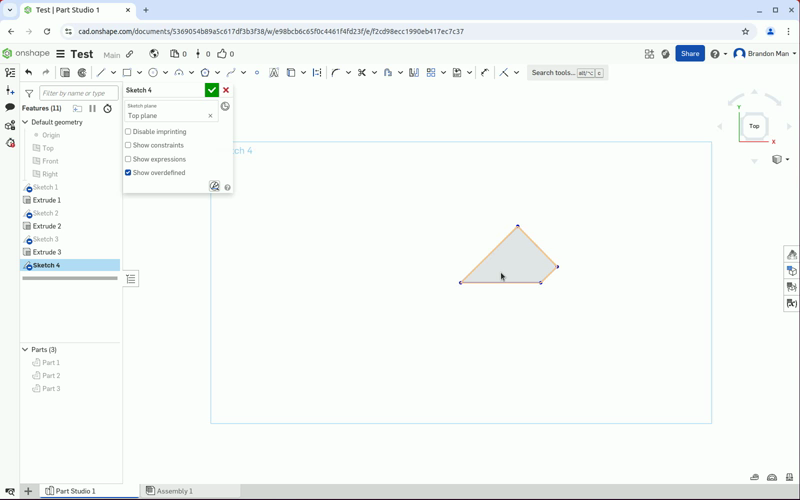
click(501, 272)
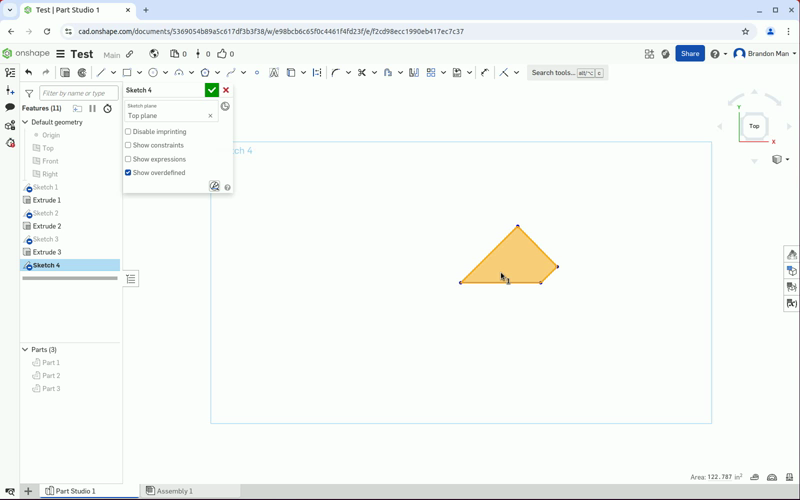
mouse_move(73, 352)
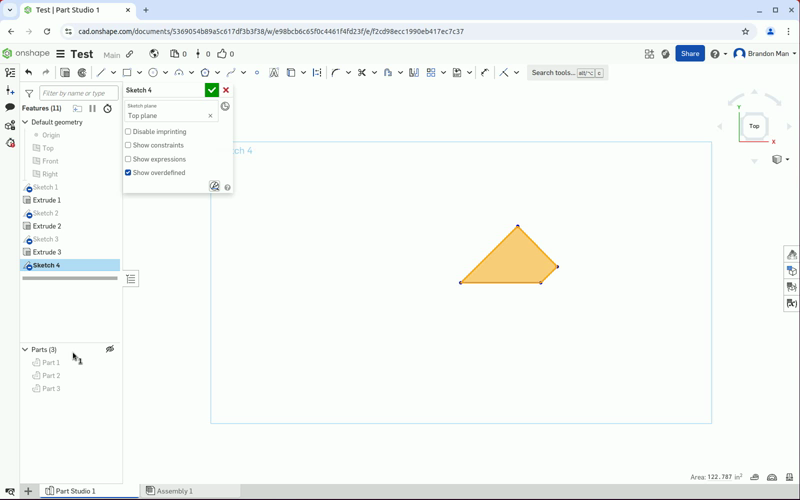
key(shift+y)
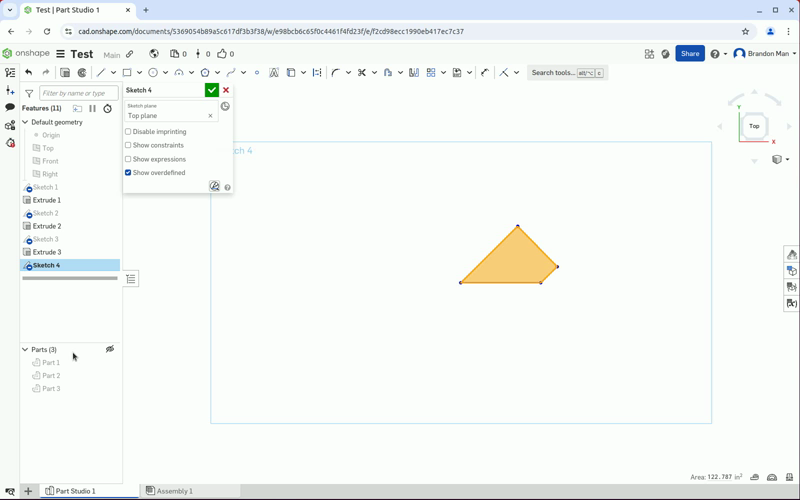
key(shift+e)
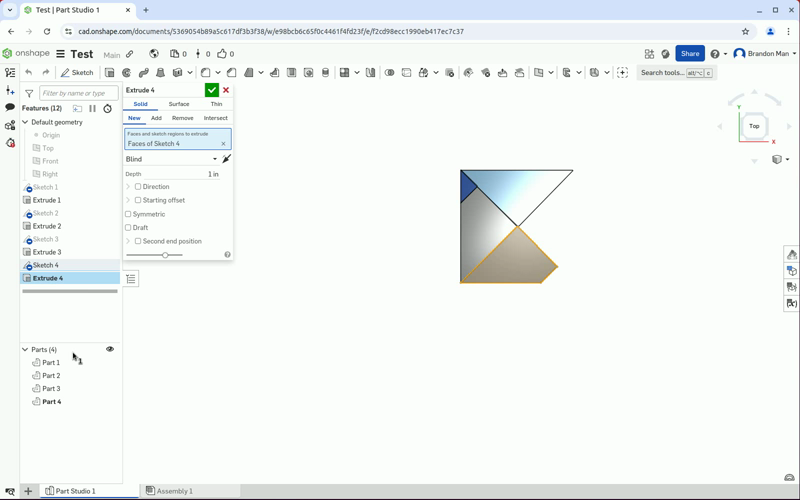
mouse_move(143, 106)
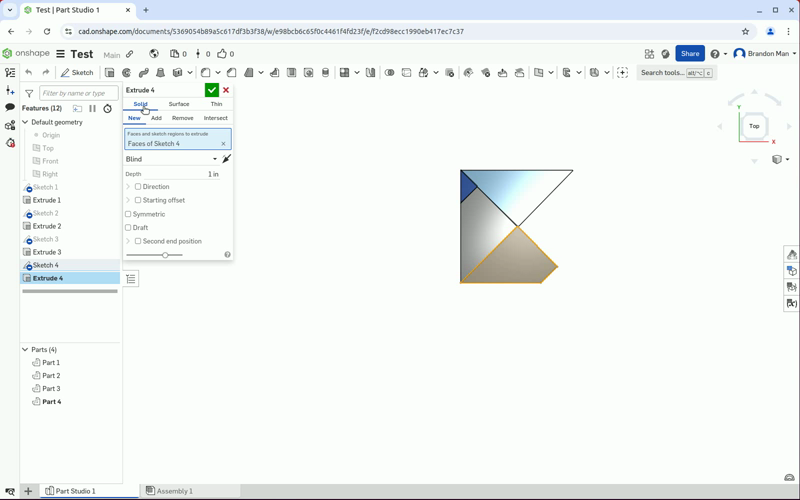
click(143, 106)
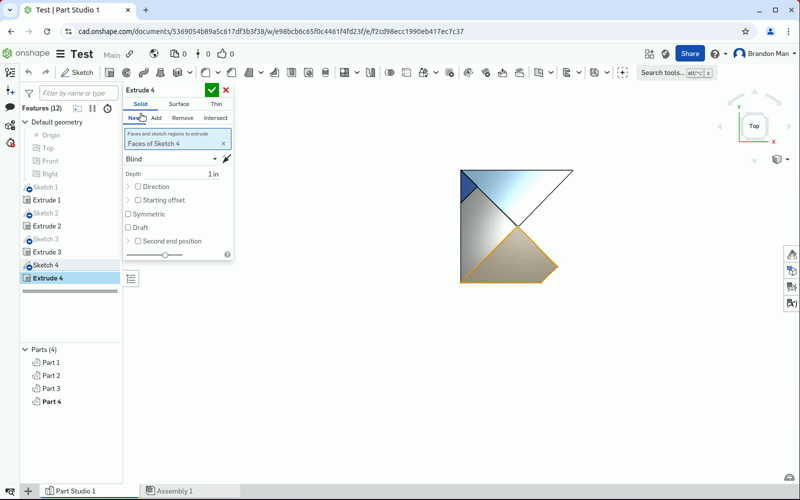
mouse_move(137, 120)
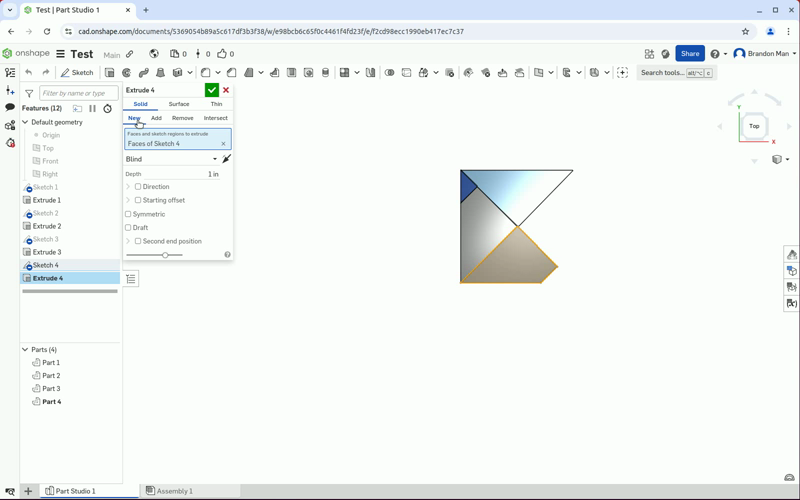
click(137, 120)
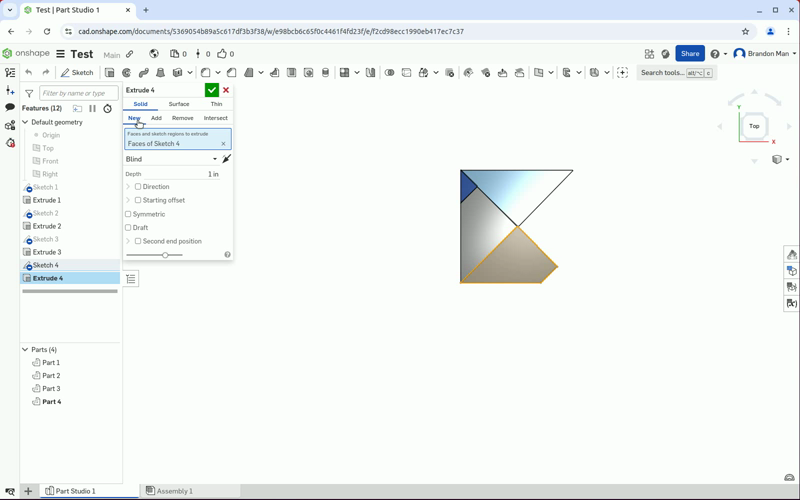
key(tab, 4)
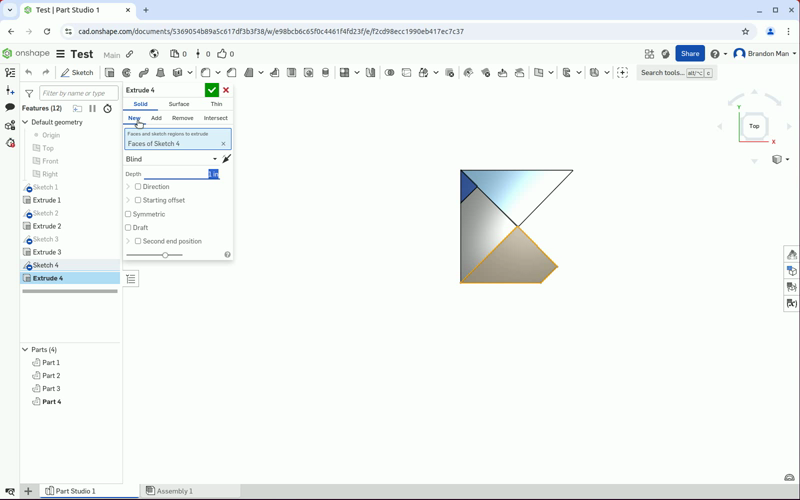
text(11.554)
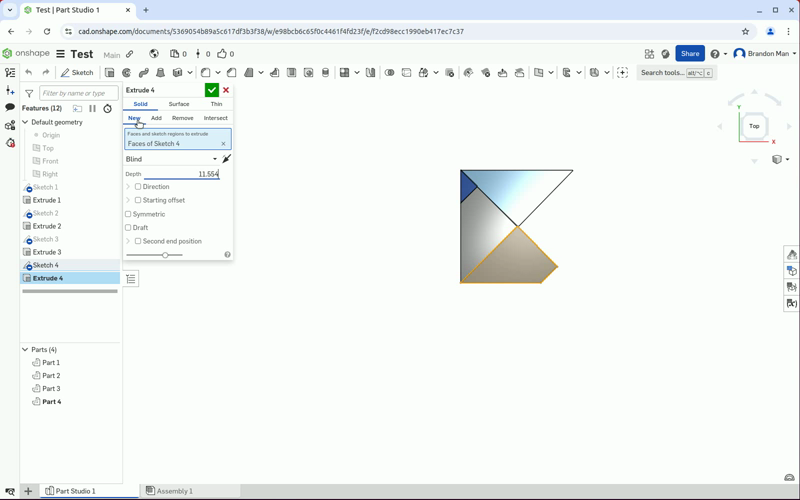
key(enter)
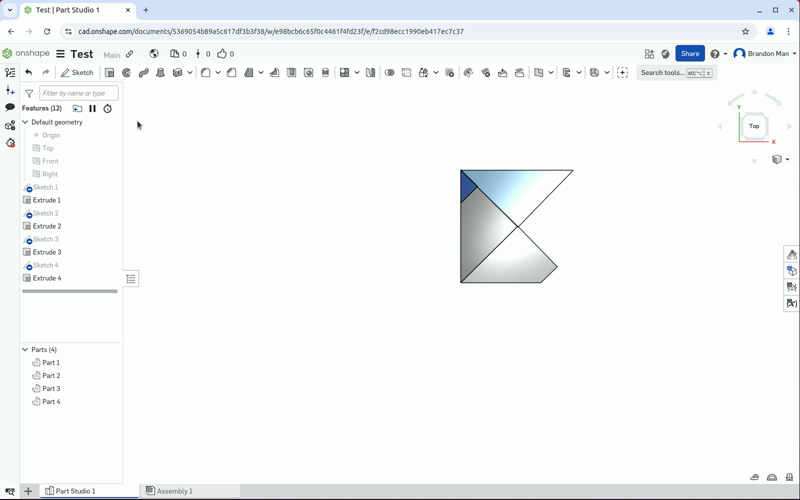
key(shift+h)
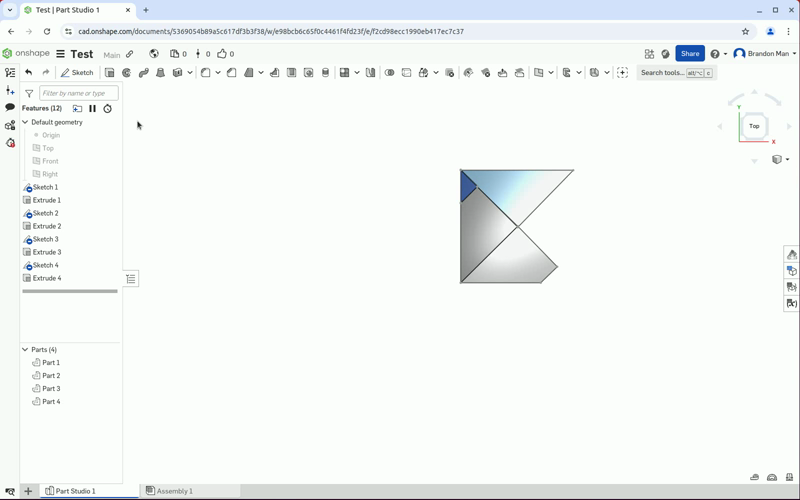
key(shift+h)
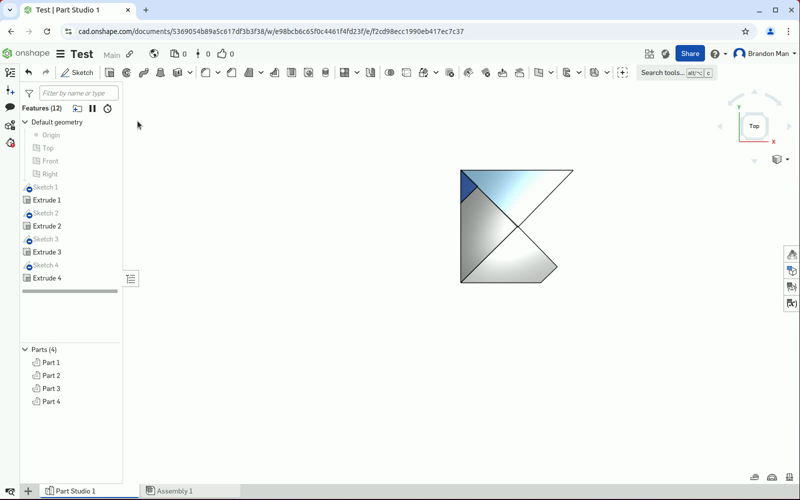
mouse_move(73, 189)
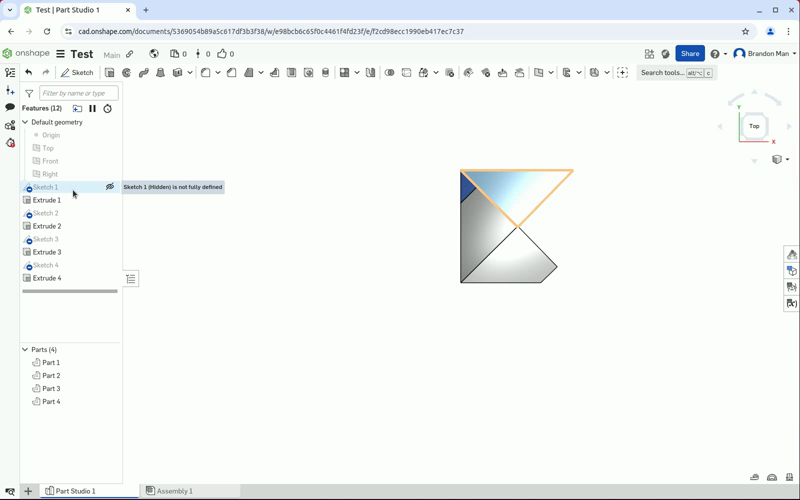
click(73, 189)
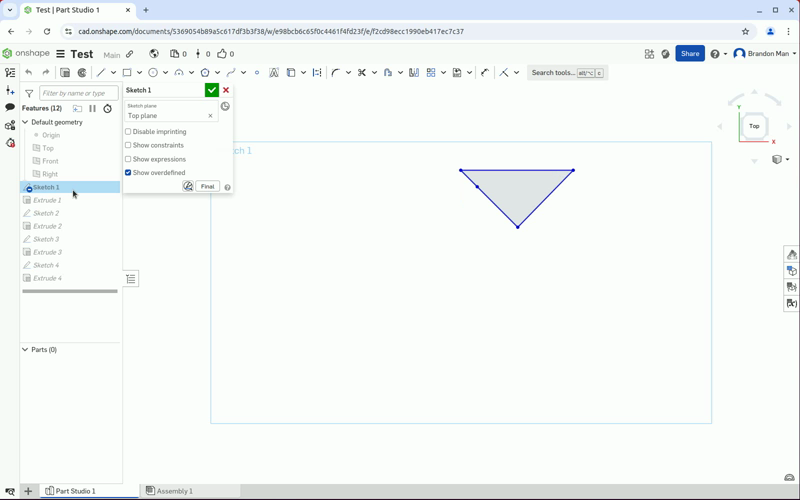
mouse_move(229, 92)
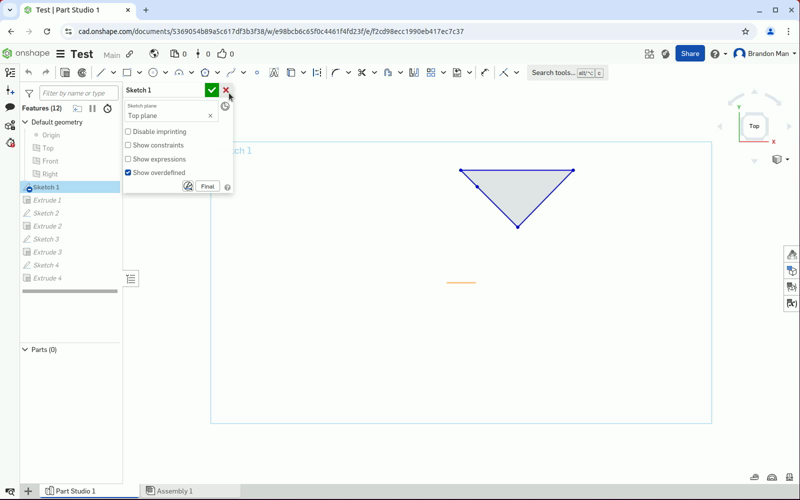
click(229, 92)
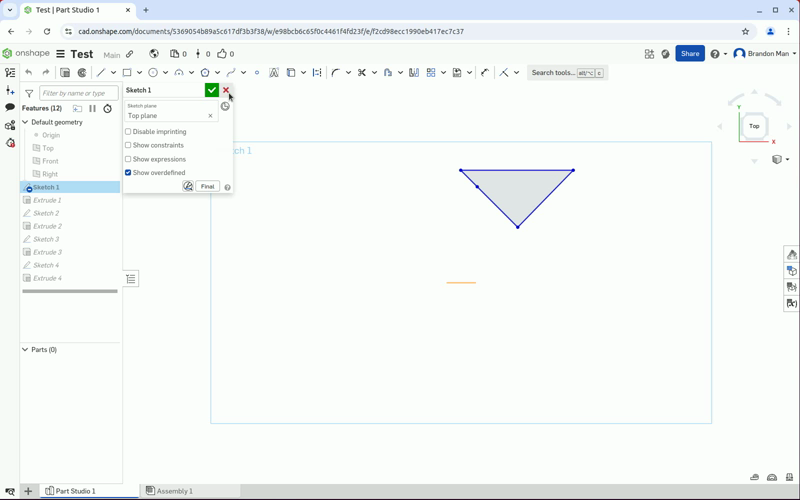
key(shift+s)
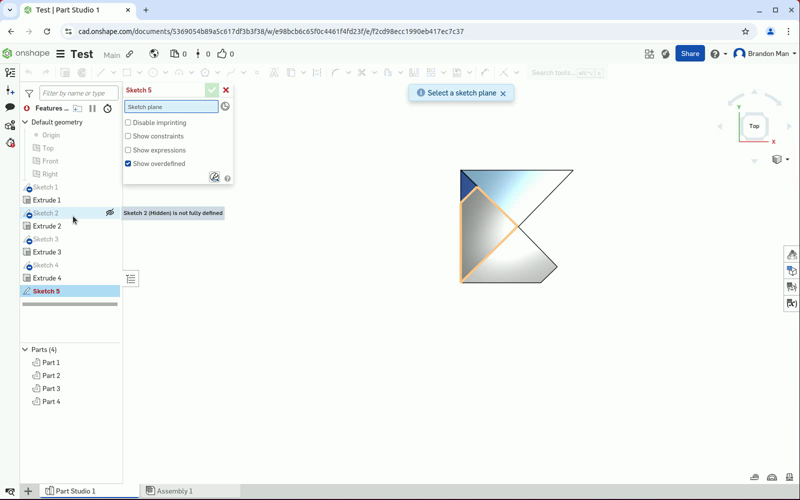
scroll(3)
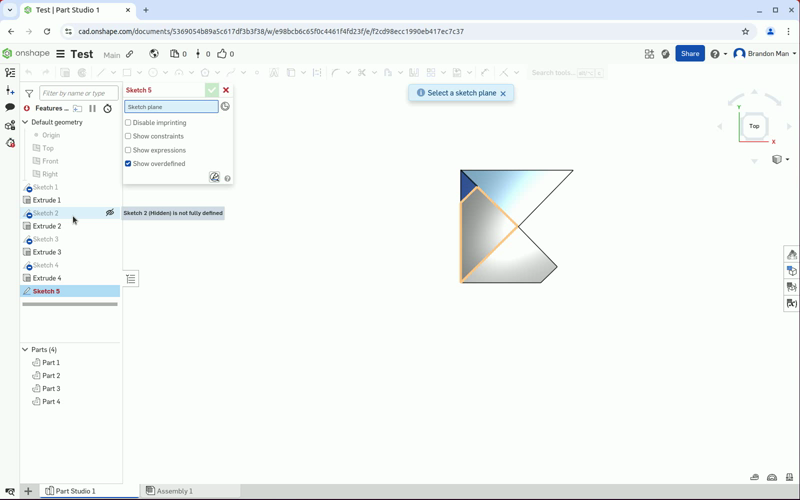
mouse_move(73, 150)
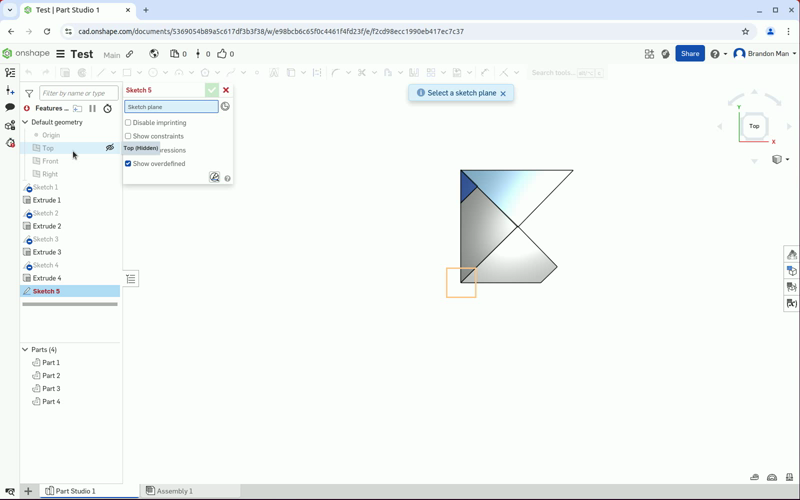
click(73, 150)
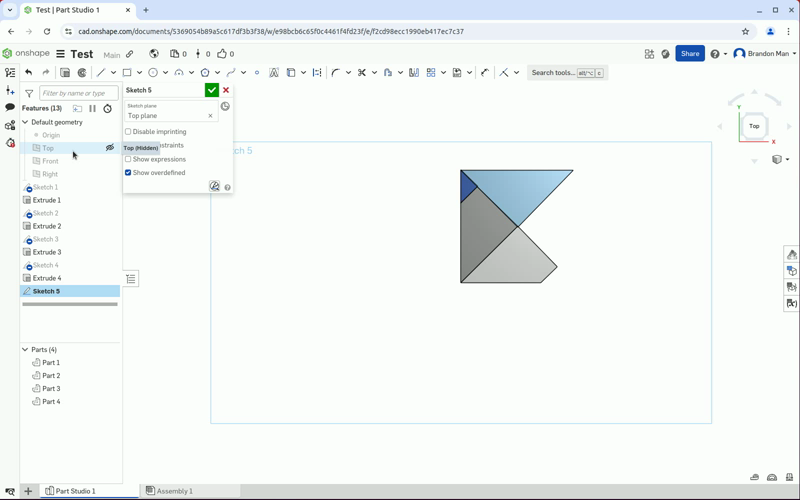
mouse_move(73, 352)
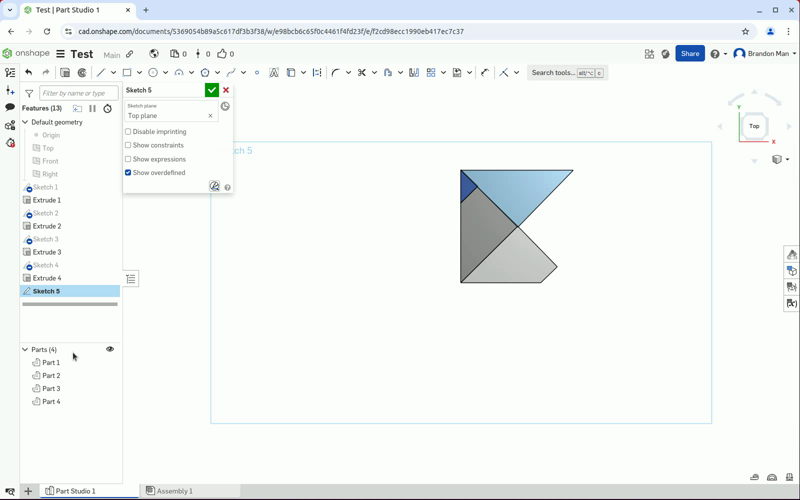
key(y)
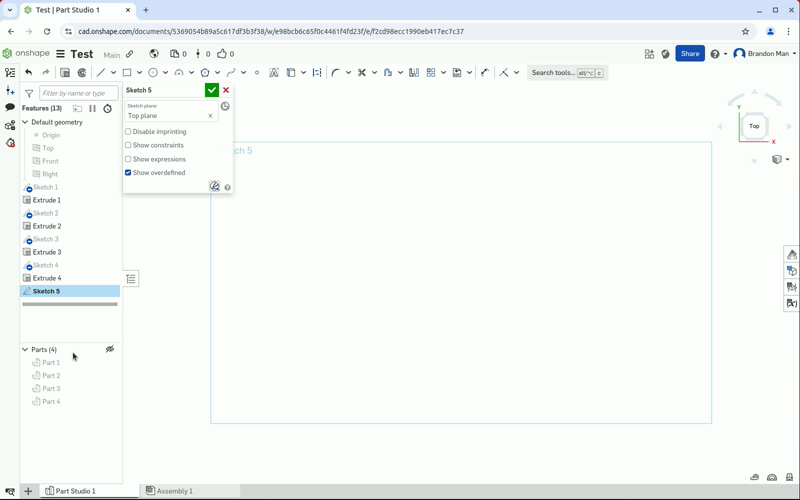
key(l)
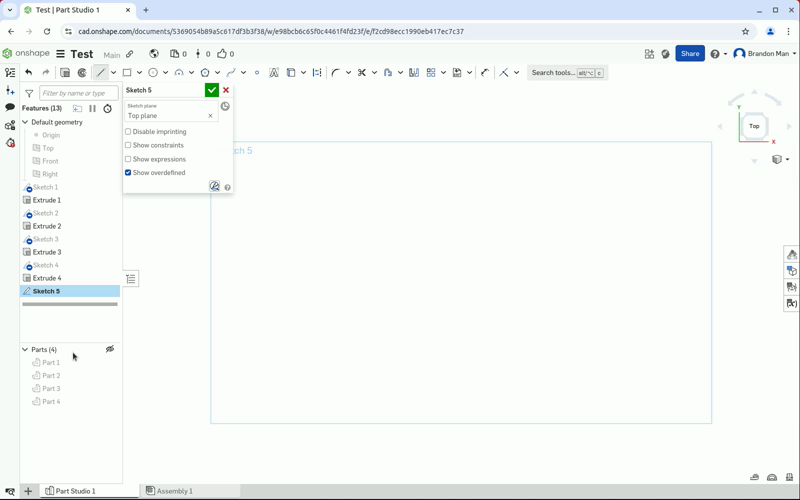
key_down(shift)
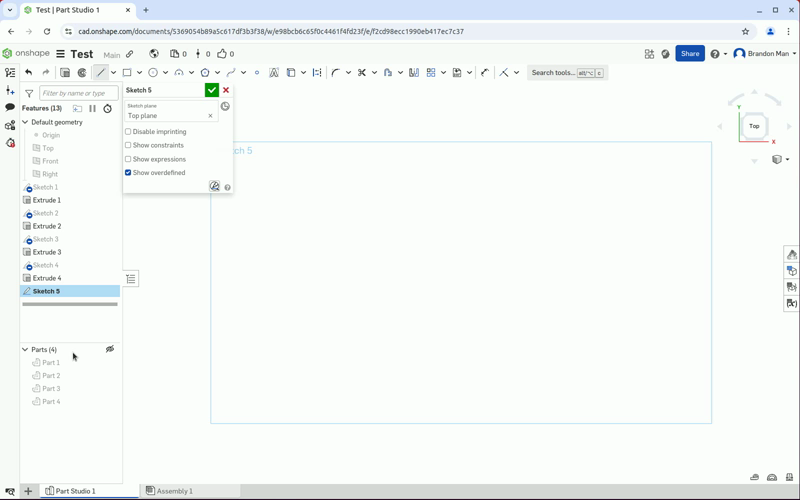
mouse_move(540, 282)
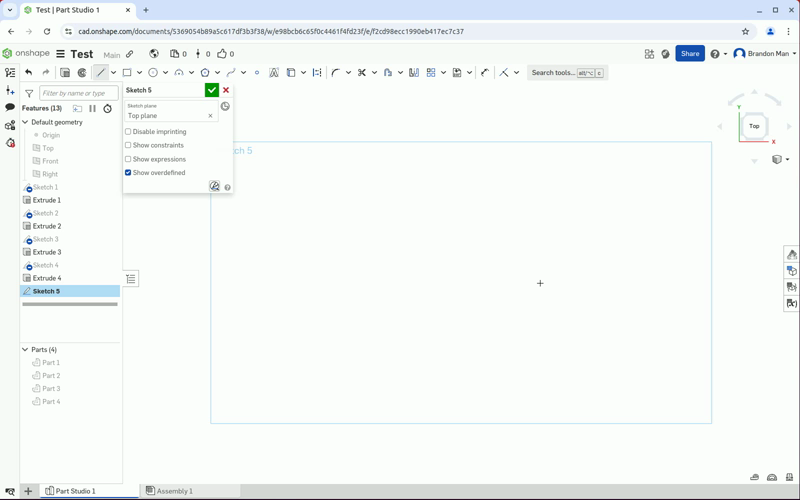
click(540, 282)
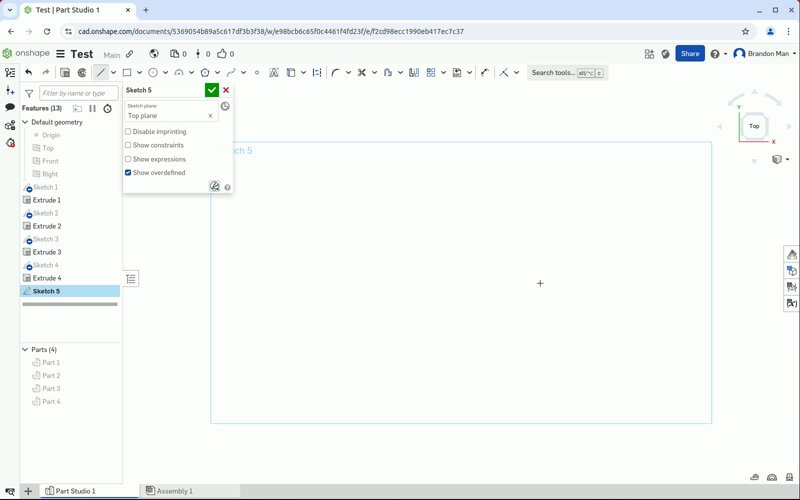
key_up(shift)
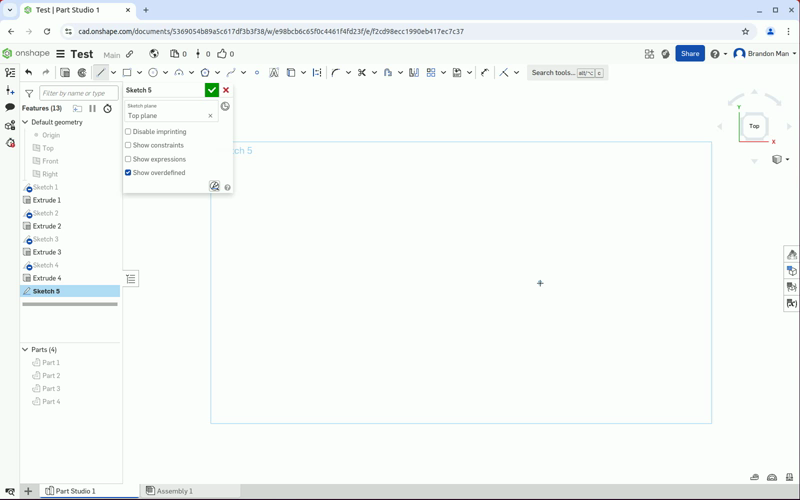
key_down(shift)
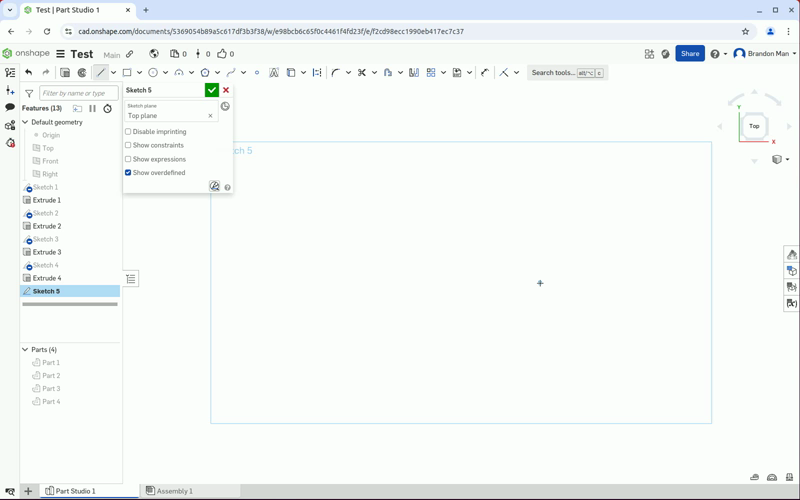
mouse_move(570, 282)
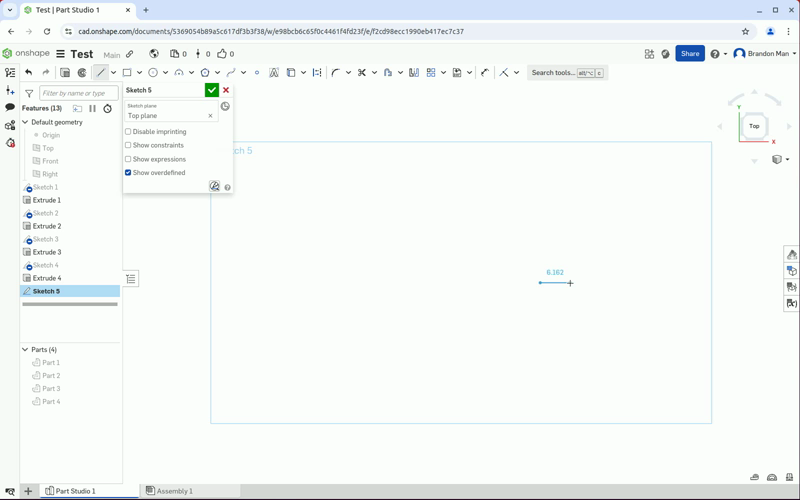
mouse_move(574, 282)
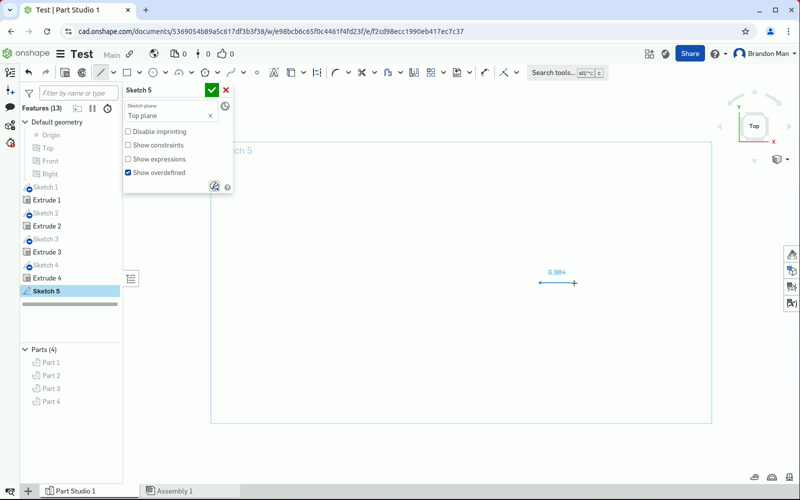
click(574, 282)
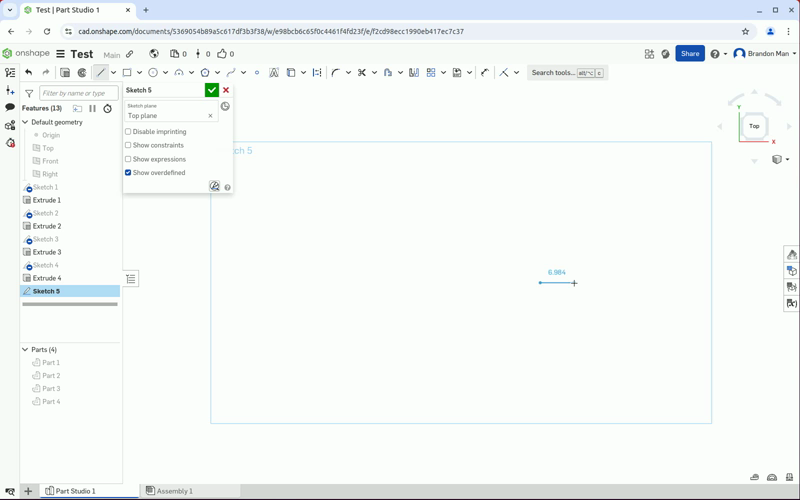
key_up(shift)
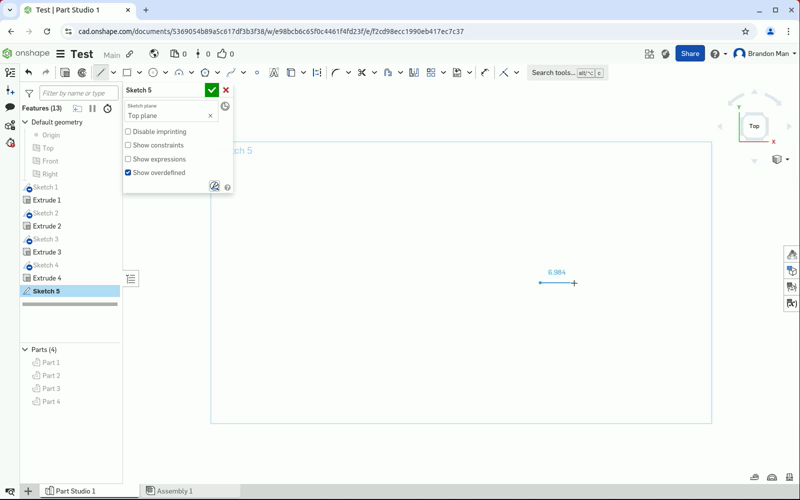
key_down(shift)
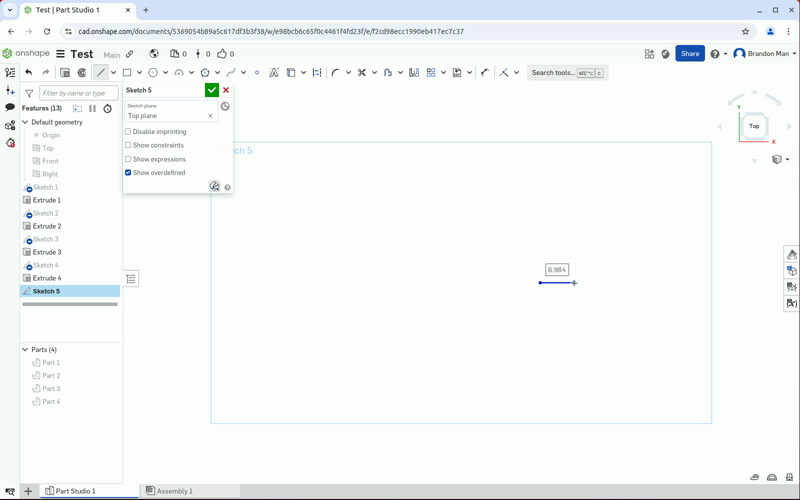
mouse_move(589, 282)
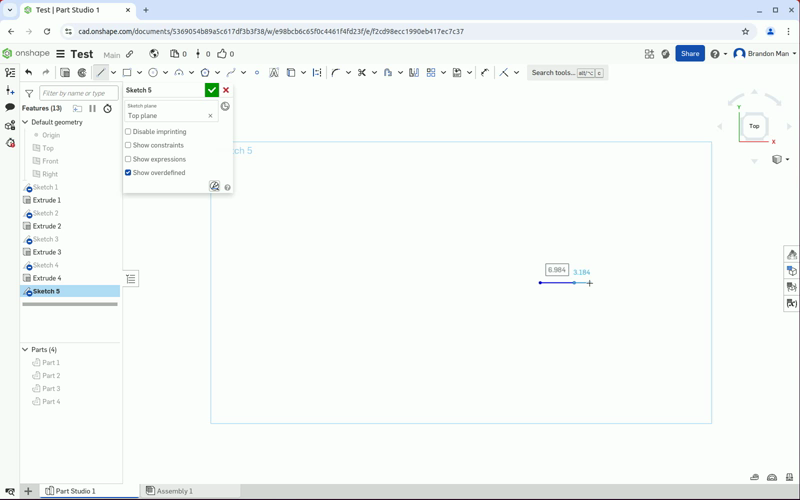
mouse_move(557, 265)
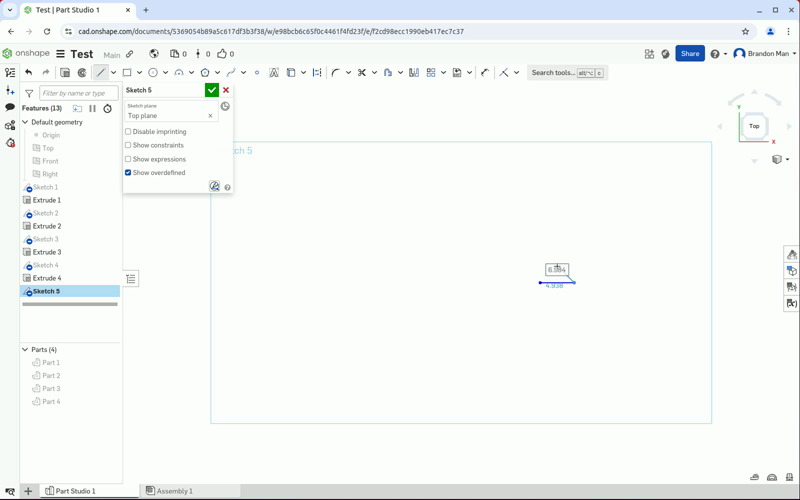
click(557, 265)
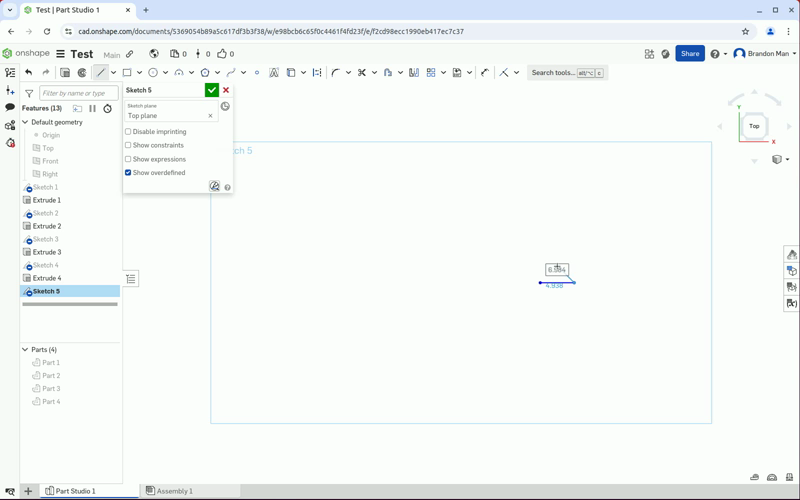
key_up(shift)
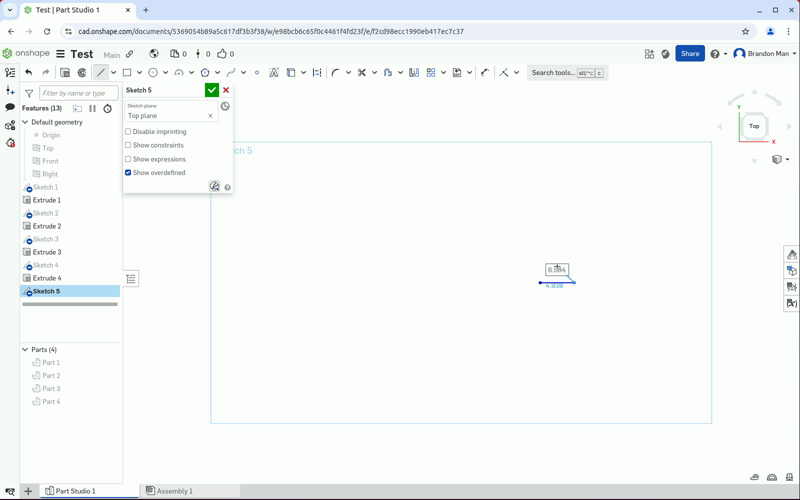
mouse_move(587, 265)
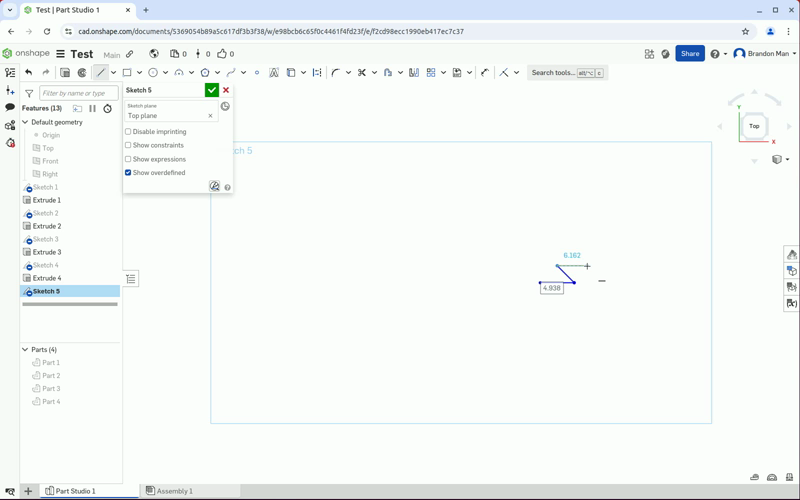
key_down(shift)
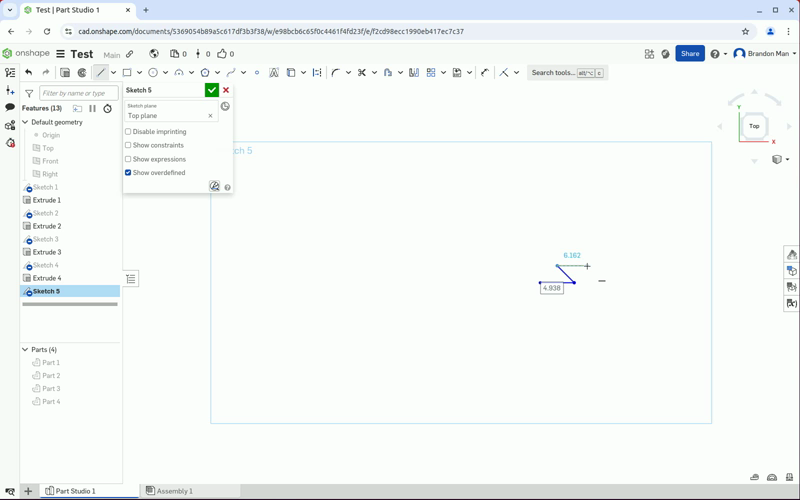
mouse_move(540, 282)
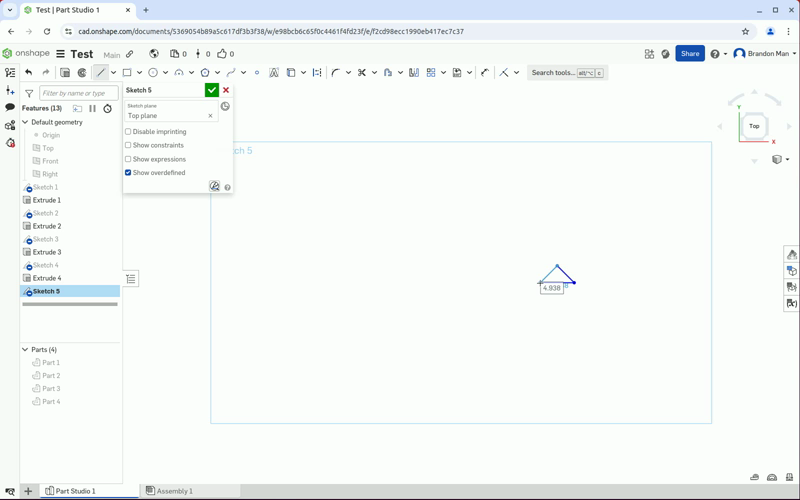
key_up(shift)
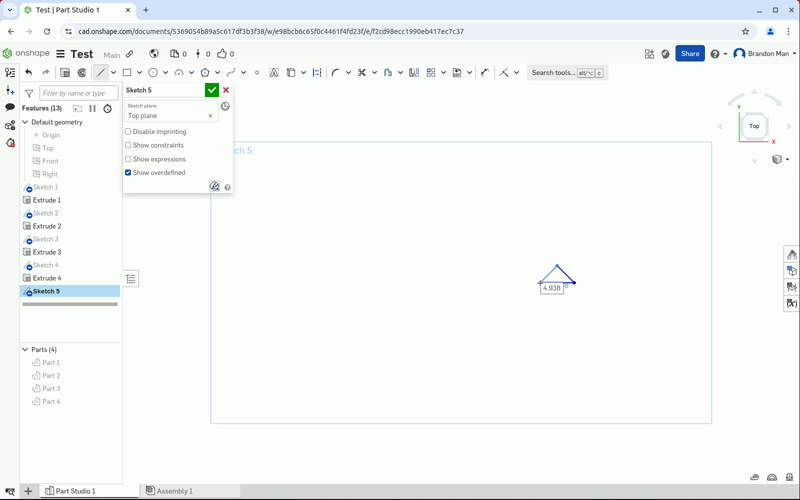
click(540, 282)
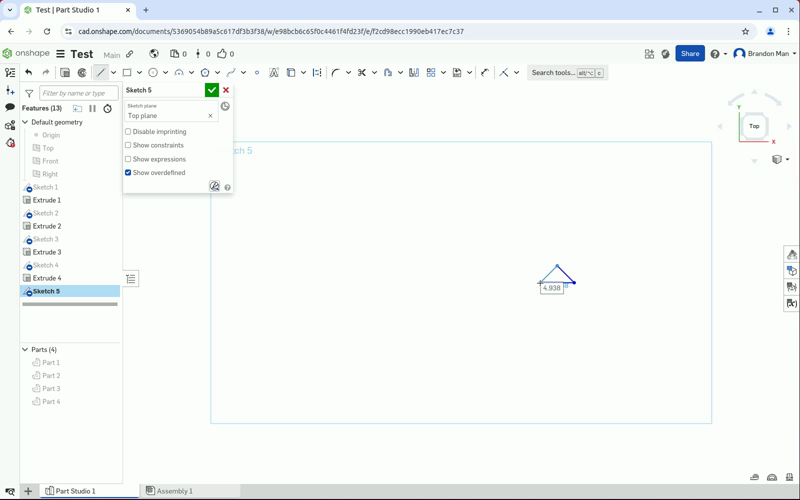
key(esc)
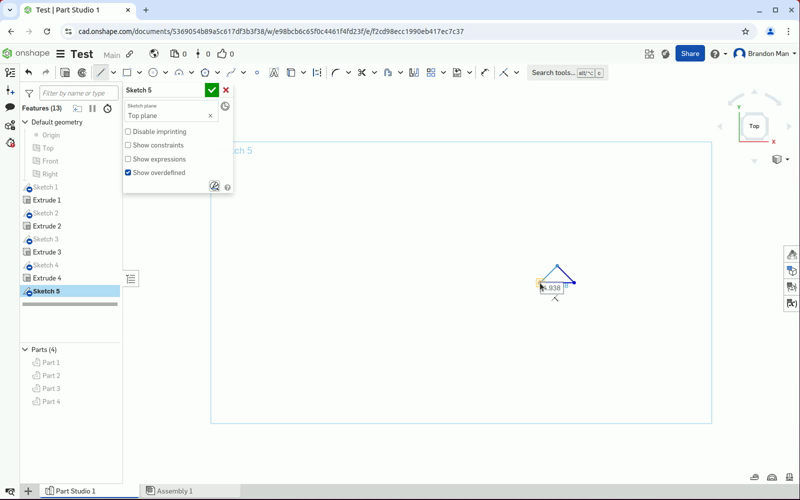
mouse_move(550, 278)
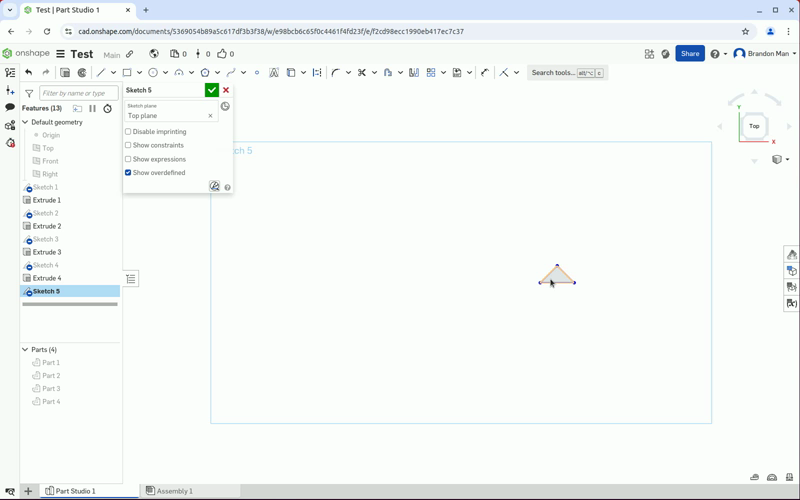
scroll(6)
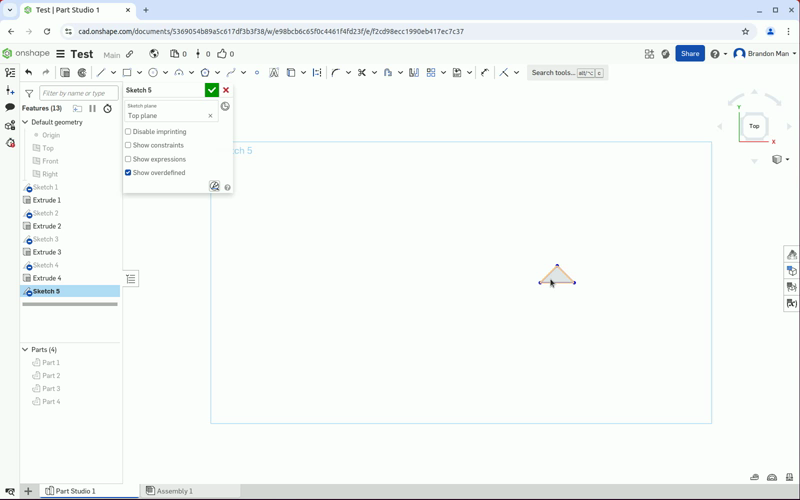
scroll(6)
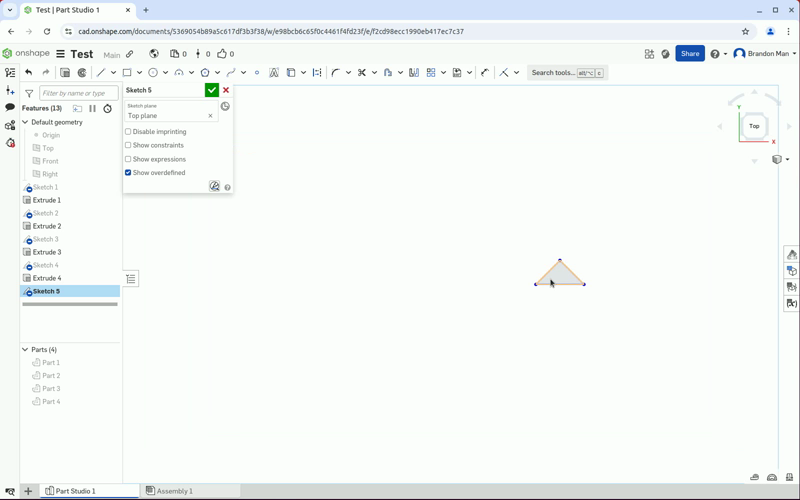
scroll(6)
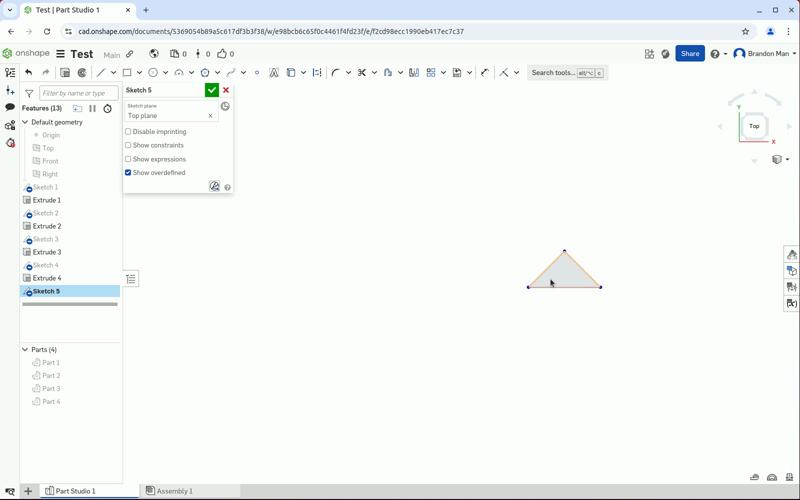
scroll(6)
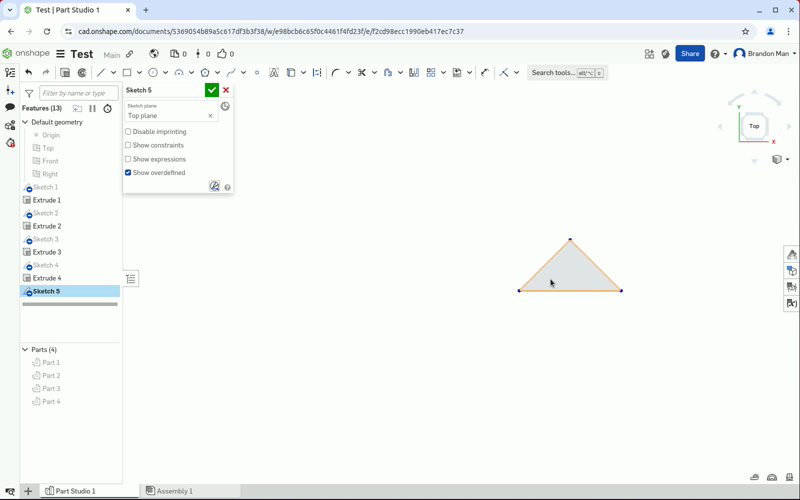
scroll(6)
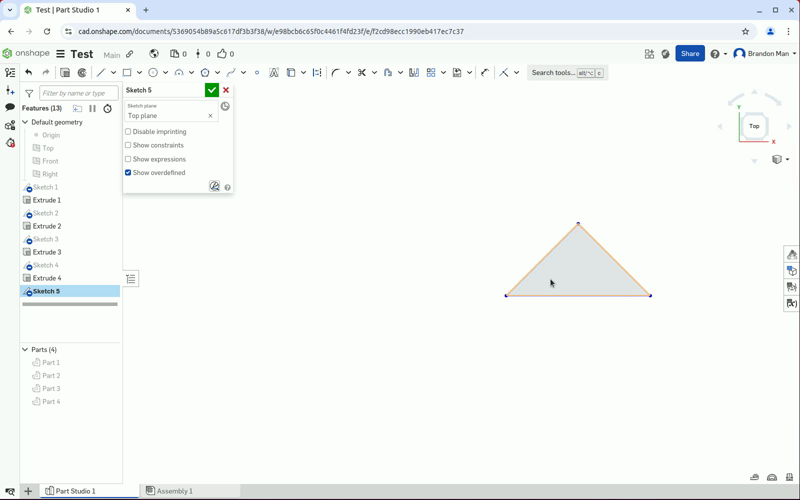
scroll(6)
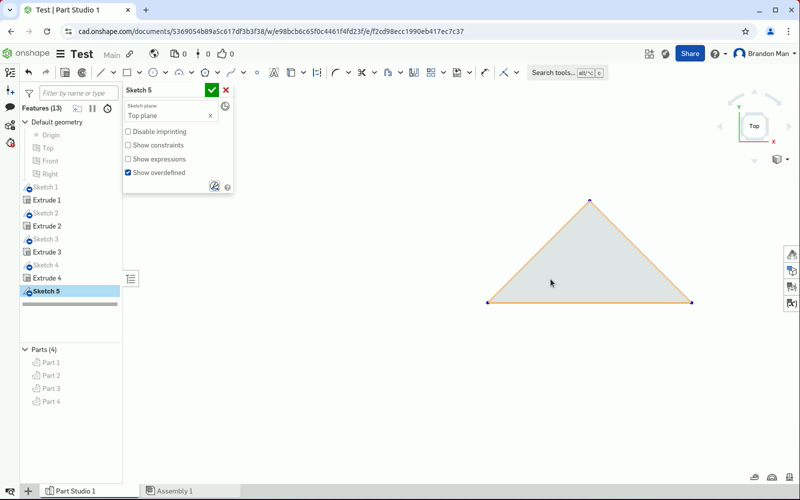
scroll(6)
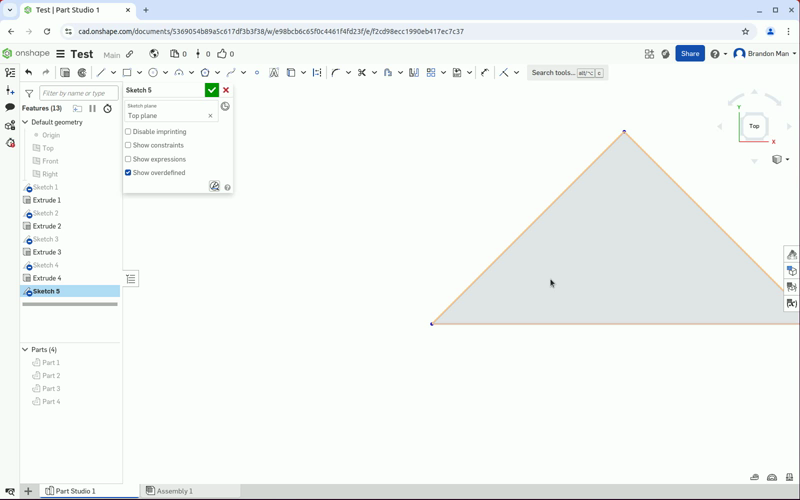
click(550, 278)
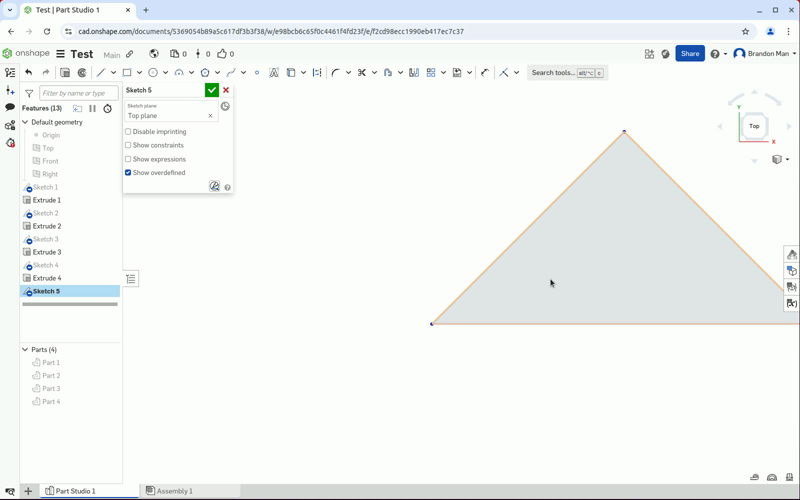
scroll(-6)
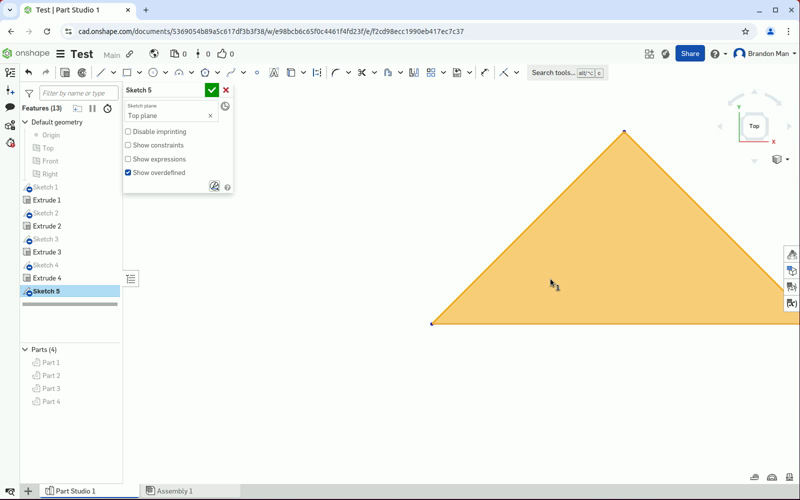
scroll(-6)
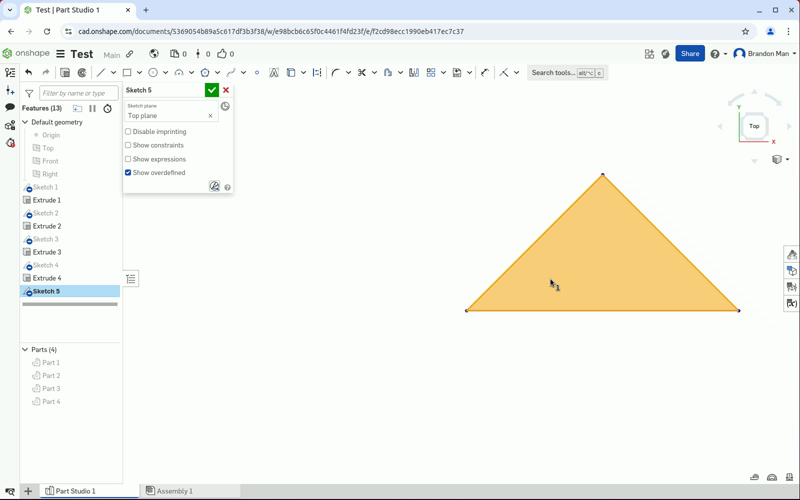
scroll(-6)
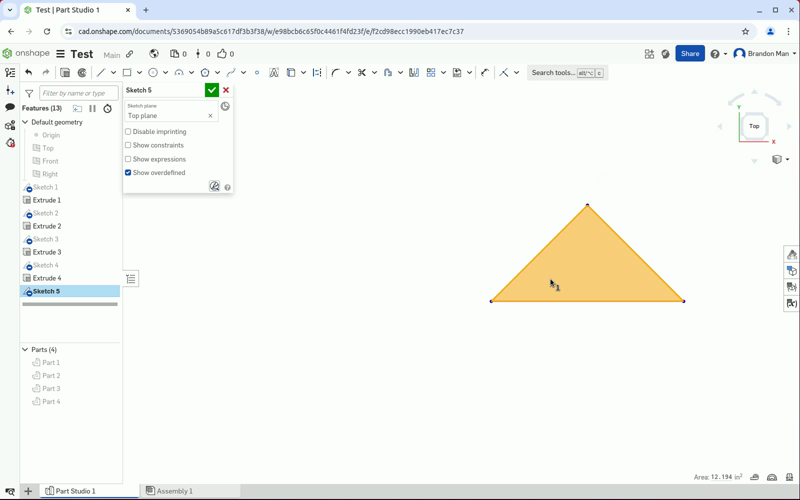
scroll(-6)
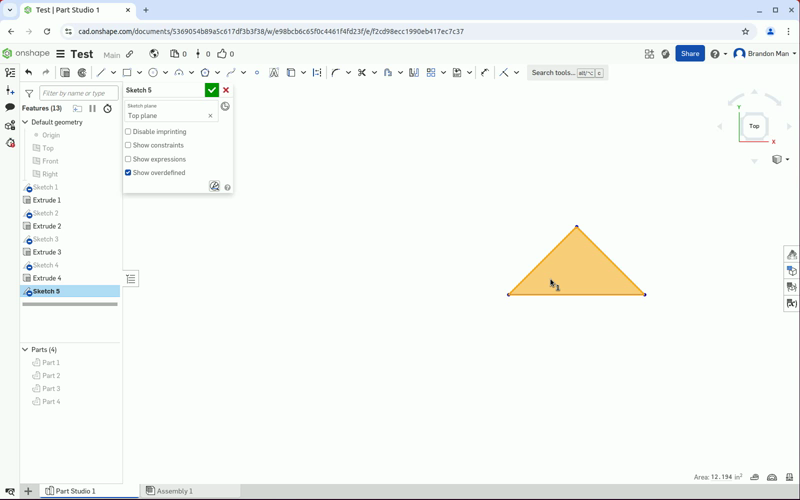
scroll(-6)
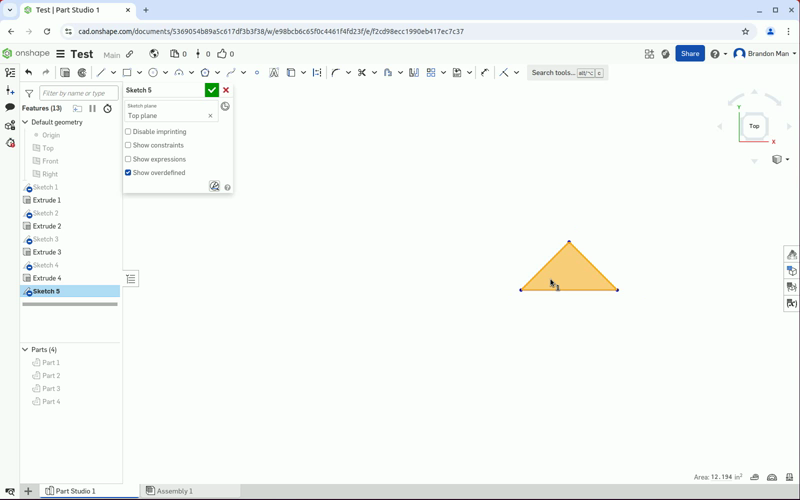
scroll(-6)
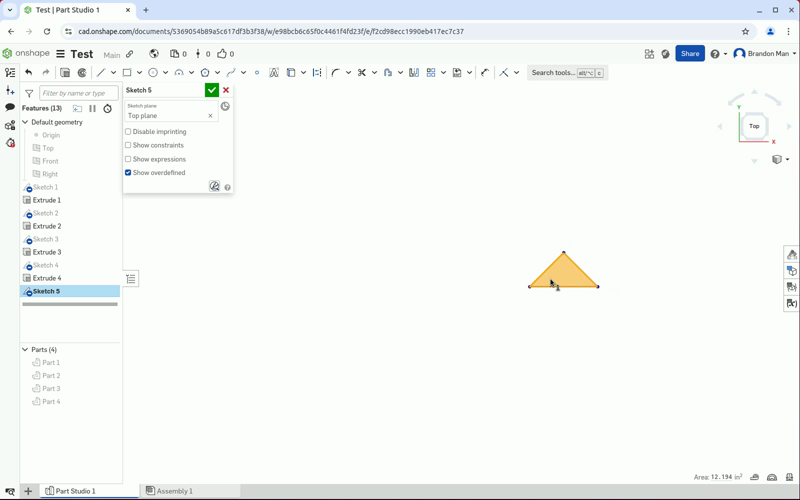
scroll(-6)
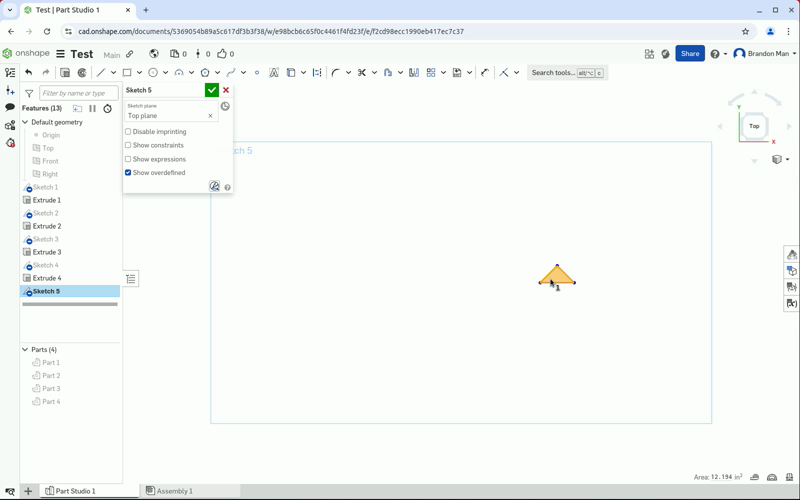
mouse_move(73, 352)
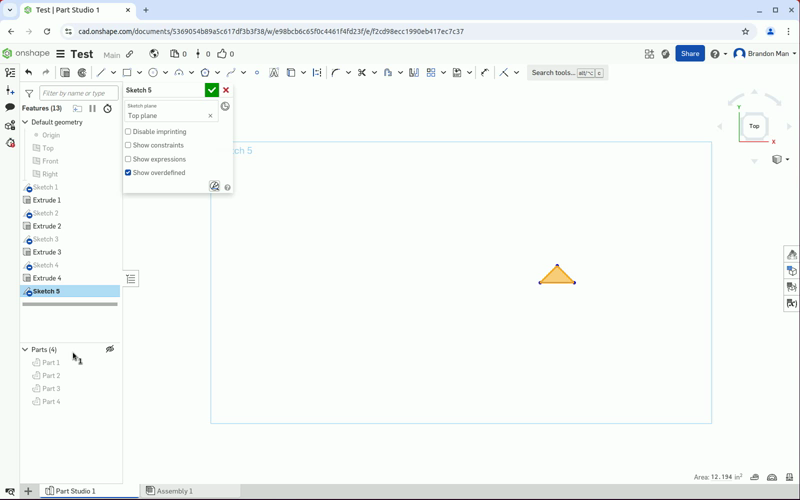
key(shift+y)
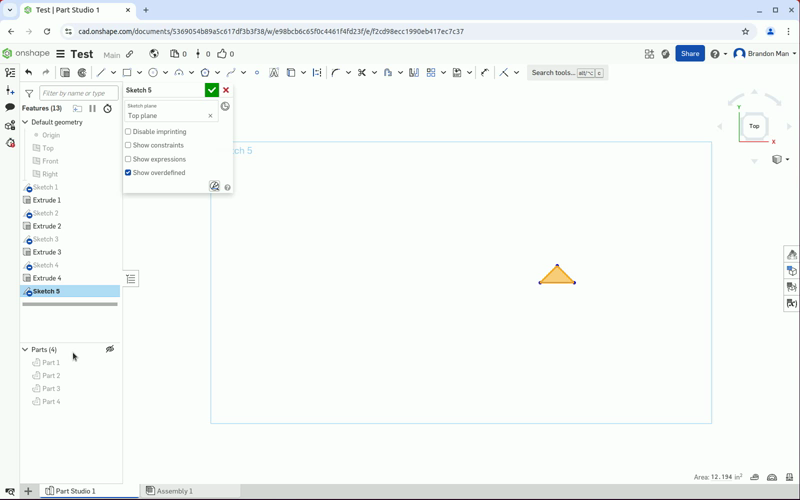
key(shift+e)
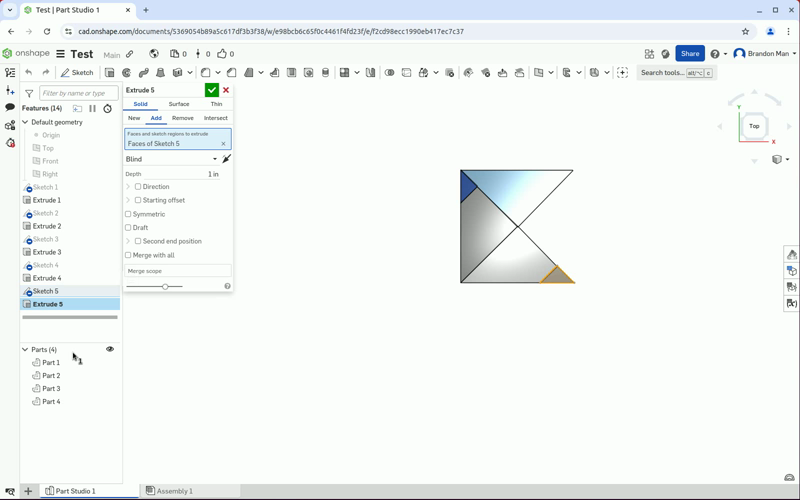
mouse_move(143, 106)
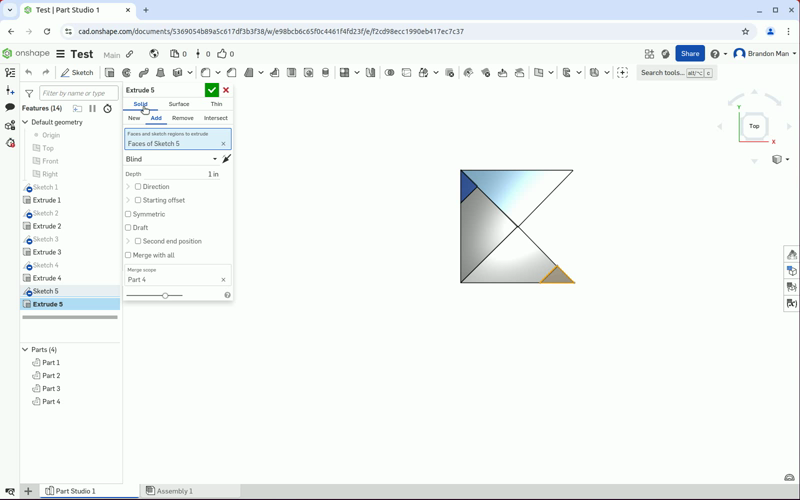
click(143, 106)
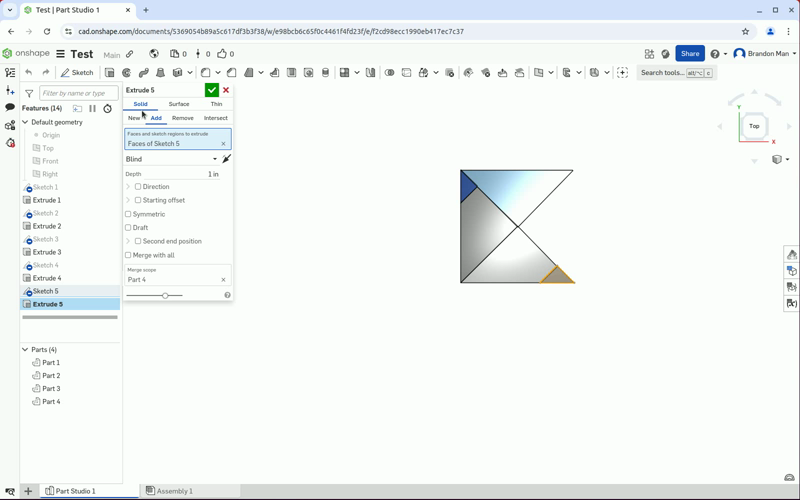
mouse_move(137, 120)
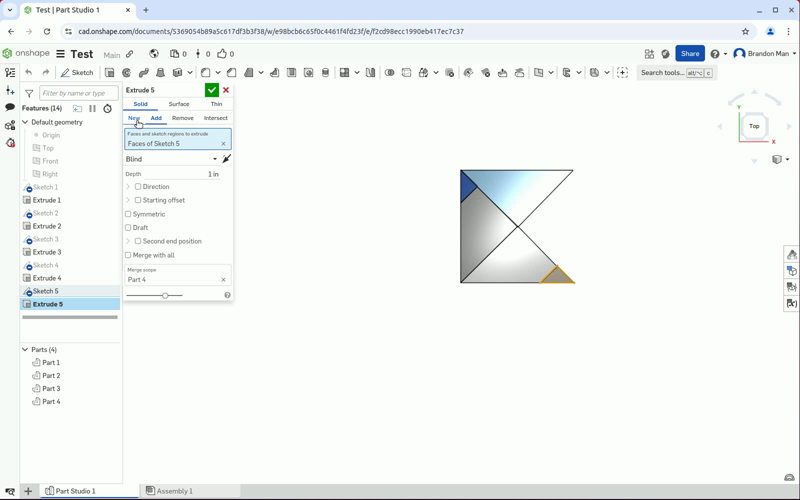
click(137, 120)
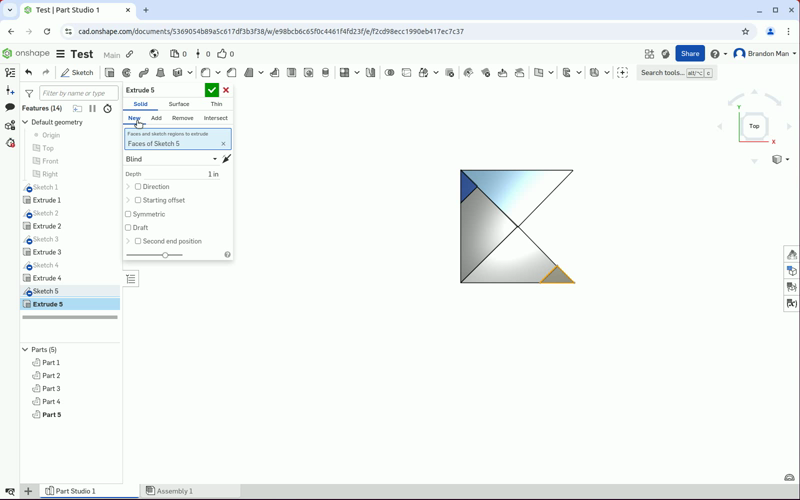
key(tab, 4)
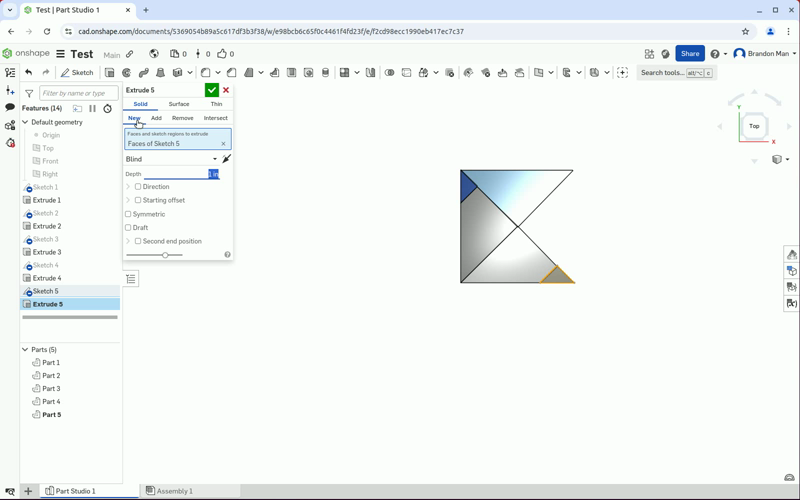
text(11.554)
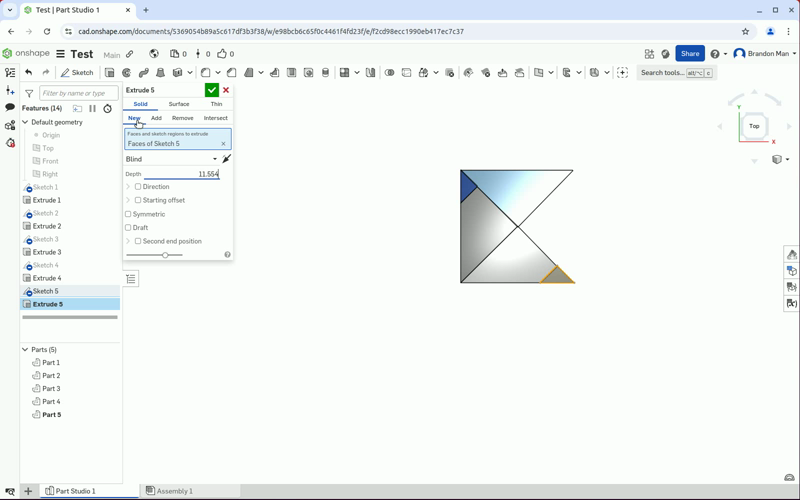
key(enter)
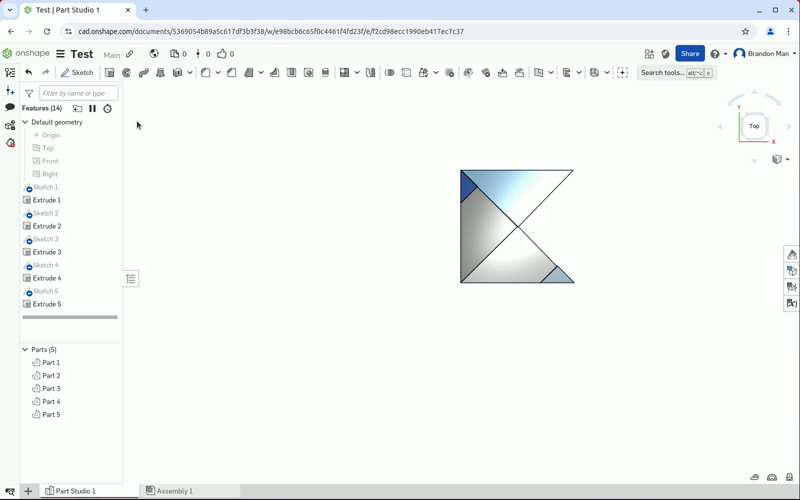
key(shift+h)
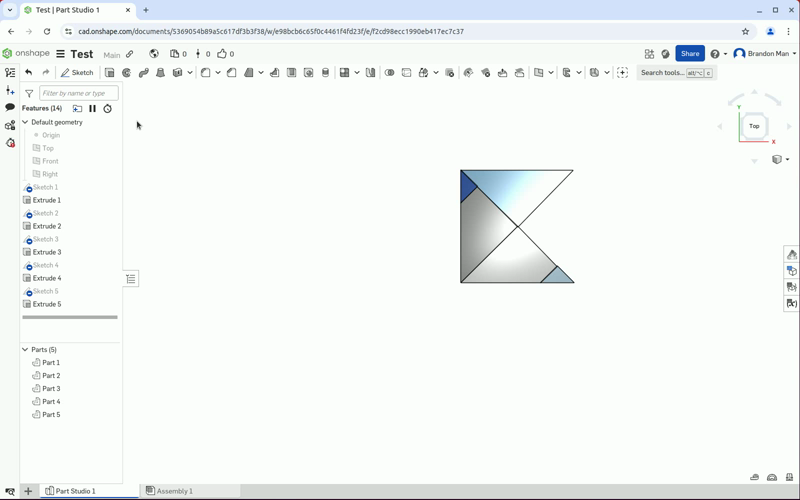
key(shift+h)
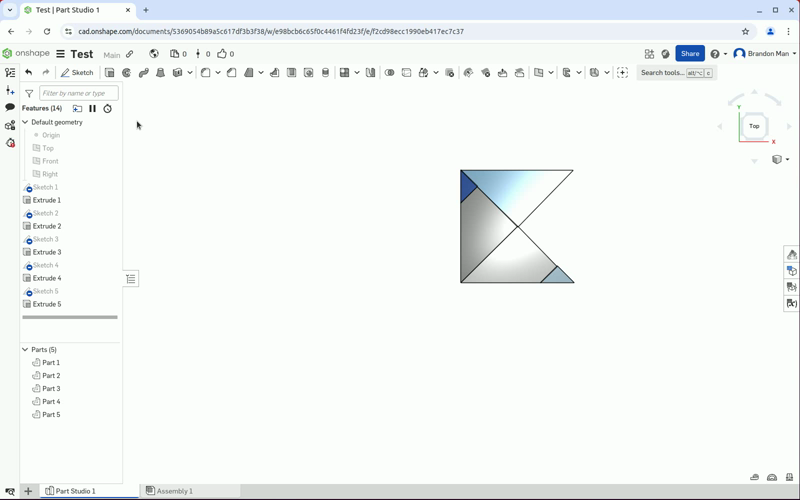
mouse_move(73, 189)
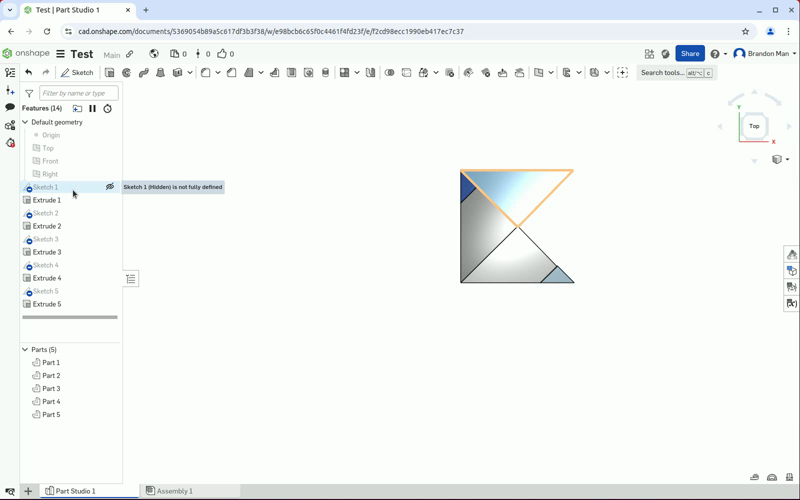
click(73, 189)
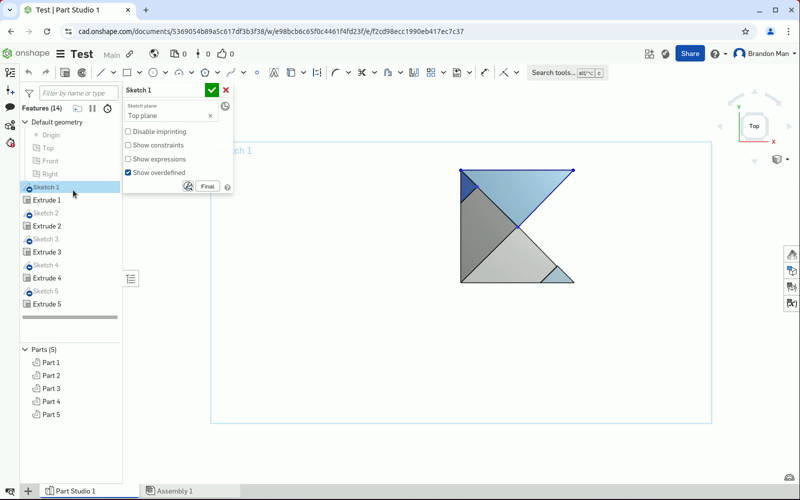
mouse_move(229, 92)
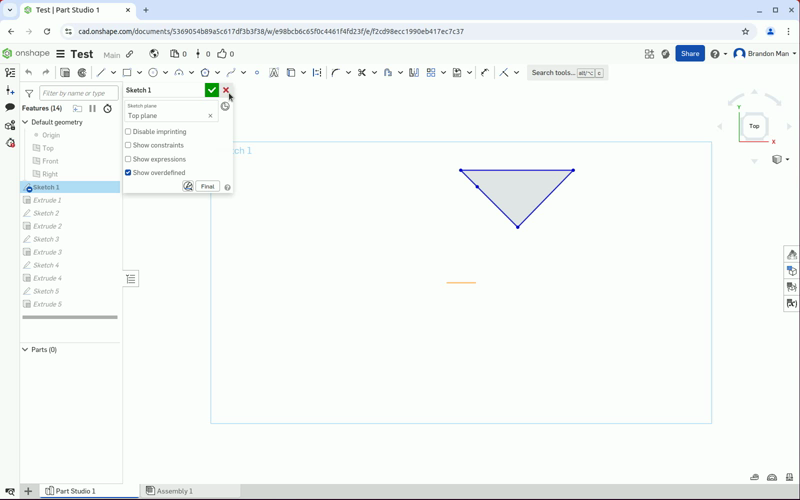
click(229, 92)
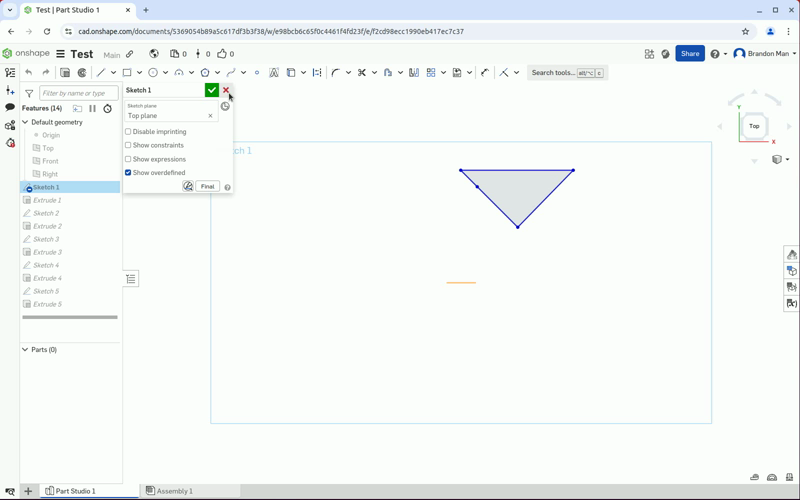
key(shift+s)
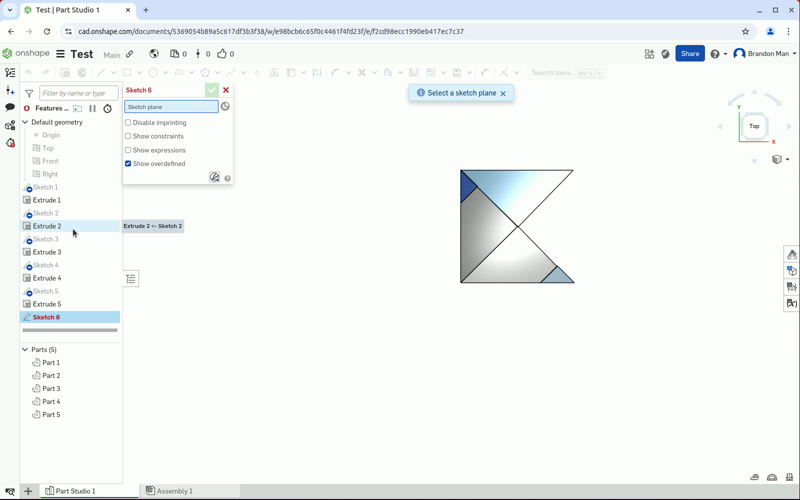
scroll(3)
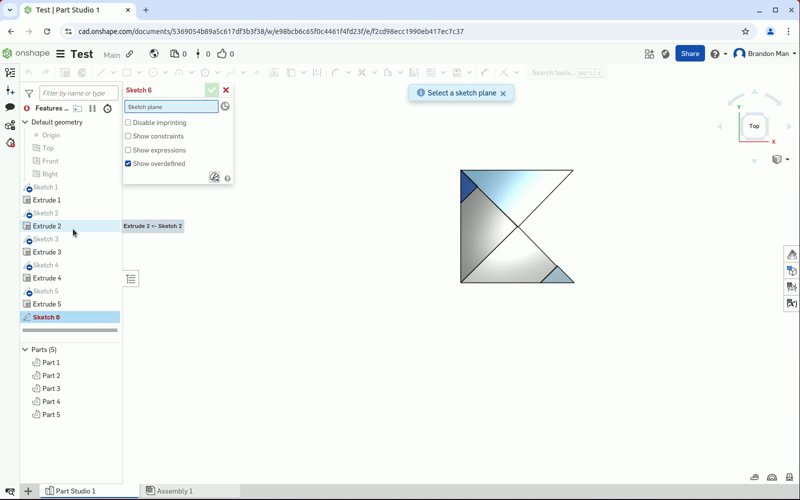
mouse_move(73, 150)
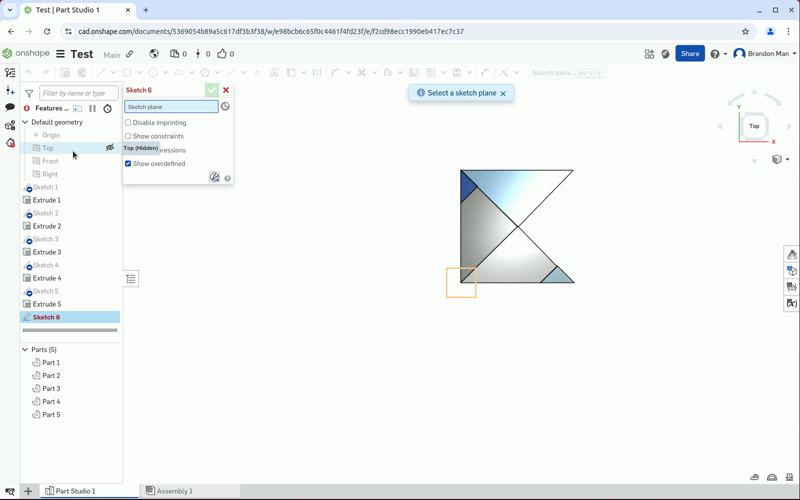
click(73, 150)
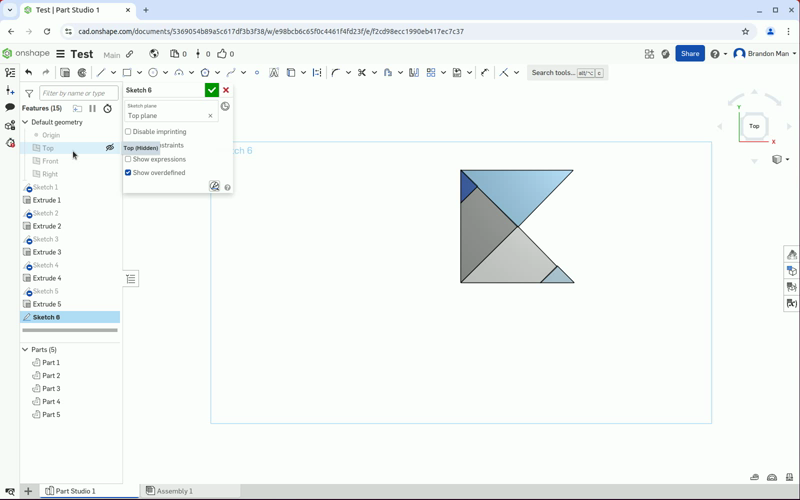
mouse_move(73, 352)
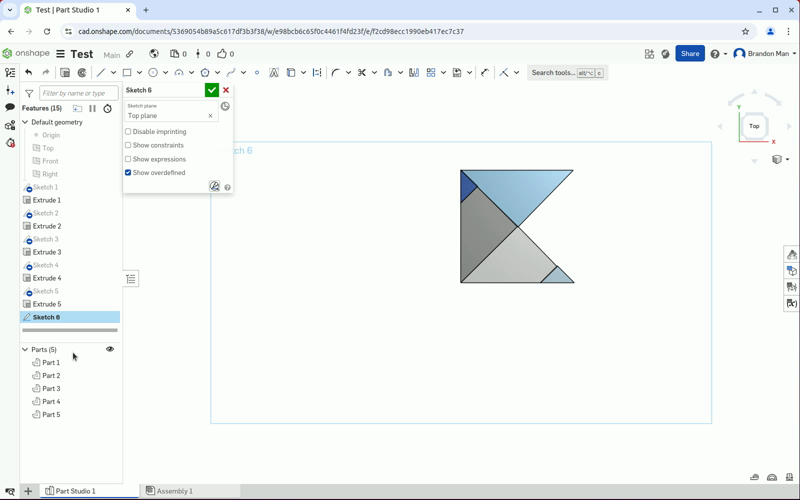
key(y)
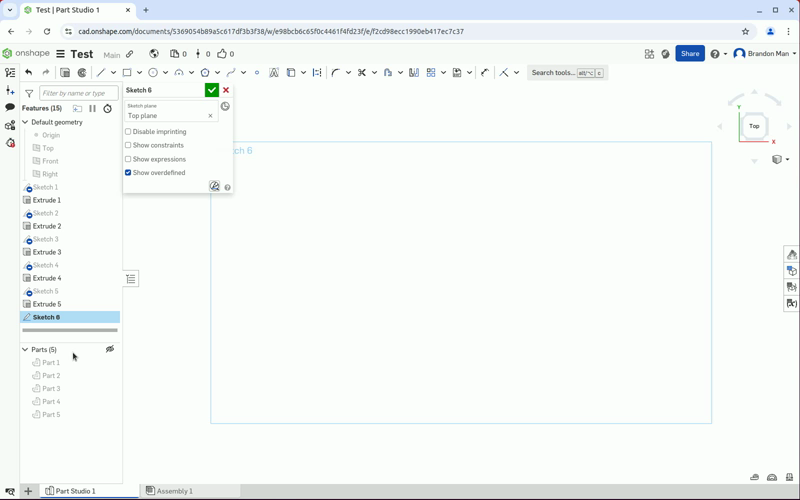
key(l)
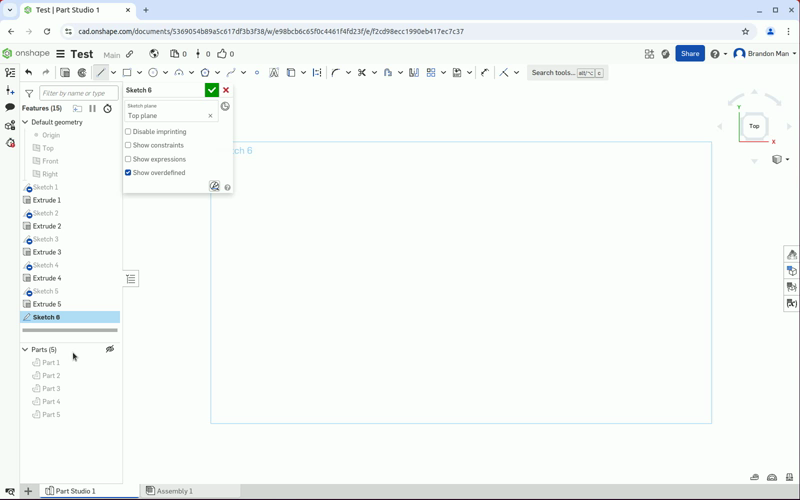
key_down(shift)
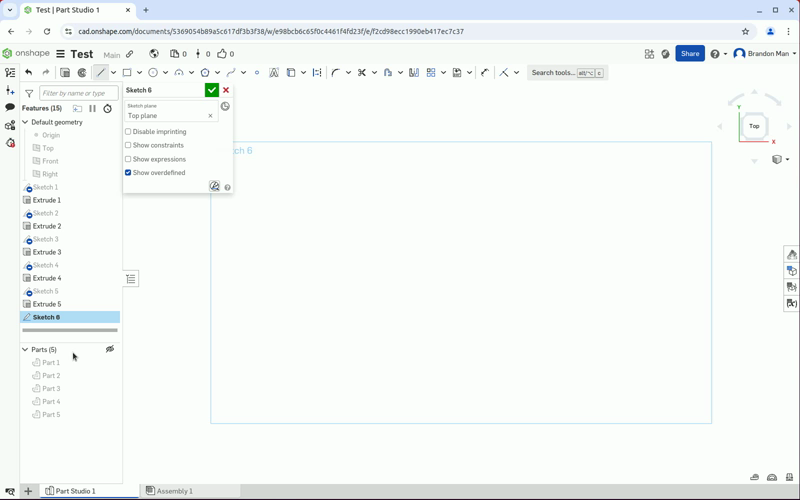
mouse_move(516, 226)
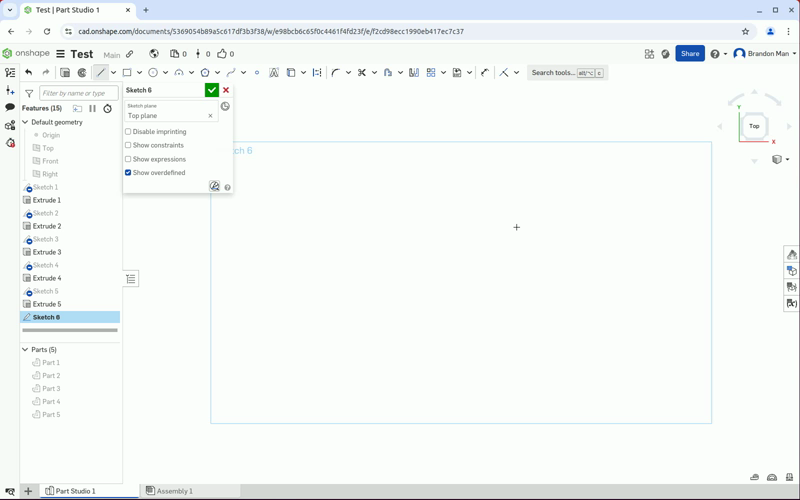
click(516, 226)
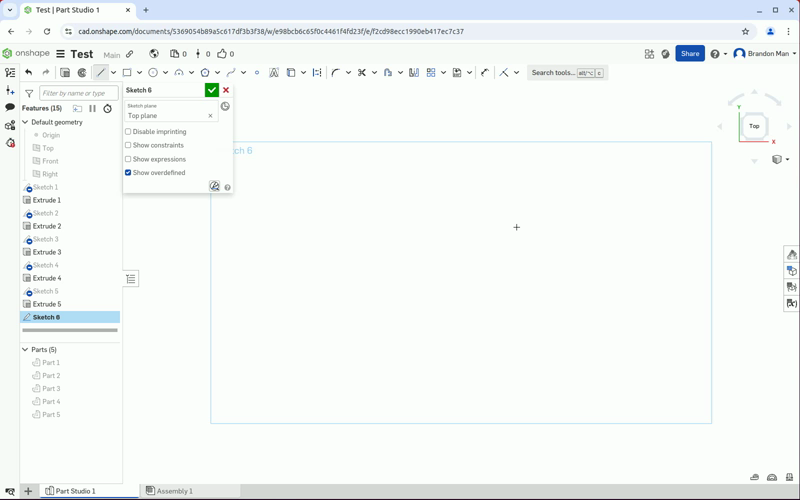
key_up(shift)
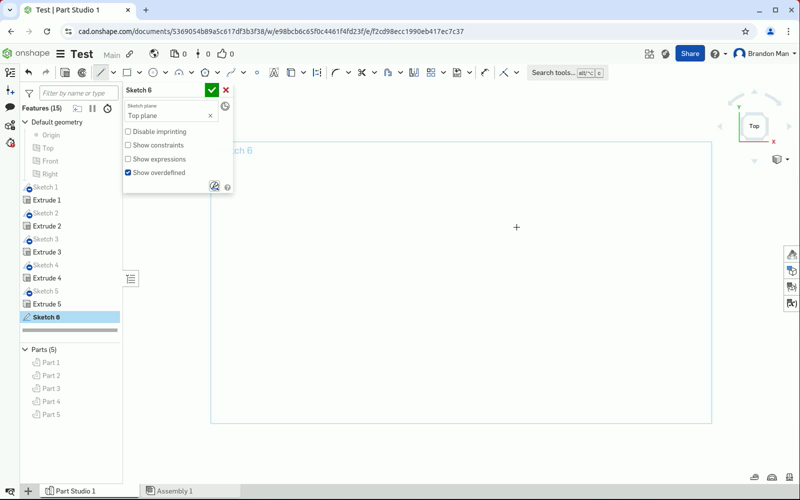
key_down(shift)
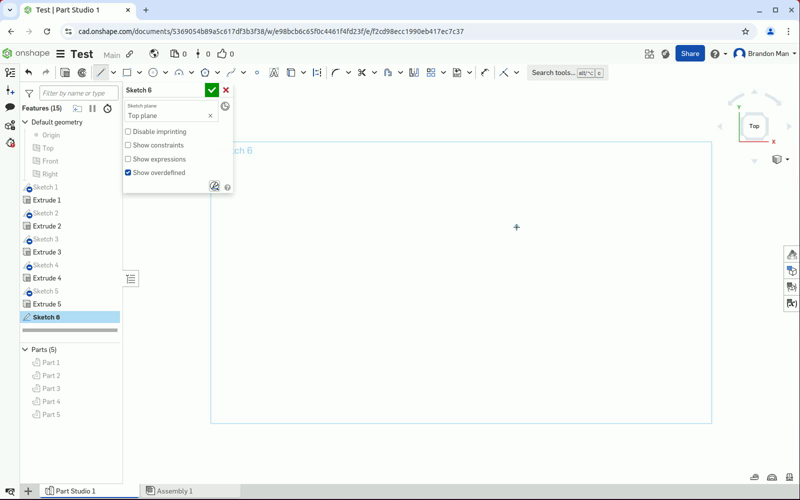
mouse_move(546, 226)
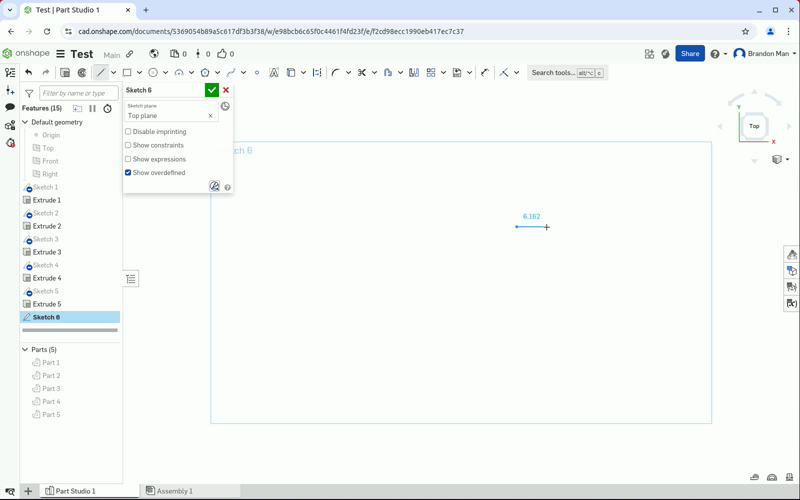
mouse_move(557, 266)
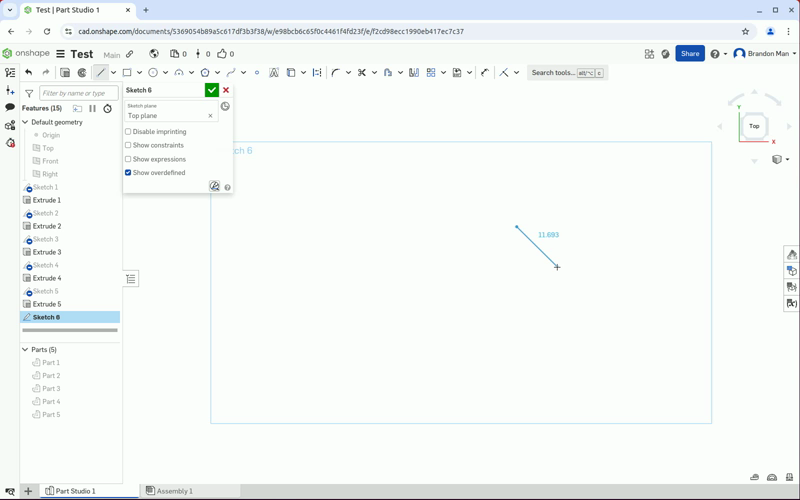
click(557, 266)
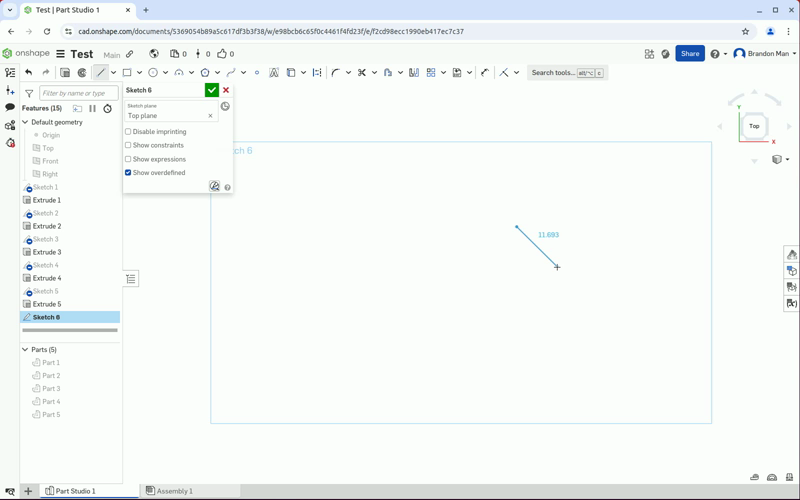
key_up(shift)
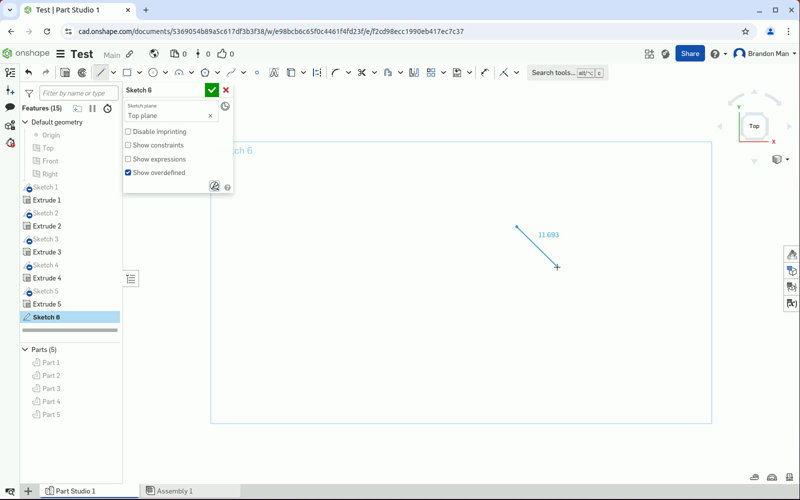
key_down(shift)
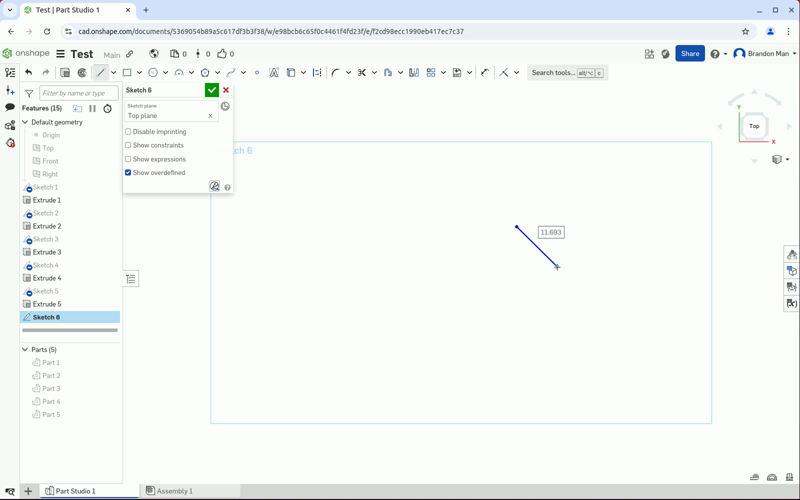
mouse_move(587, 266)
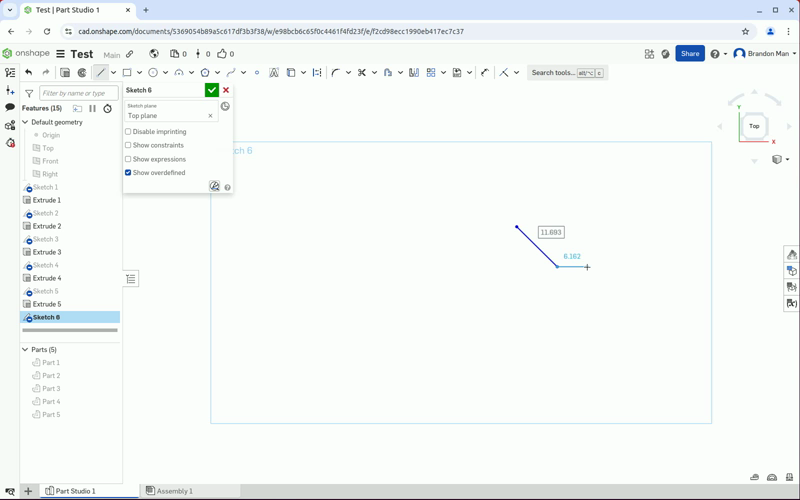
mouse_move(573, 283)
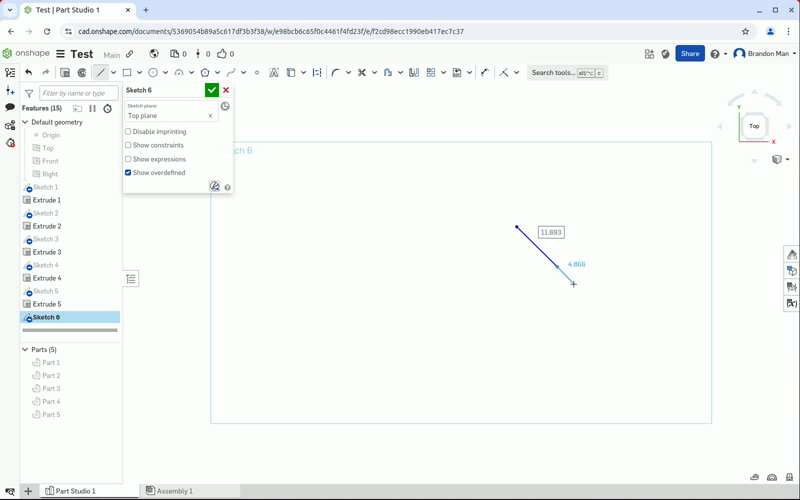
click(573, 283)
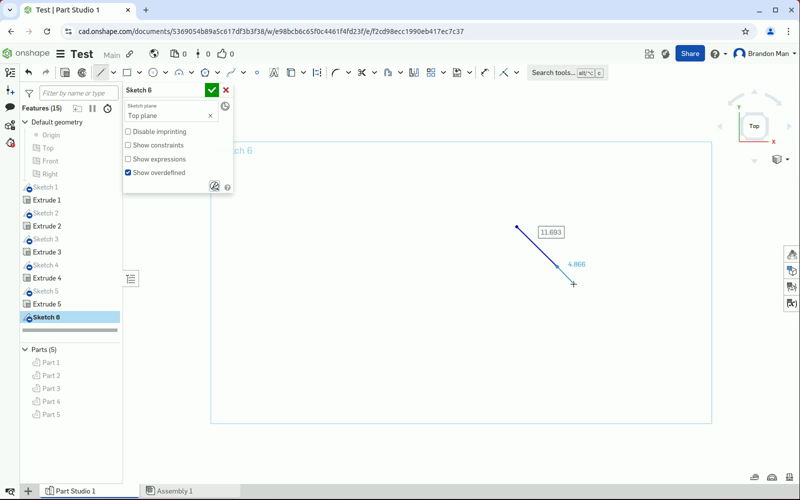
key_up(shift)
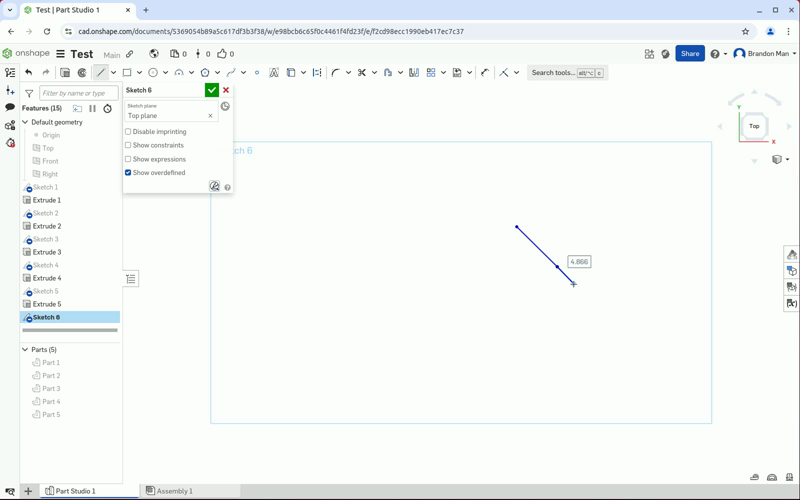
key_down(shift)
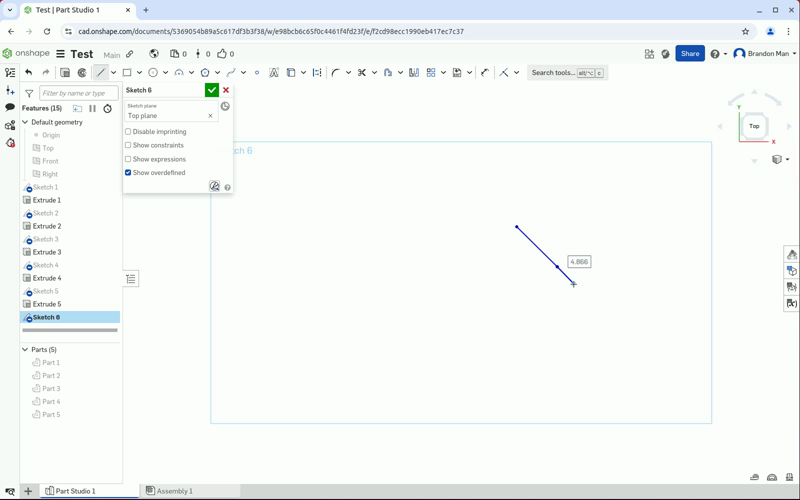
mouse_move(573, 169)
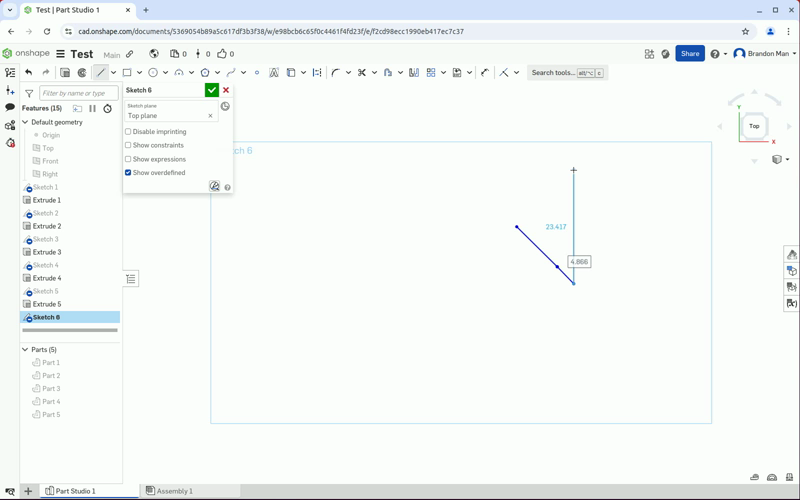
click(573, 169)
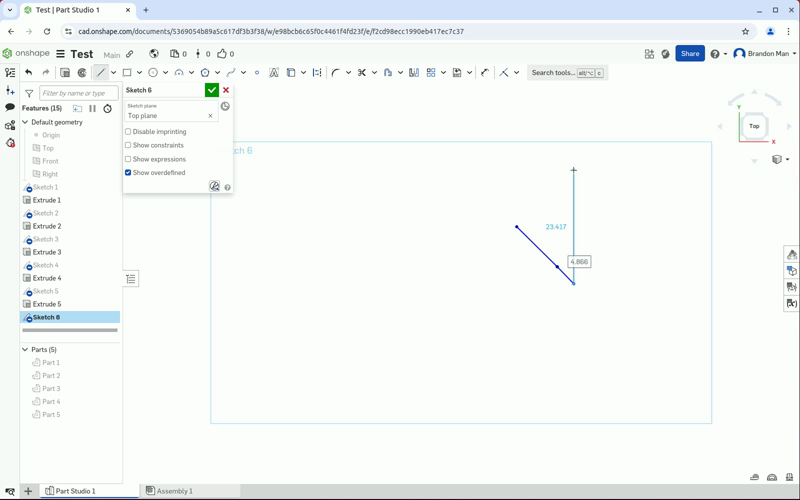
key_up(shift)
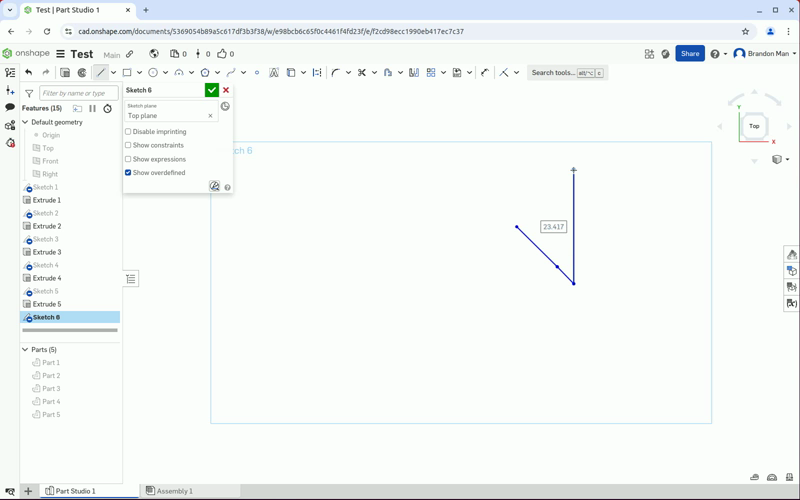
key_down(shift)
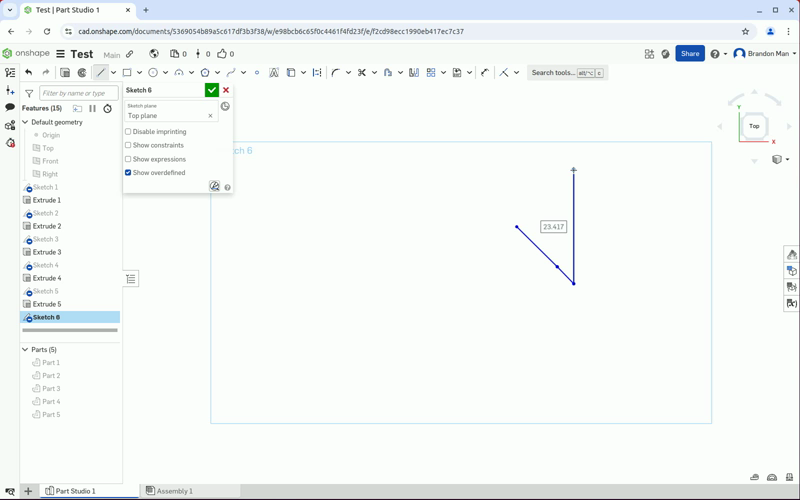
mouse_move(516, 226)
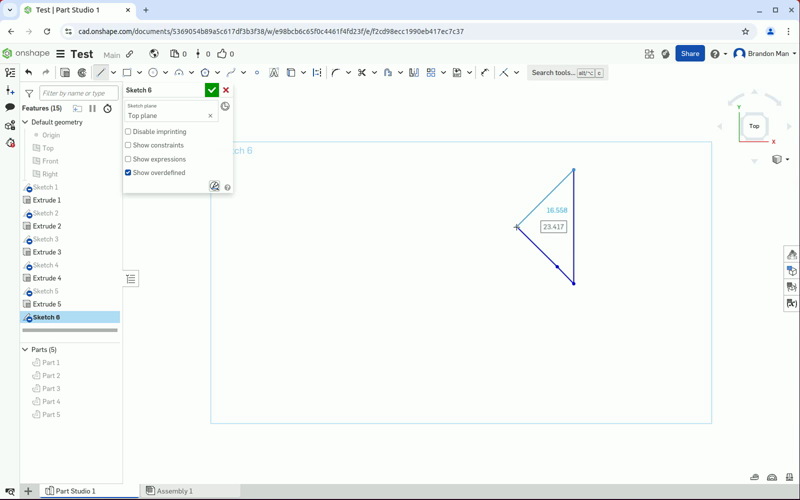
key_up(shift)
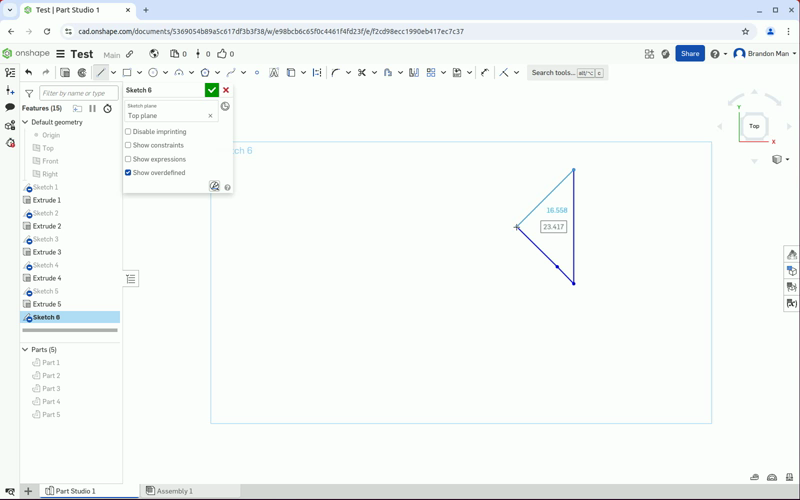
click(516, 226)
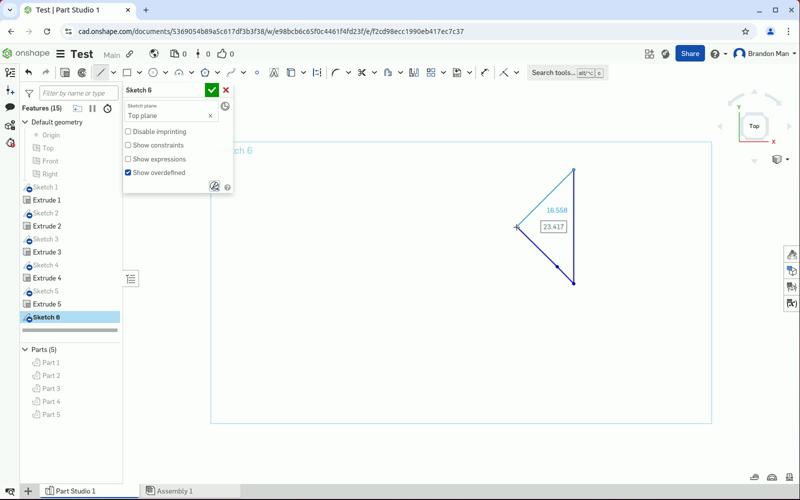
key(esc)
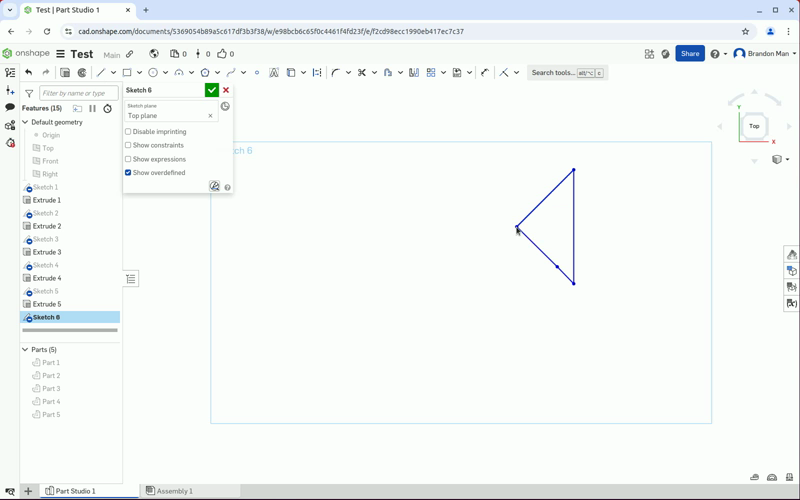
mouse_move(563, 188)
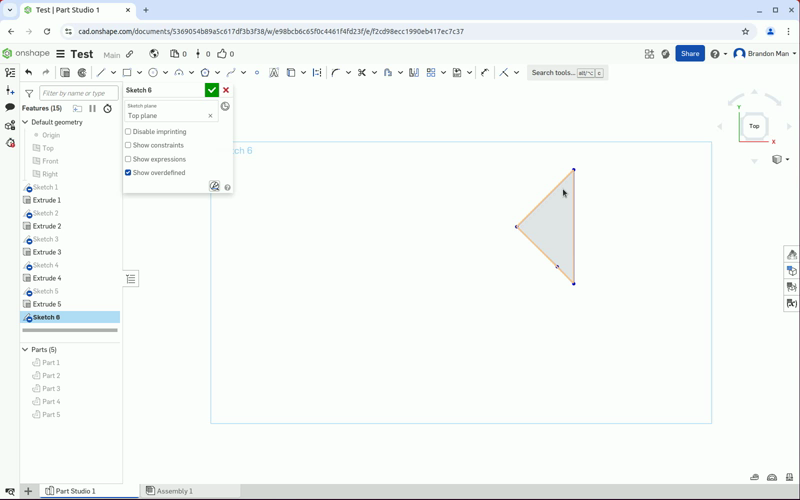
click(563, 188)
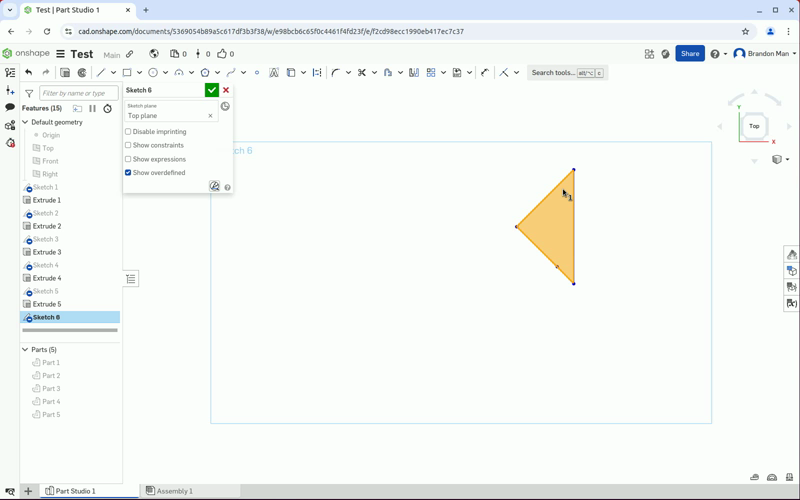
mouse_move(73, 352)
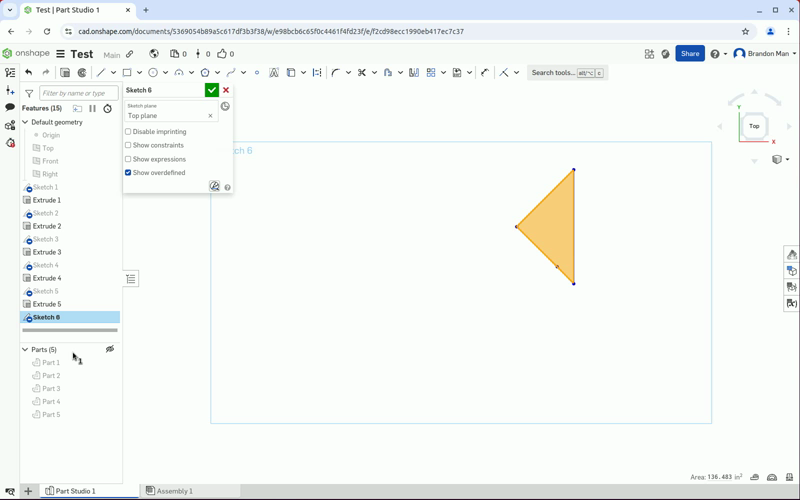
key(shift+y)
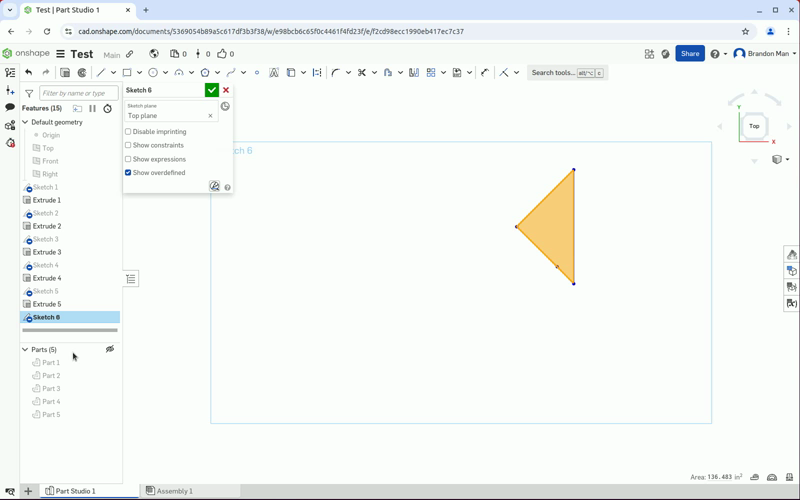
key(shift+e)
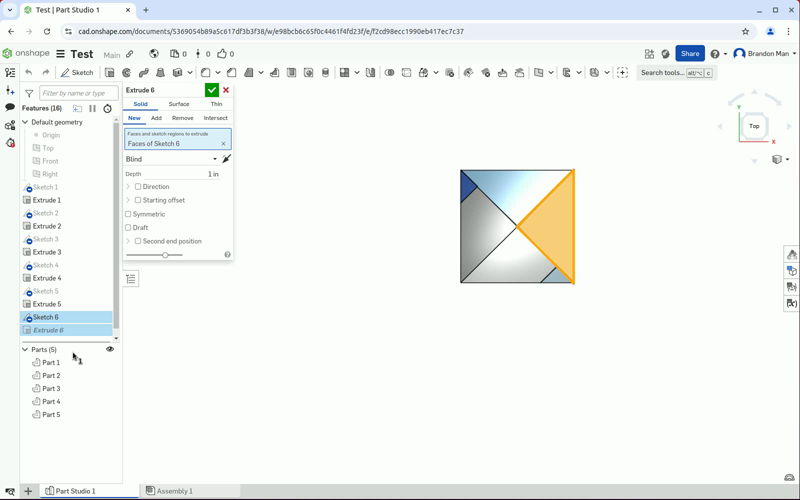
mouse_move(143, 106)
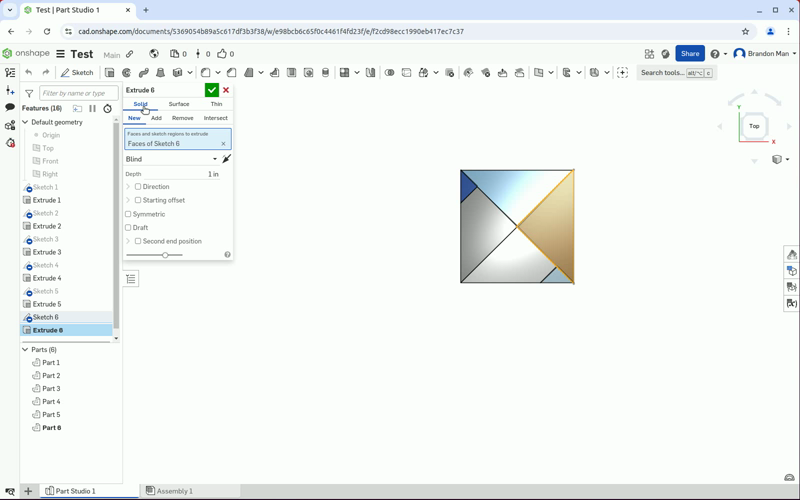
click(143, 106)
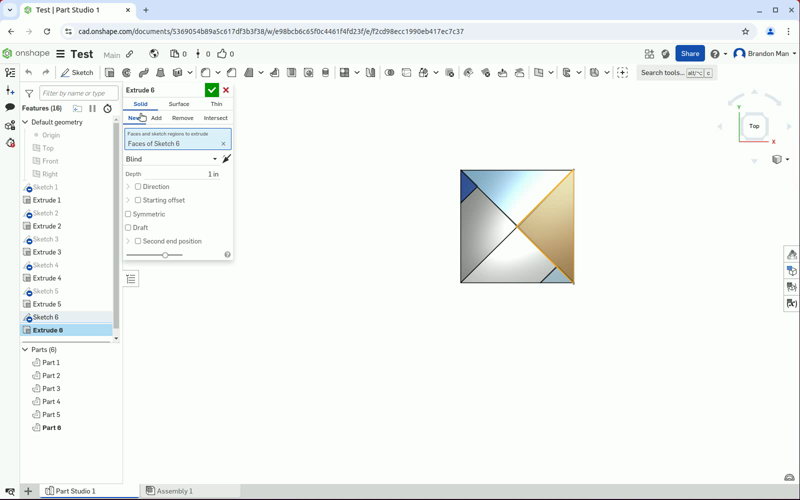
mouse_move(137, 120)
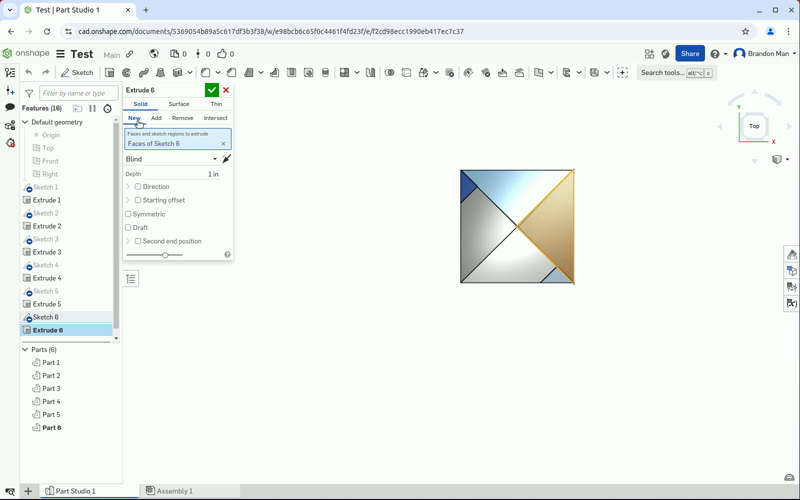
click(137, 120)
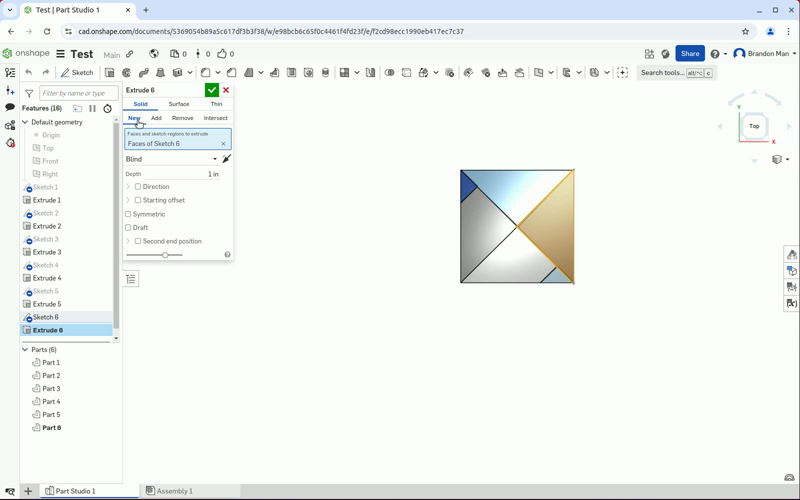
key(tab, 4)
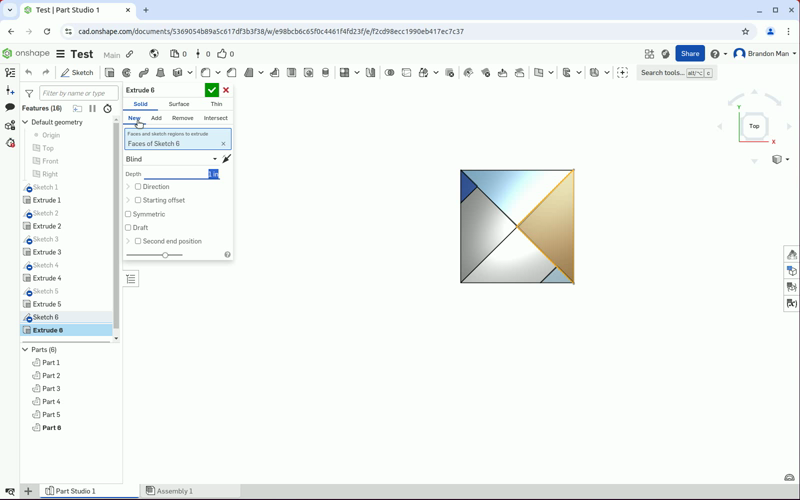
text(11.554)
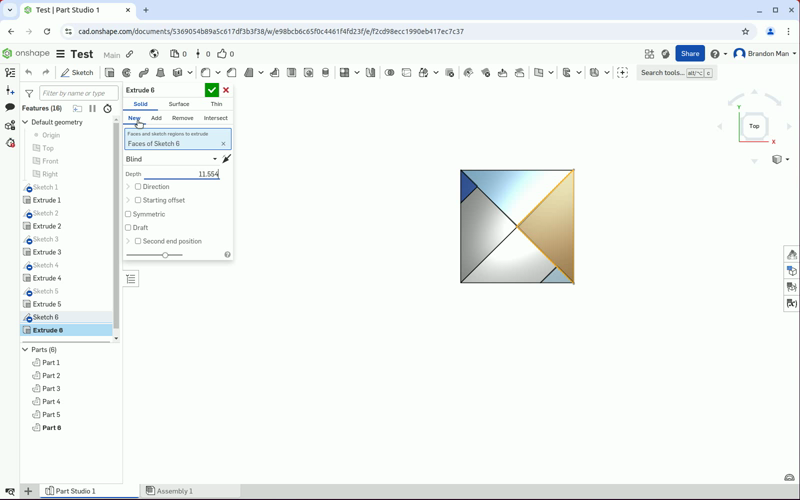
key(enter)
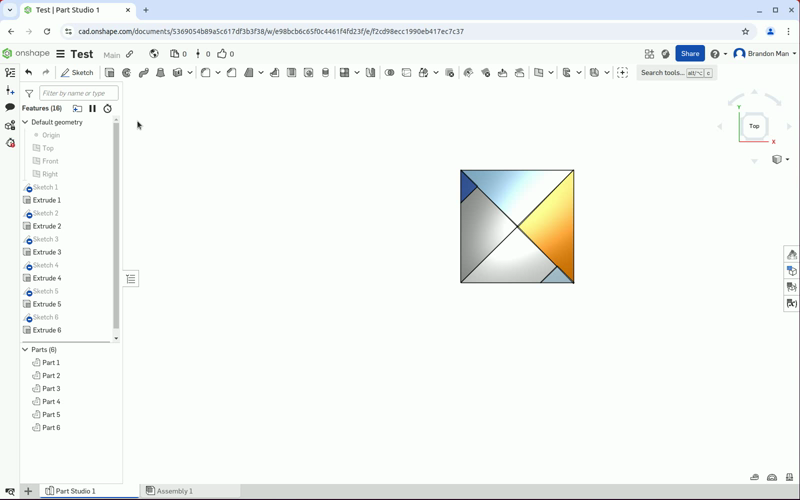
key(shift+h)
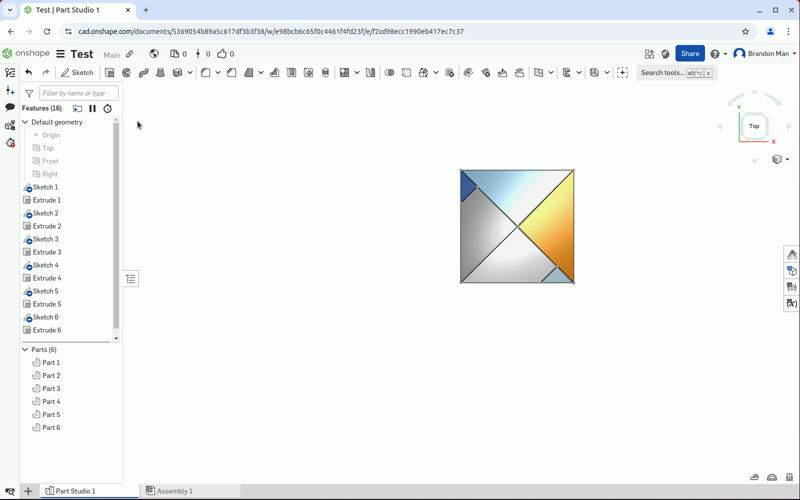
key(shift+h)
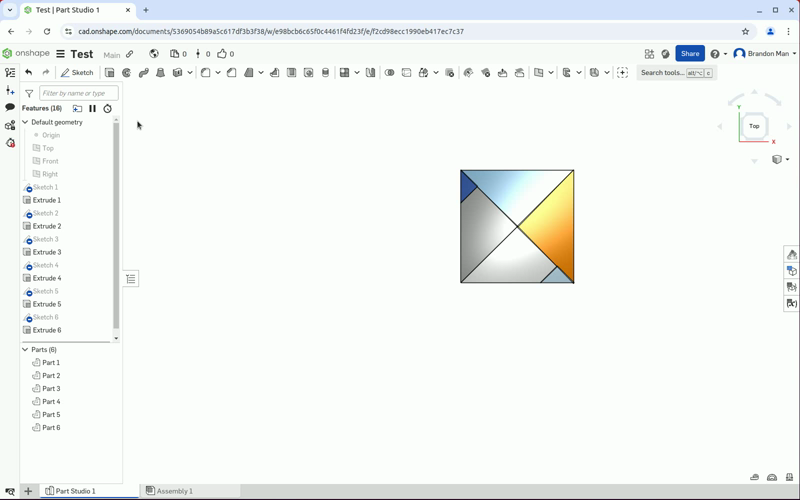
mouse_move(69, 189)
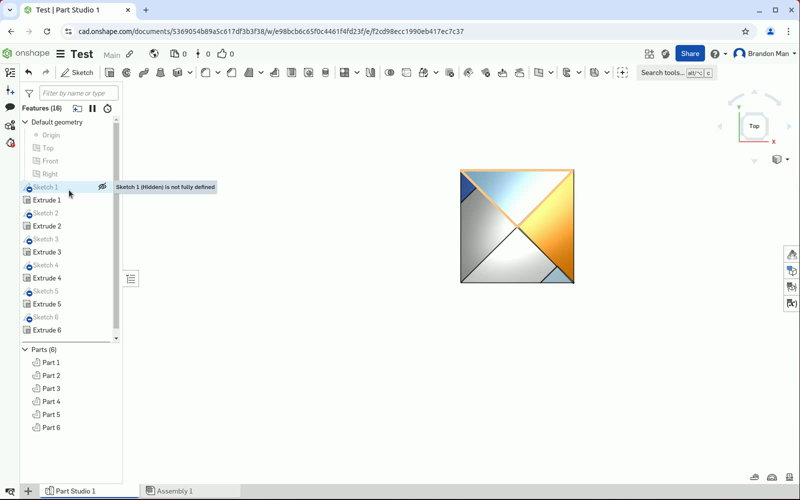
click(69, 189)
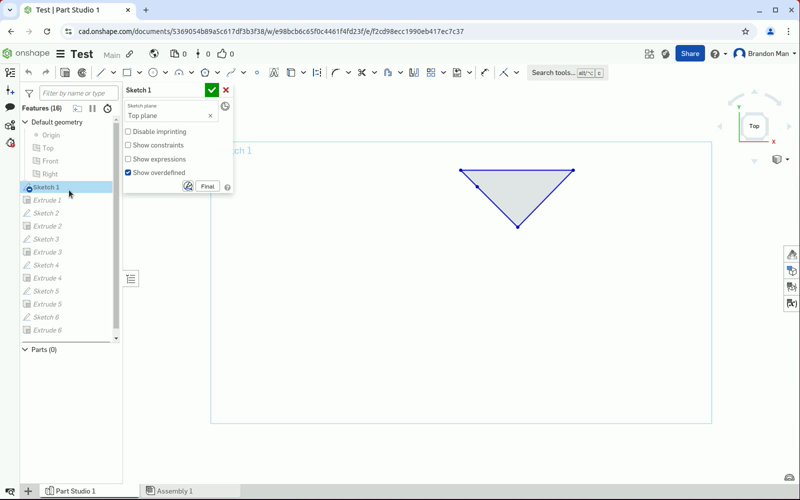
mouse_move(229, 92)
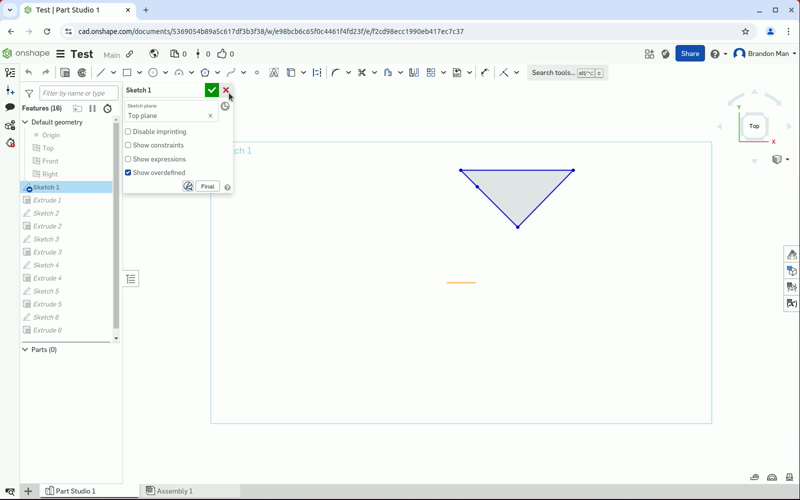
click(229, 92)
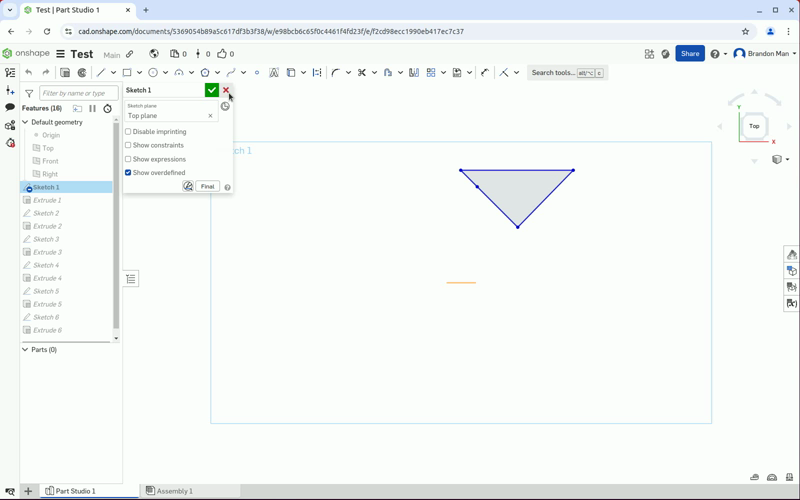
key(shift+s)
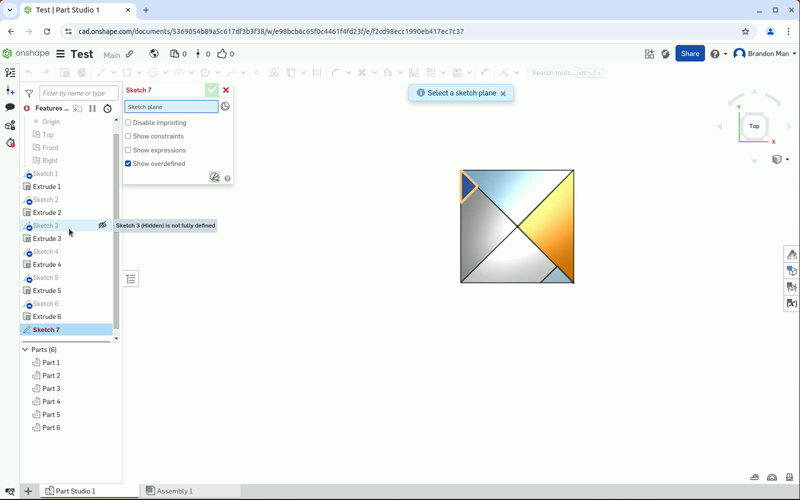
scroll(3)
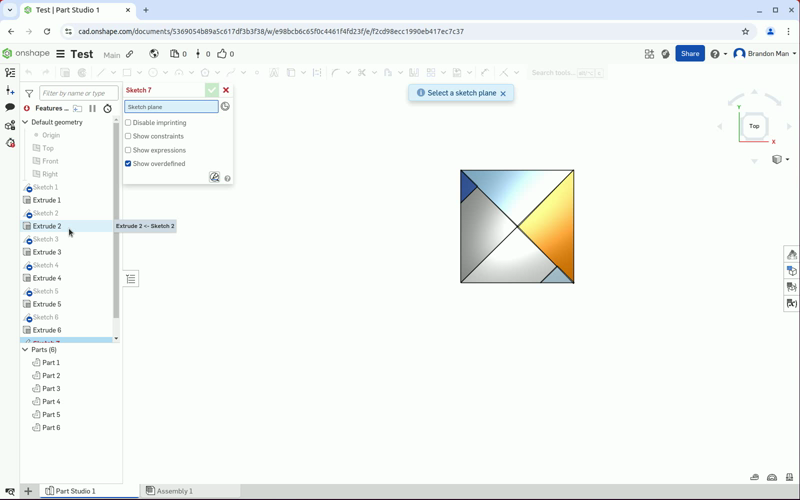
mouse_move(69, 150)
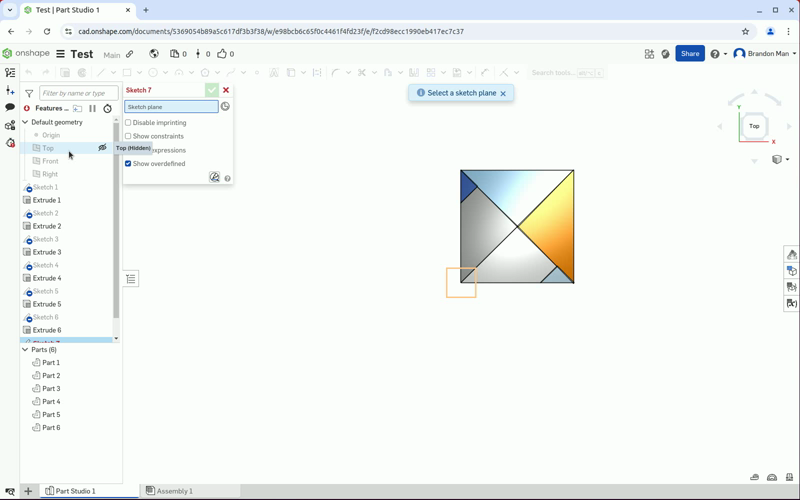
click(69, 150)
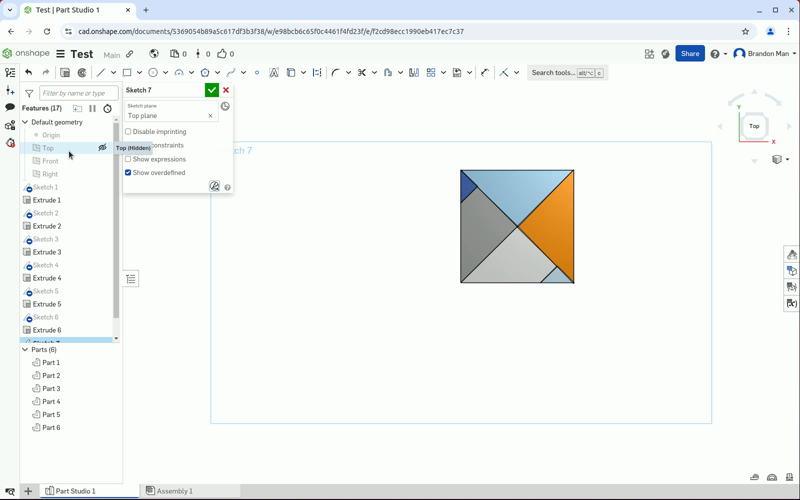
mouse_move(73, 352)
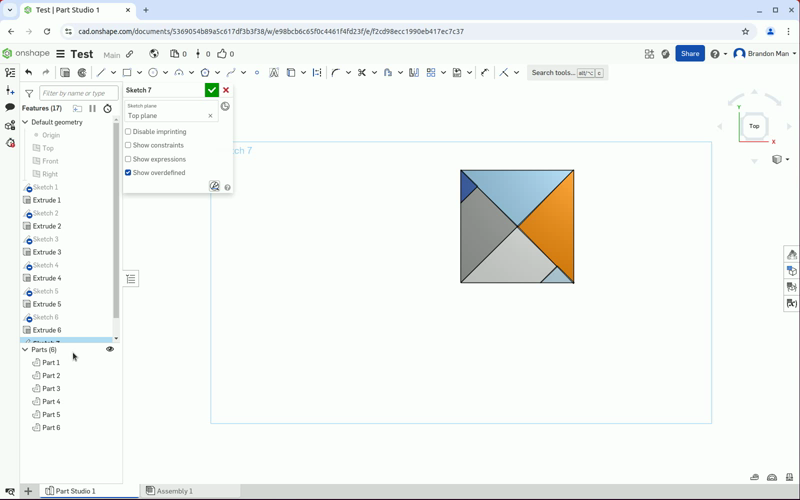
key(y)
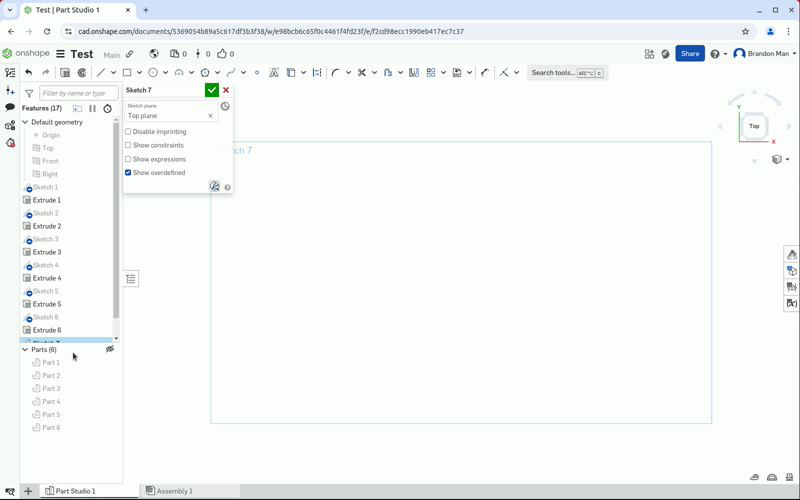
key(l)
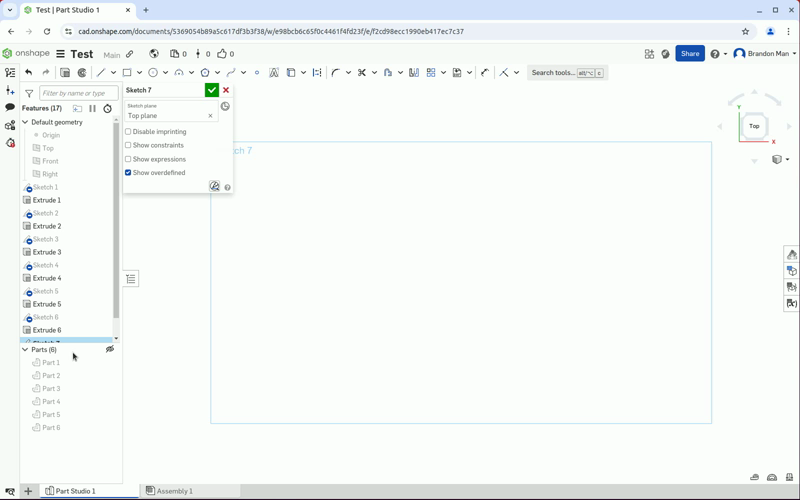
key_down(shift)
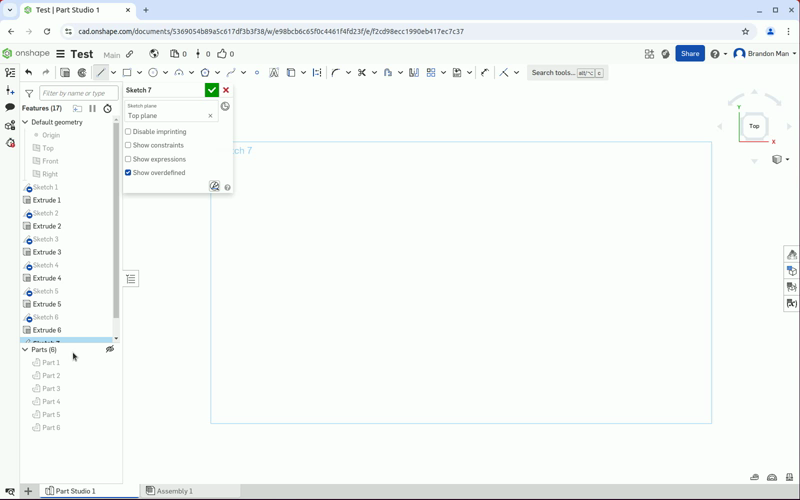
mouse_move(397, 266)
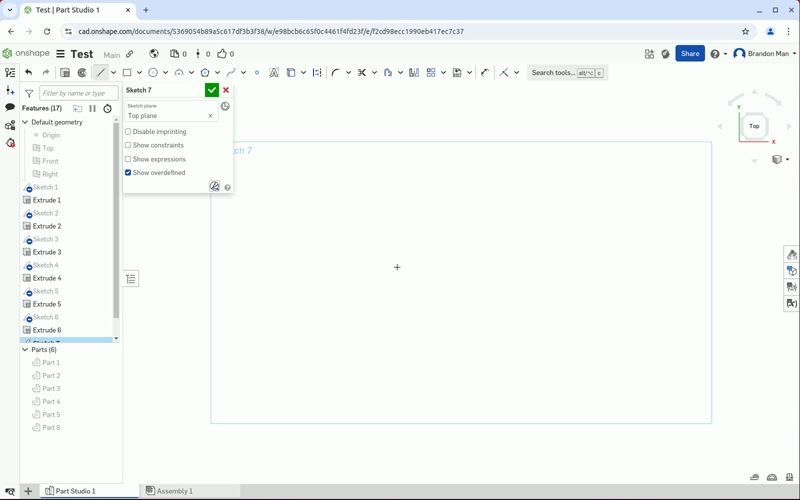
click(397, 266)
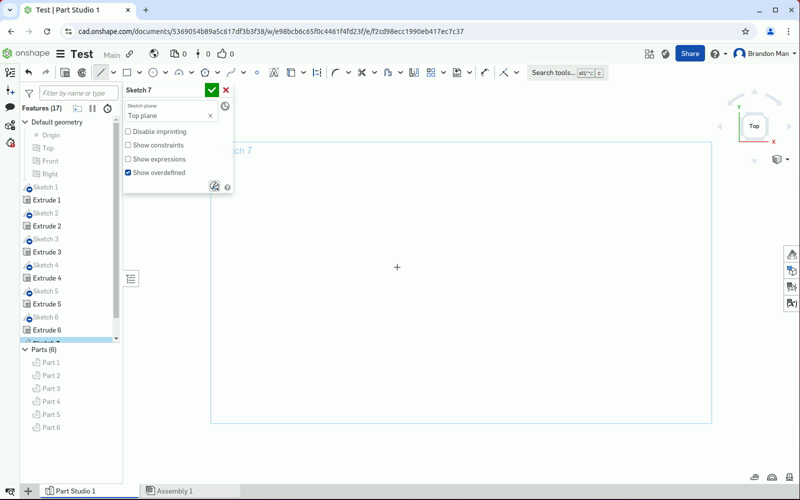
key_up(shift)
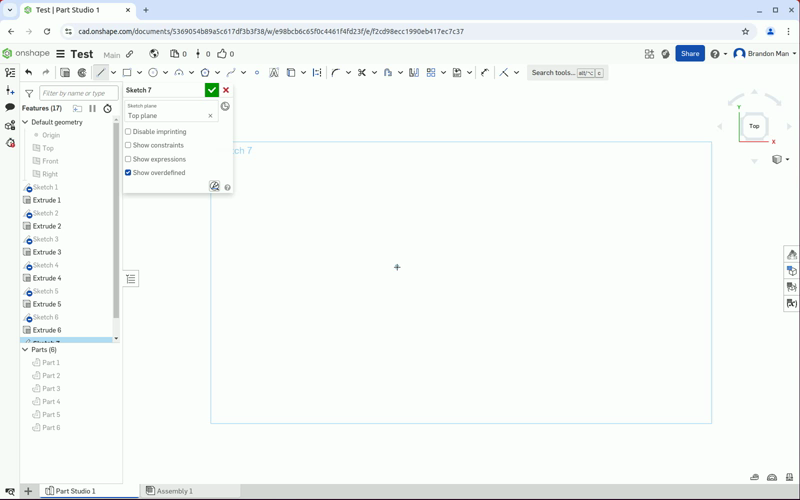
key_down(shift)
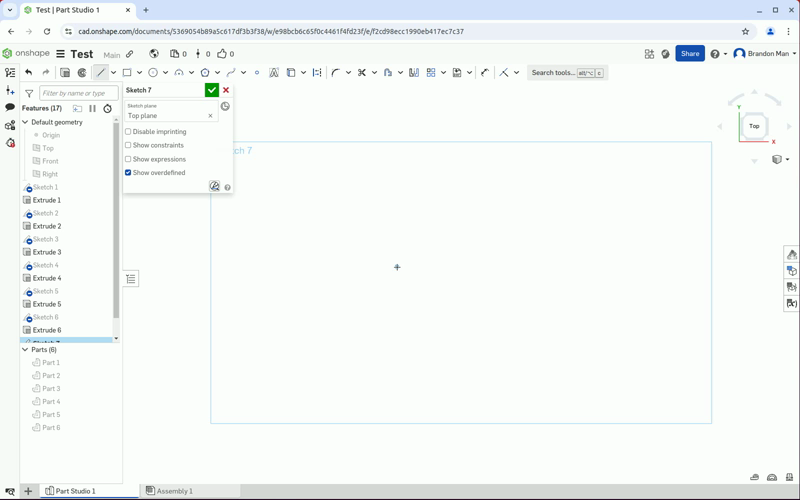
mouse_move(477, 346)
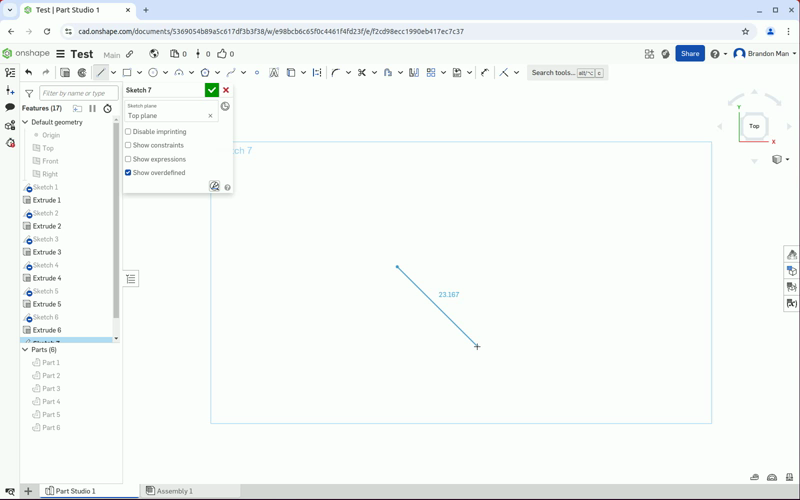
click(477, 346)
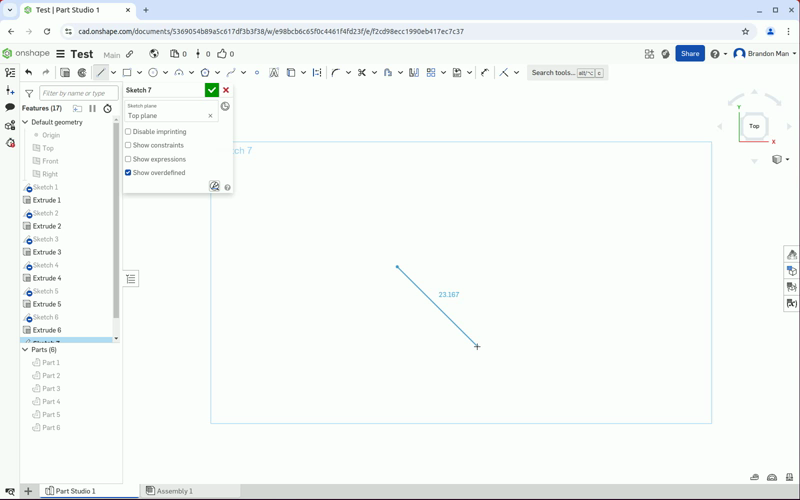
key_up(shift)
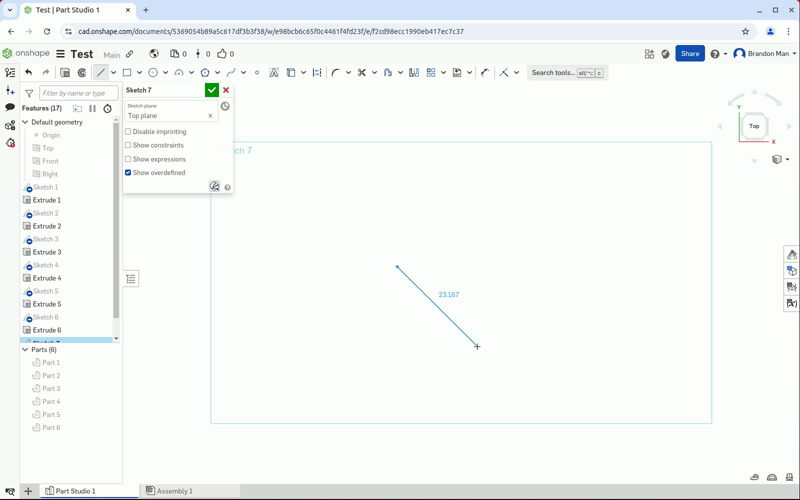
key_down(shift)
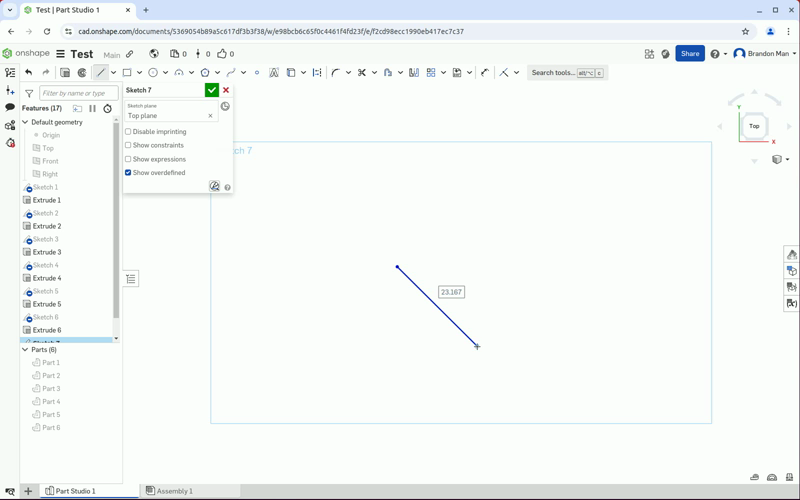
mouse_move(540, 283)
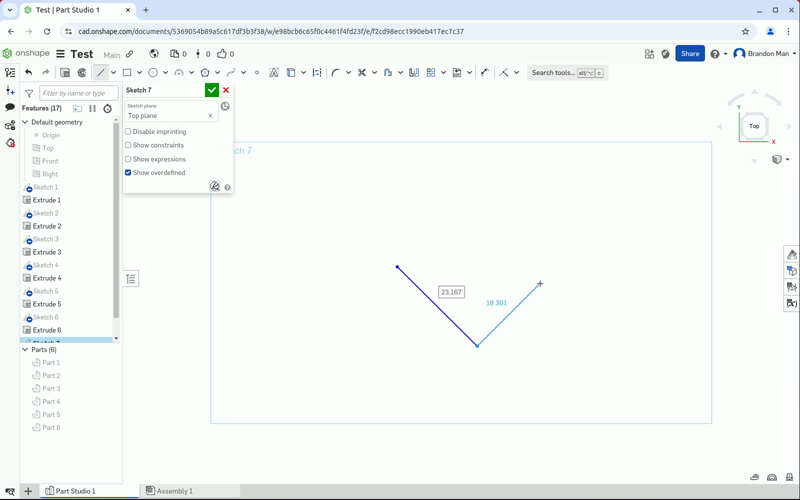
click(540, 283)
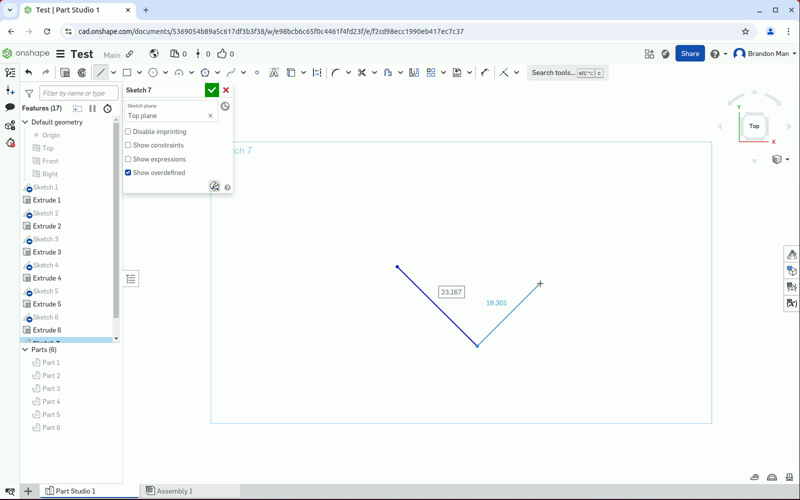
key_up(shift)
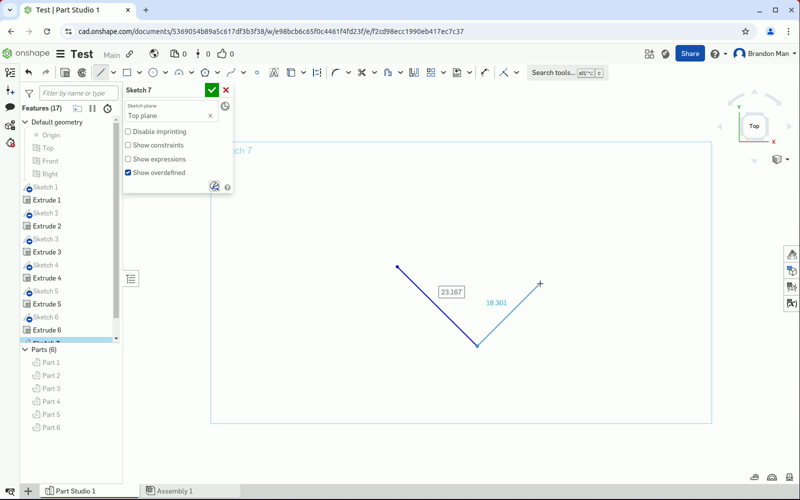
key_down(shift)
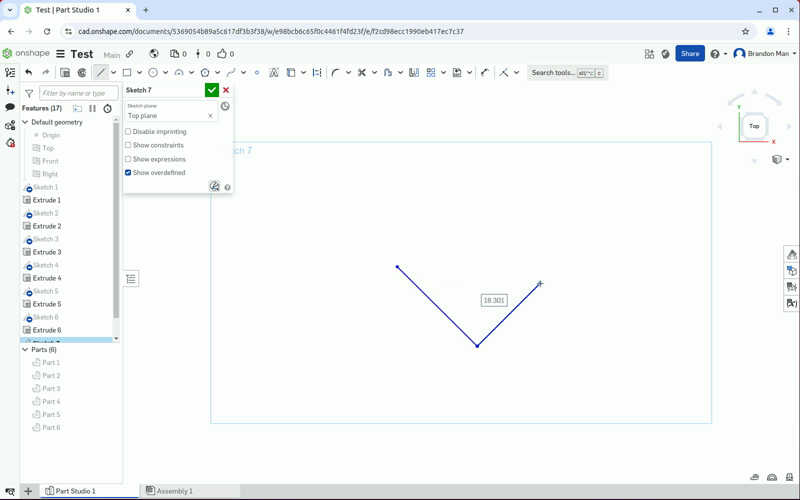
mouse_move(460, 283)
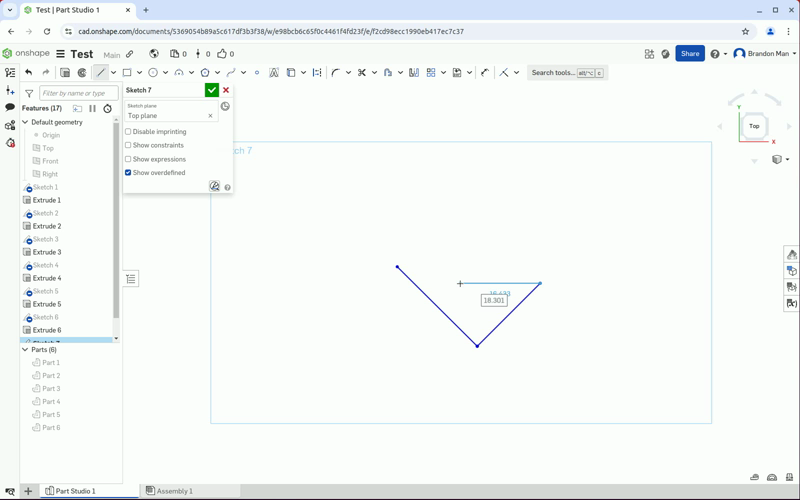
click(460, 283)
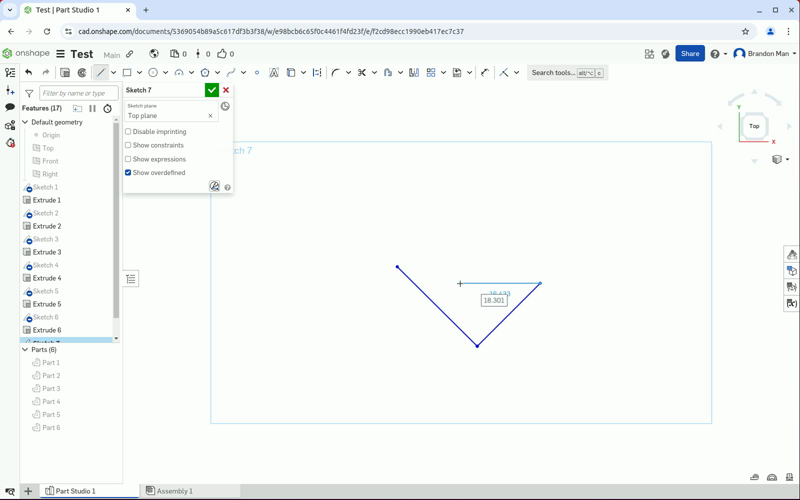
key_up(shift)
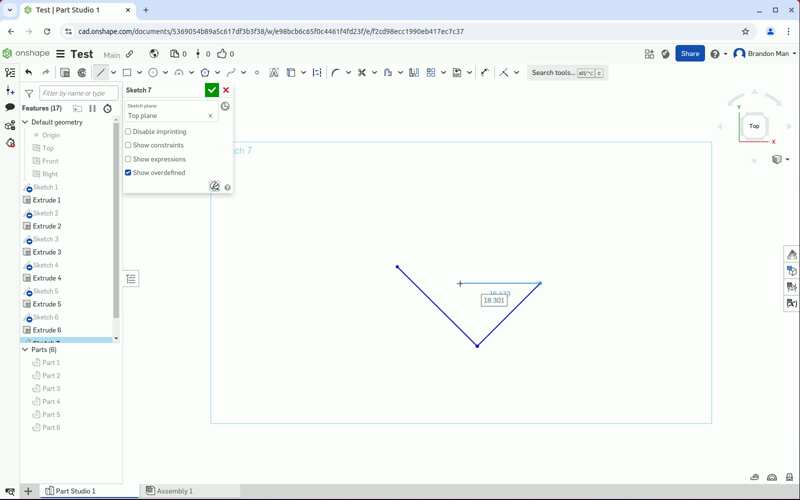
key_down(shift)
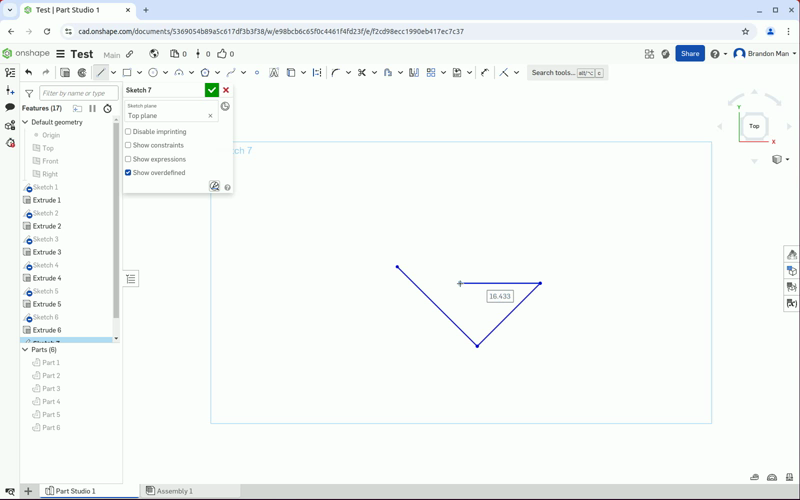
mouse_move(460, 203)
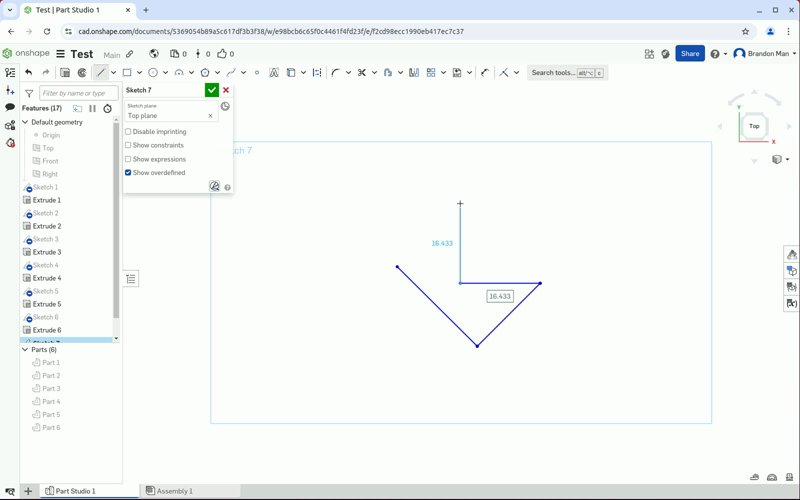
click(460, 203)
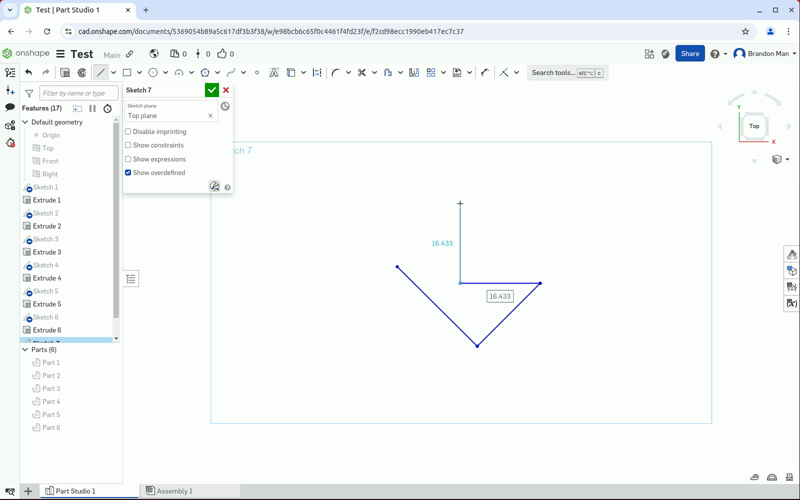
key_up(shift)
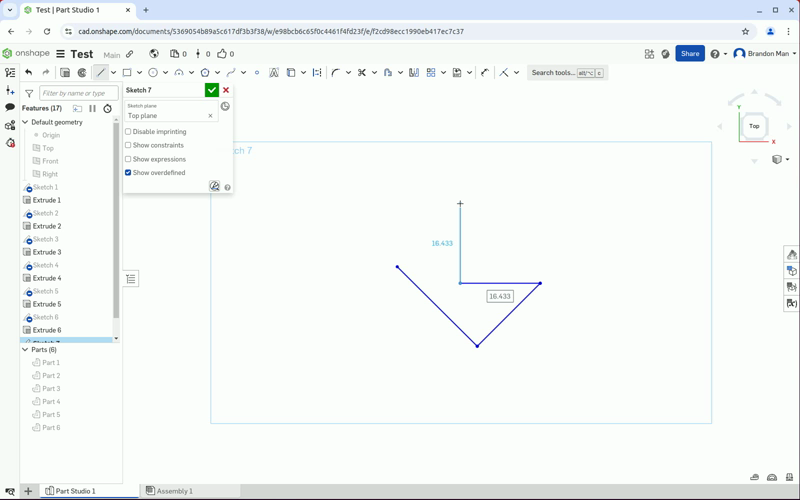
key_down(shift)
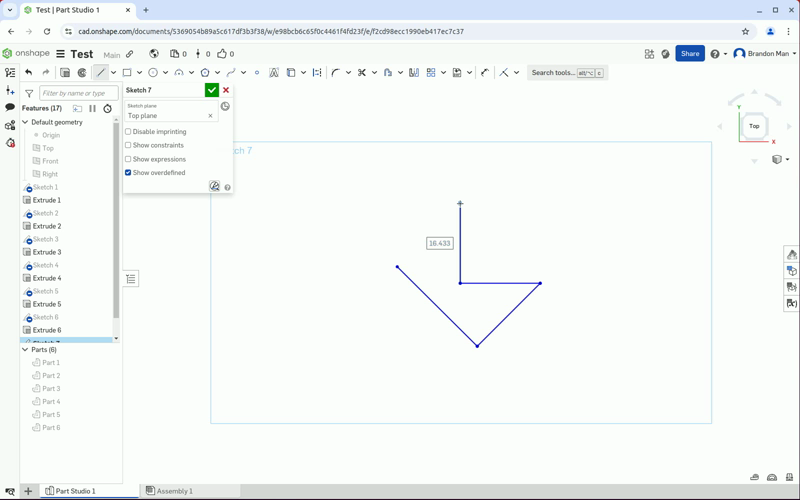
mouse_move(397, 266)
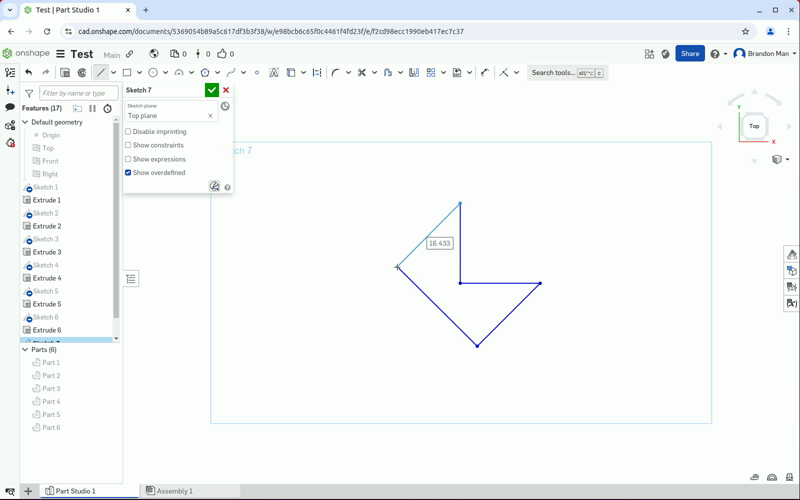
key_up(shift)
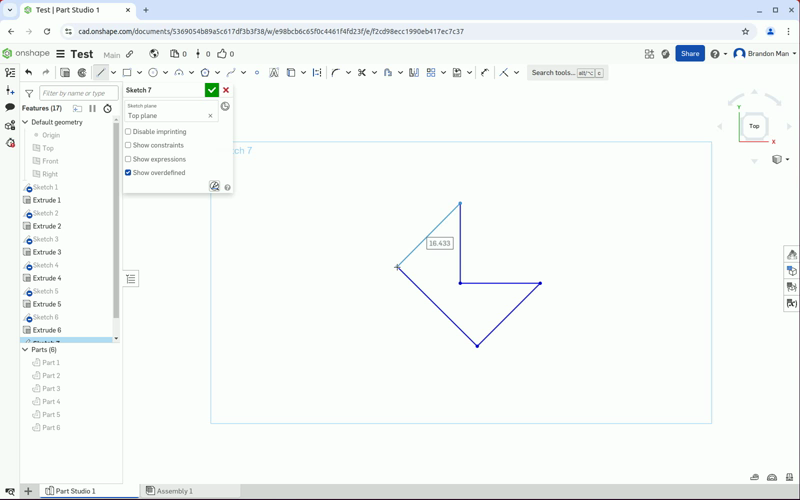
click(397, 266)
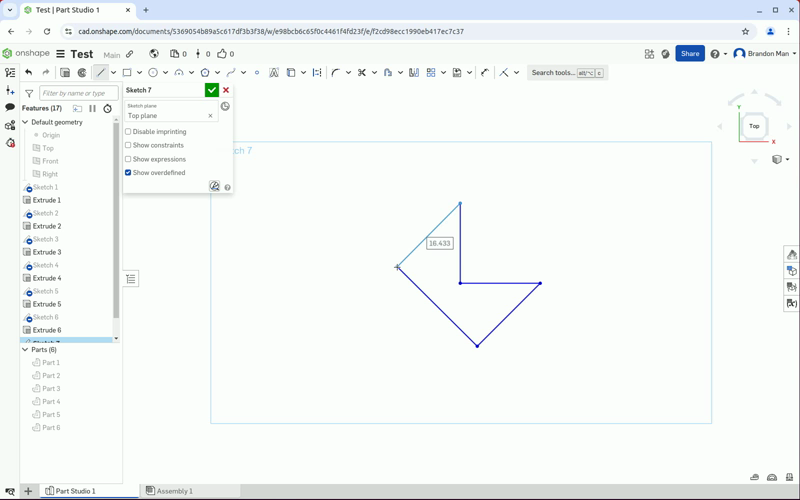
key(esc)
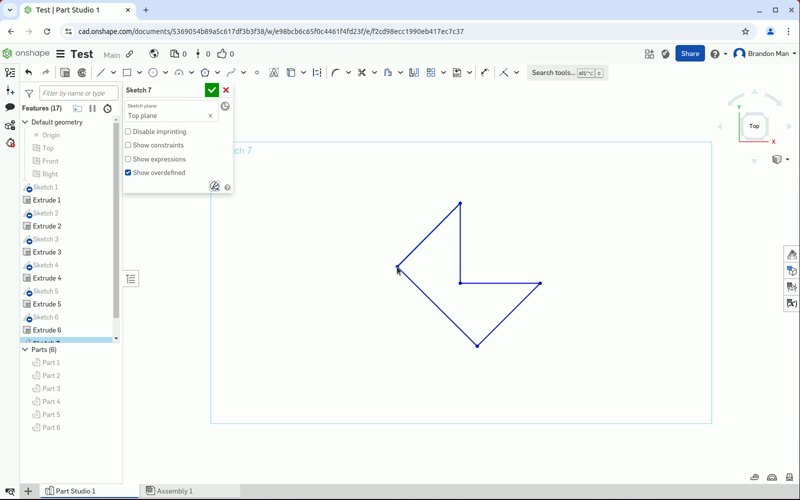
mouse_move(449, 226)
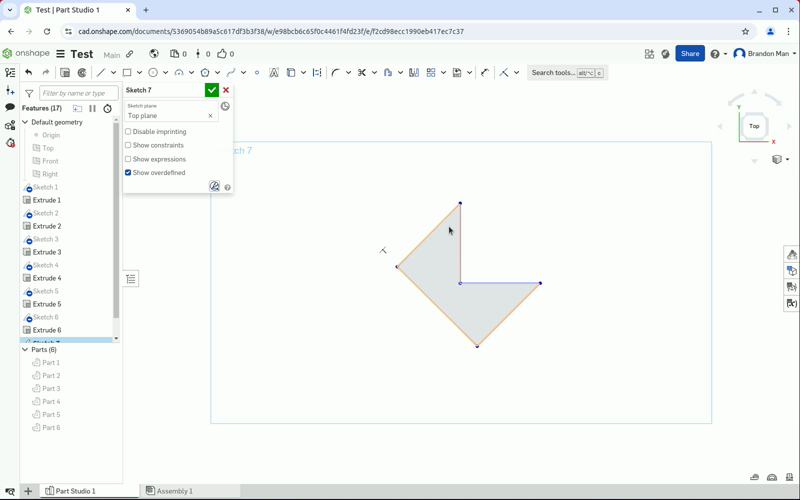
click(449, 226)
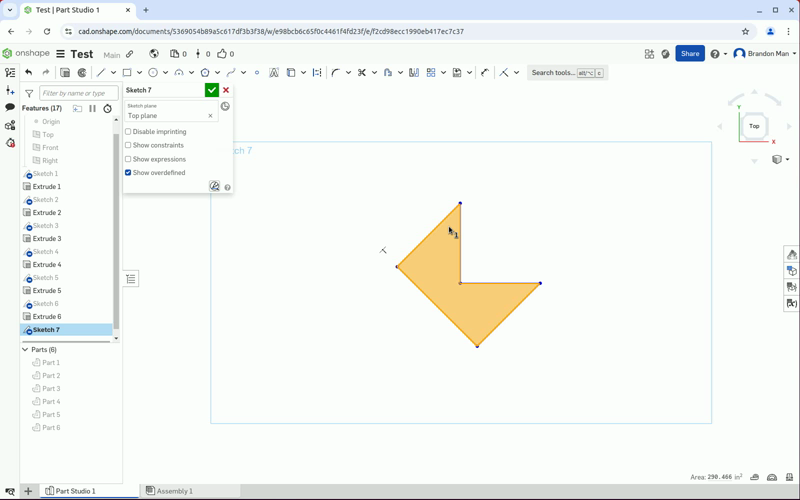
mouse_move(73, 352)
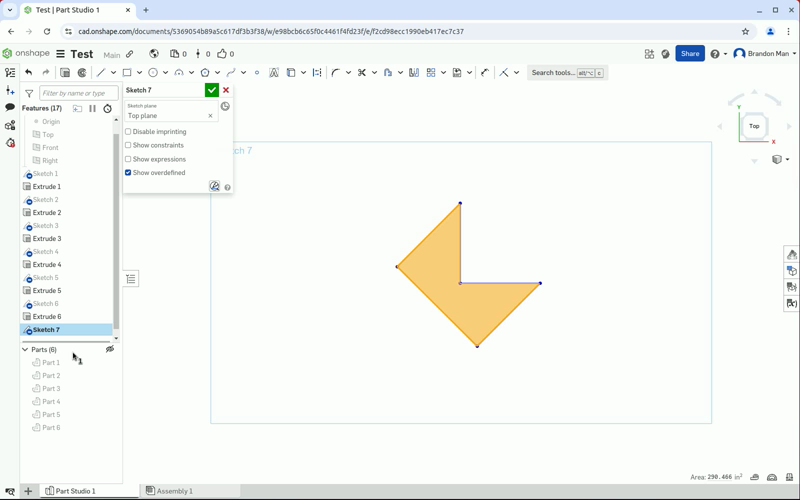
key(shift+y)
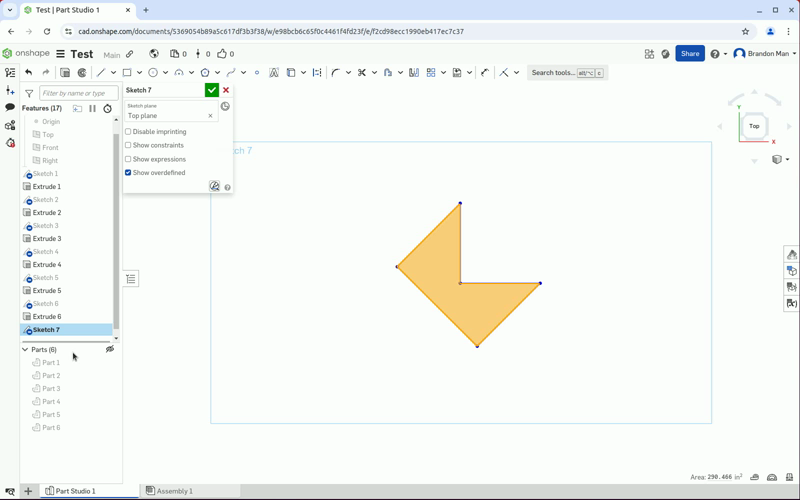
key(shift+e)
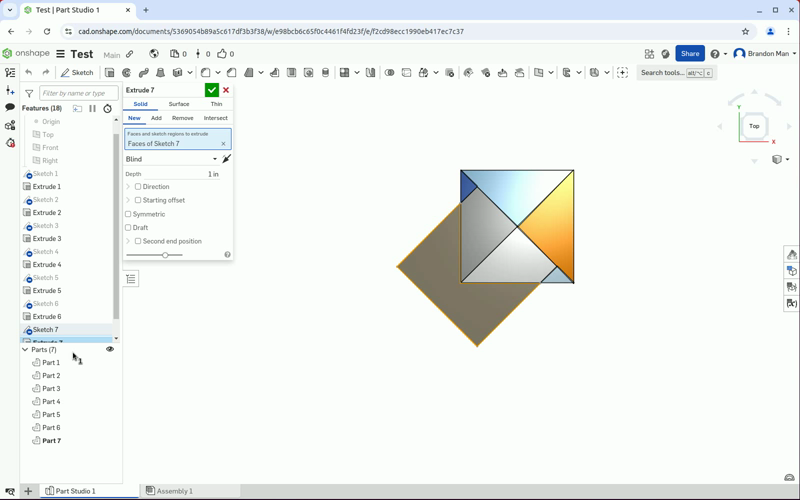
mouse_move(143, 106)
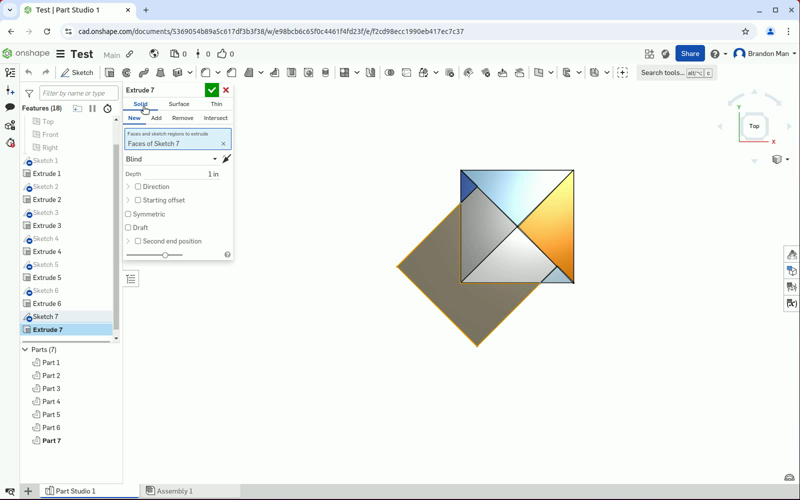
click(143, 106)
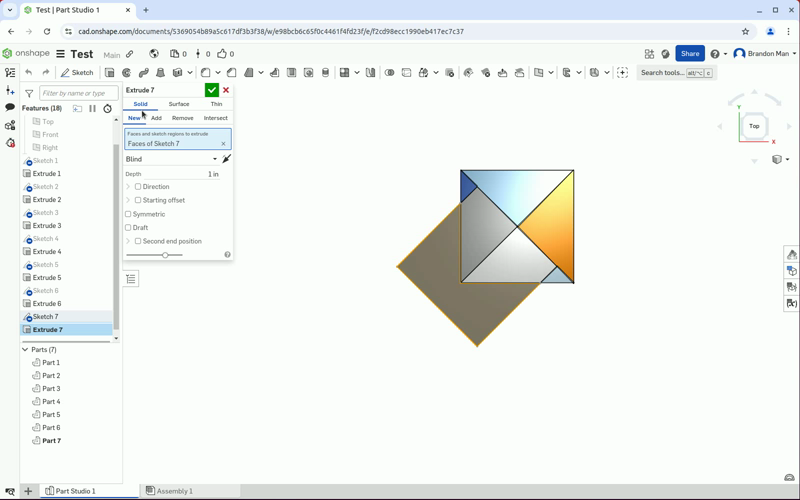
mouse_move(137, 120)
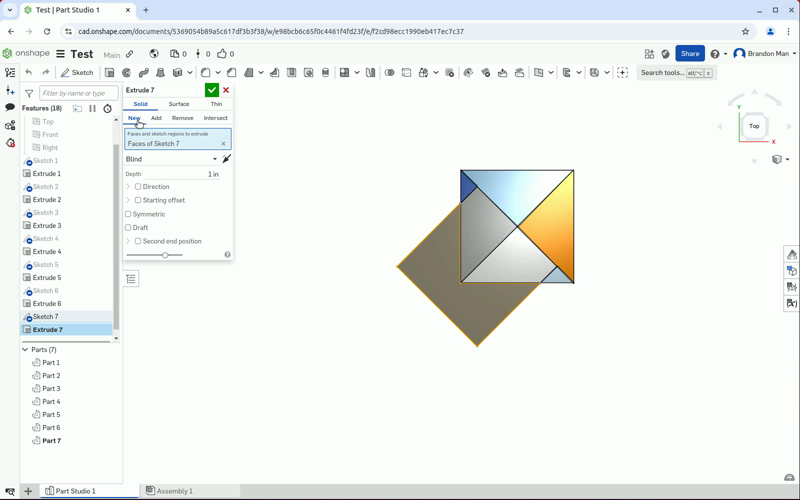
click(137, 120)
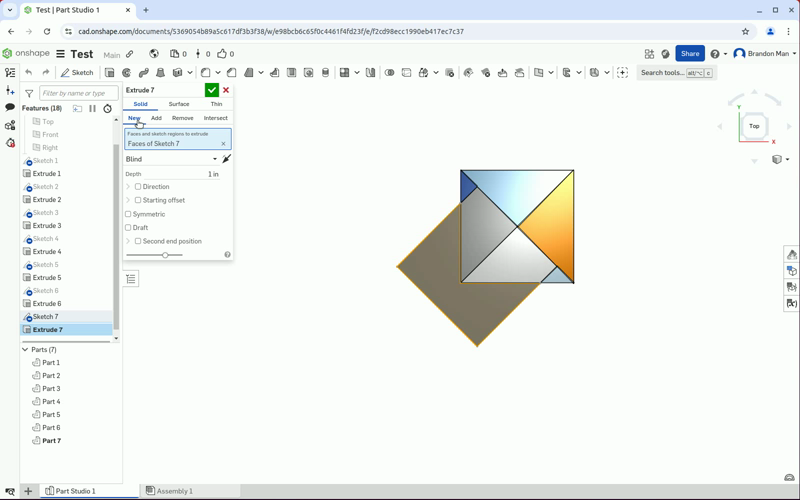
key(tab, 4)
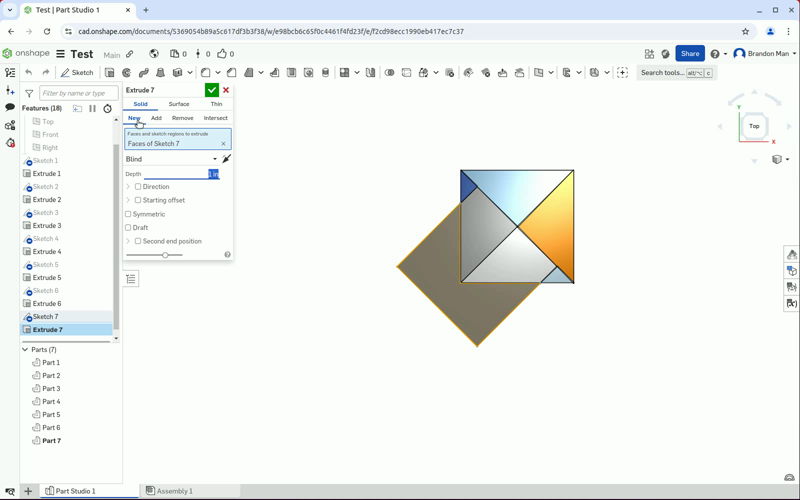
text(11.554)
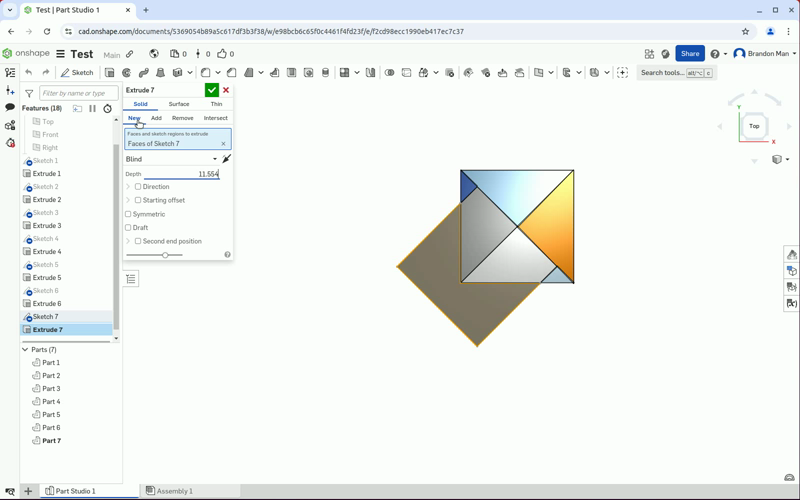
key(enter)
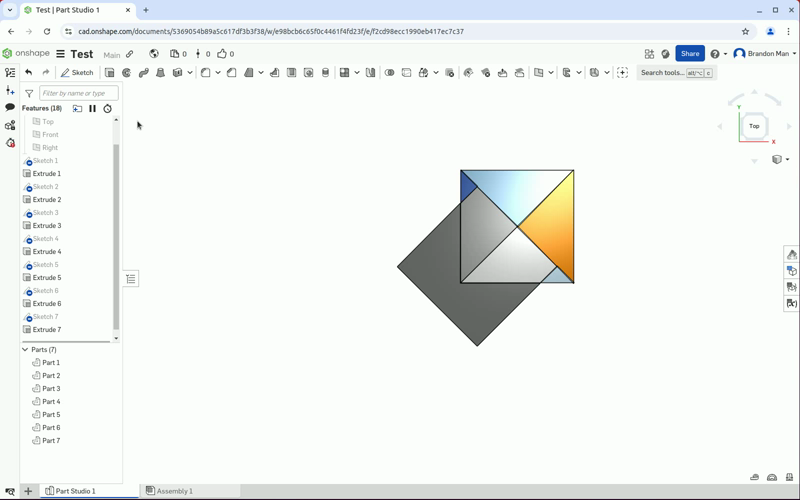
key(shift+h)
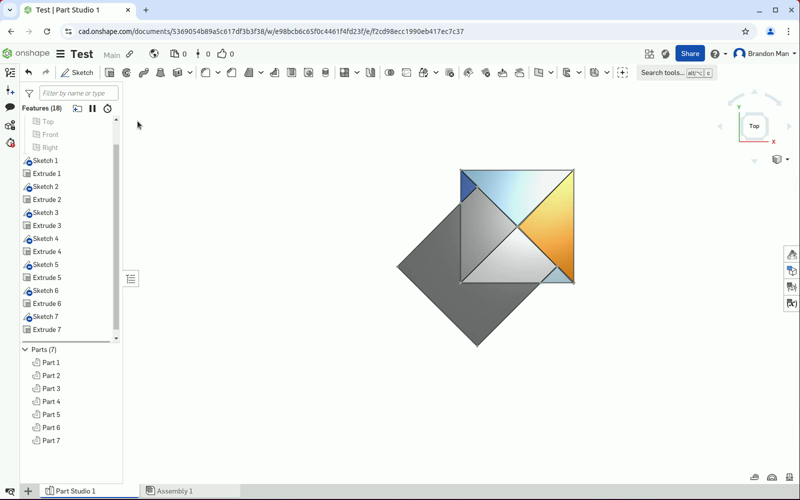
key(shift+h)
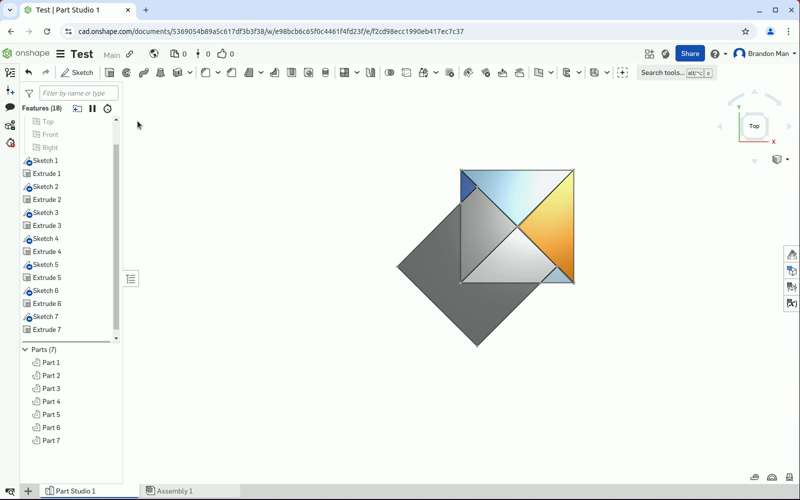
key(shift+7)
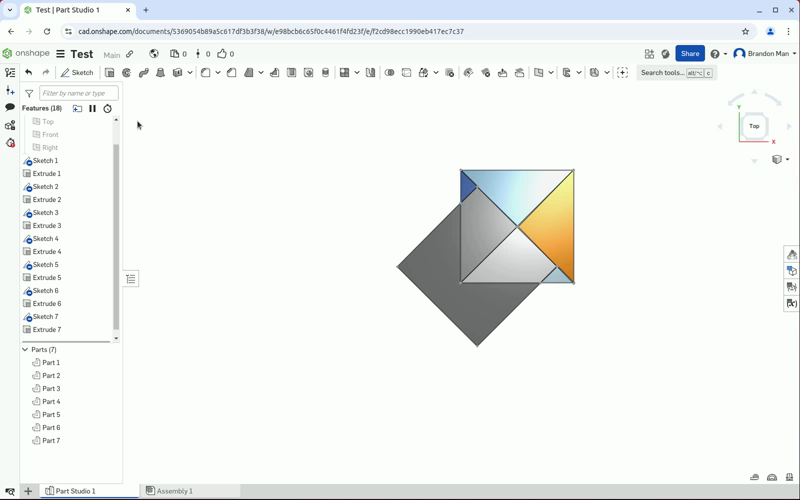
key(up, 3)
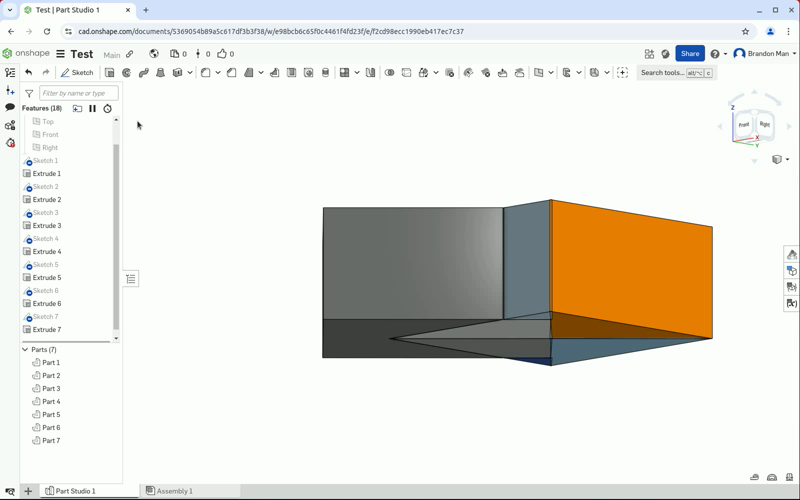
key(left, 3)
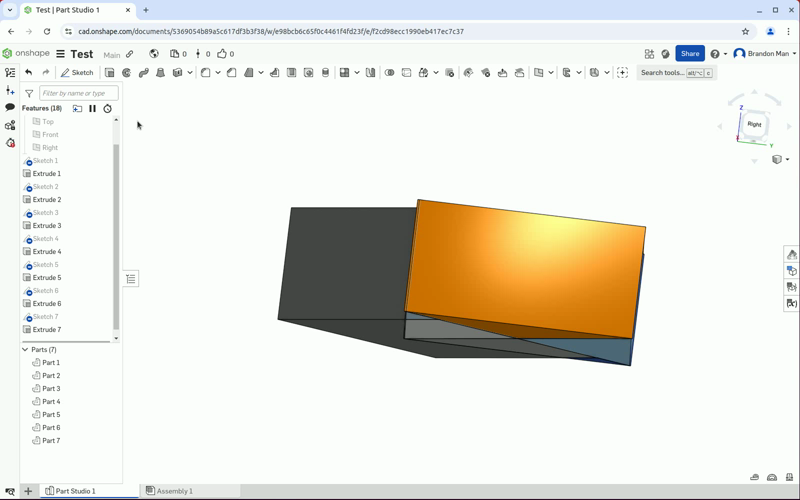
key(right, 3)
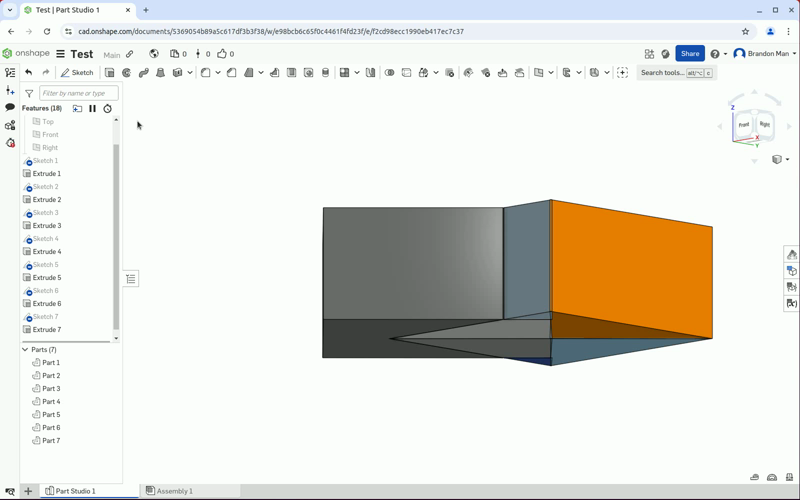
key(down, 3)
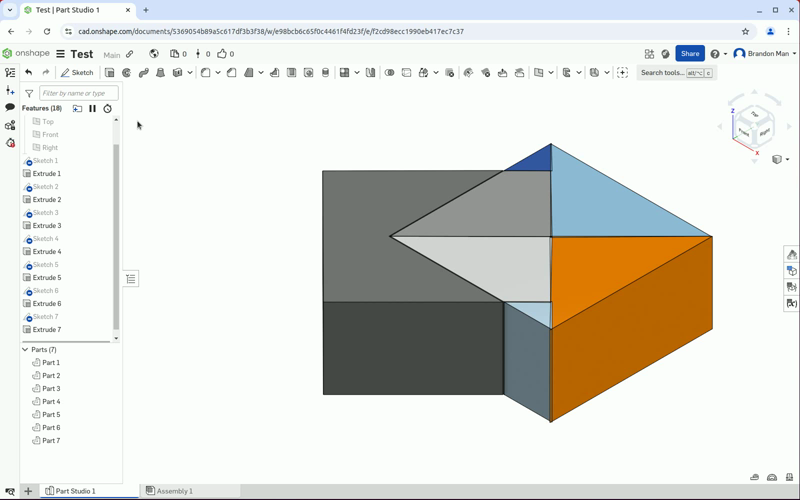
mouse_move(69, 163)
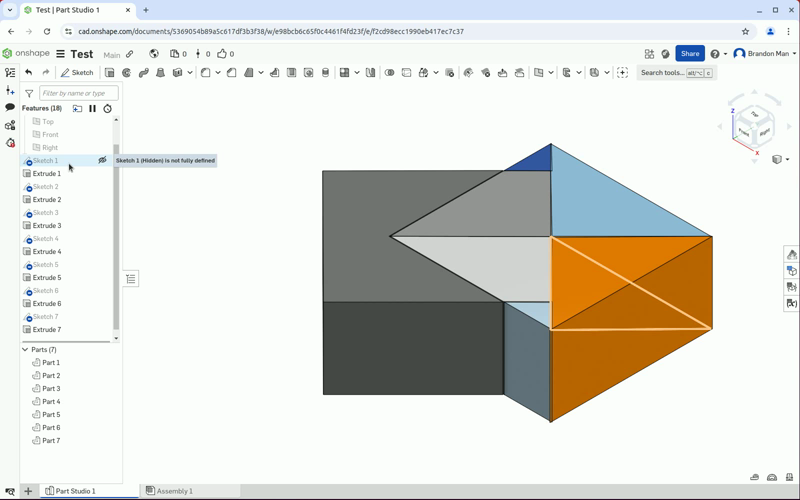
click(69, 163)